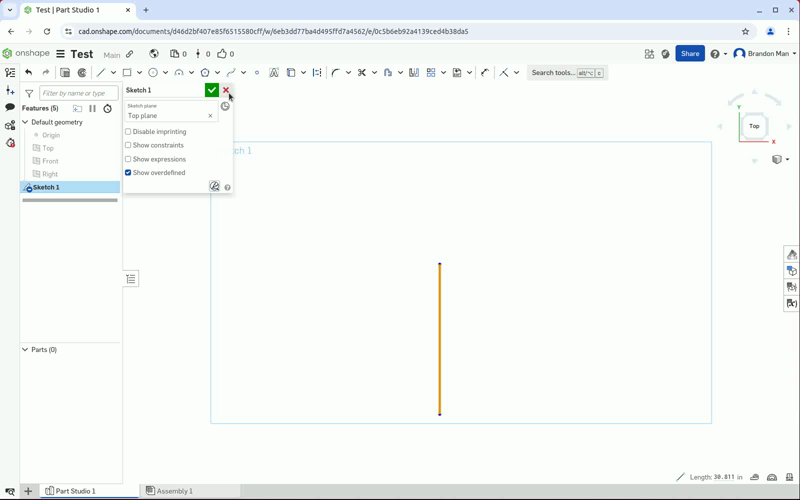
key(shift+h)
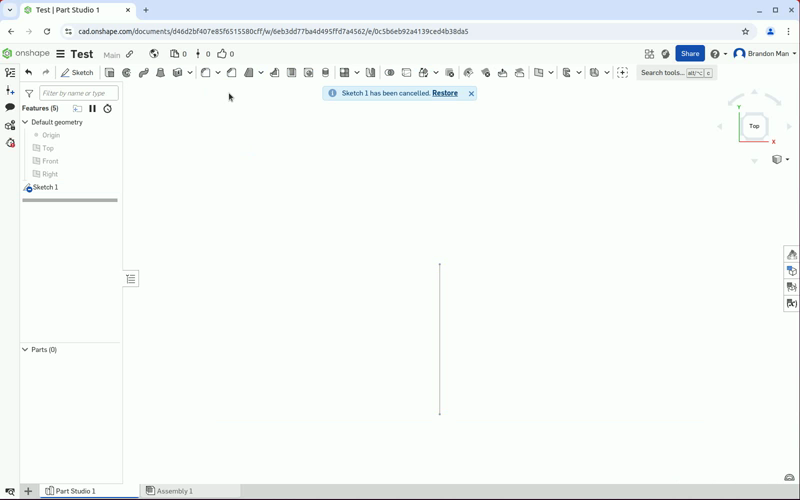
key(shift+s)
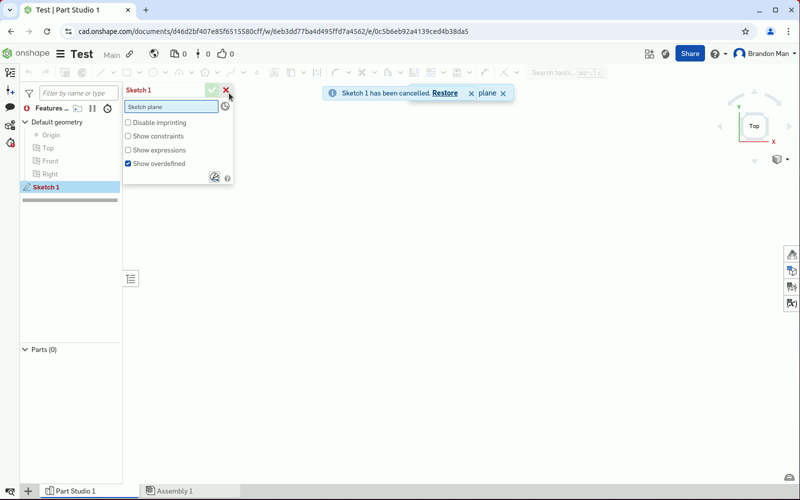
mouse_move(73, 150)
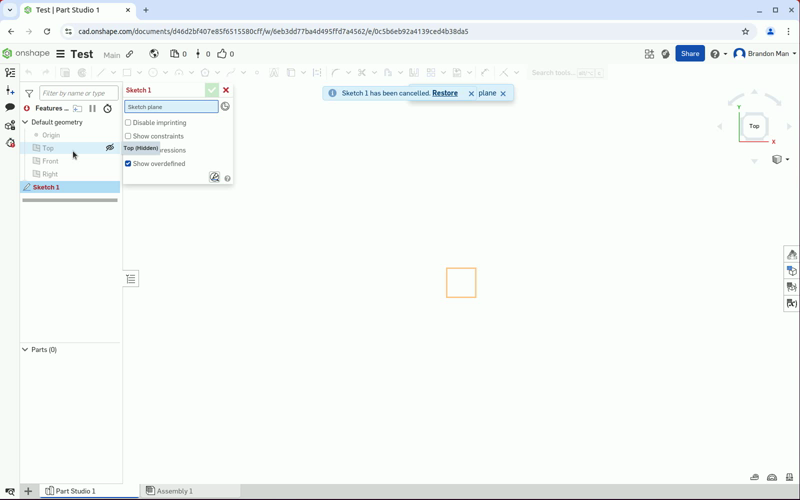
click(73, 150)
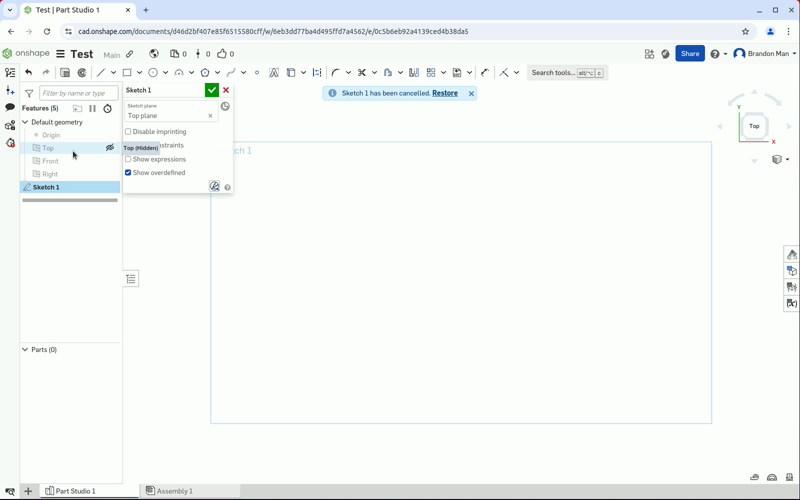
mouse_move(73, 352)
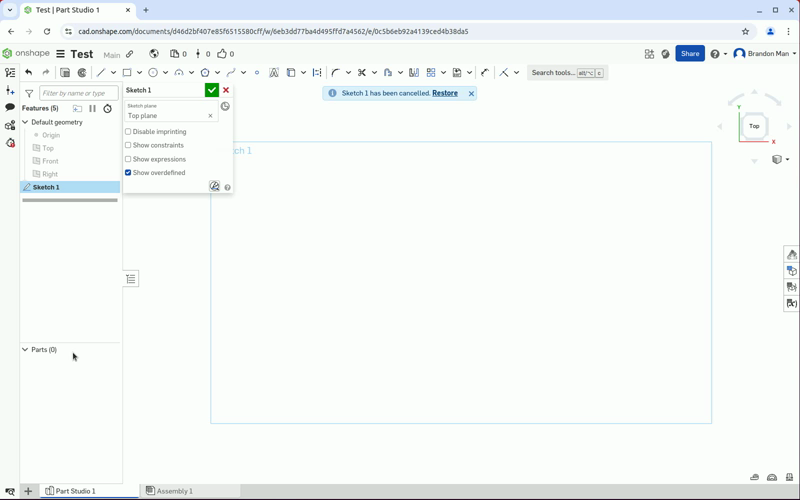
key(y)
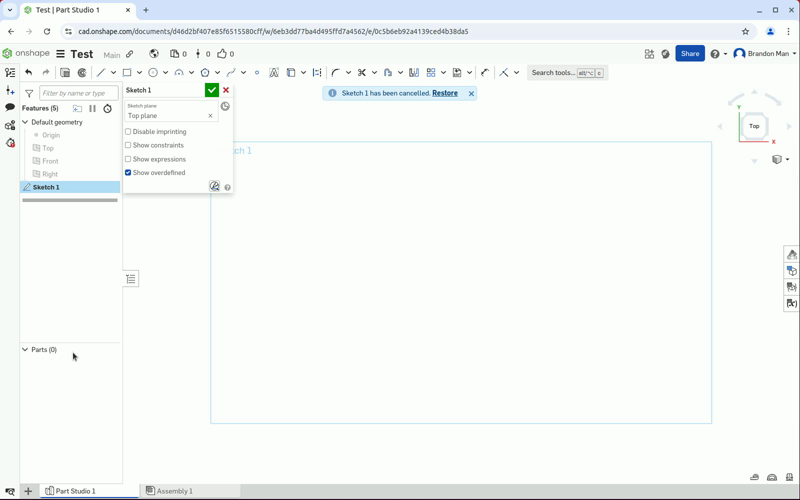
key(l)
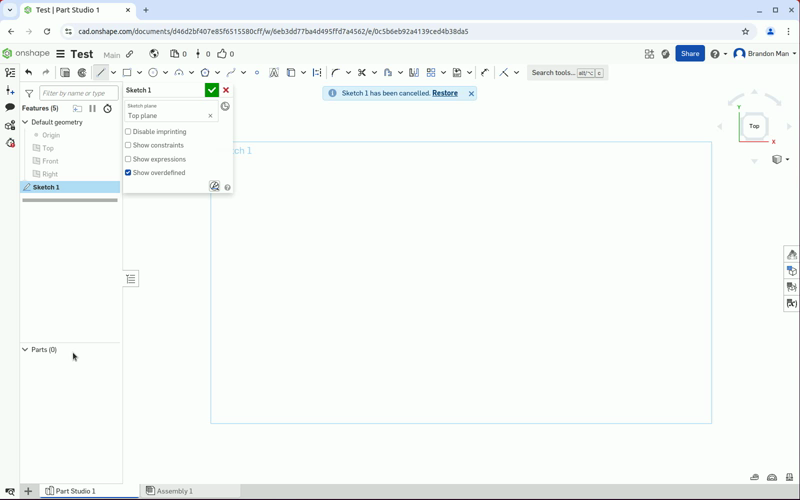
key_down(shift)
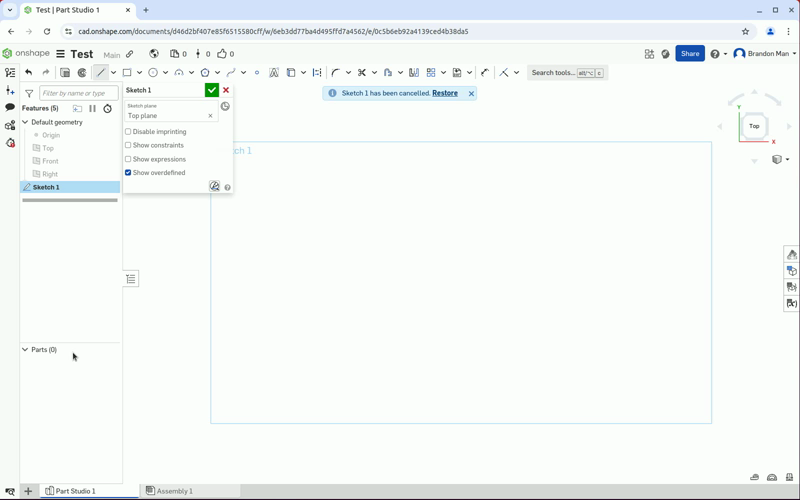
mouse_move(432, 233)
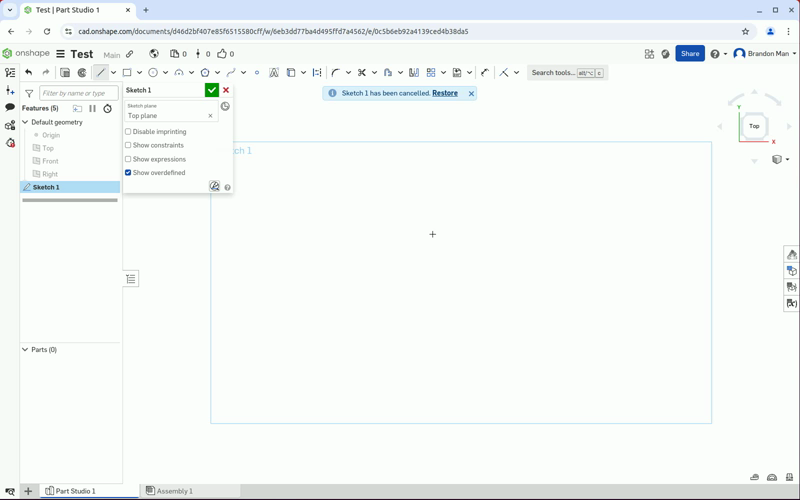
click(432, 233)
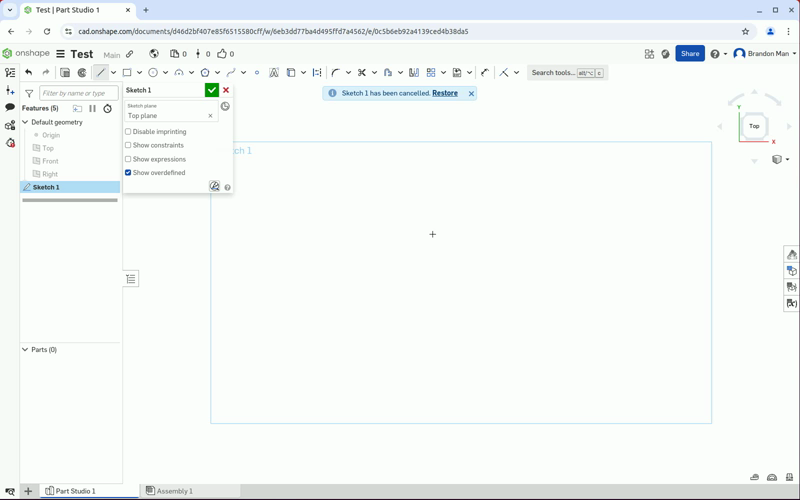
key_up(shift)
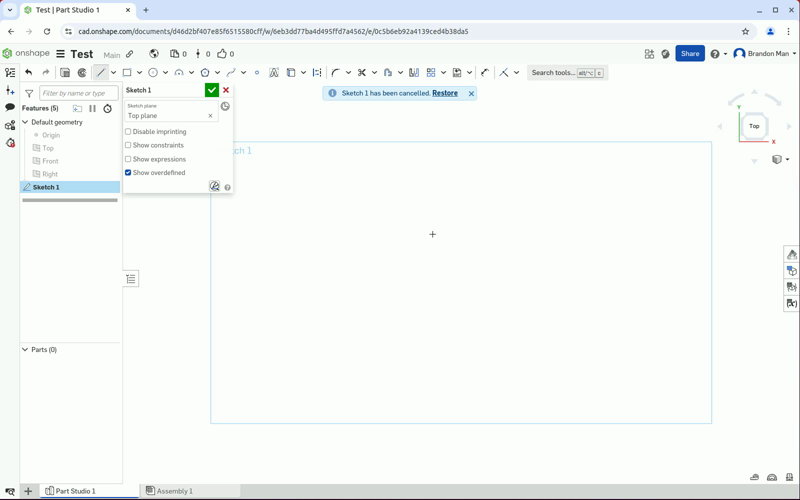
key_down(shift)
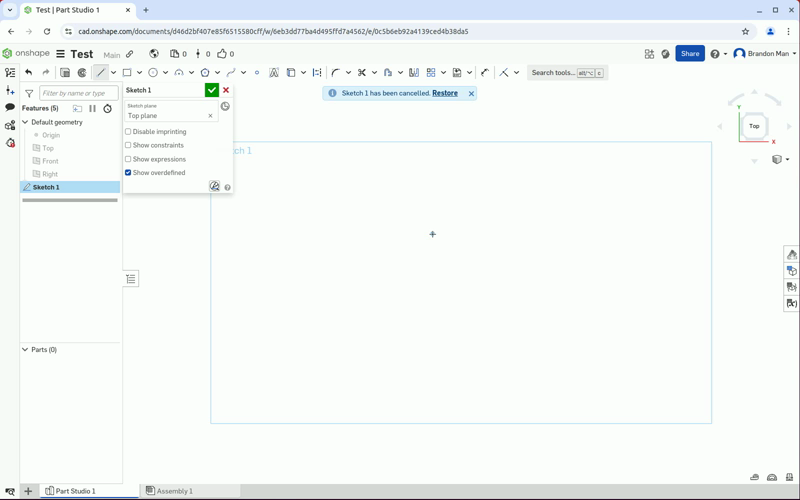
mouse_move(462, 233)
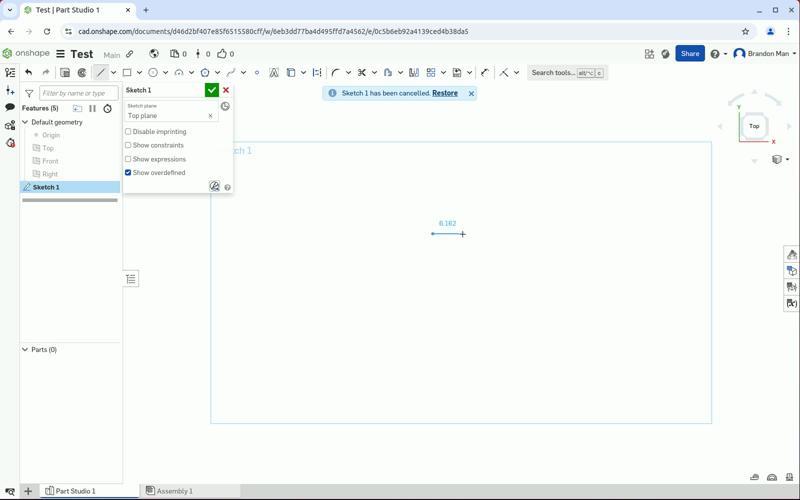
mouse_move(460, 249)
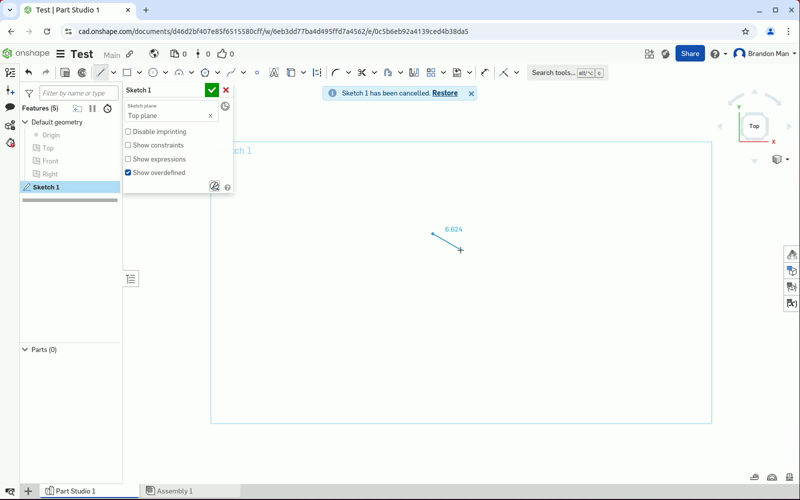
click(460, 249)
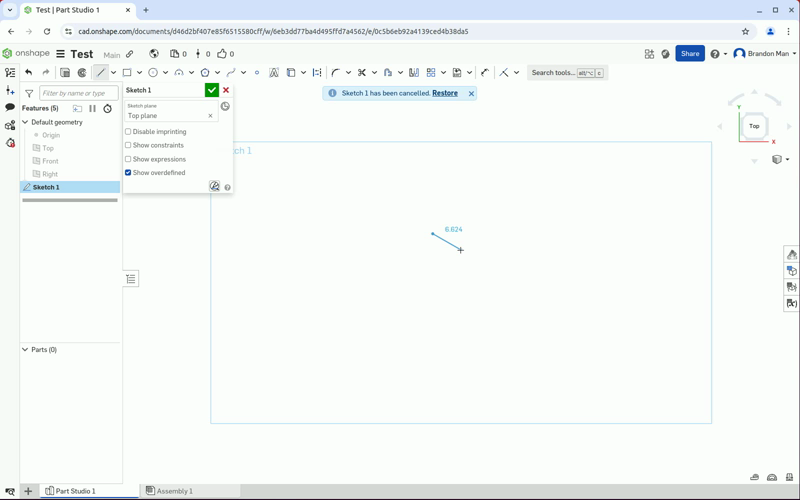
key_up(shift)
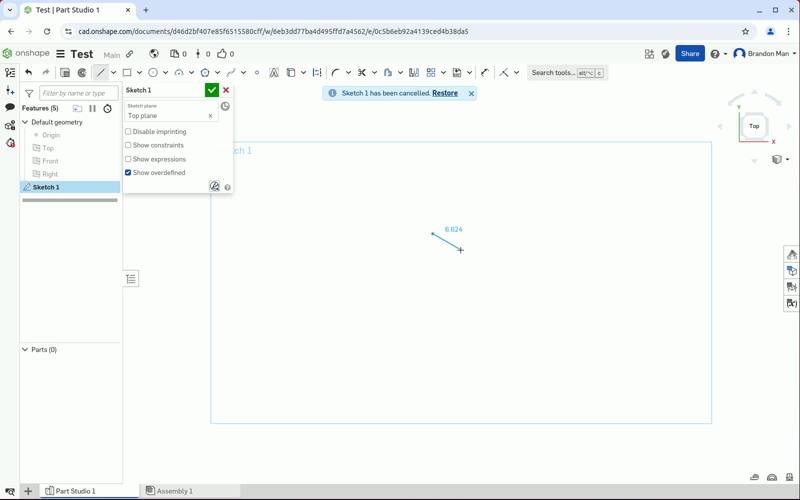
key_down(shift)
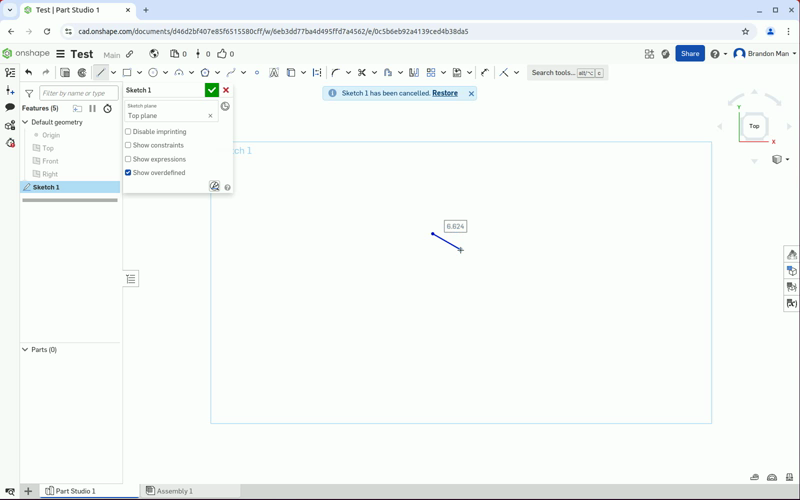
mouse_move(490, 249)
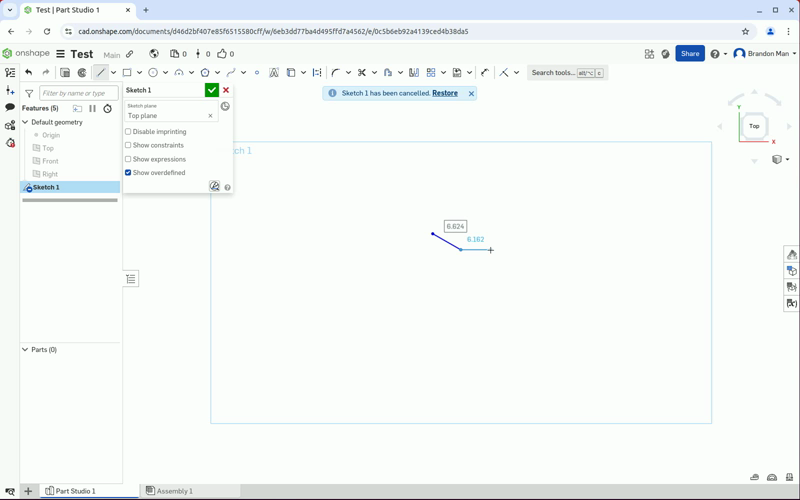
mouse_move(489, 233)
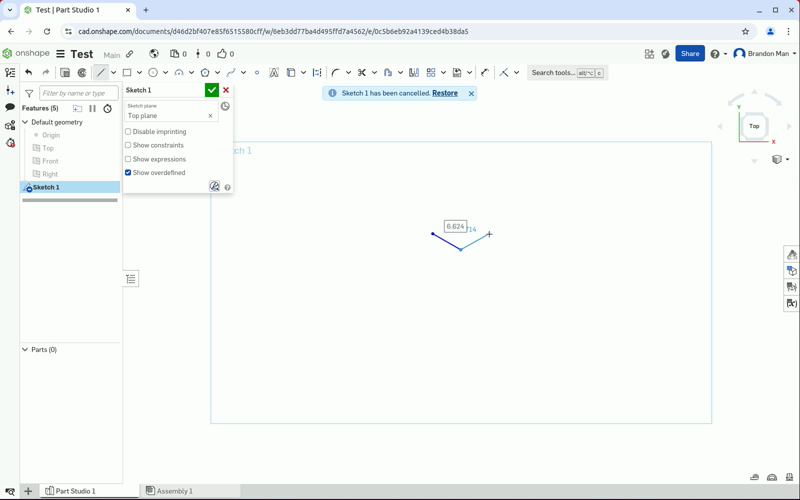
click(489, 233)
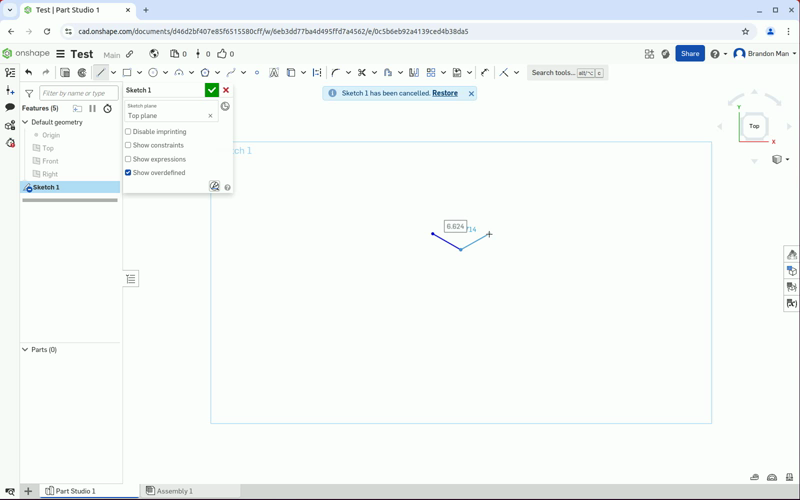
key_up(shift)
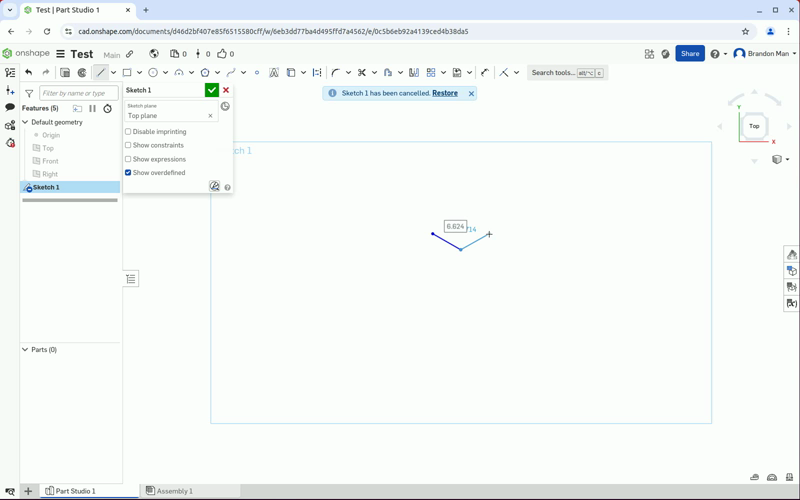
key_down(shift)
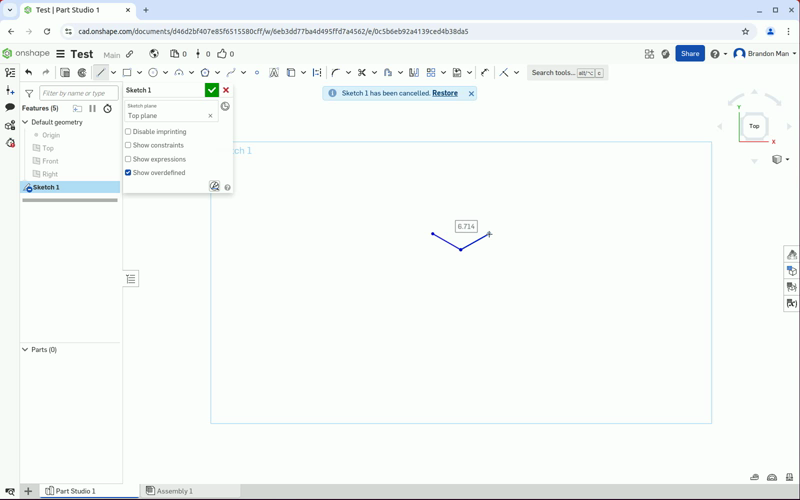
mouse_move(489, 173)
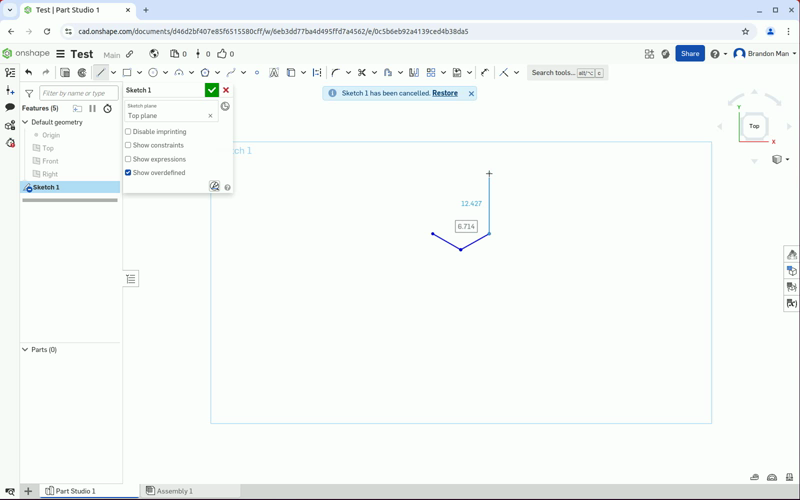
click(489, 173)
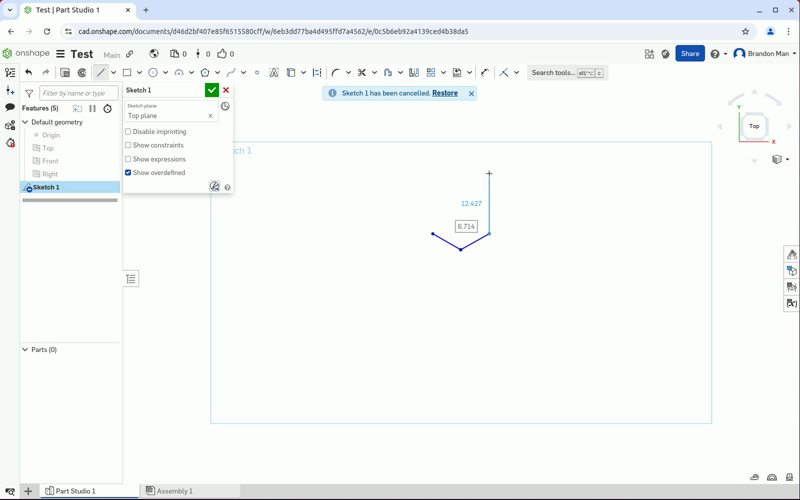
key_up(shift)
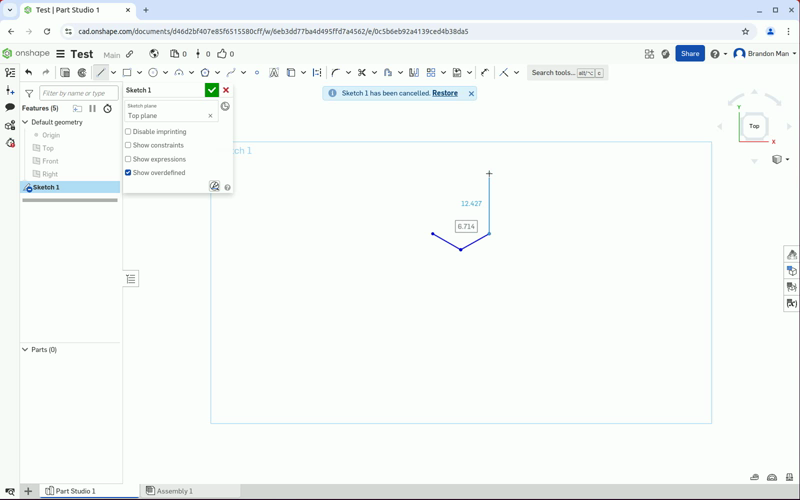
key(esc)
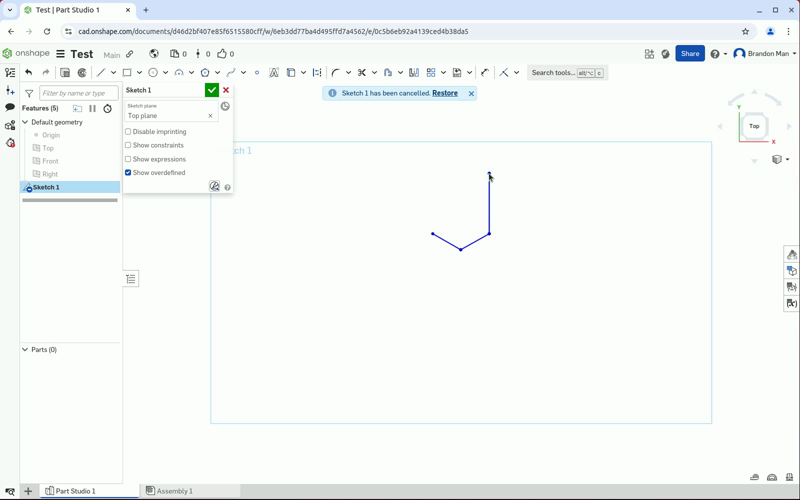
key(a)
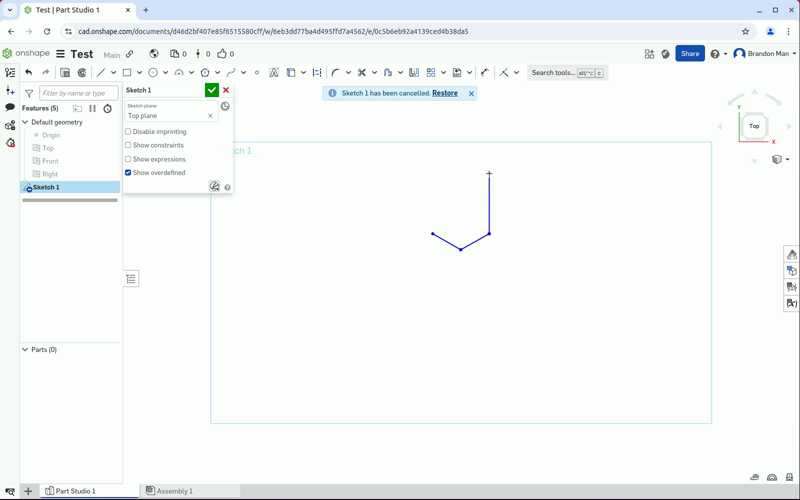
mouse_move(489, 173)
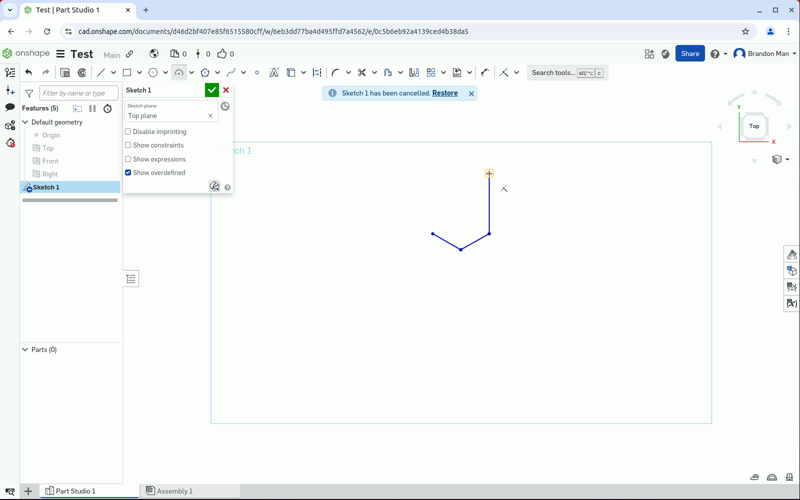
click(489, 173)
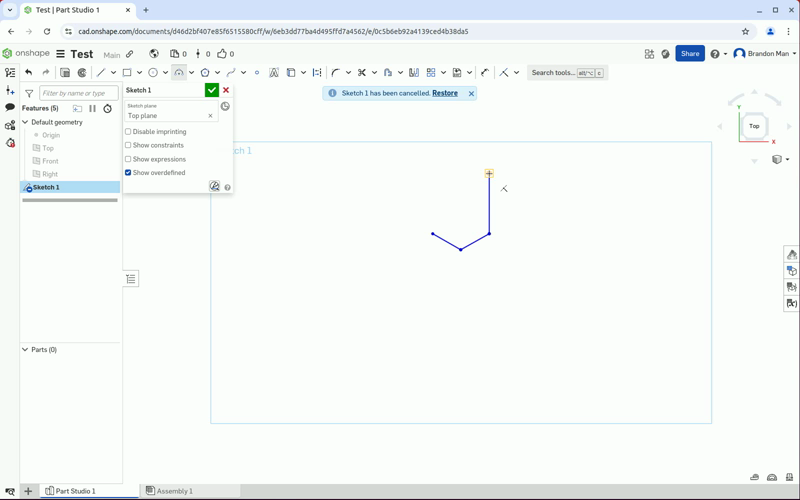
key_down(shift)
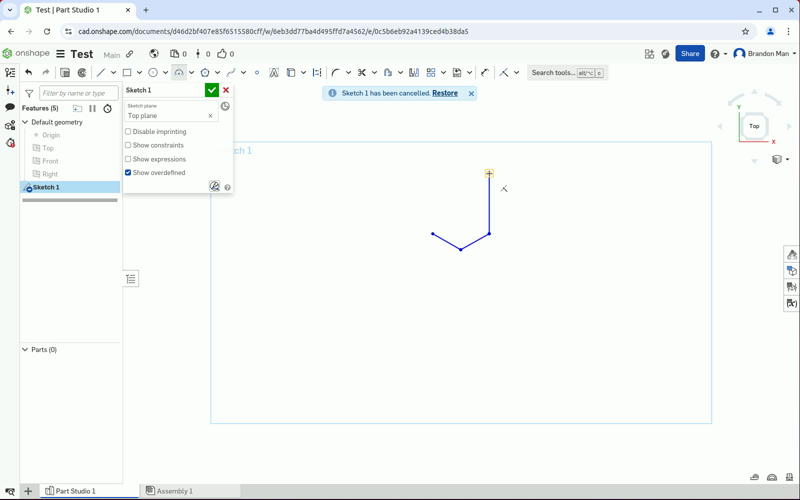
mouse_move(432, 173)
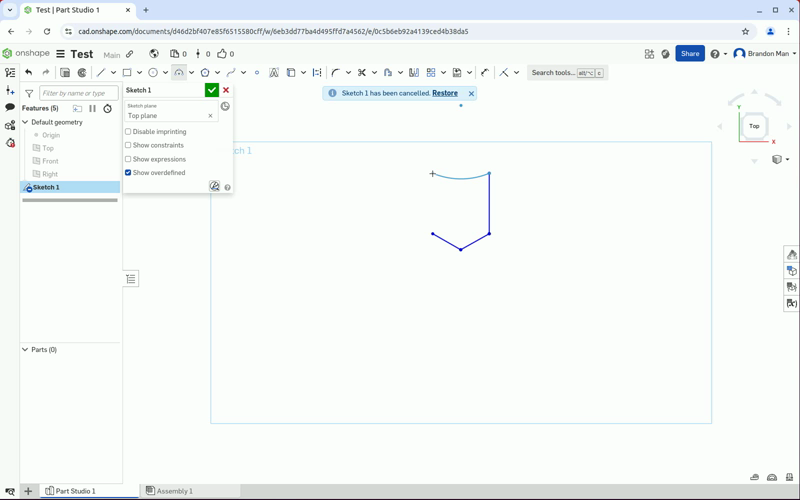
click(432, 173)
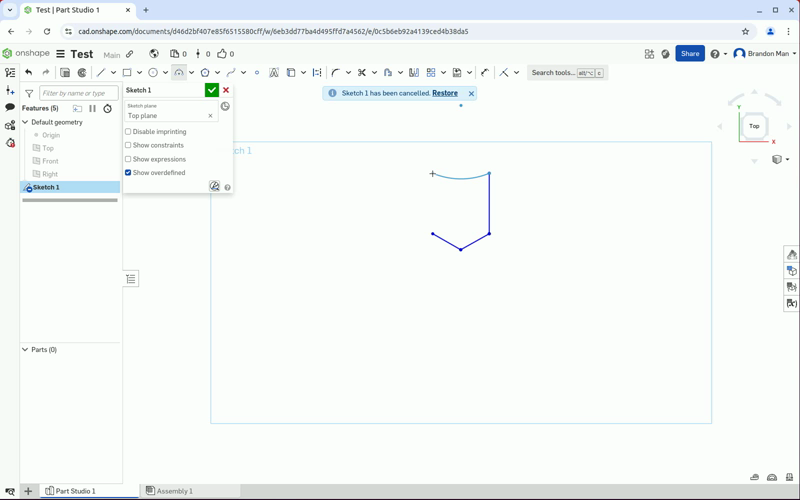
mouse_move(460, 169)
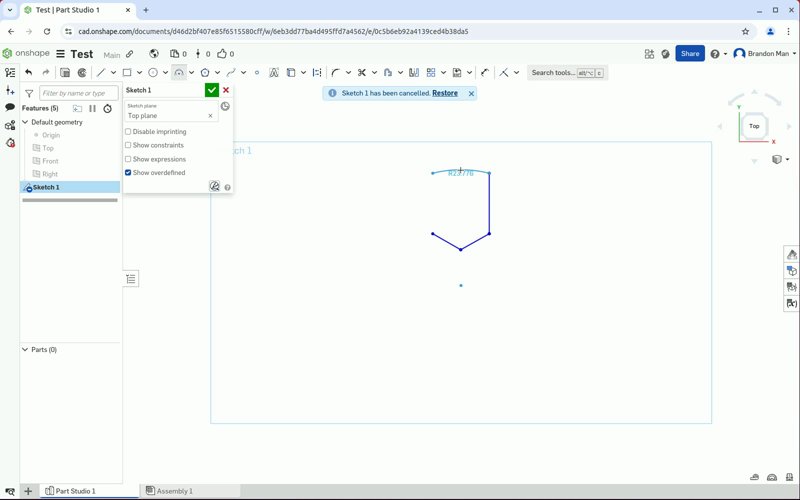
click(460, 169)
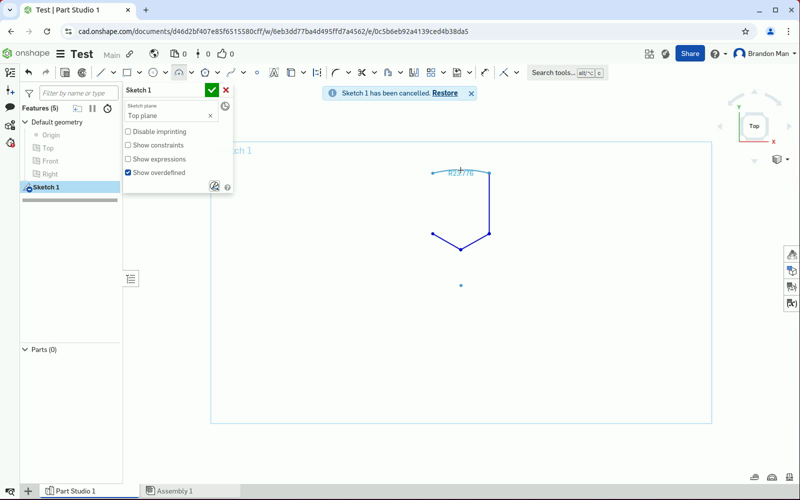
key_up(shift)
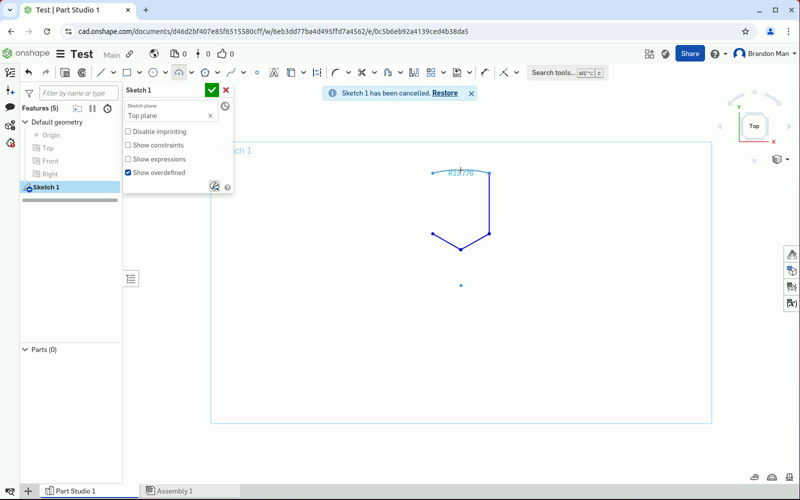
key(esc)
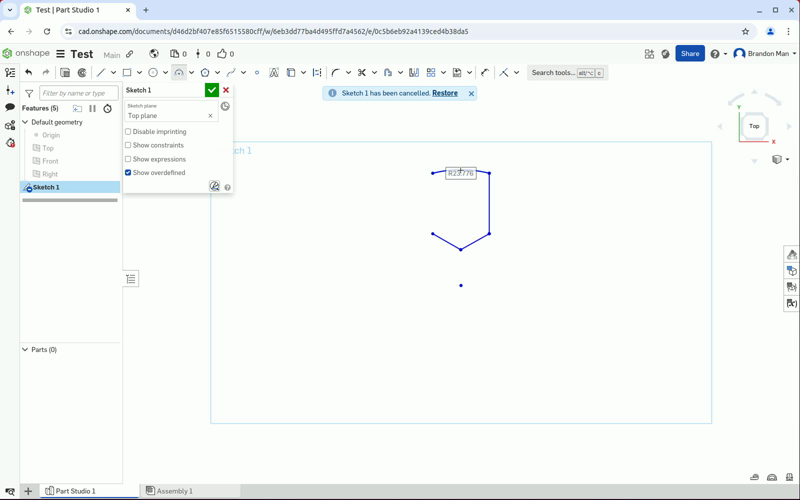
key(l)
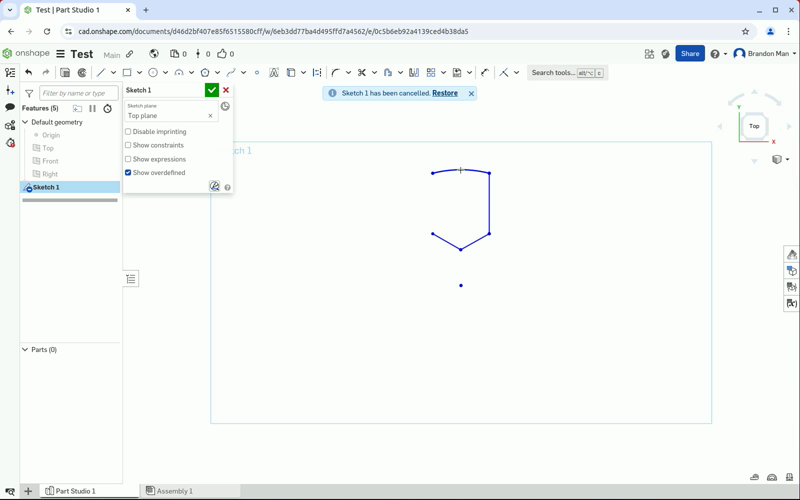
mouse_move(432, 173)
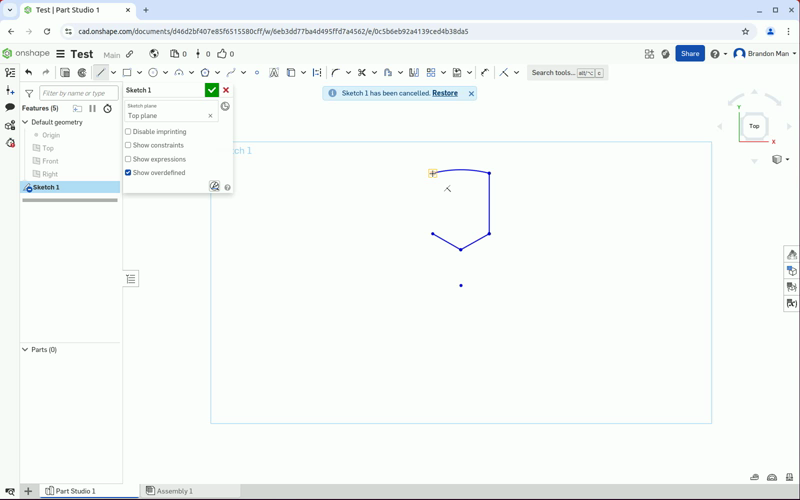
click(432, 173)
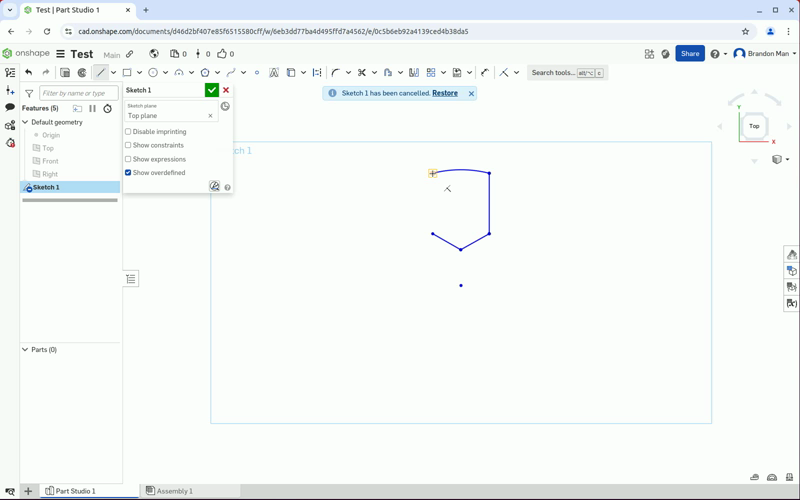
key_down(shift)
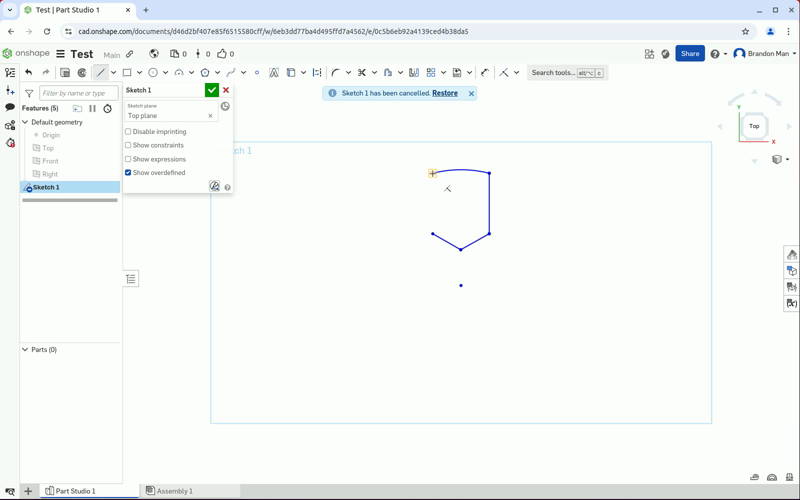
mouse_move(432, 233)
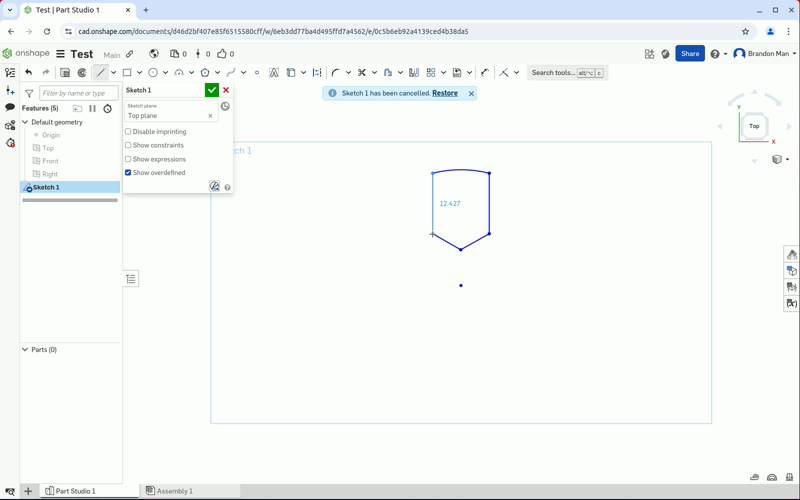
key_up(shift)
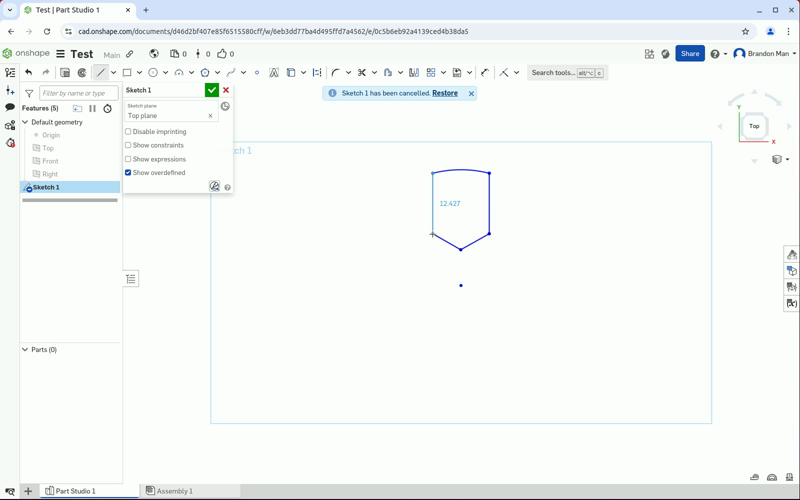
click(432, 233)
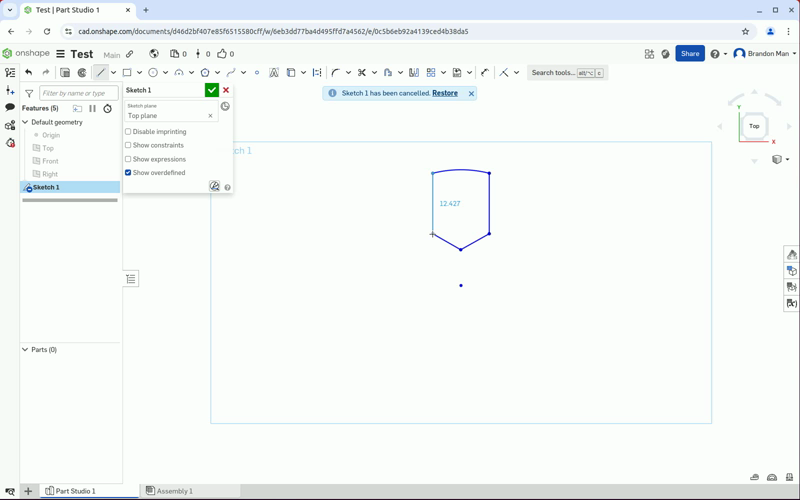
key(esc)
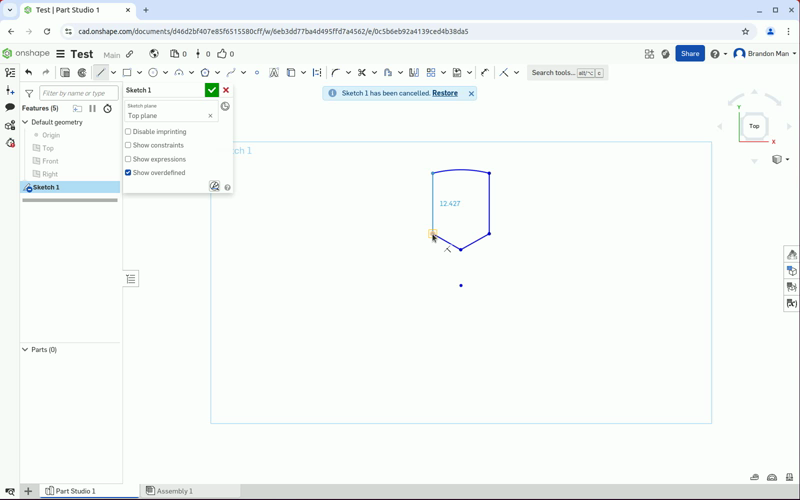
mouse_move(463, 242)
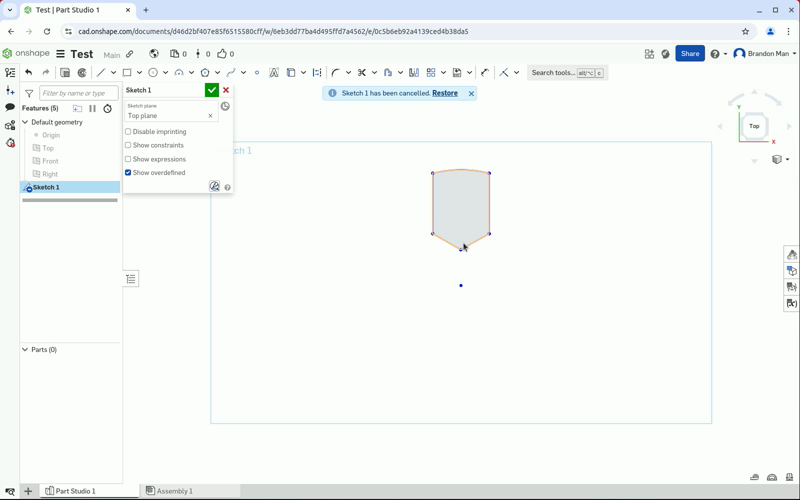
click(463, 242)
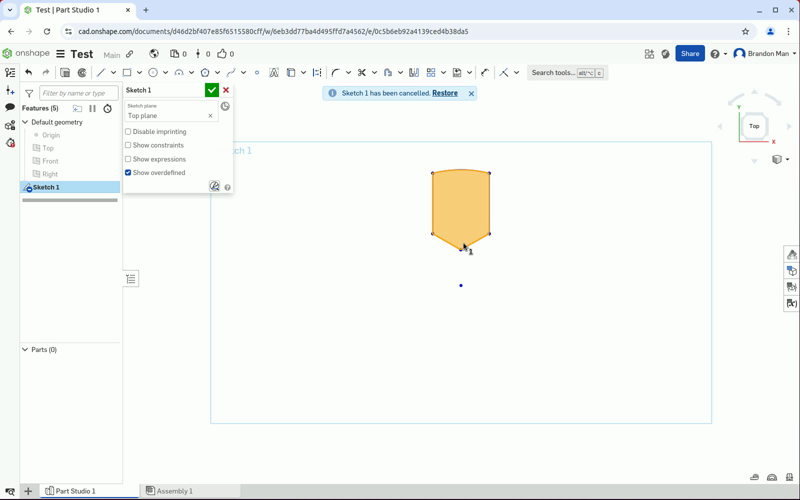
mouse_move(73, 352)
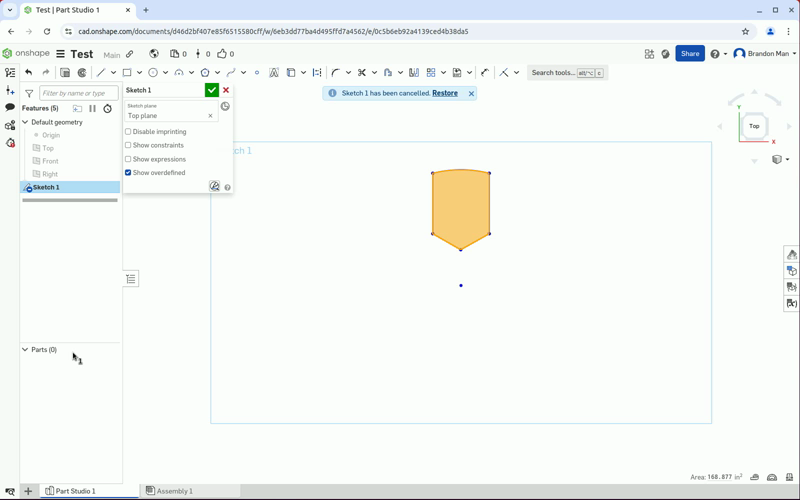
key(shift+y)
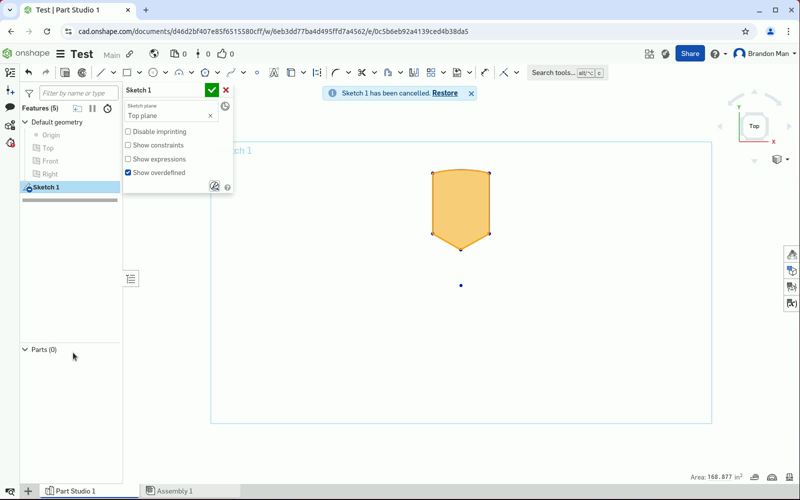
key(shift+e)
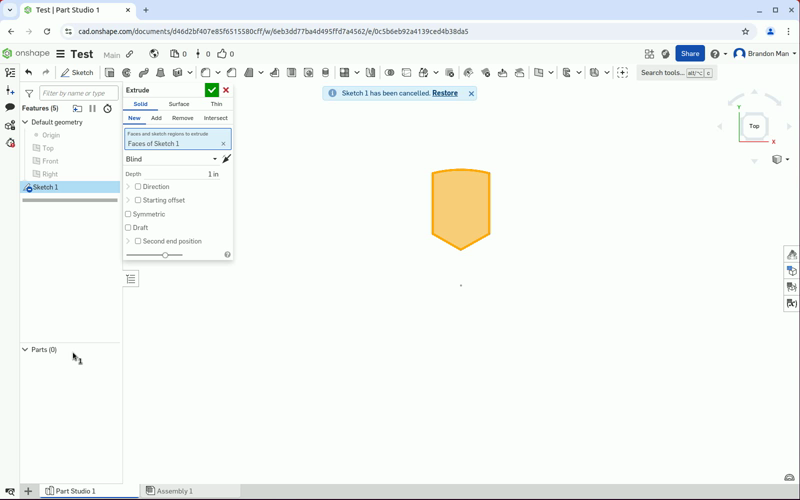
mouse_move(143, 106)
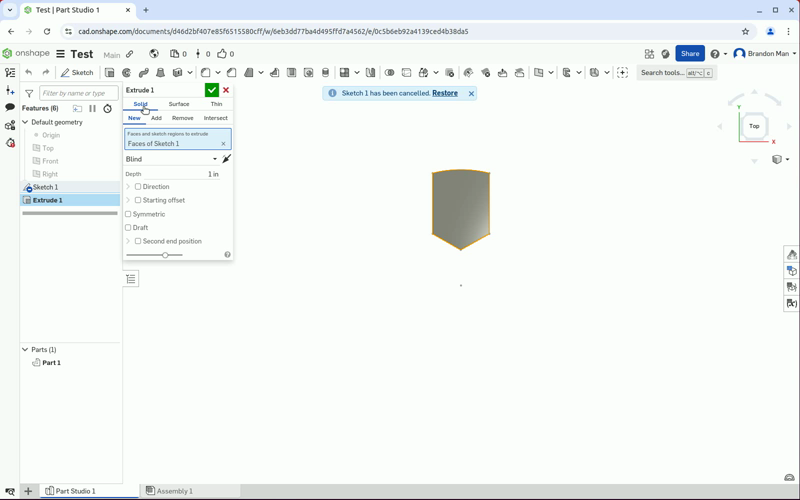
click(143, 106)
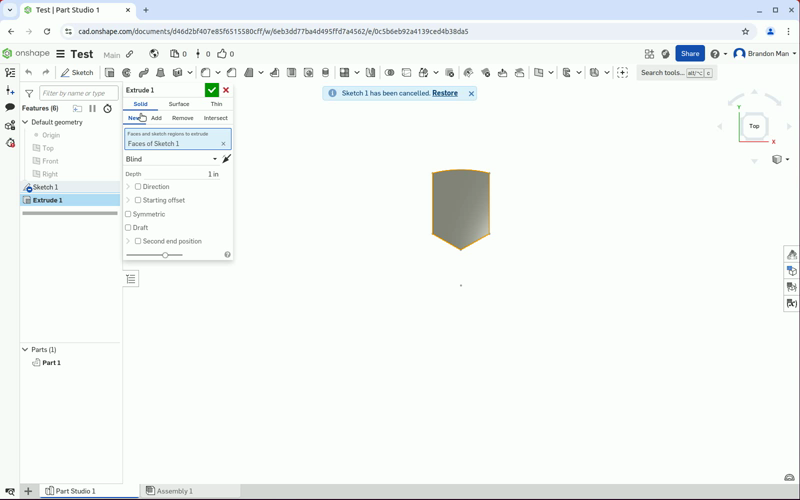
mouse_move(137, 120)
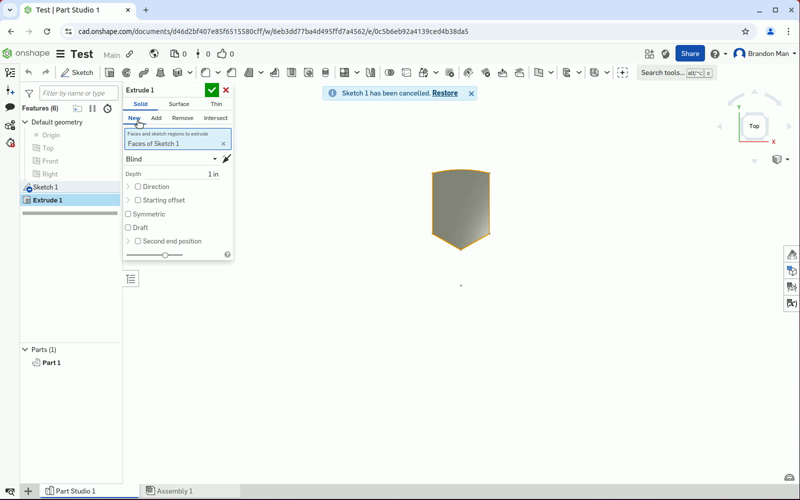
click(137, 120)
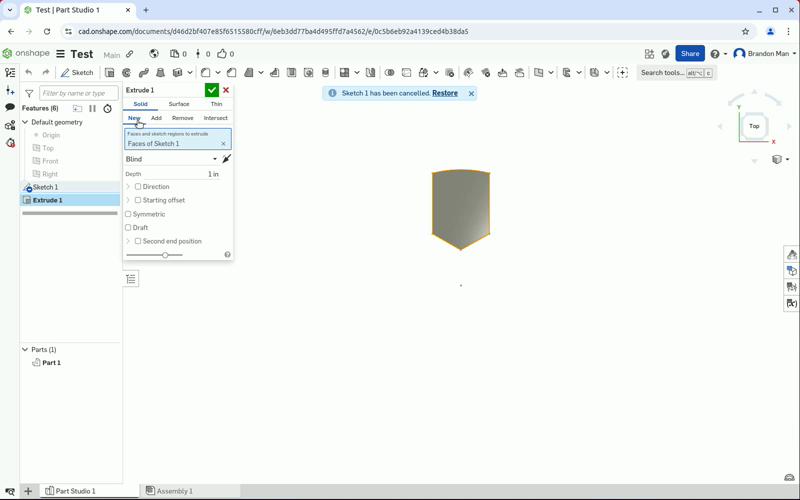
key(tab, 4)
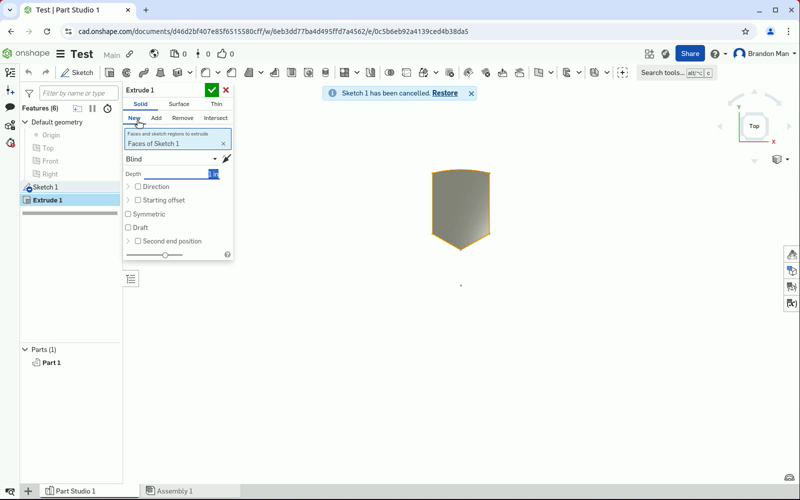
text(11.554)
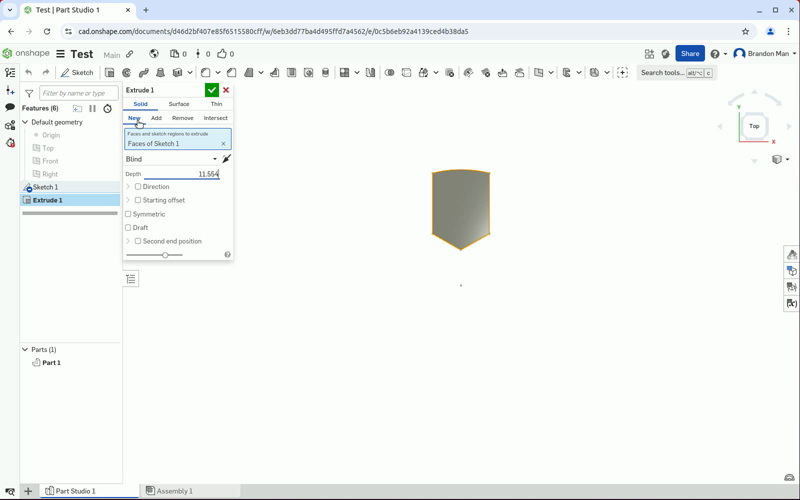
key(enter)
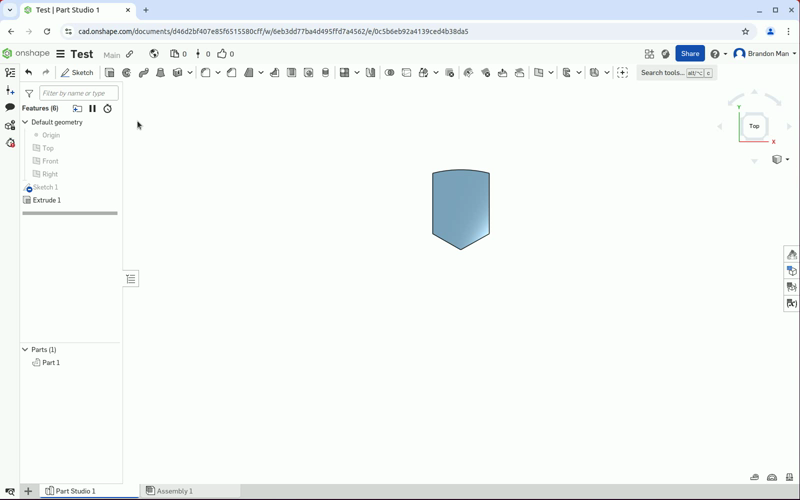
key(shift+h)
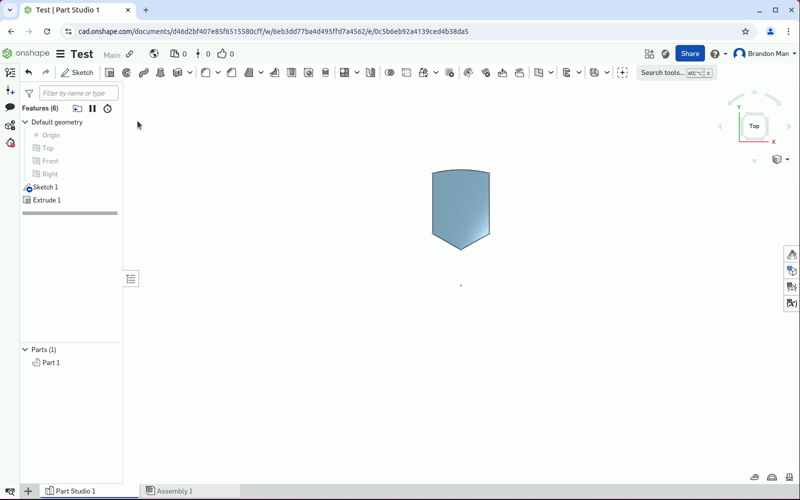
key(shift+h)
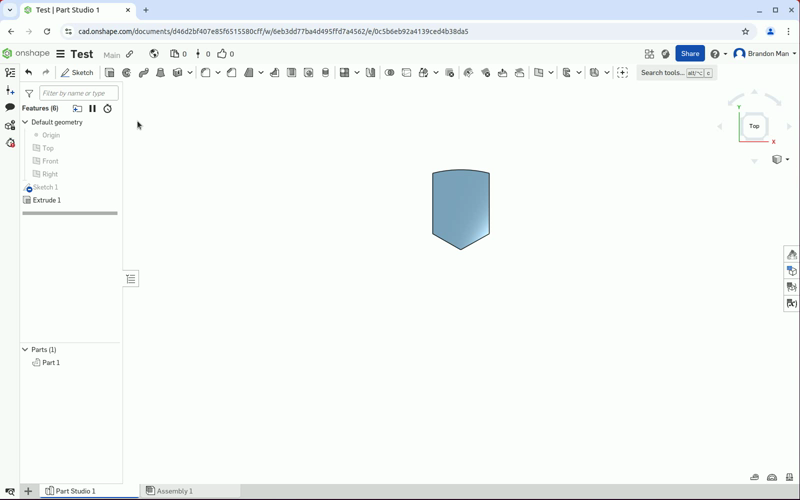
mouse_move(73, 189)
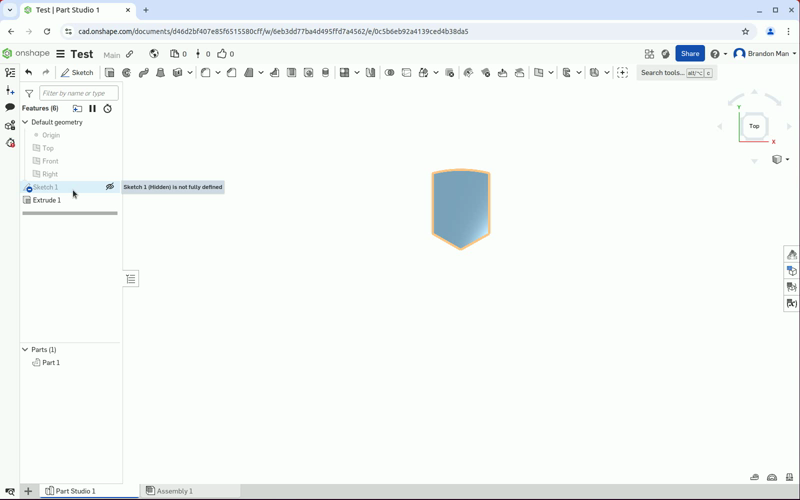
click(73, 189)
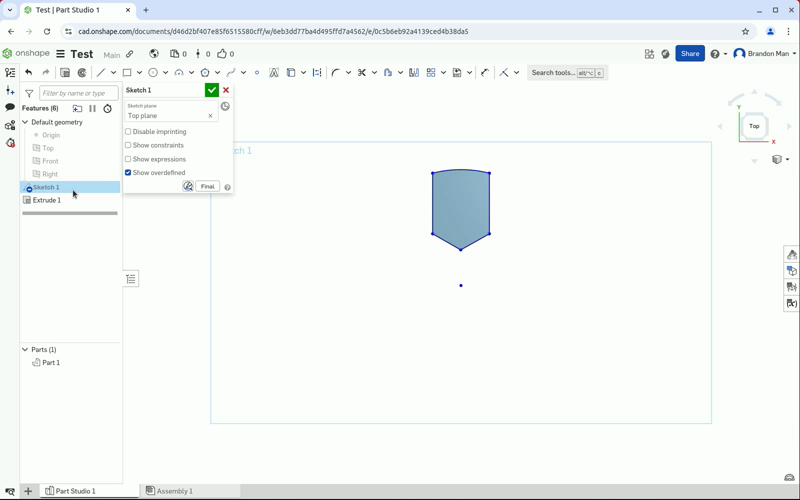
mouse_move(229, 92)
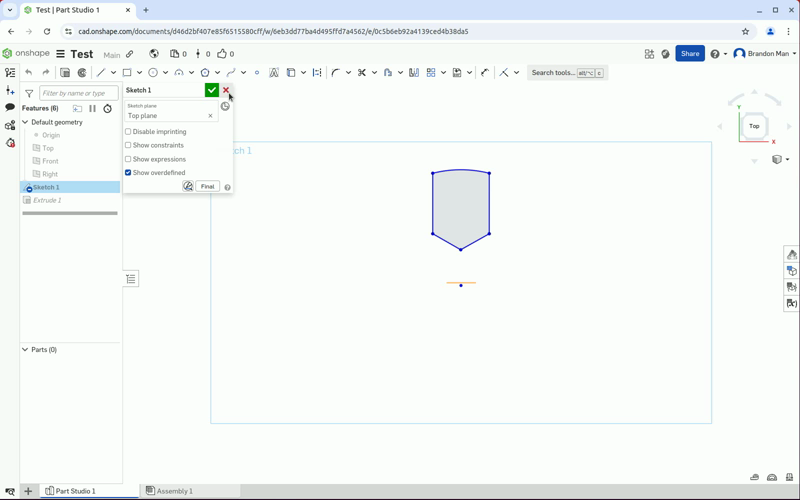
click(229, 92)
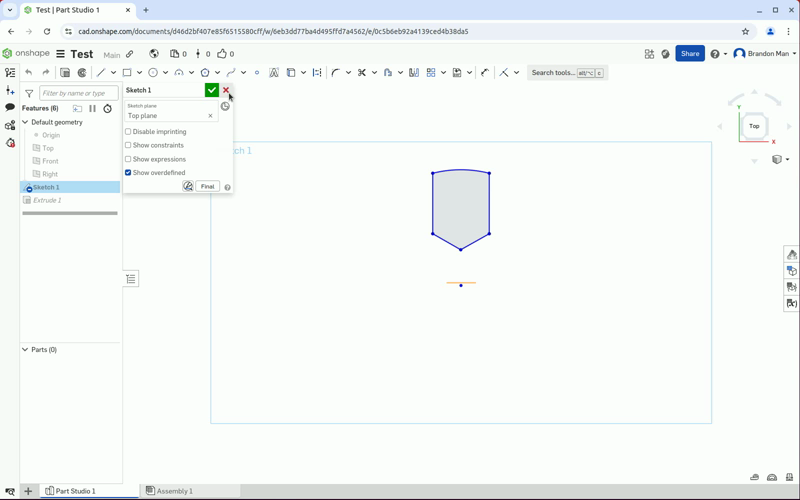
key(shift+s)
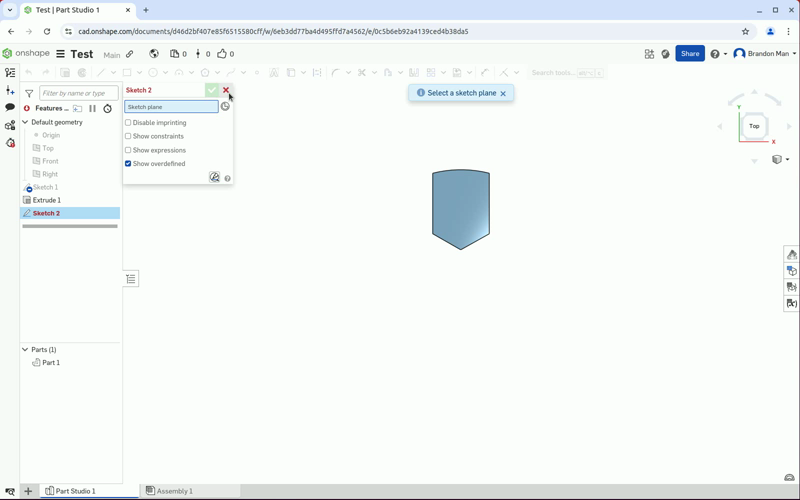
mouse_move(73, 150)
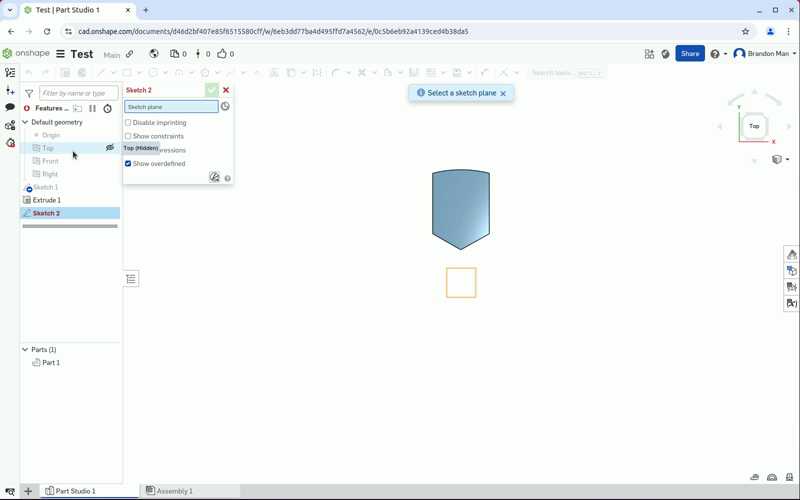
click(73, 150)
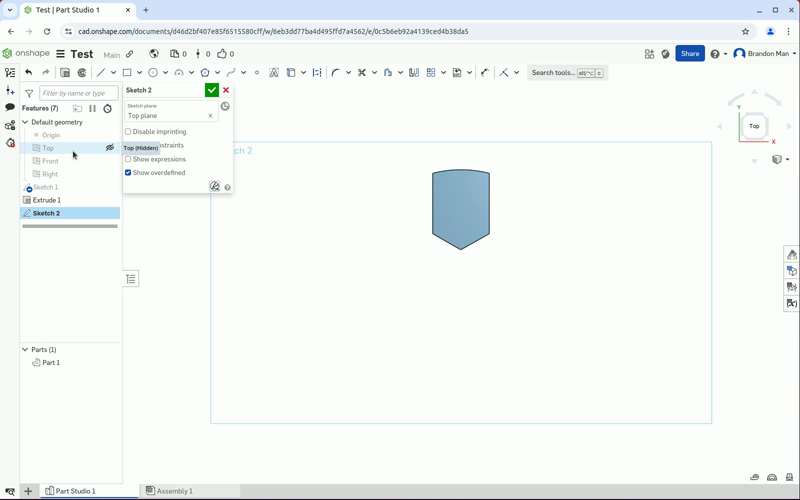
mouse_move(73, 352)
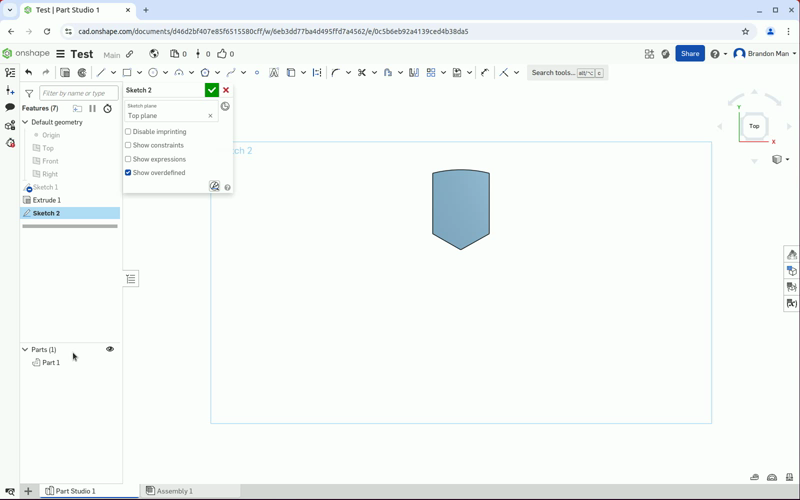
key(y)
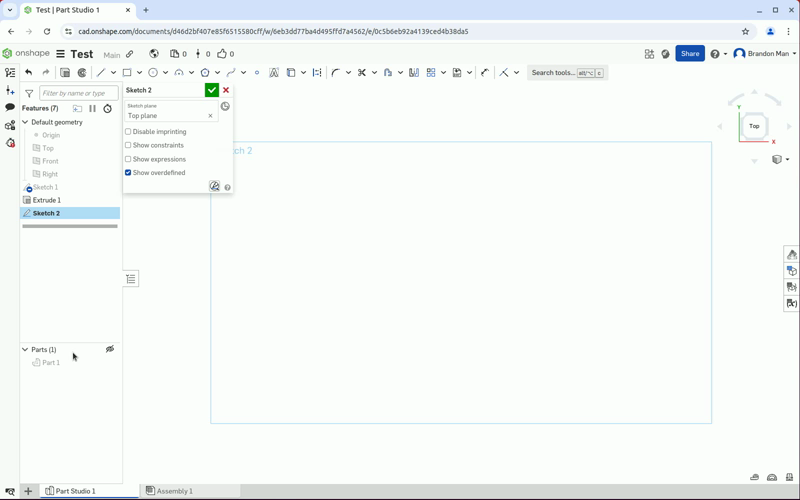
key(l)
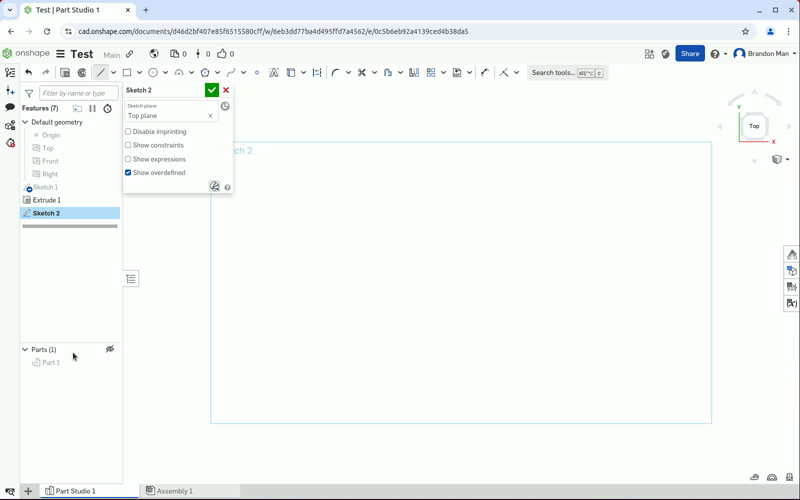
key_down(shift)
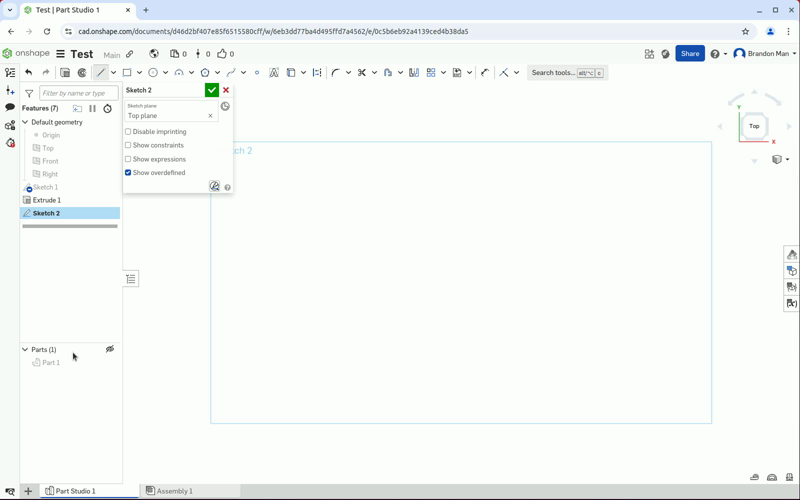
mouse_move(489, 233)
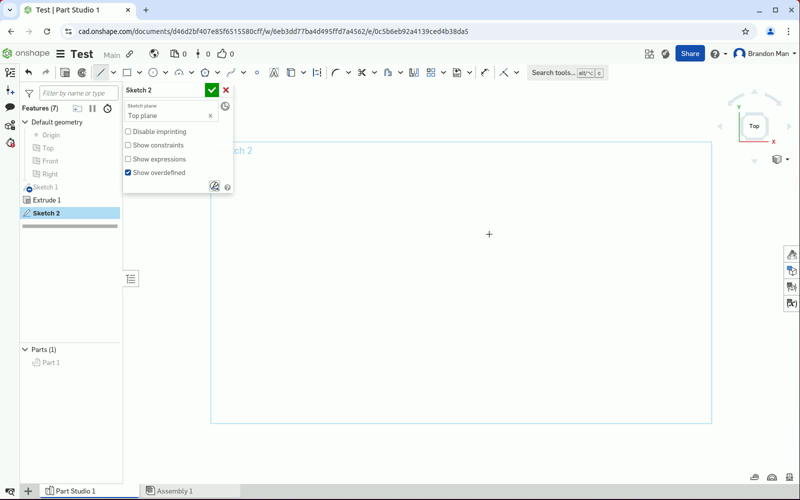
click(489, 233)
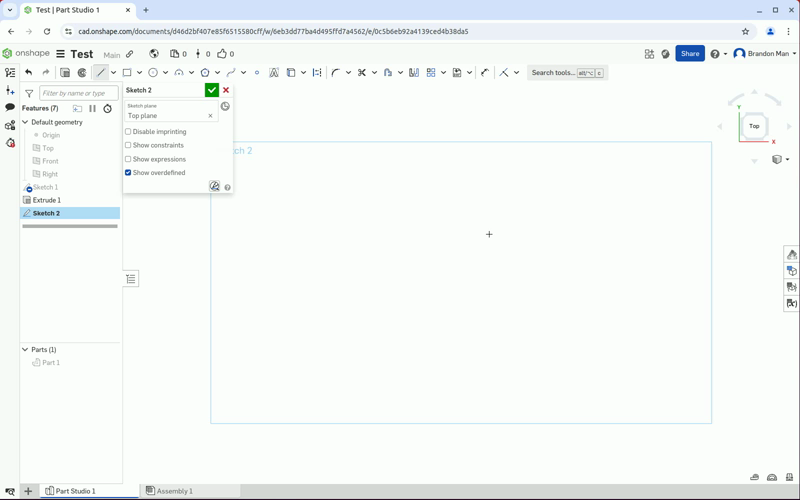
key_up(shift)
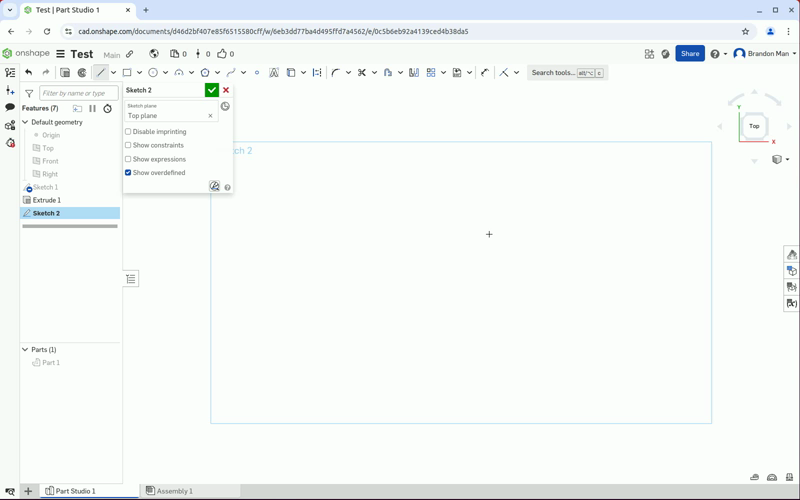
key_down(shift)
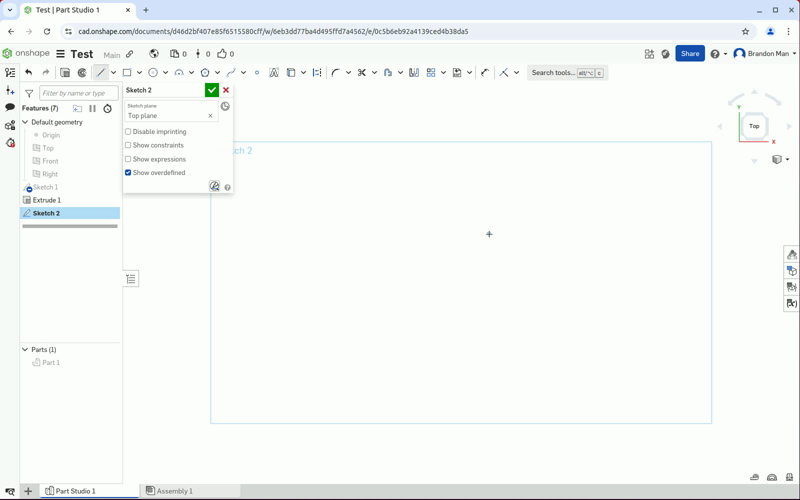
mouse_move(541, 203)
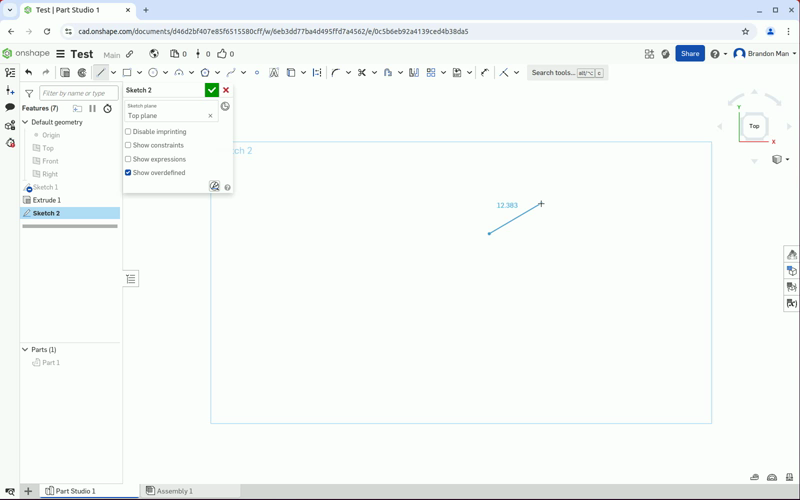
click(541, 203)
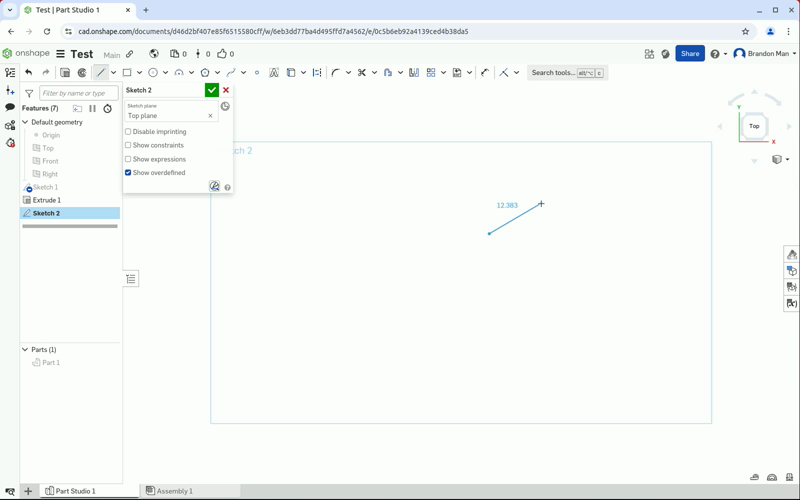
key_up(shift)
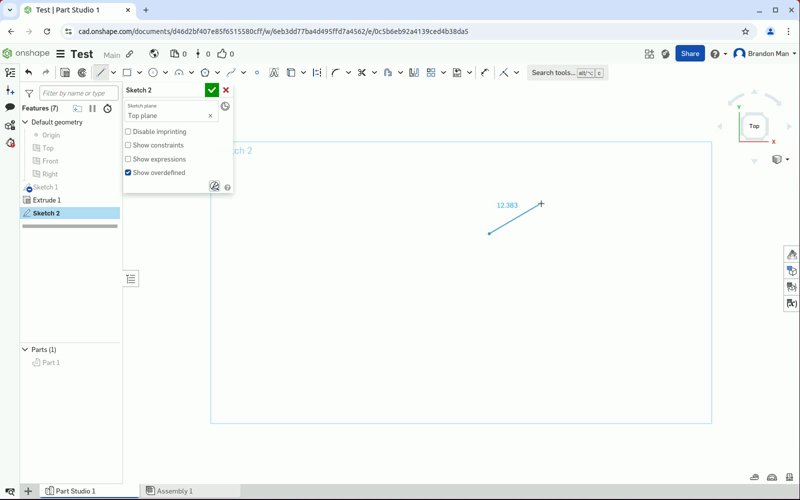
key(esc)
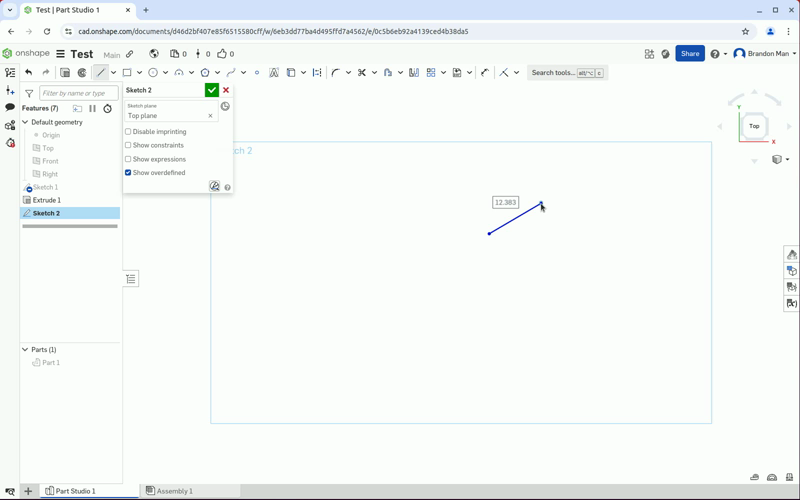
key(a)
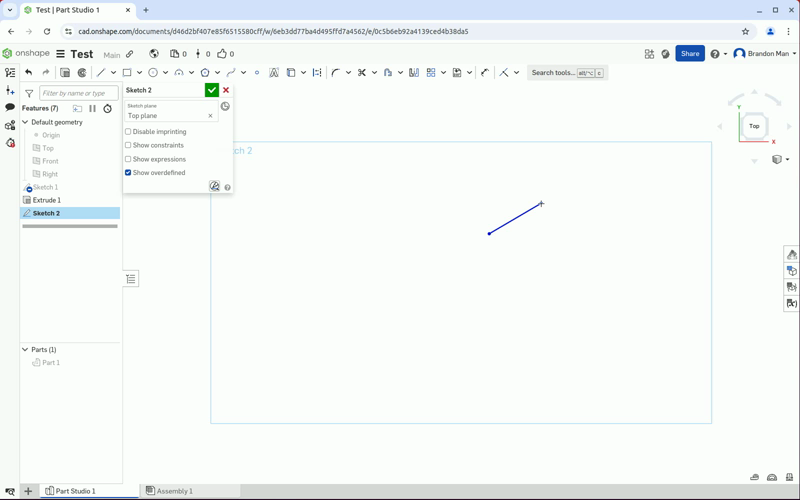
mouse_move(541, 203)
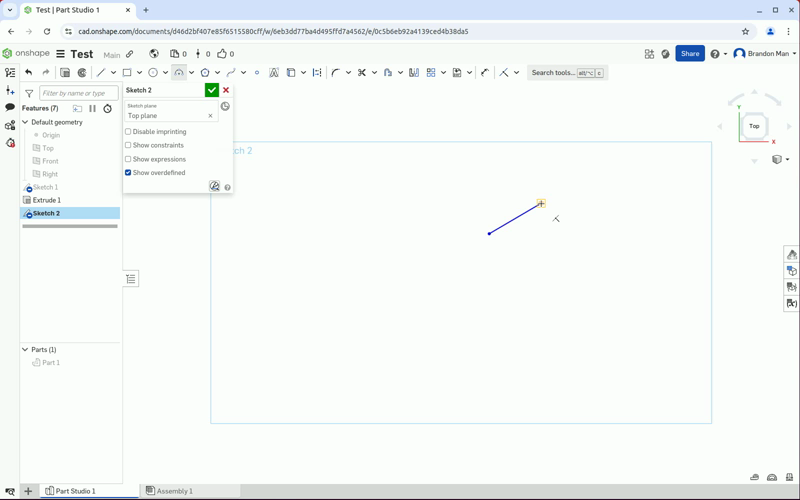
click(541, 203)
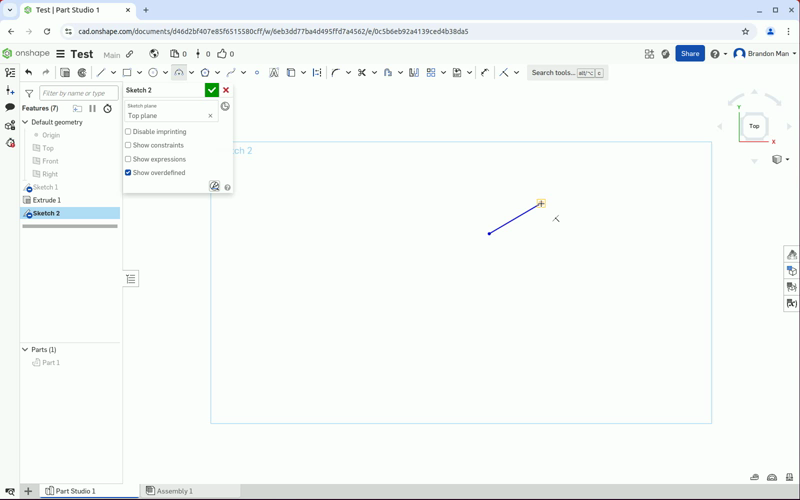
key_down(shift)
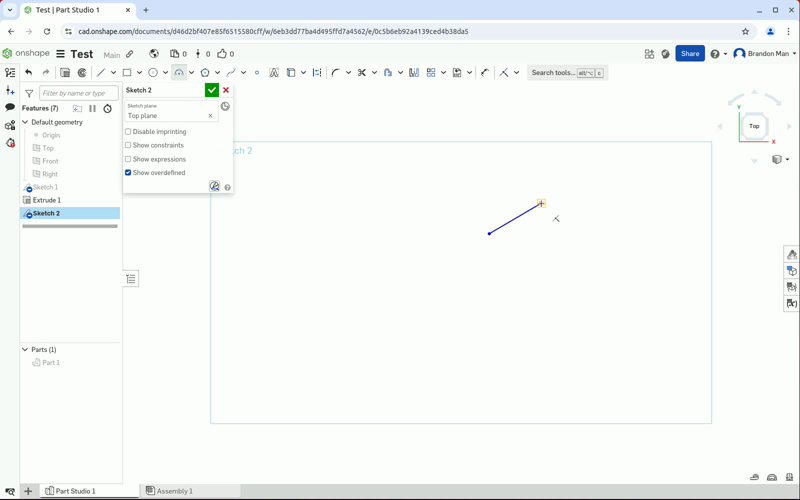
mouse_move(489, 173)
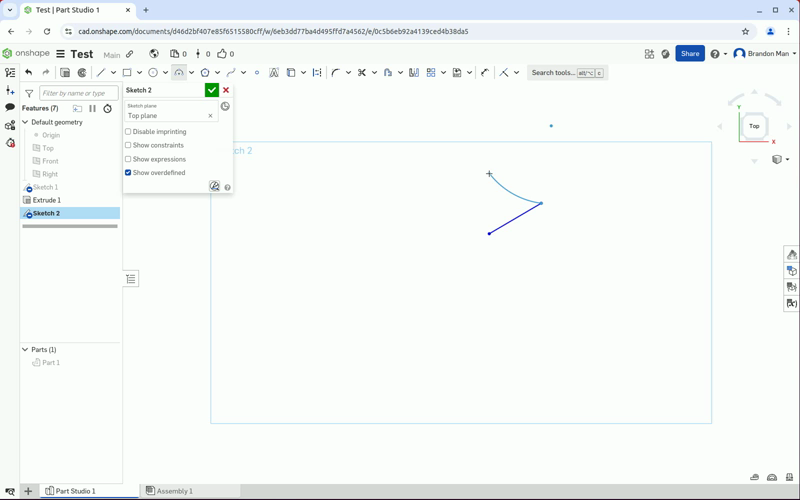
click(489, 173)
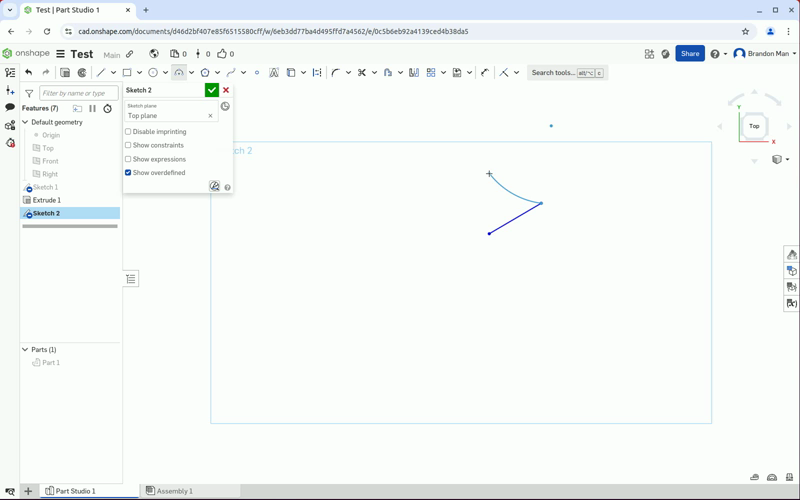
mouse_move(517, 184)
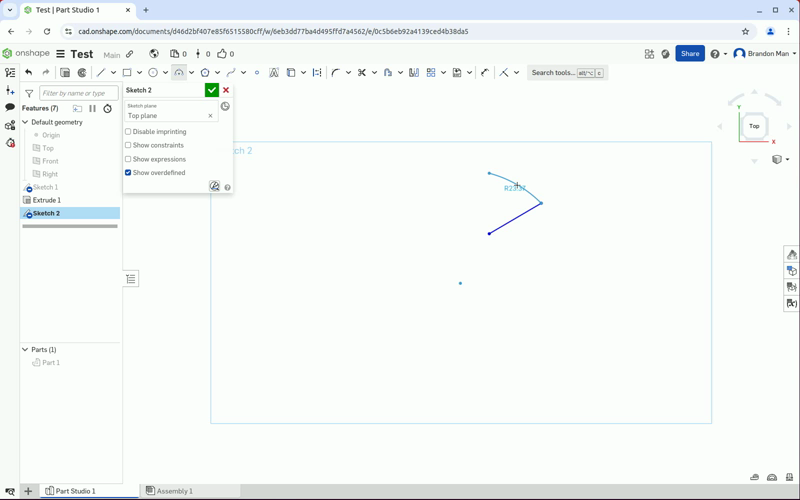
click(517, 184)
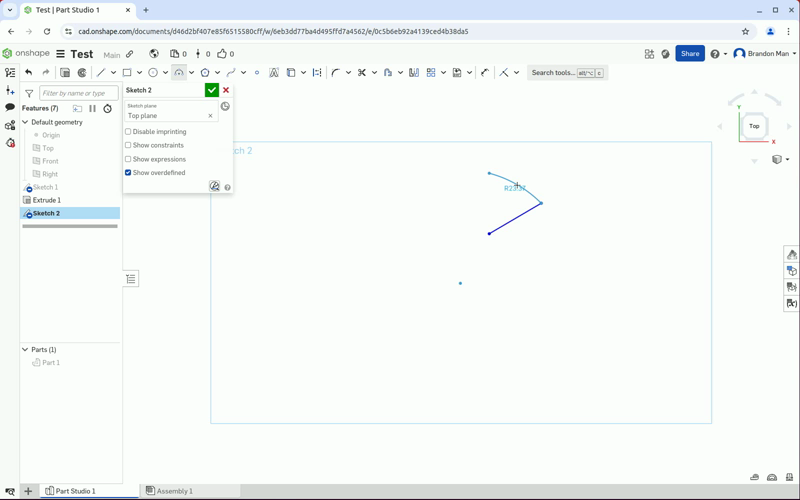
key_up(shift)
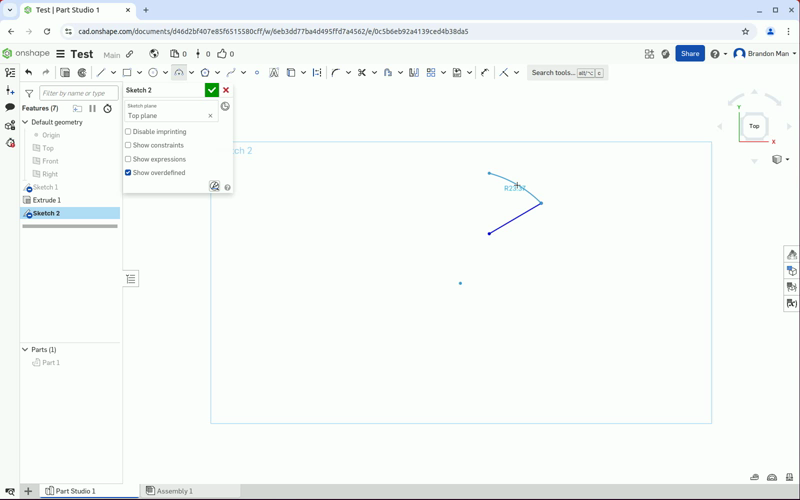
key(esc)
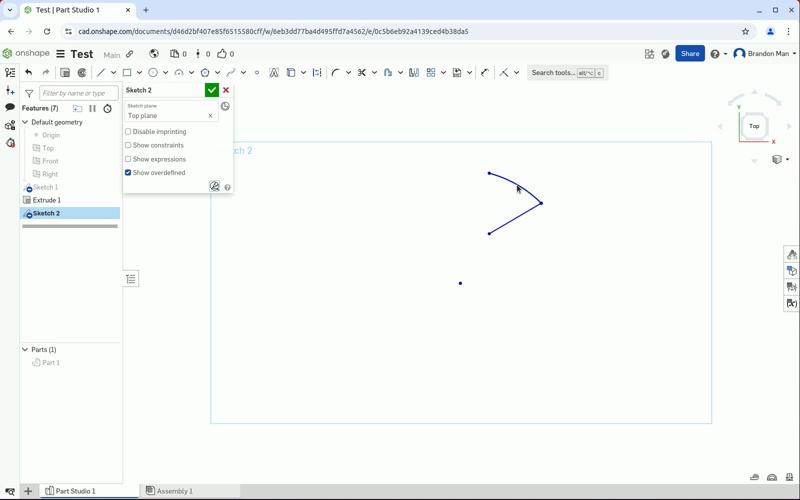
key(l)
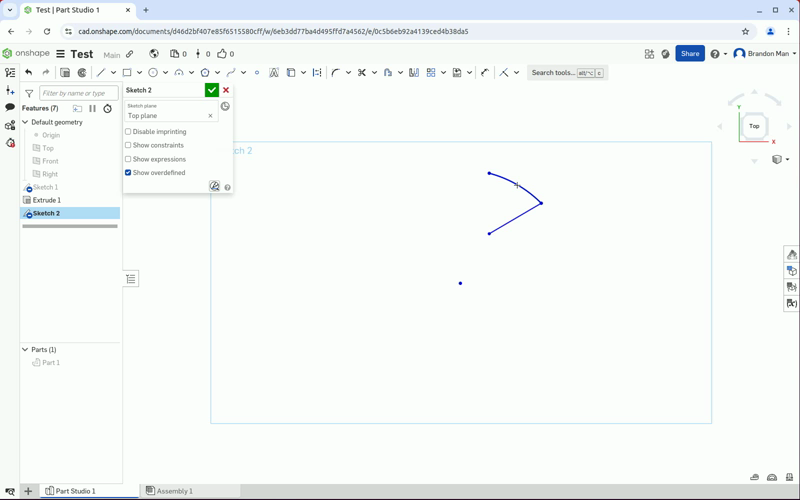
mouse_move(489, 173)
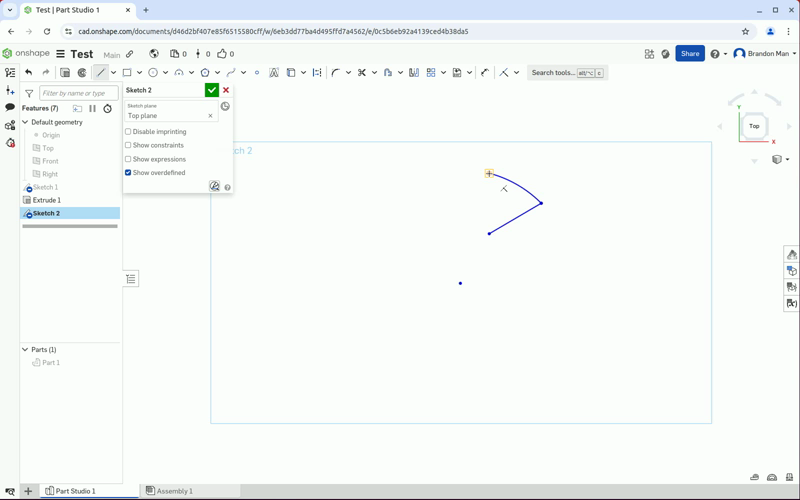
click(489, 173)
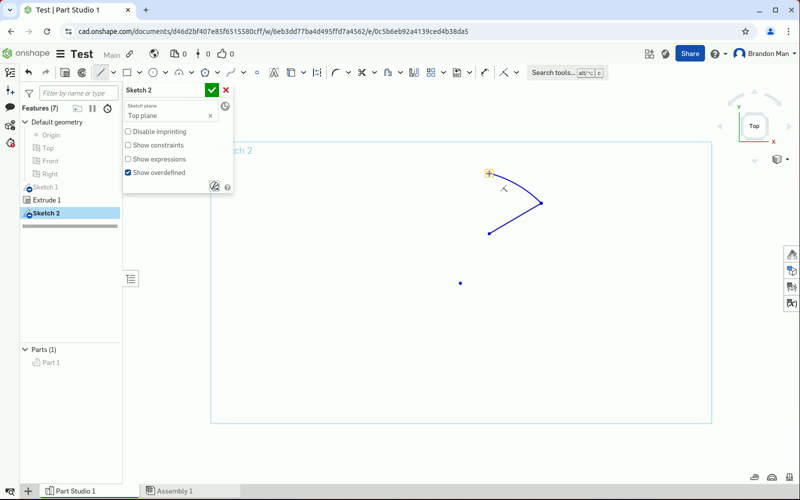
key_down(shift)
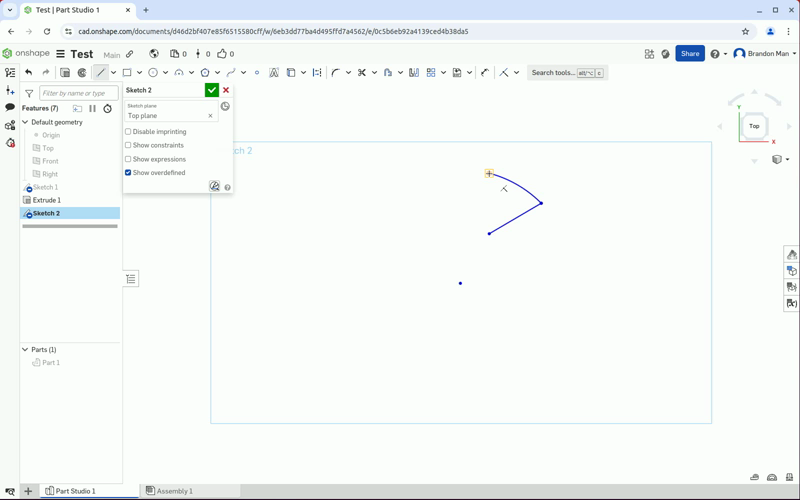
mouse_move(489, 233)
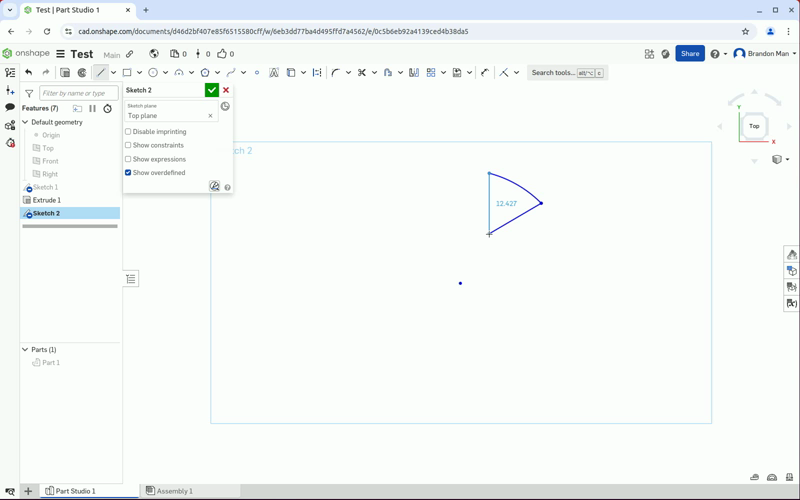
key_up(shift)
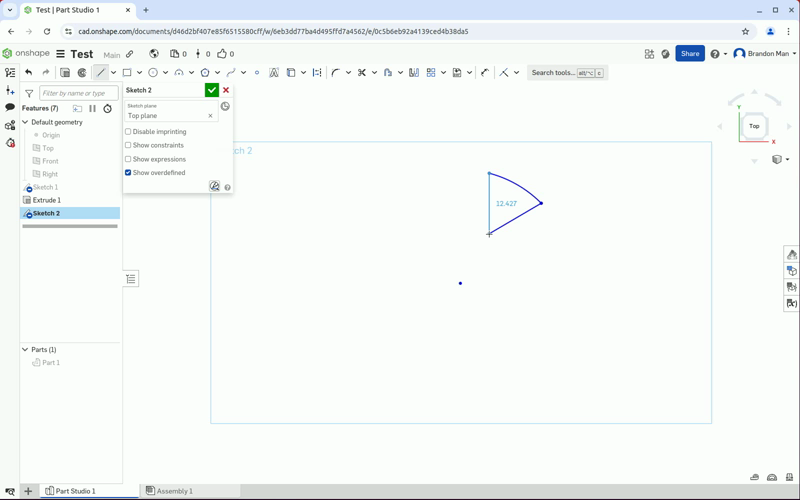
click(489, 233)
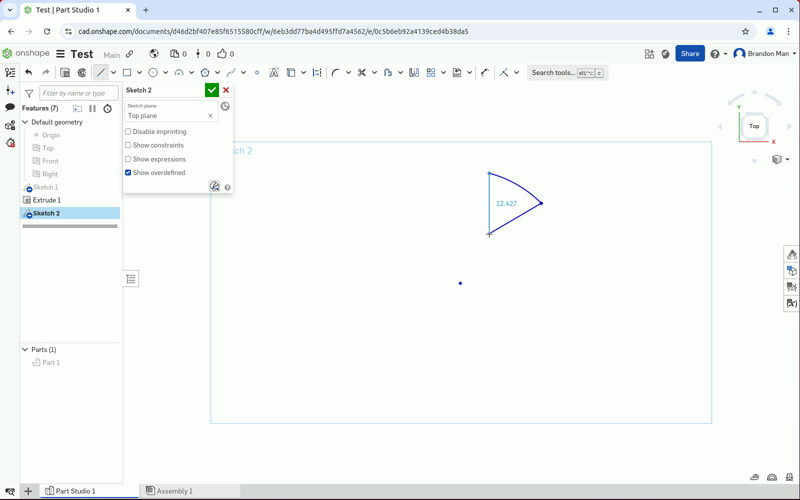
key(esc)
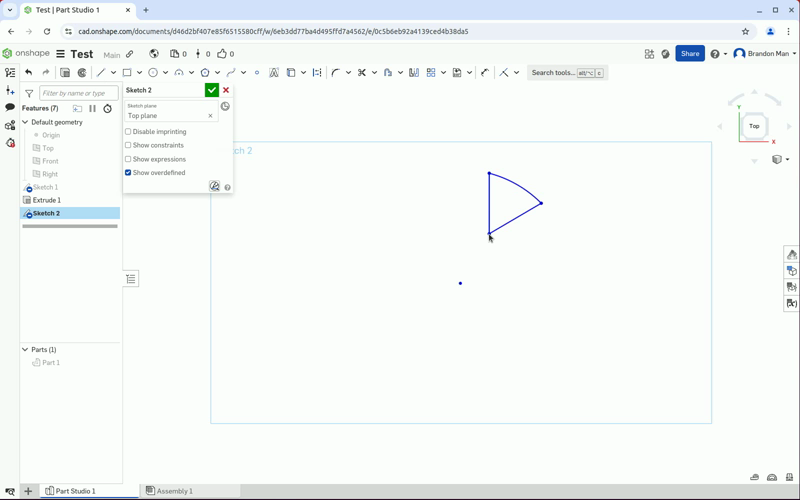
mouse_move(520, 198)
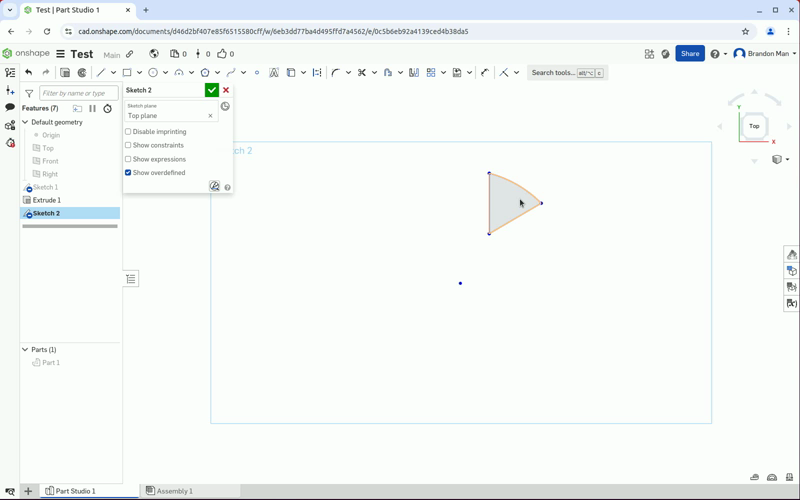
scroll(6)
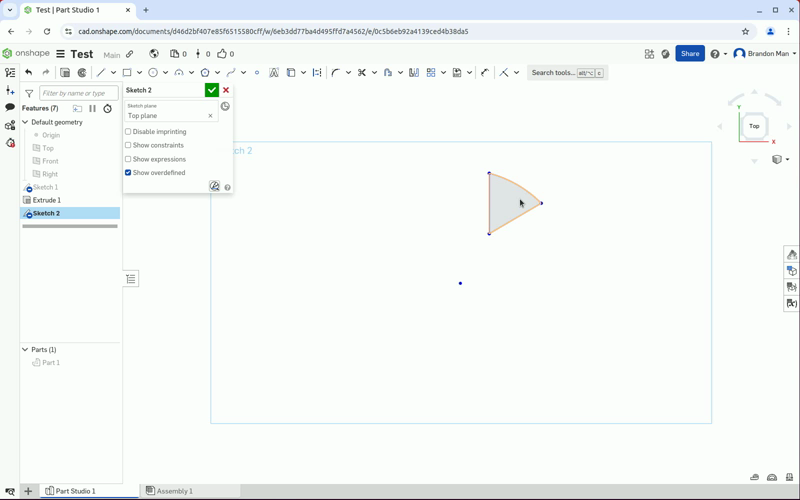
scroll(6)
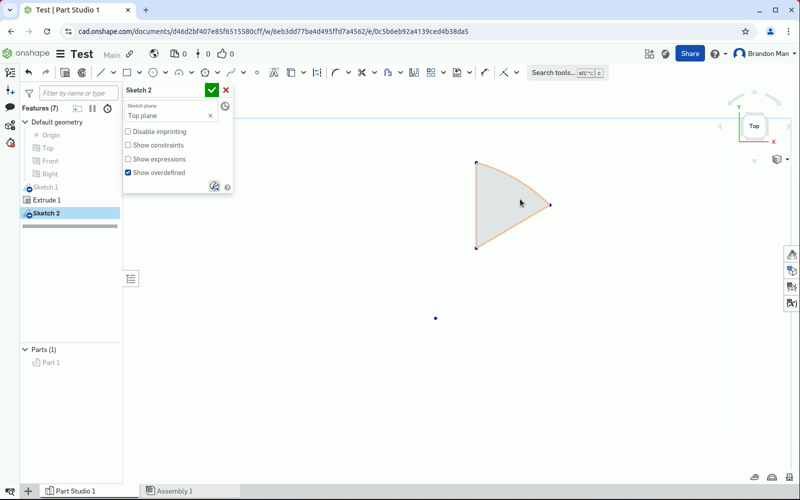
scroll(6)
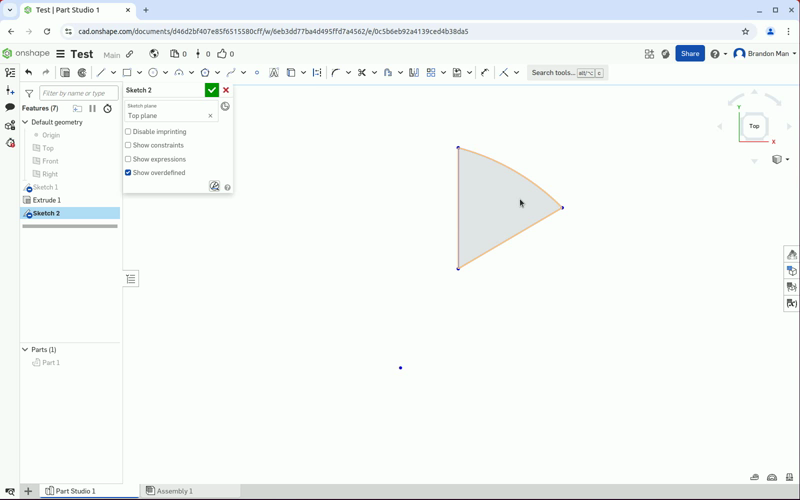
scroll(6)
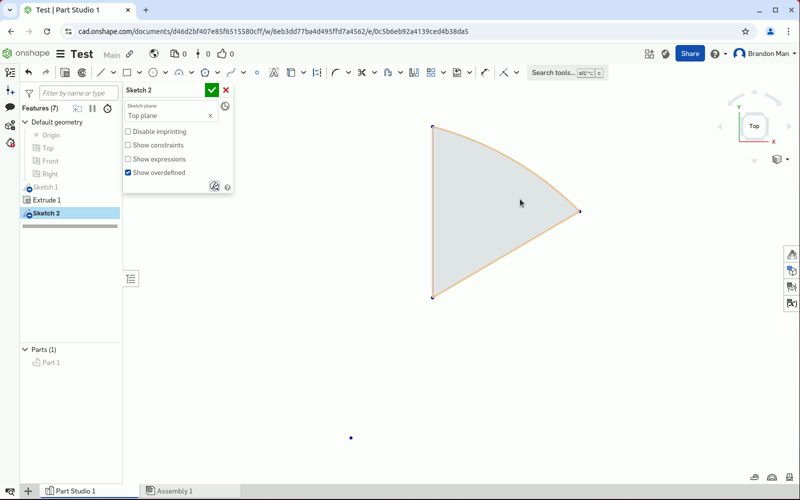
scroll(6)
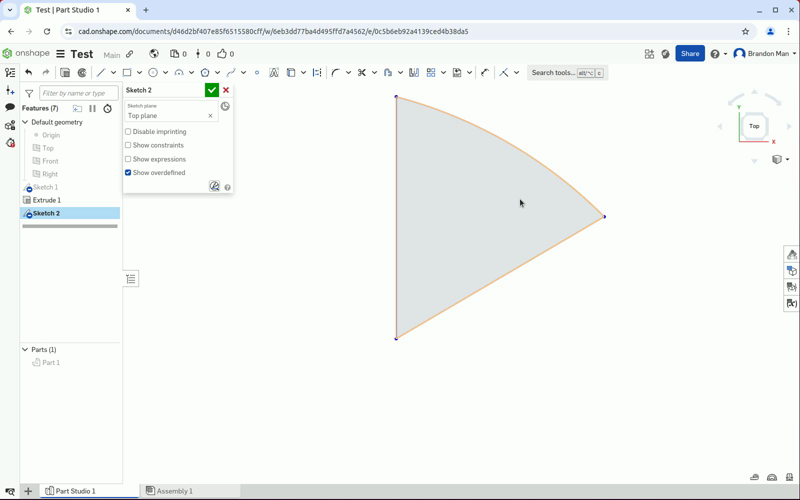
scroll(6)
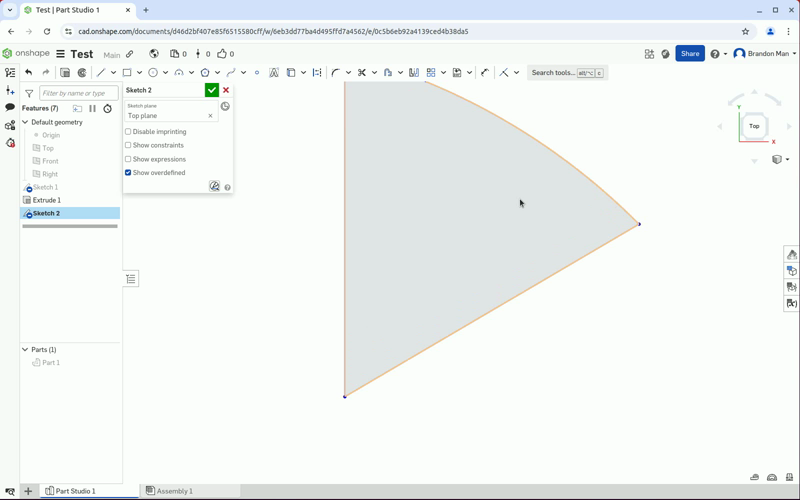
scroll(6)
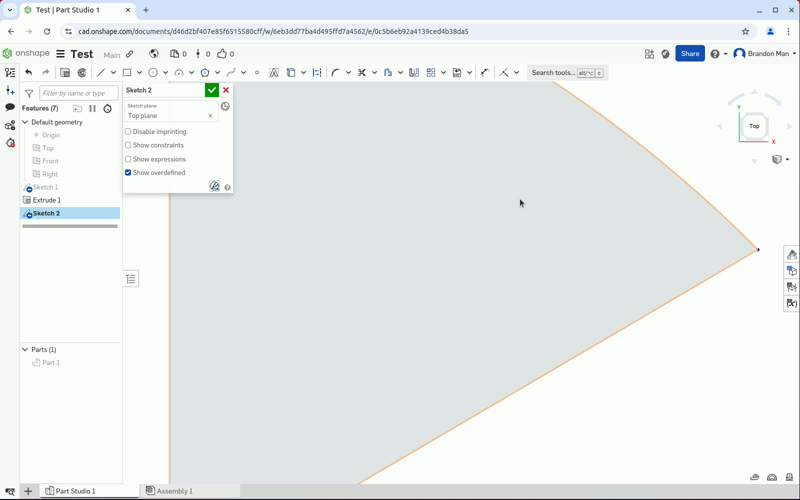
click(520, 198)
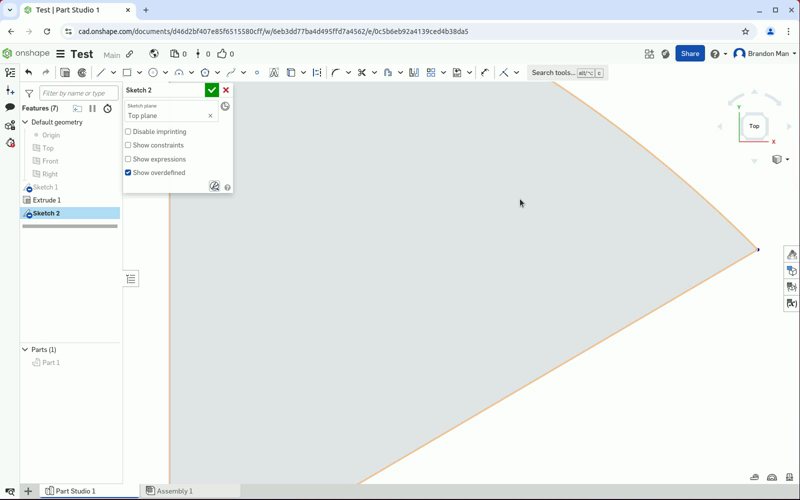
scroll(-6)
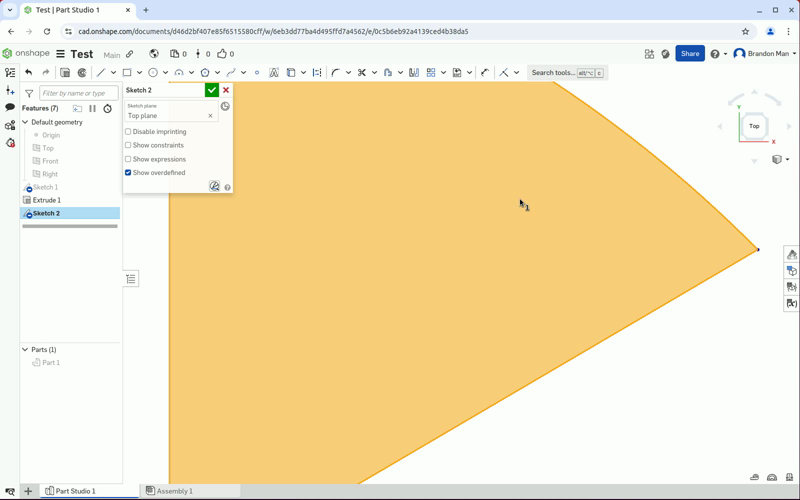
scroll(-6)
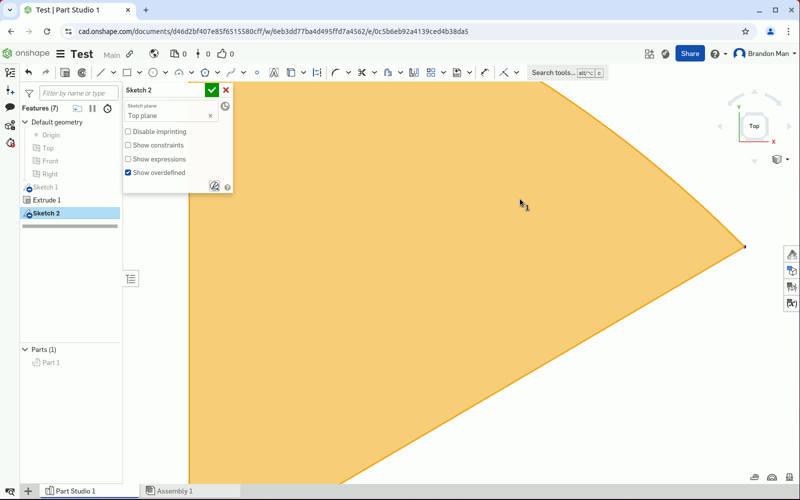
scroll(-6)
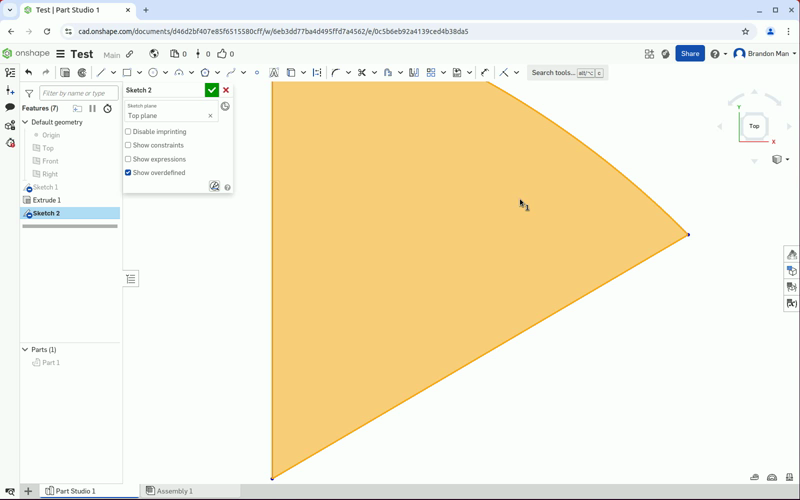
scroll(-6)
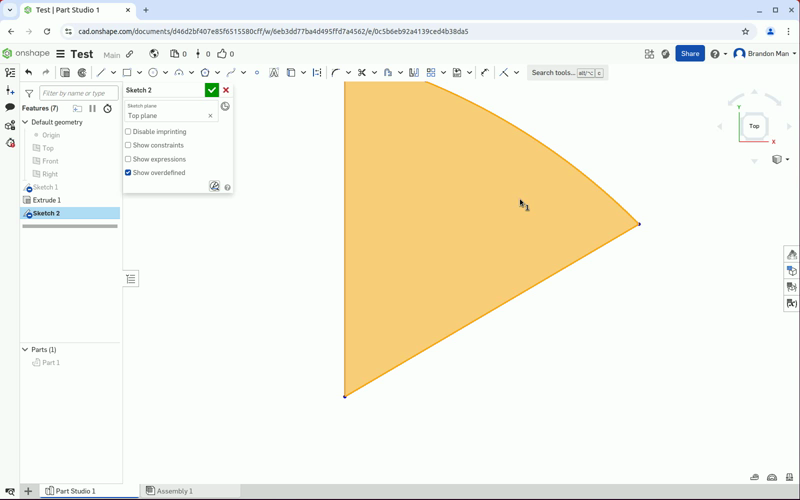
scroll(-6)
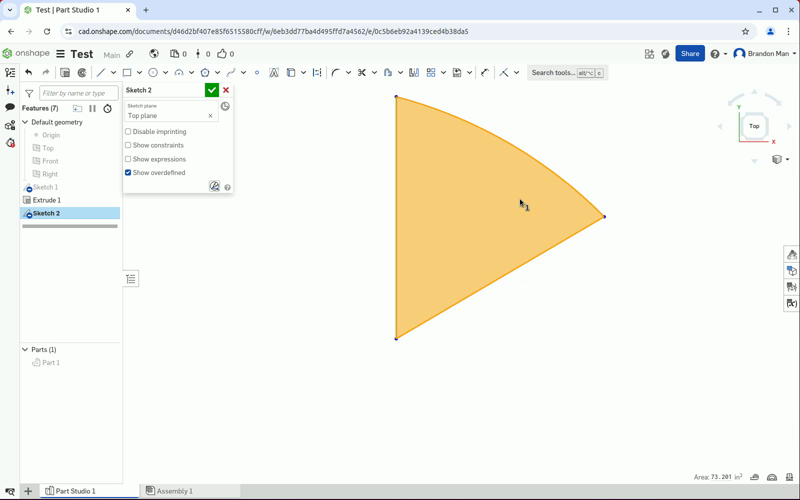
scroll(-6)
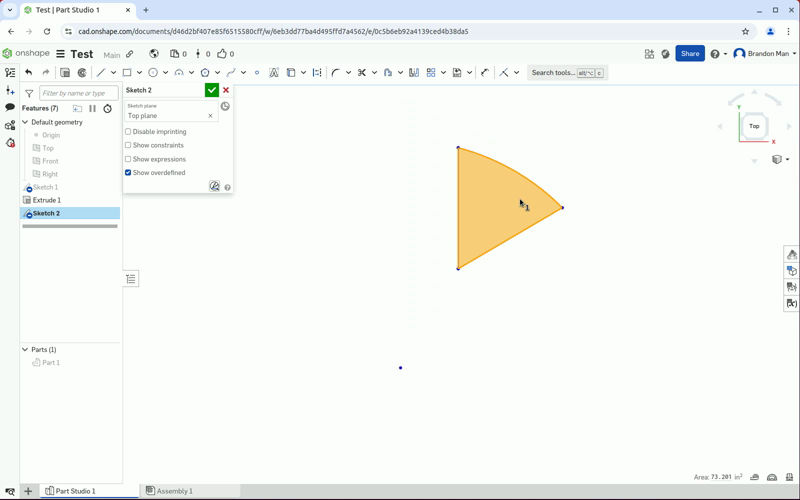
scroll(-6)
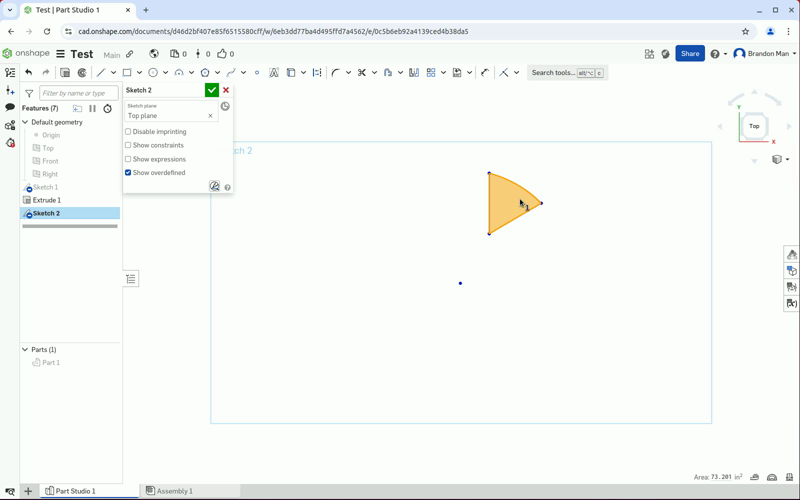
mouse_move(73, 352)
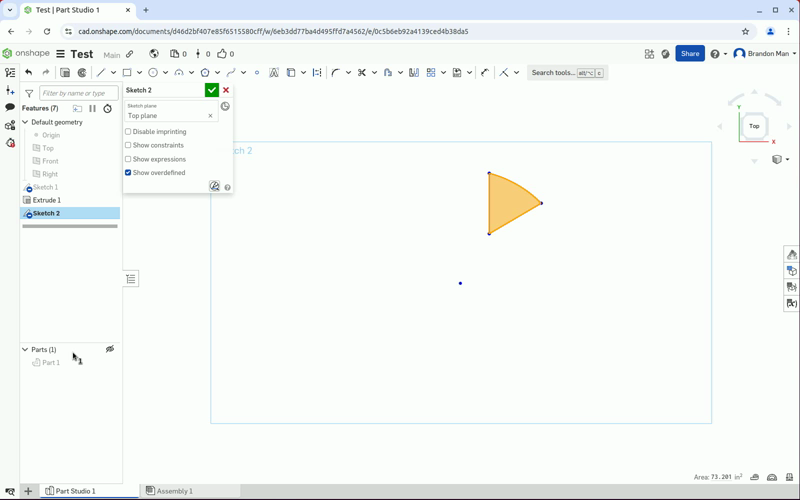
key(shift+y)
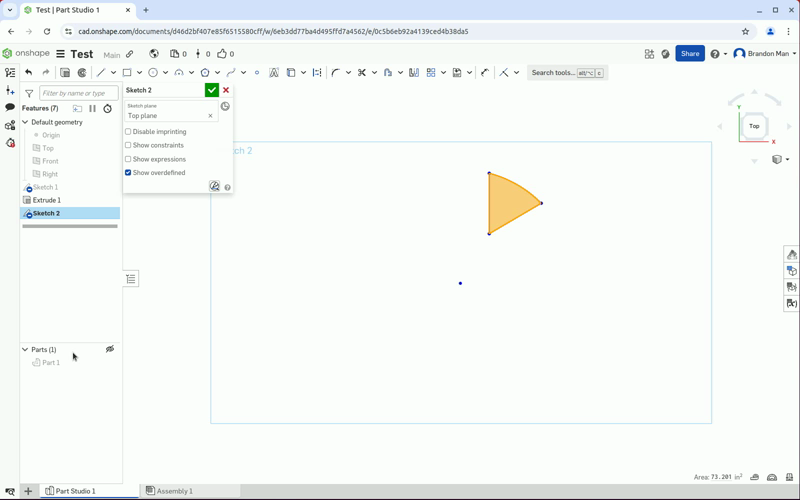
key(shift+e)
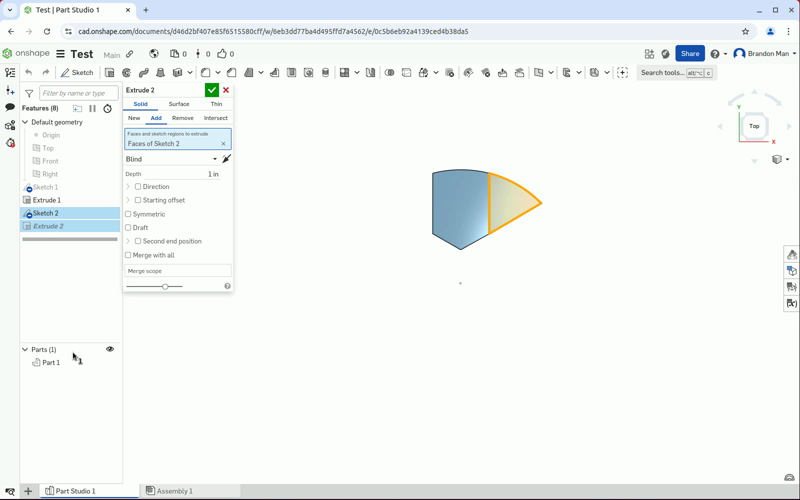
mouse_move(143, 106)
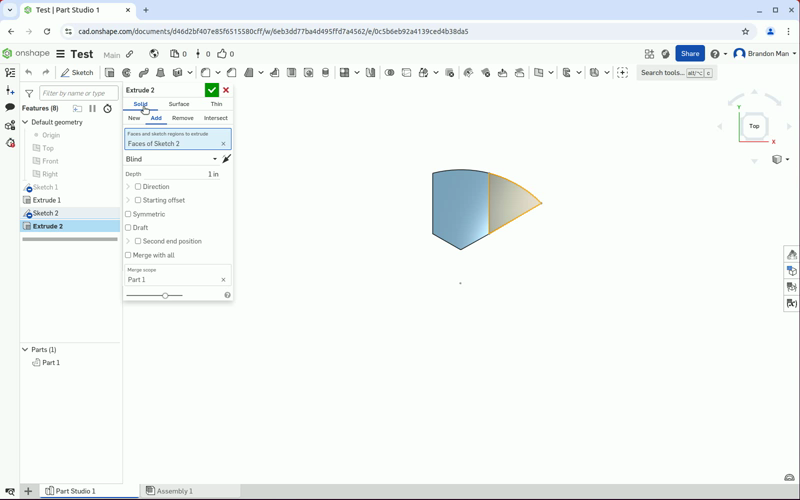
click(143, 106)
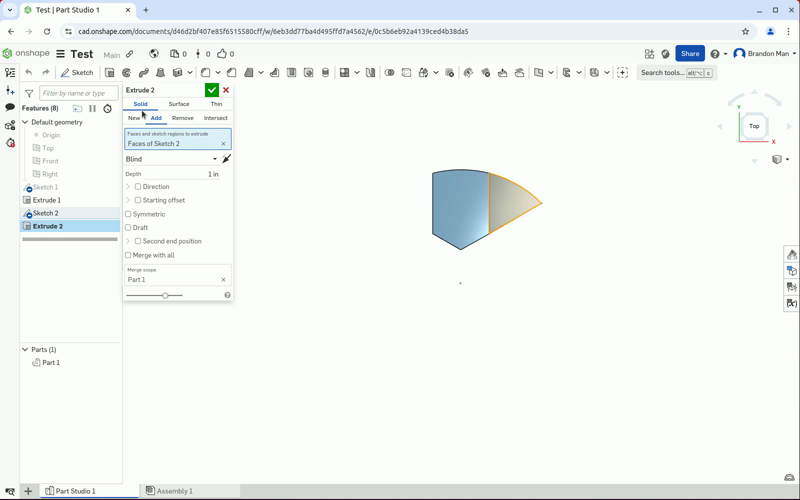
mouse_move(137, 120)
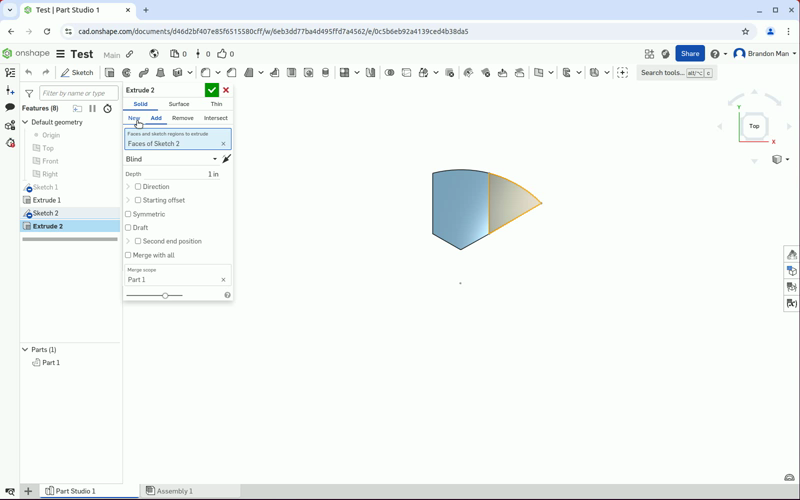
click(137, 120)
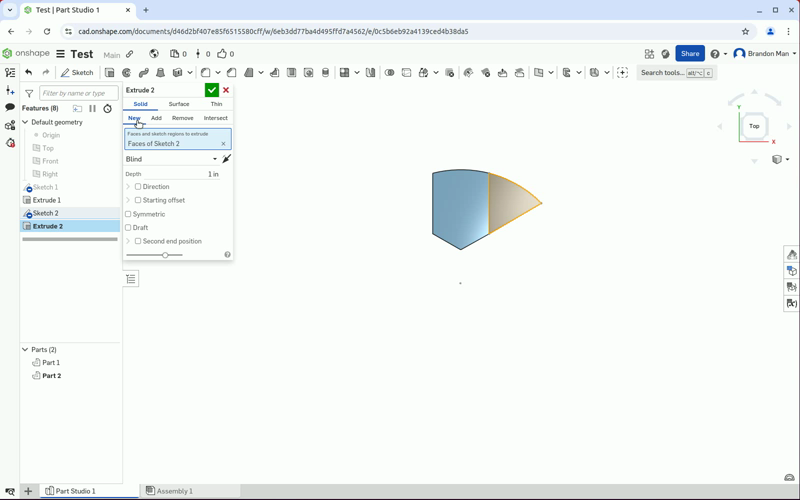
key(tab, 4)
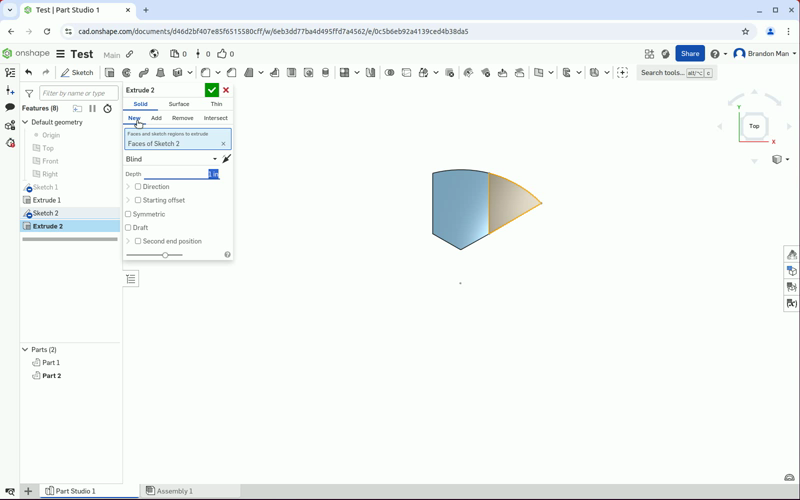
text(11.554)
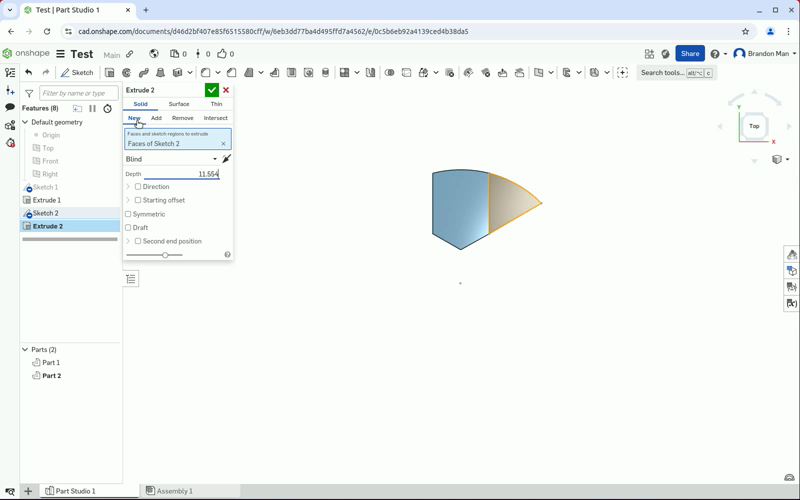
key(enter)
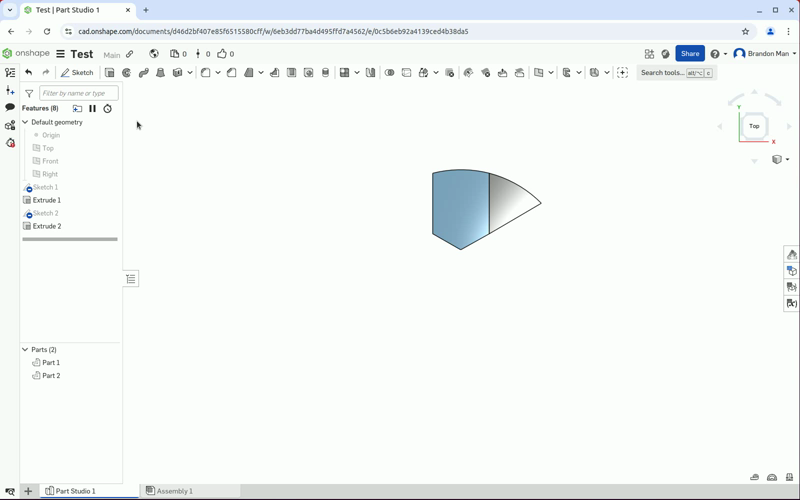
key(shift+h)
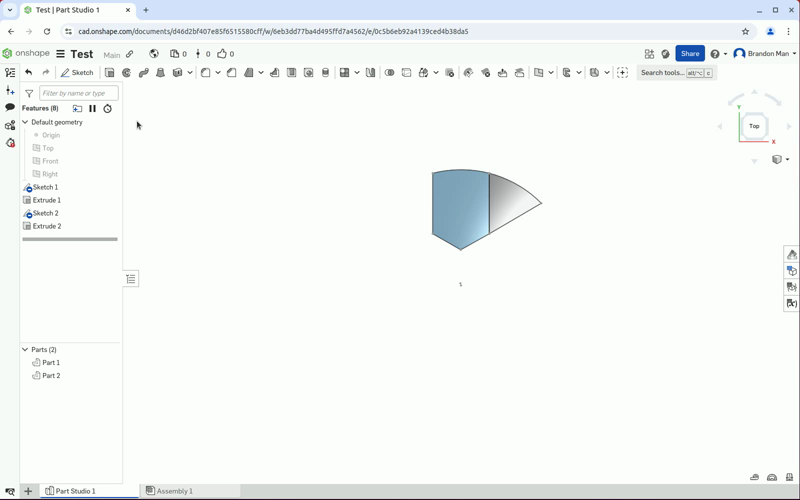
key(shift+h)
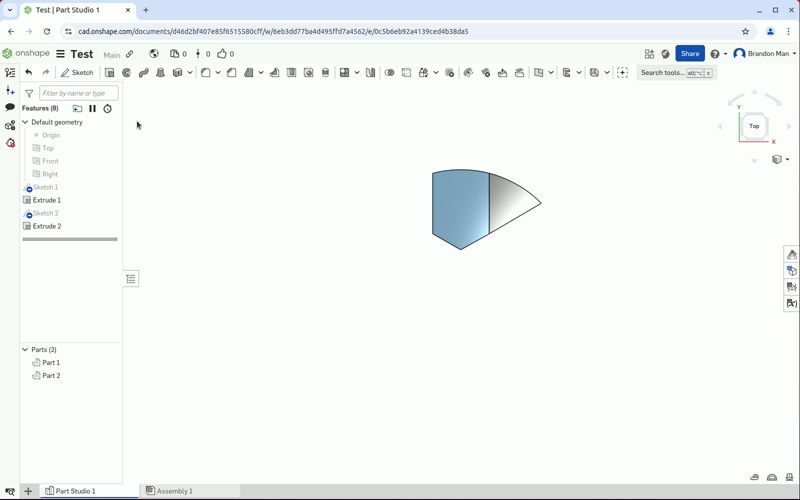
mouse_move(73, 189)
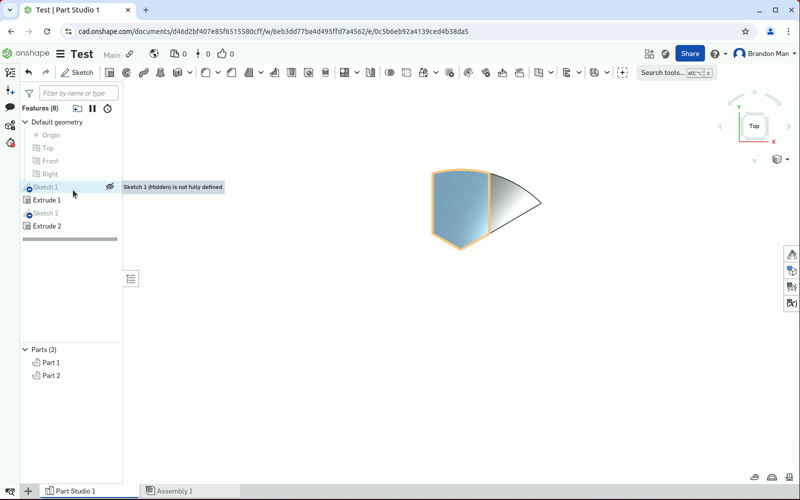
click(73, 189)
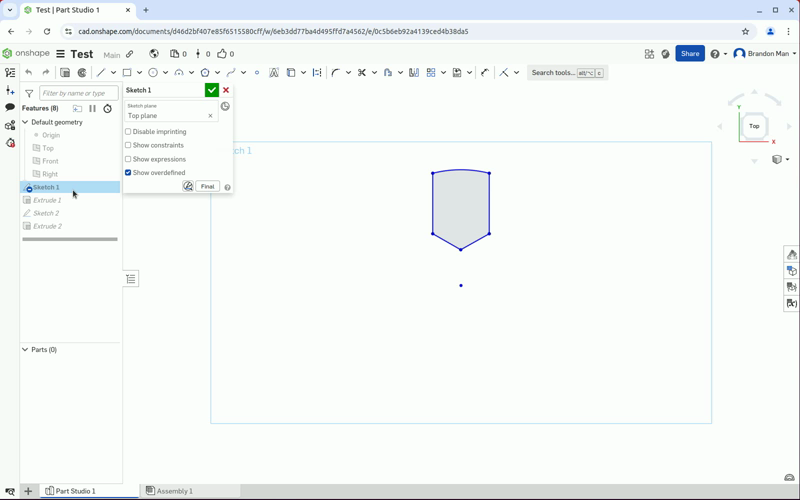
mouse_move(229, 92)
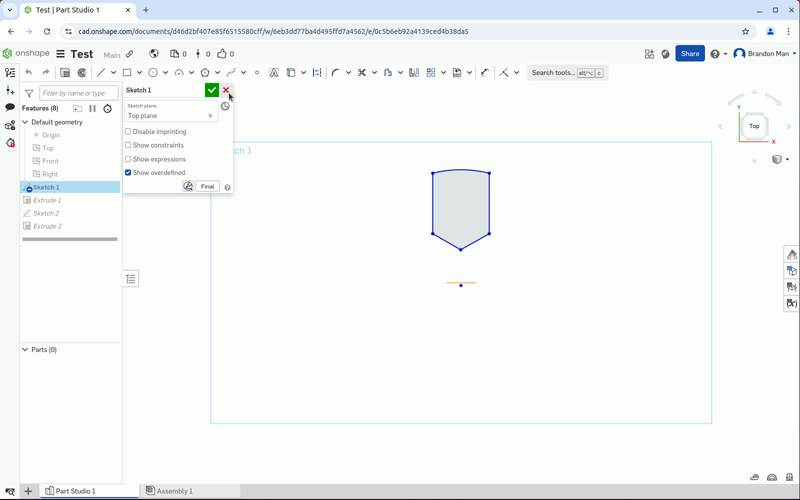
click(229, 92)
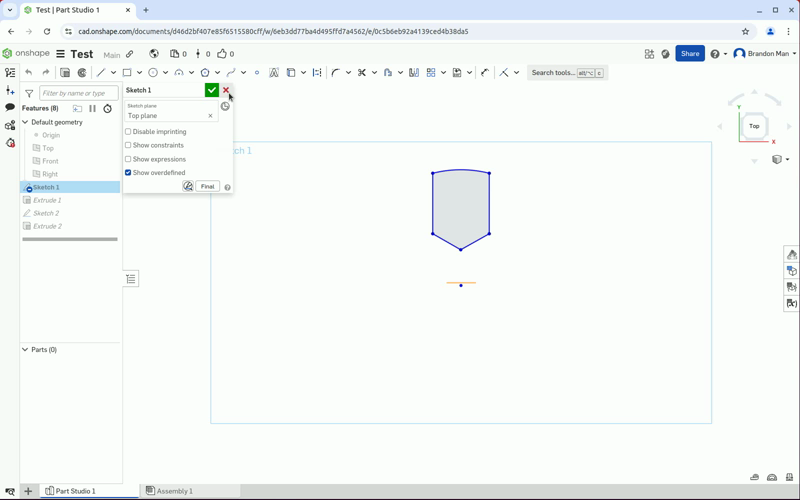
key(shift+s)
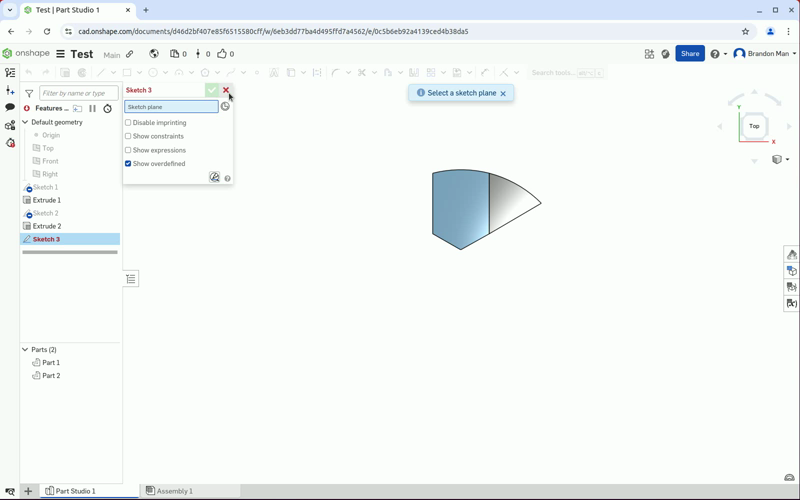
mouse_move(73, 150)
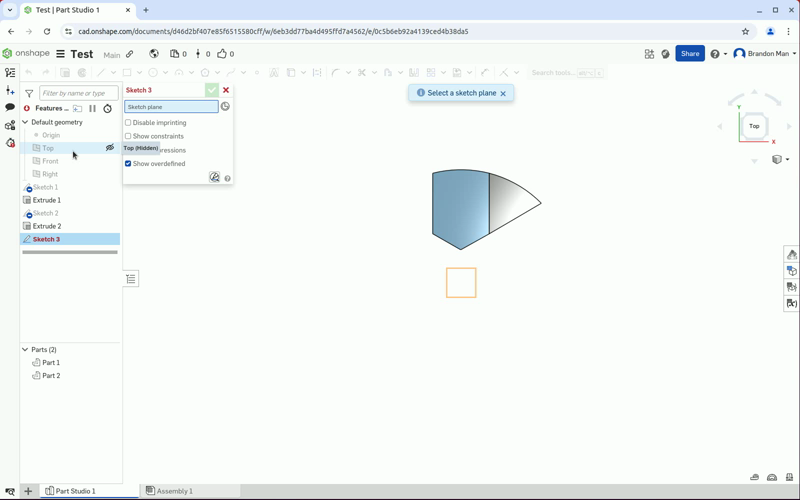
click(73, 150)
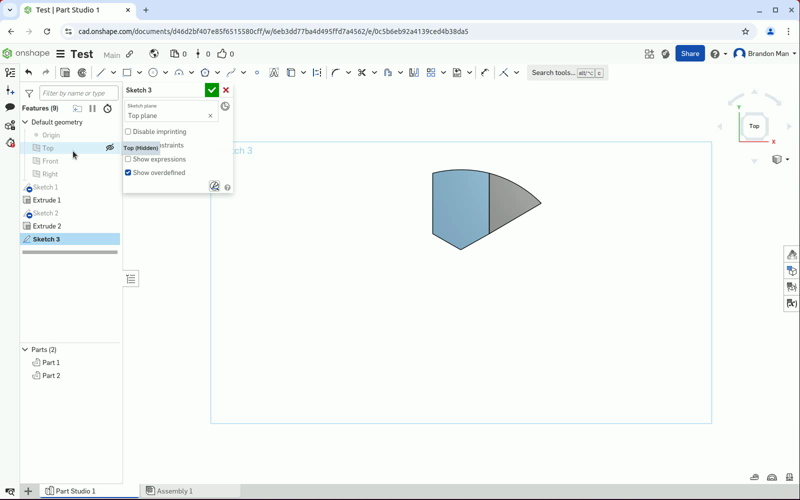
mouse_move(73, 352)
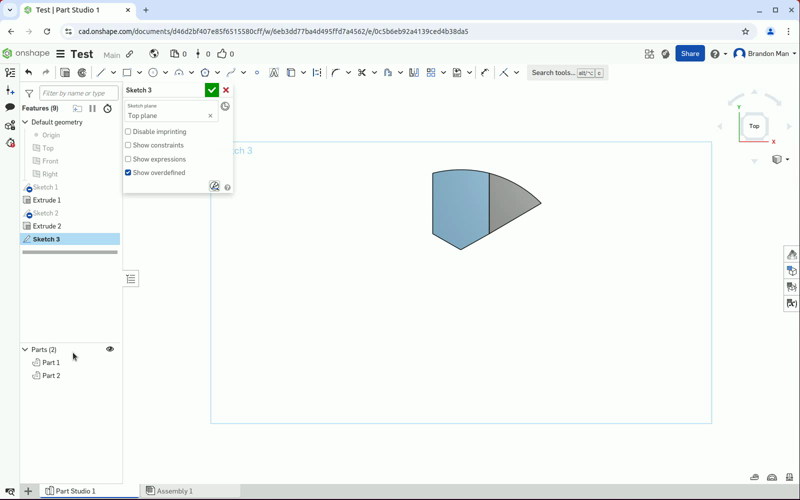
key(y)
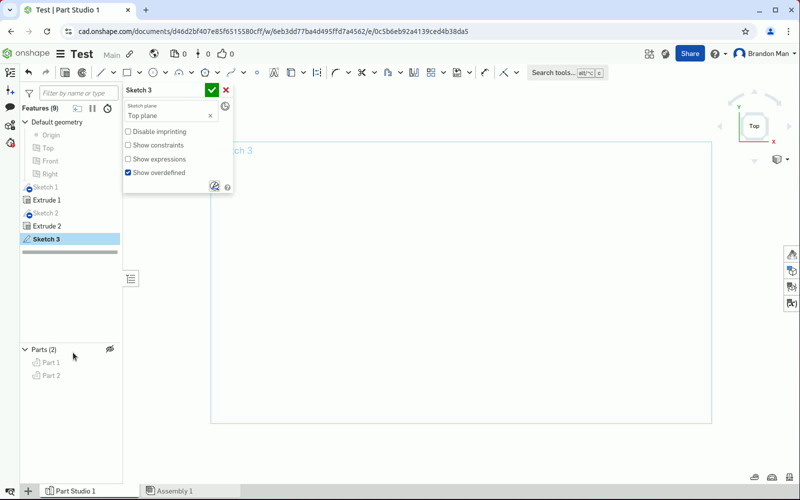
key(l)
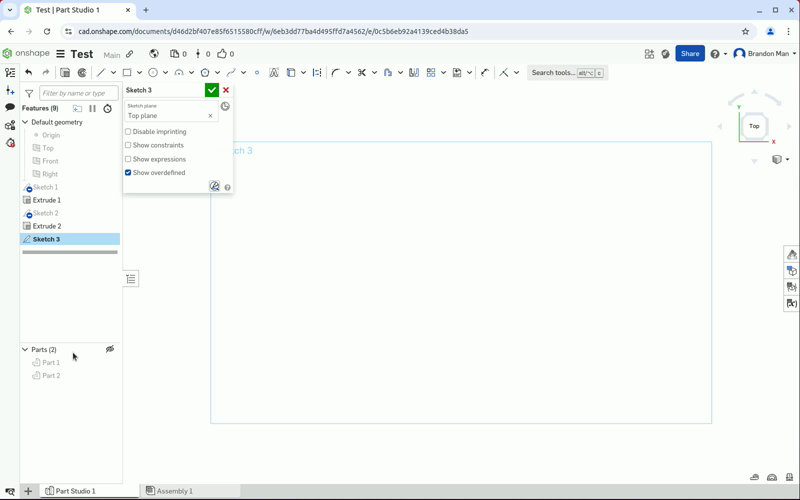
key_down(shift)
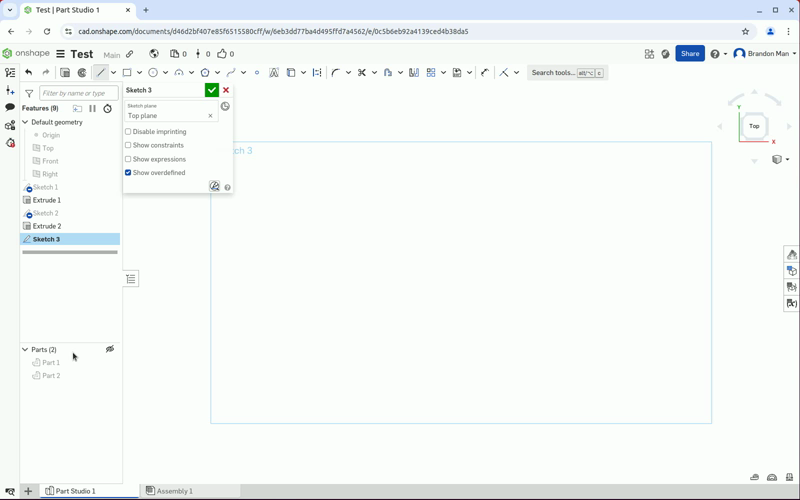
mouse_move(489, 266)
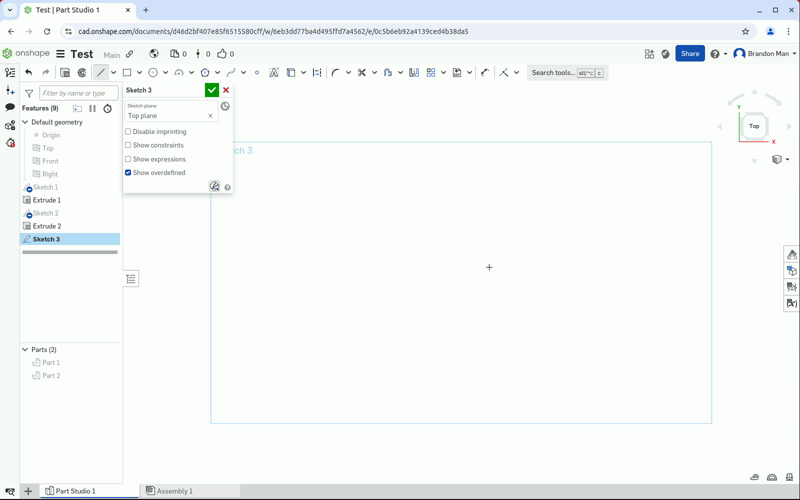
click(489, 266)
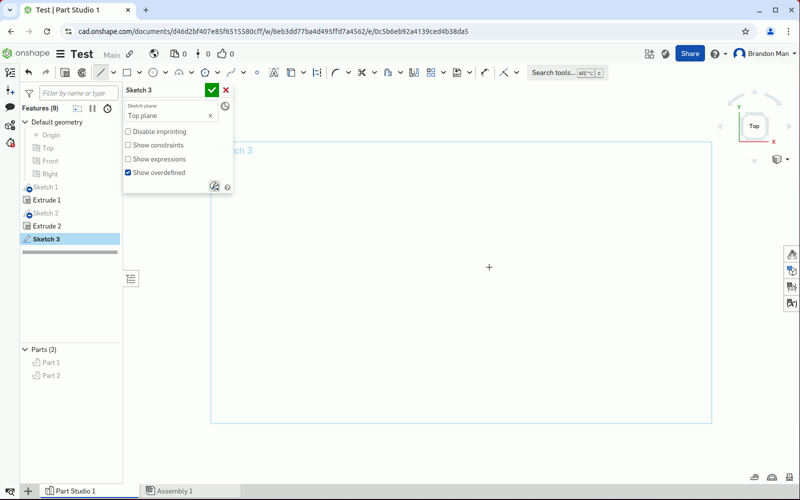
key_up(shift)
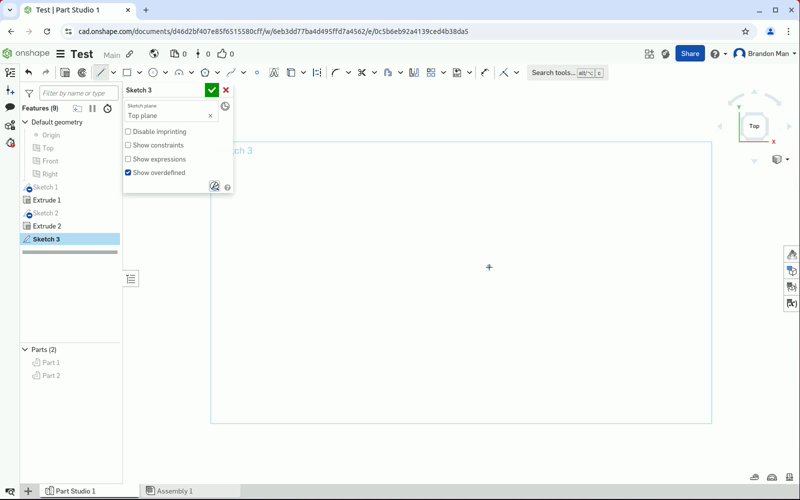
key_down(shift)
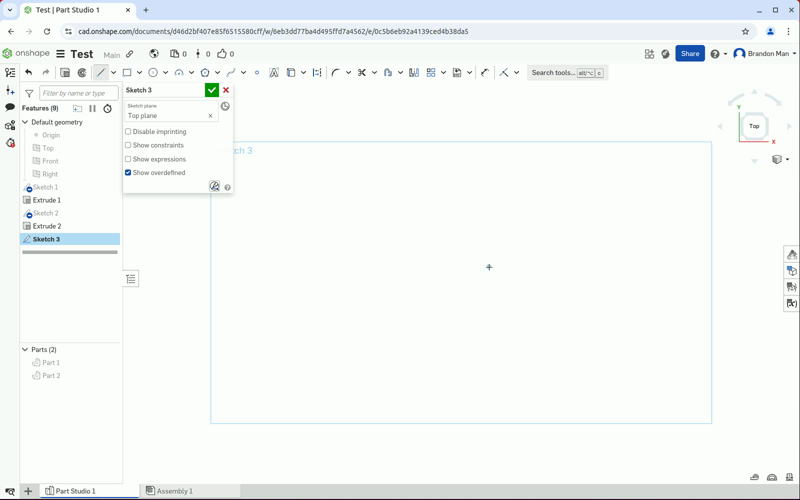
mouse_move(519, 266)
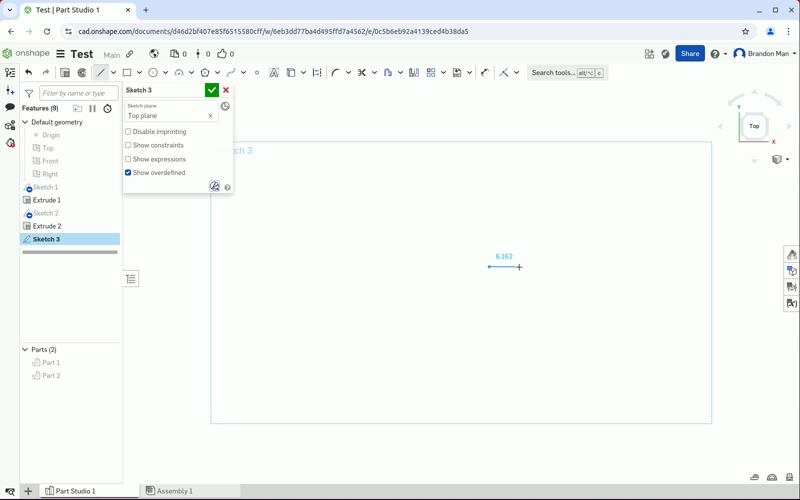
mouse_move(516, 282)
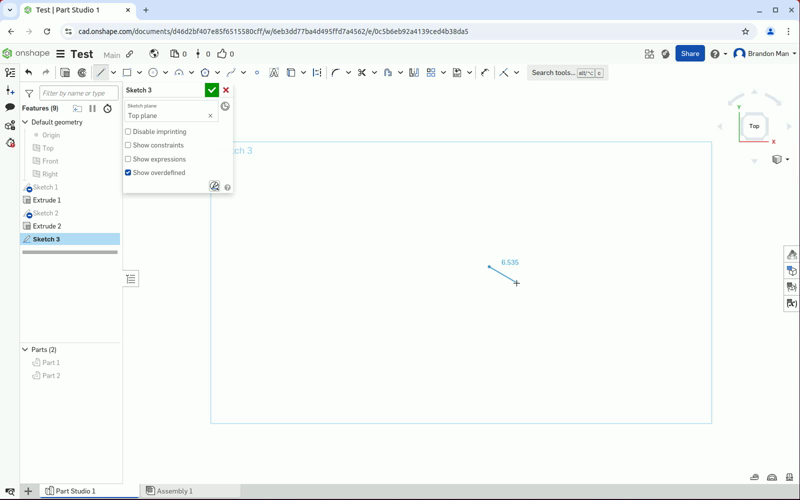
click(516, 282)
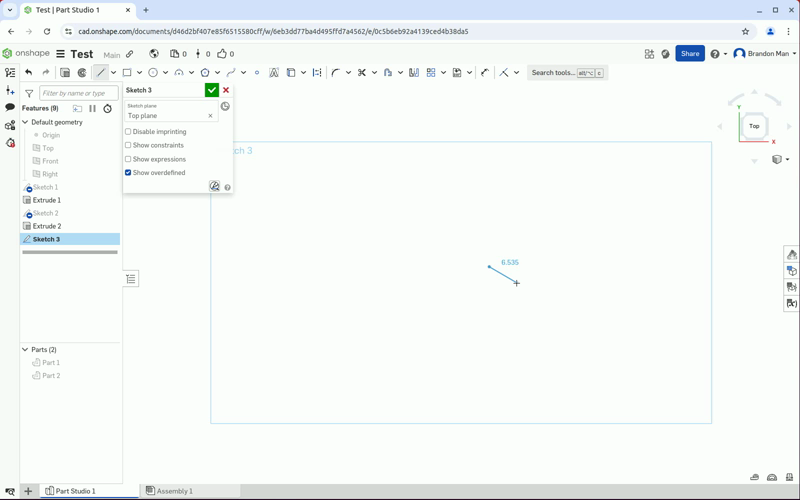
key_up(shift)
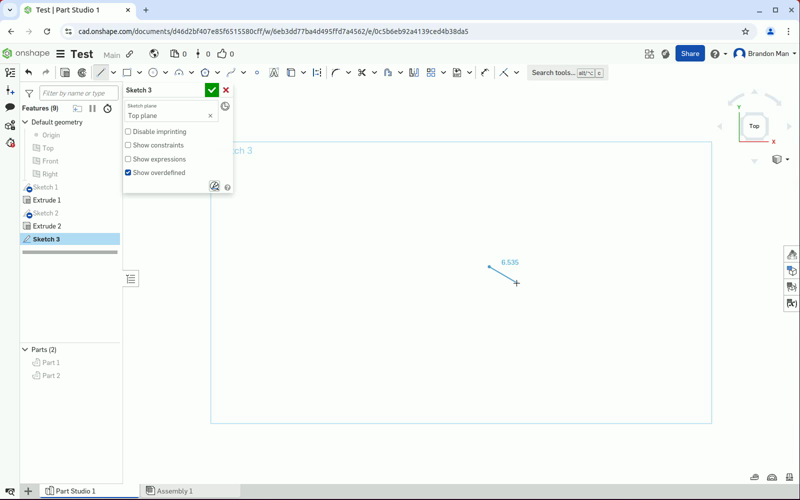
key_down(shift)
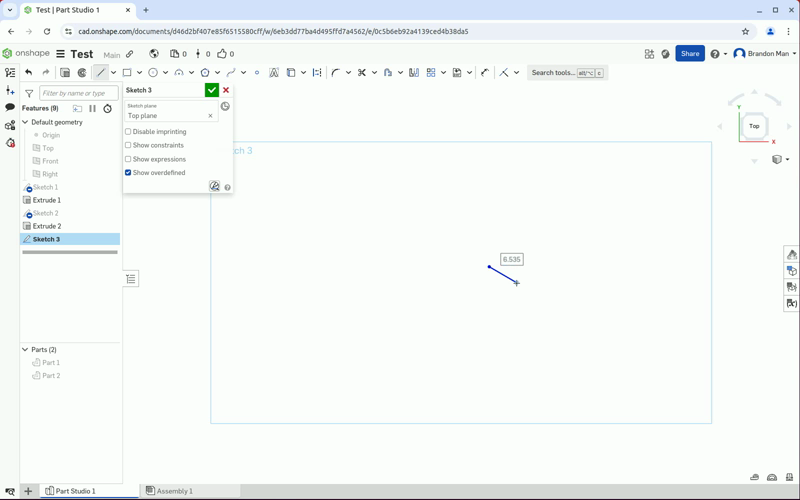
mouse_move(546, 282)
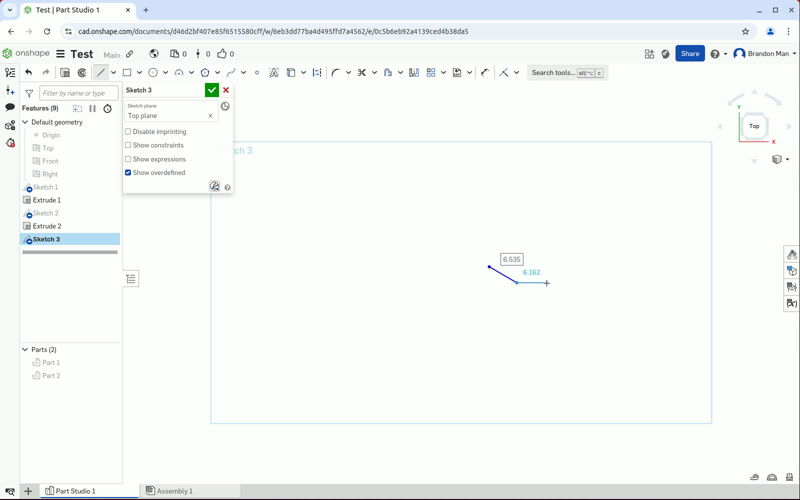
mouse_move(569, 253)
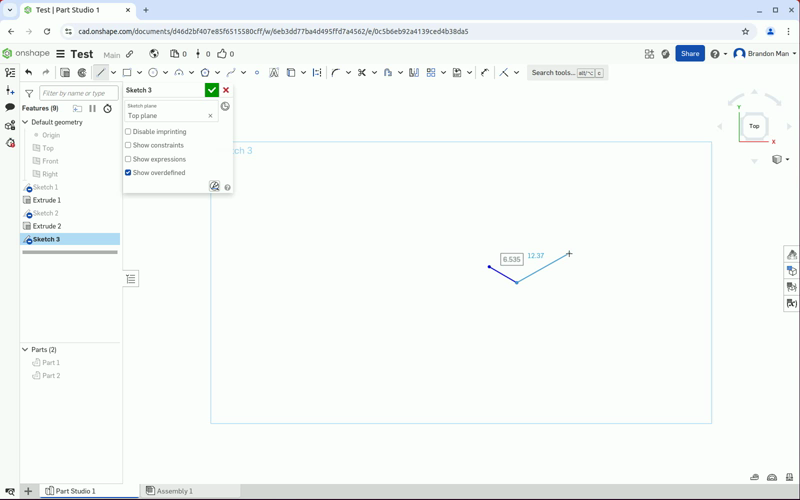
click(569, 253)
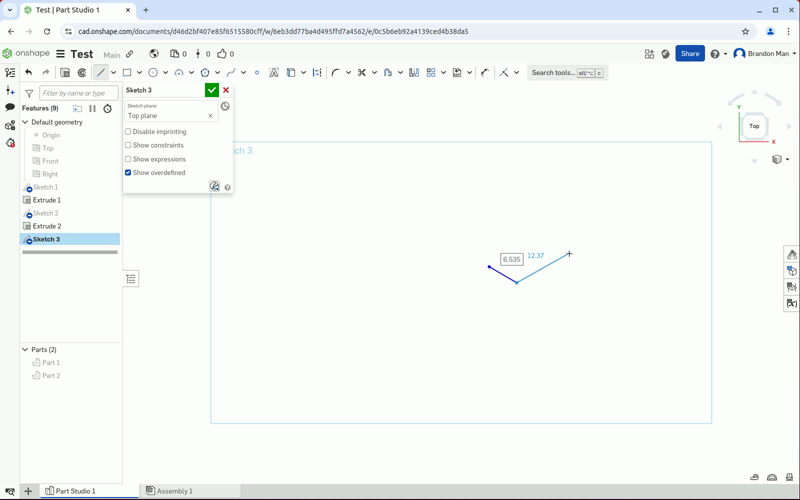
key_up(shift)
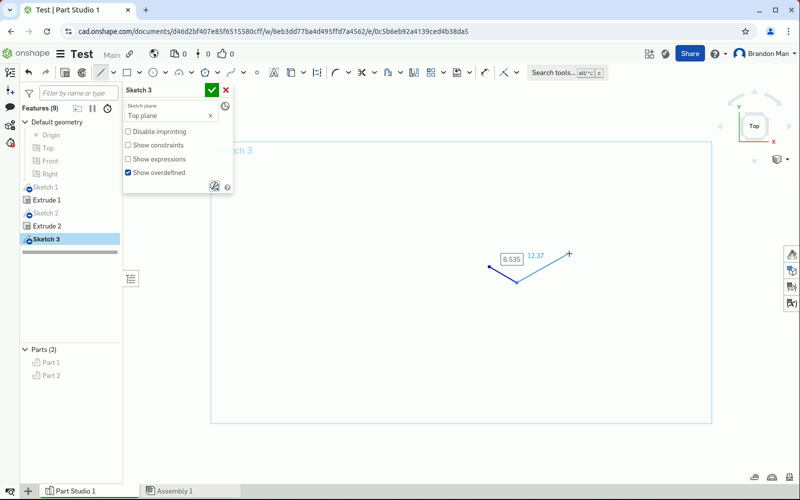
key(esc)
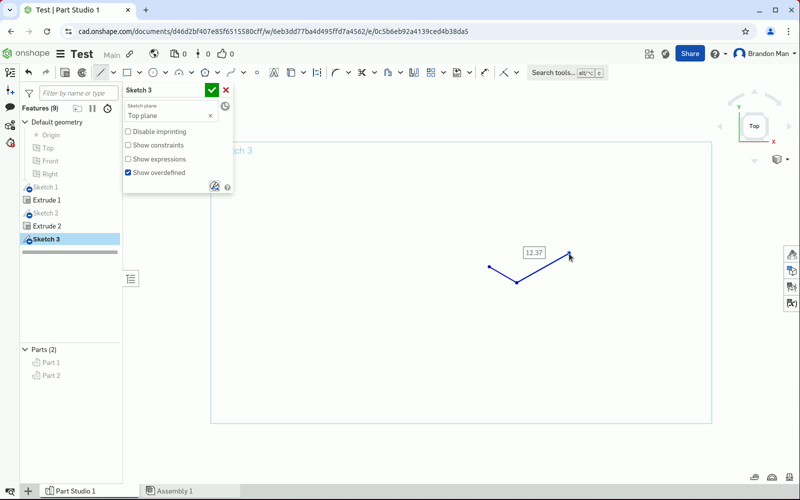
key(a)
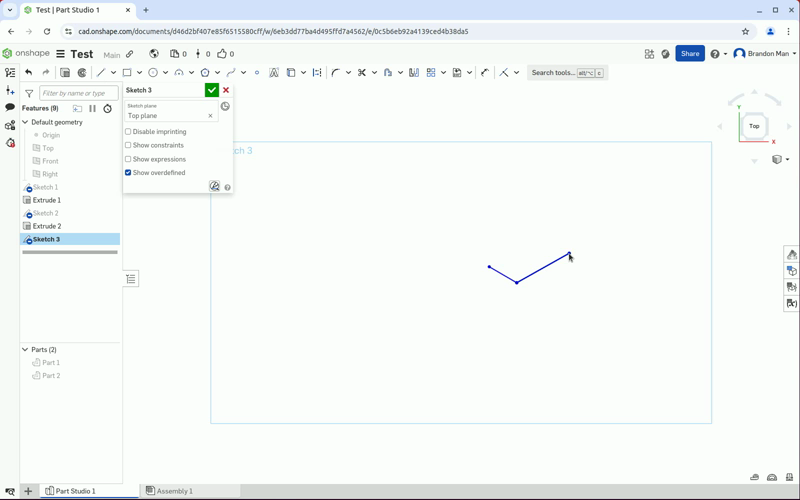
mouse_move(569, 253)
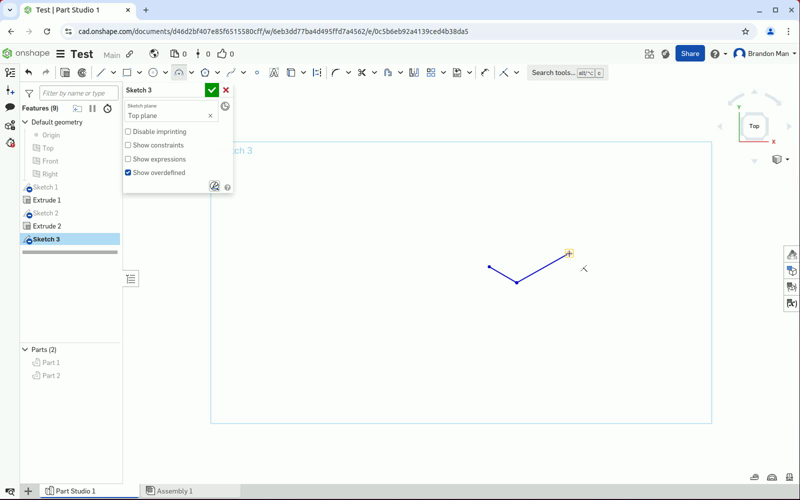
click(569, 253)
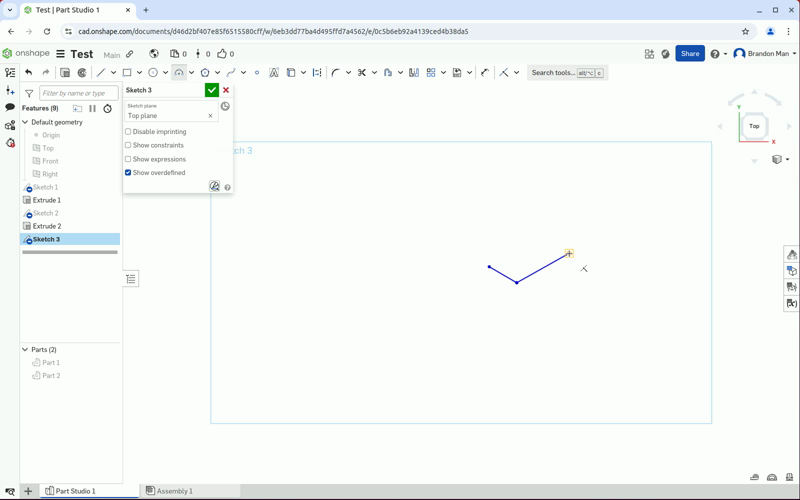
key_down(shift)
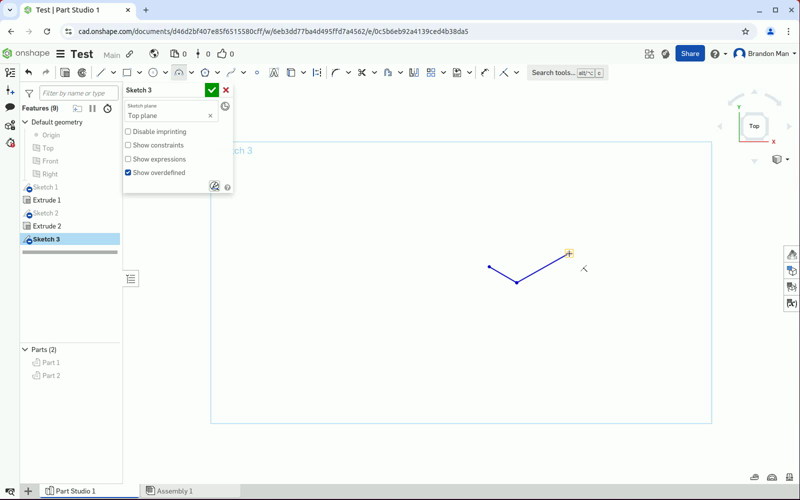
mouse_move(541, 204)
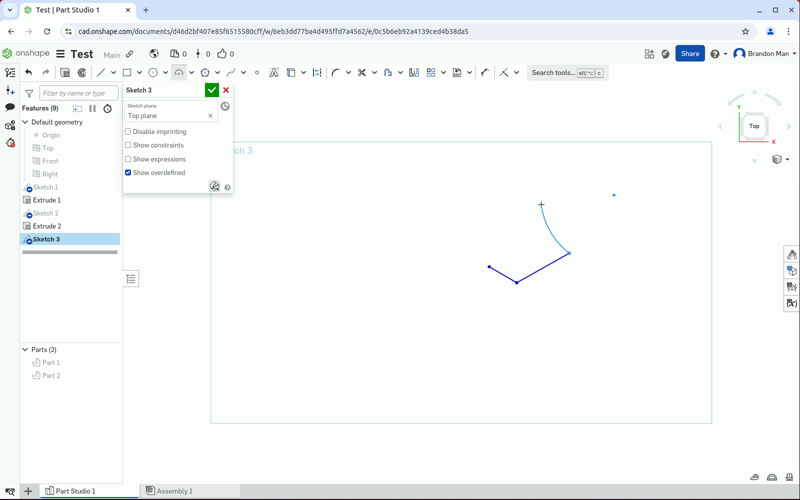
click(541, 204)
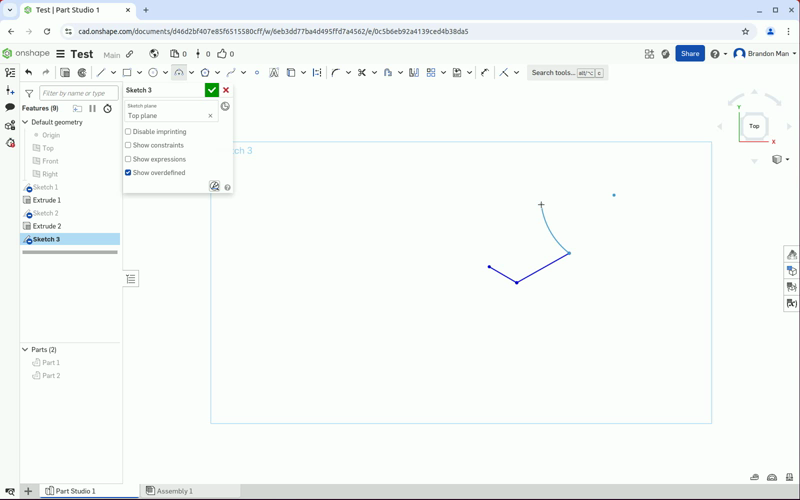
mouse_move(558, 226)
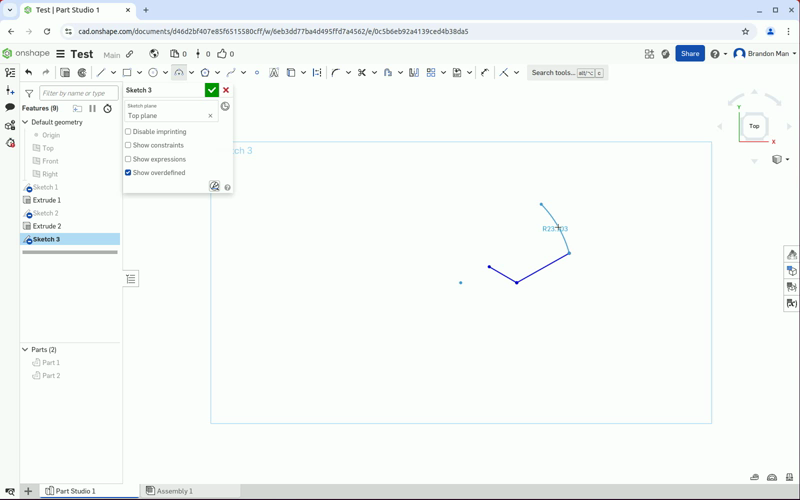
click(558, 226)
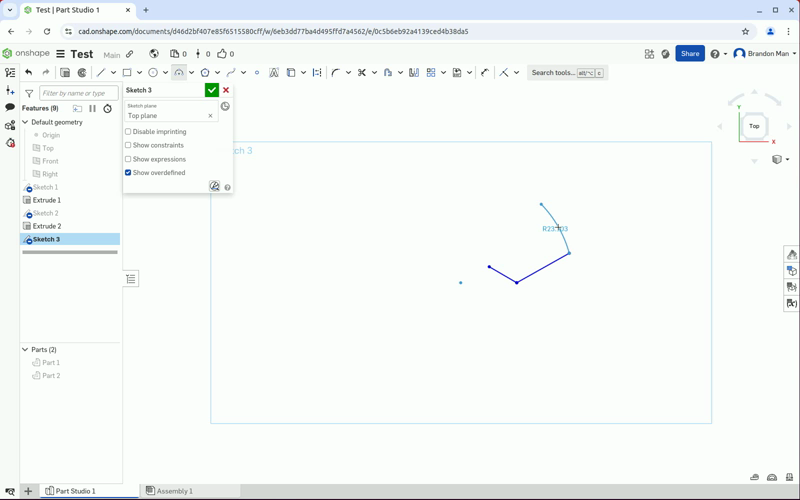
key_up(shift)
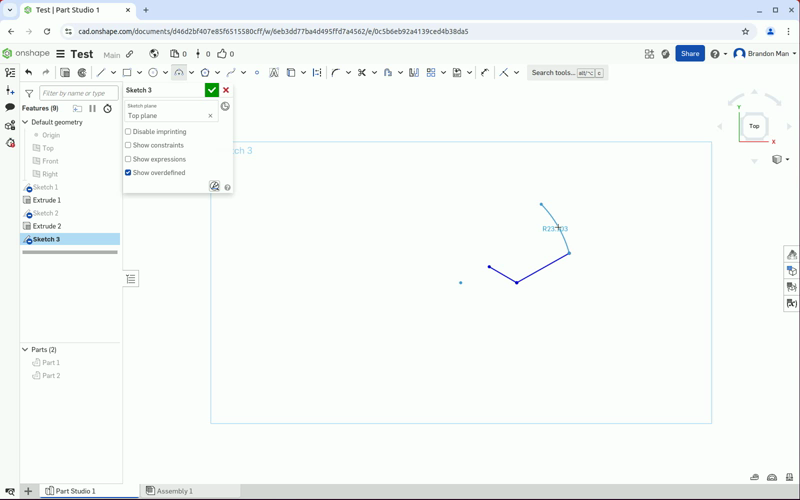
key(esc)
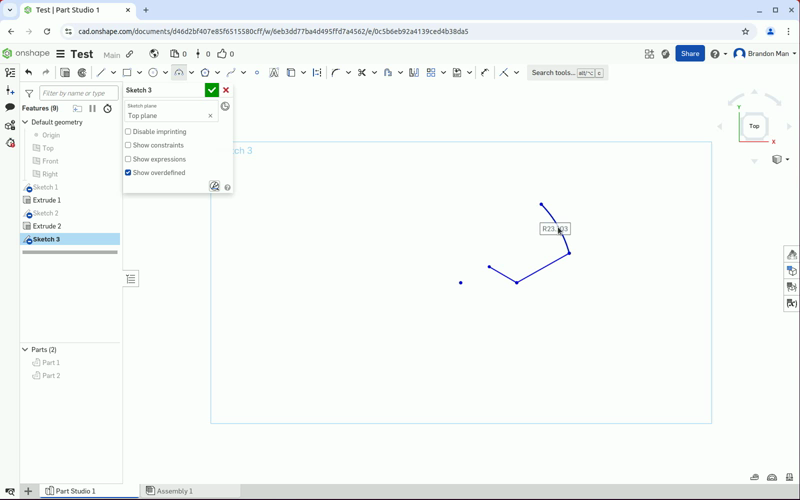
key(l)
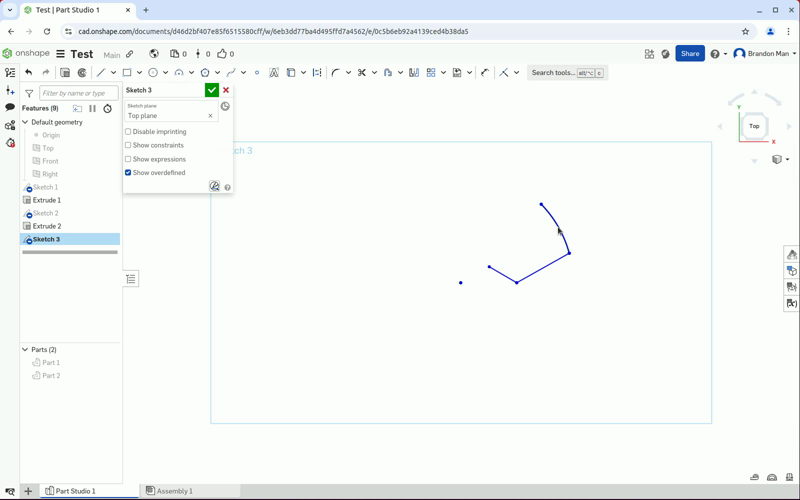
mouse_move(541, 204)
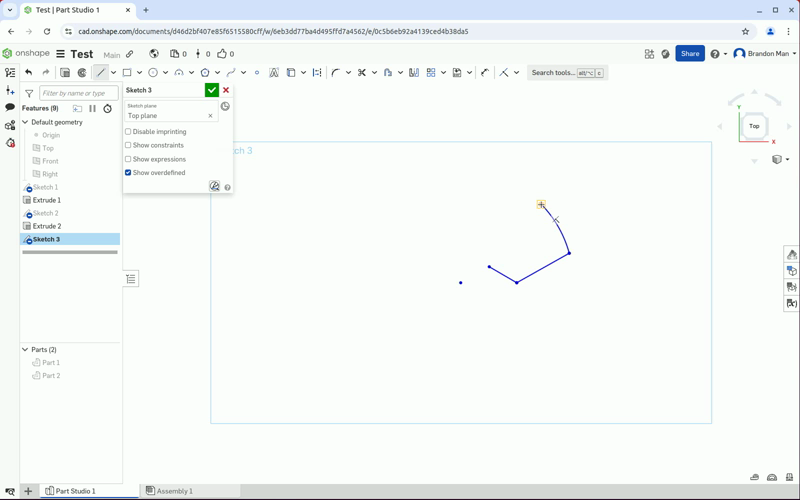
click(541, 204)
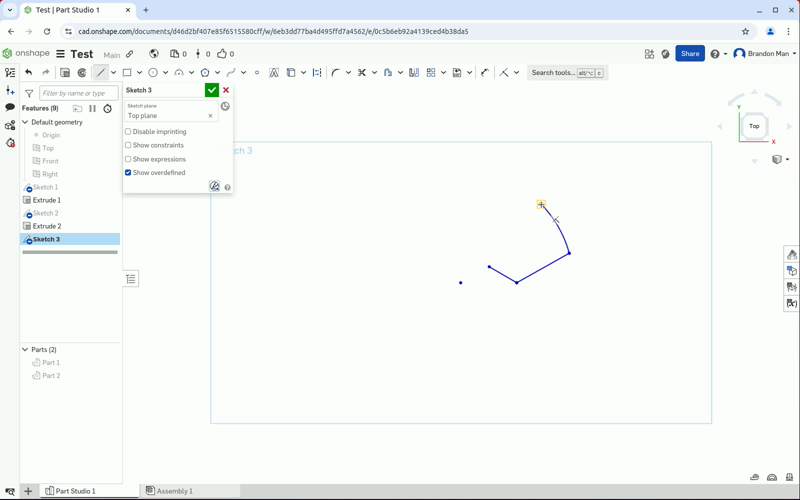
key_down(shift)
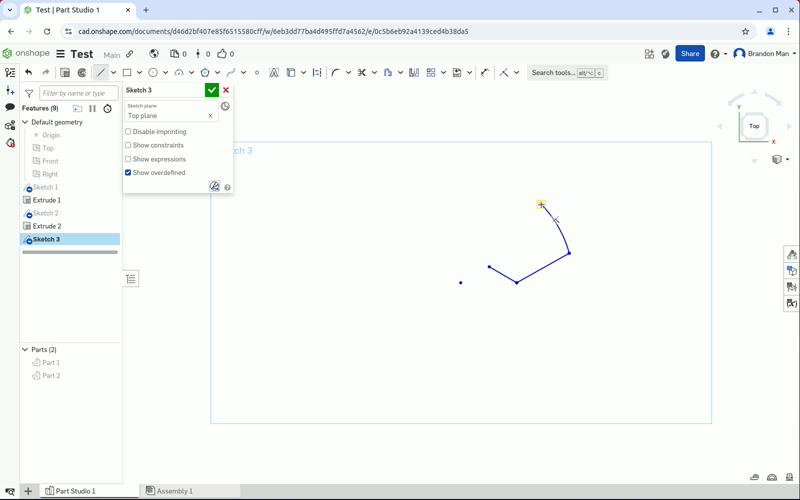
mouse_move(489, 234)
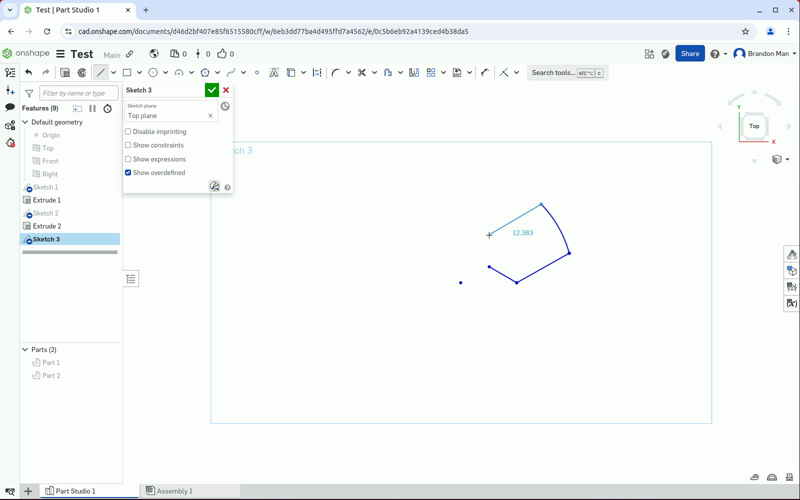
click(489, 234)
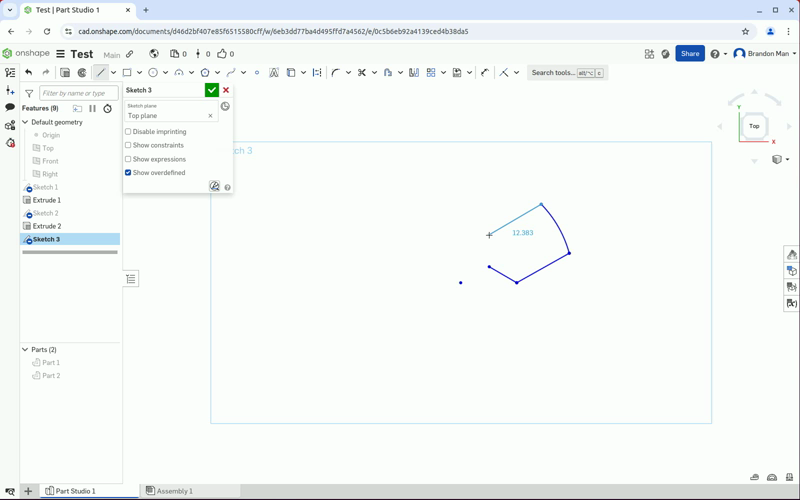
key_up(shift)
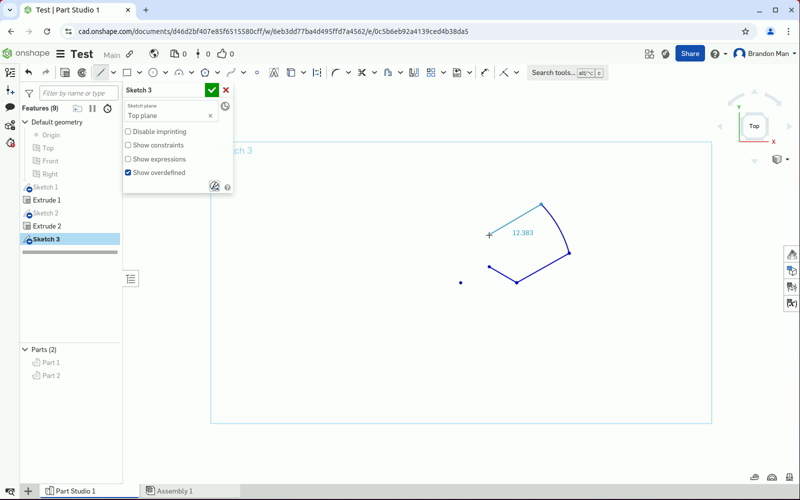
mouse_move(519, 234)
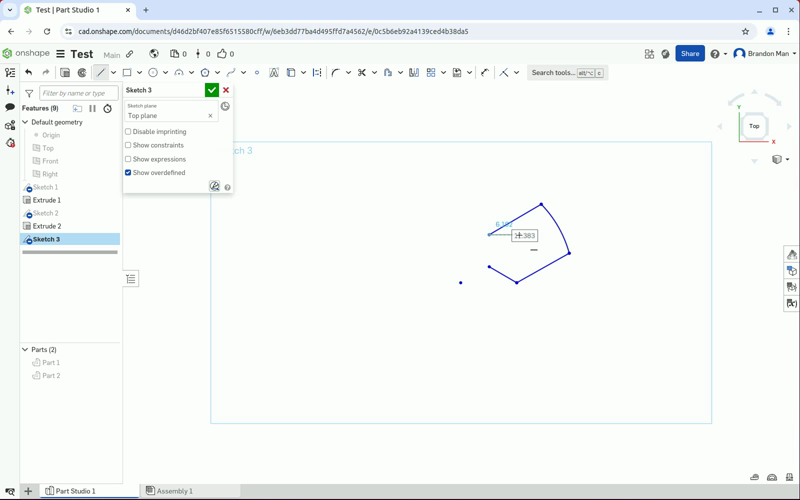
key_down(shift)
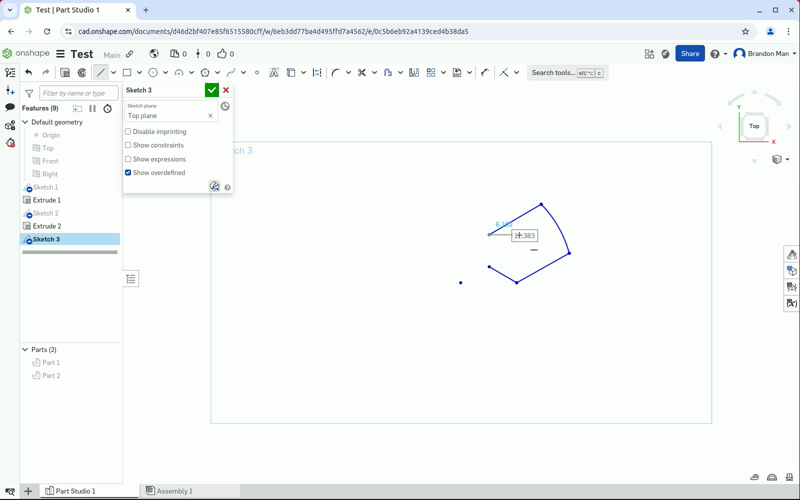
mouse_move(489, 266)
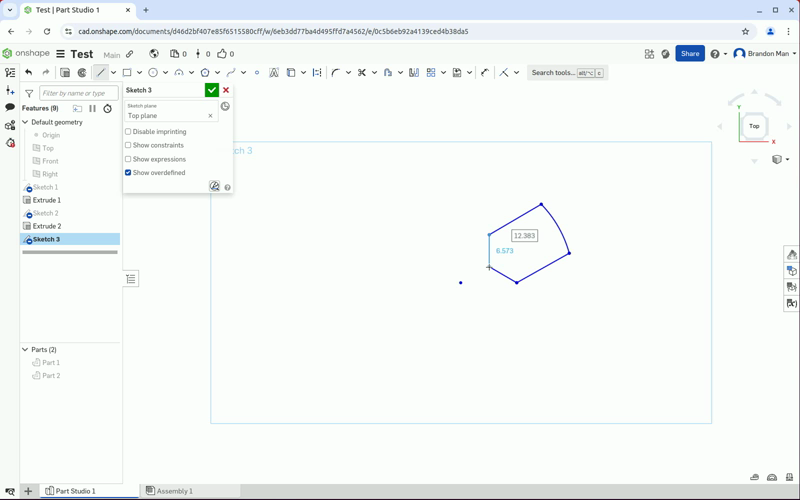
key_up(shift)
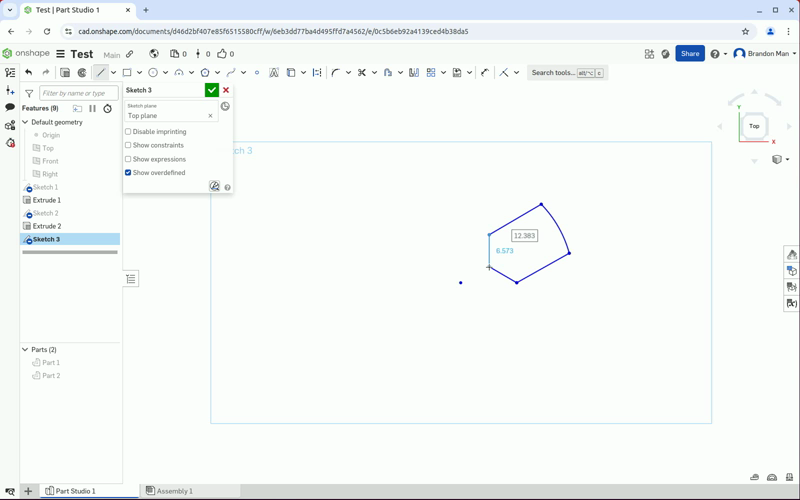
click(489, 266)
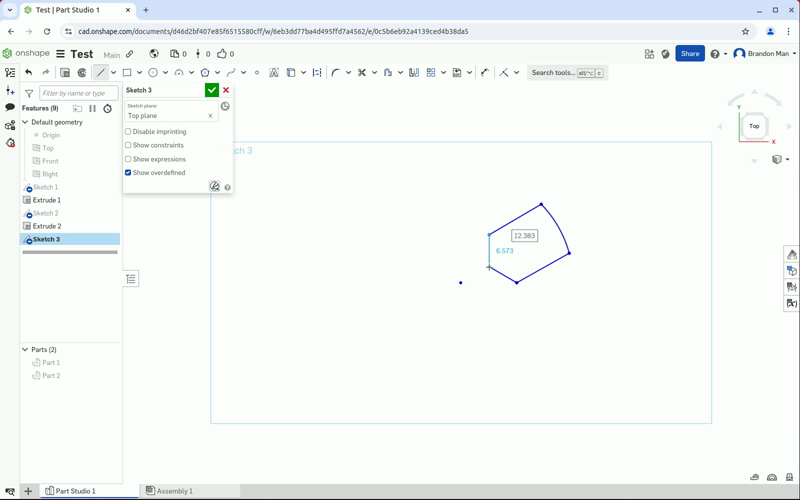
key(esc)
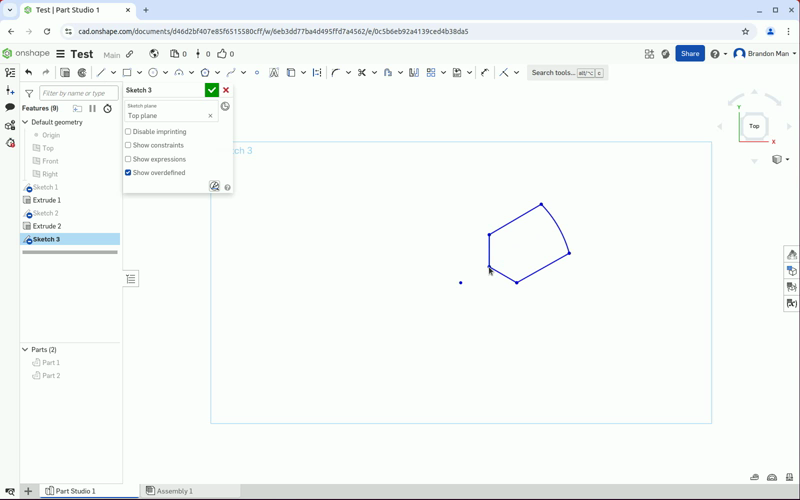
mouse_move(506, 231)
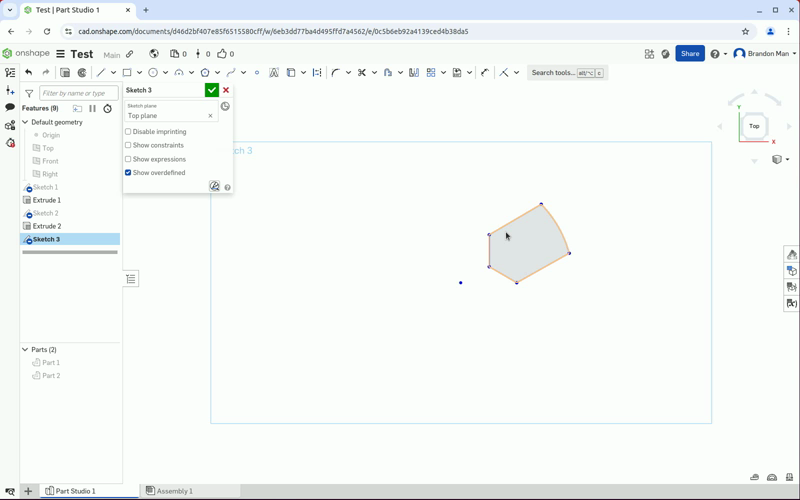
click(506, 231)
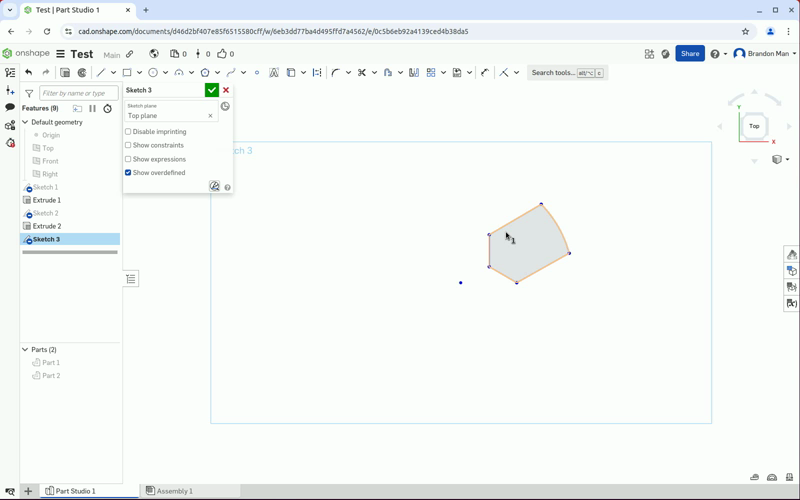
mouse_move(73, 352)
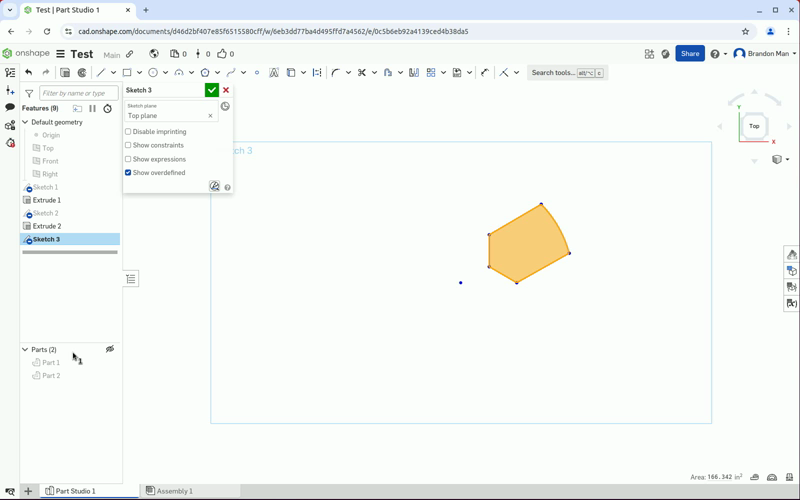
key(shift+y)
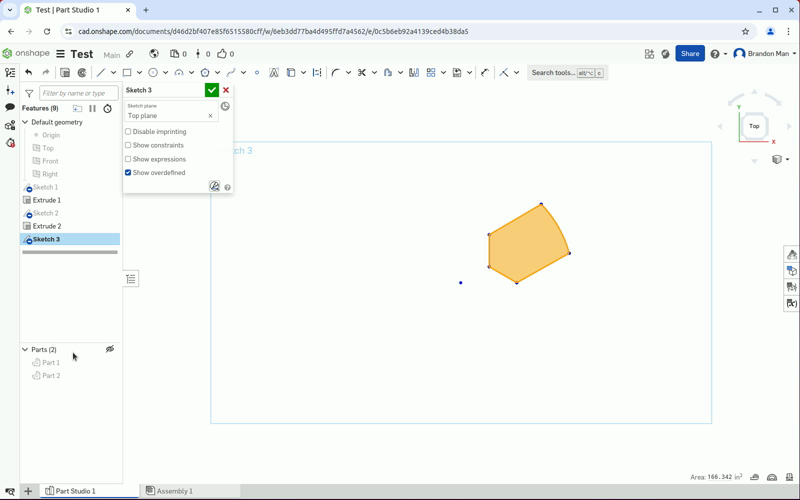
key(shift+e)
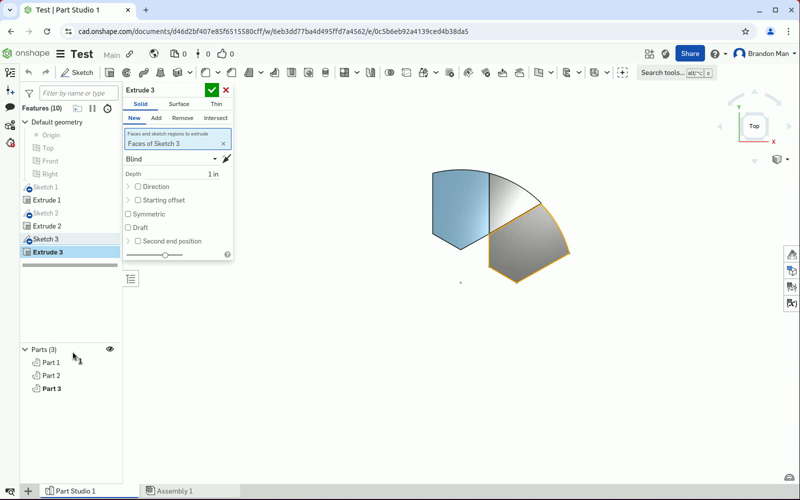
mouse_move(143, 106)
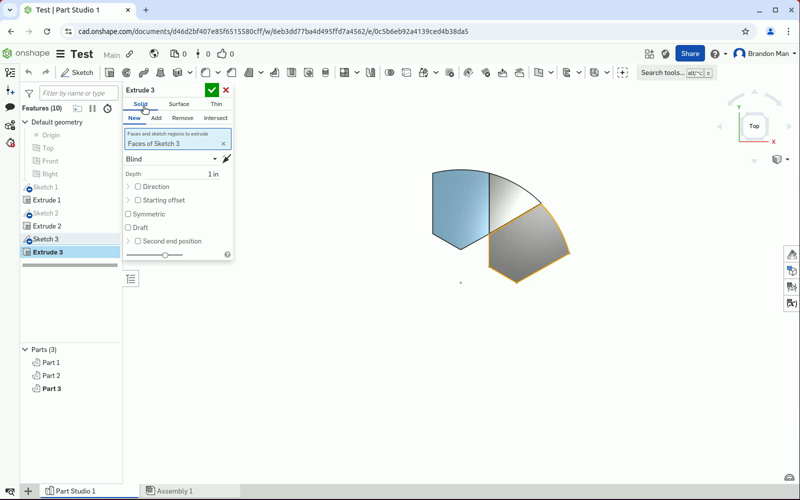
click(143, 106)
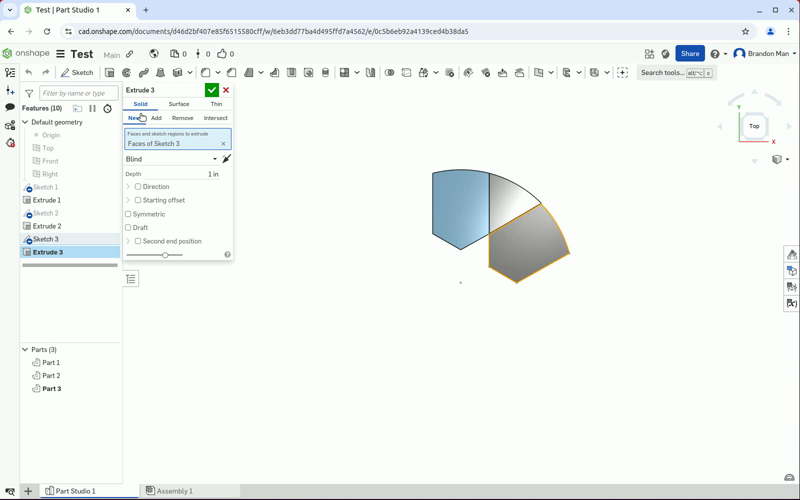
mouse_move(137, 120)
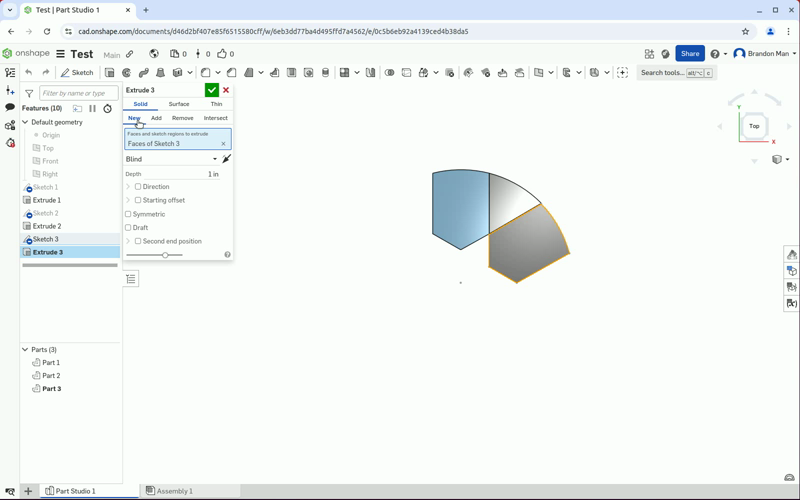
click(137, 120)
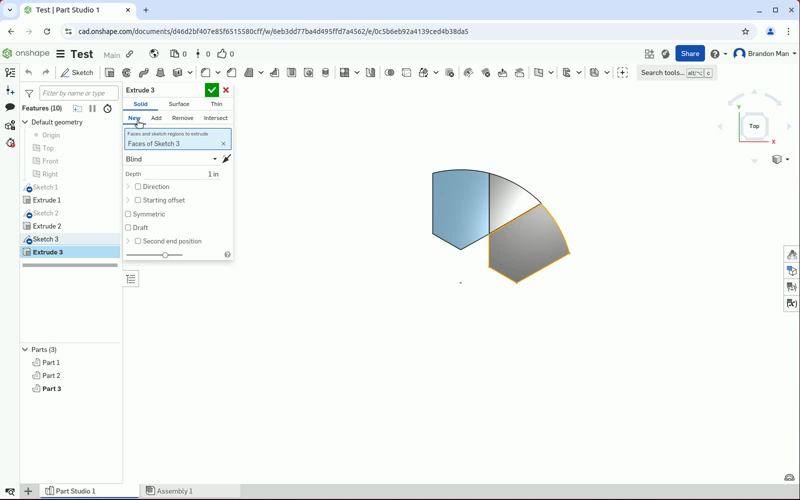
key(tab, 4)
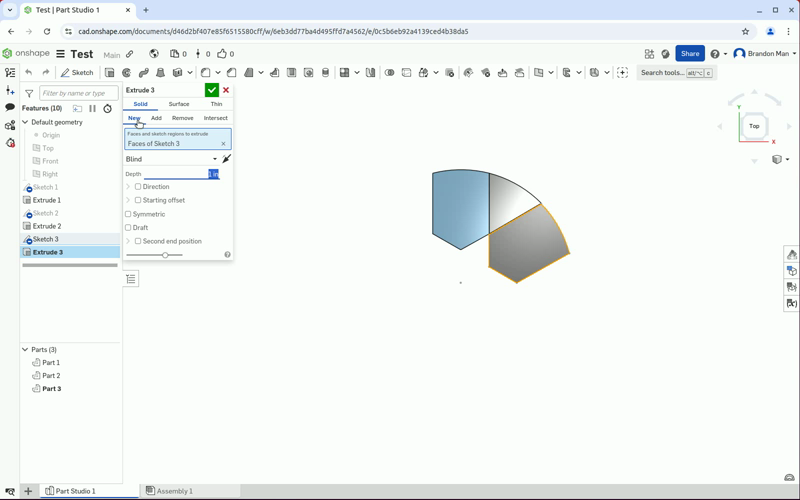
text(11.554)
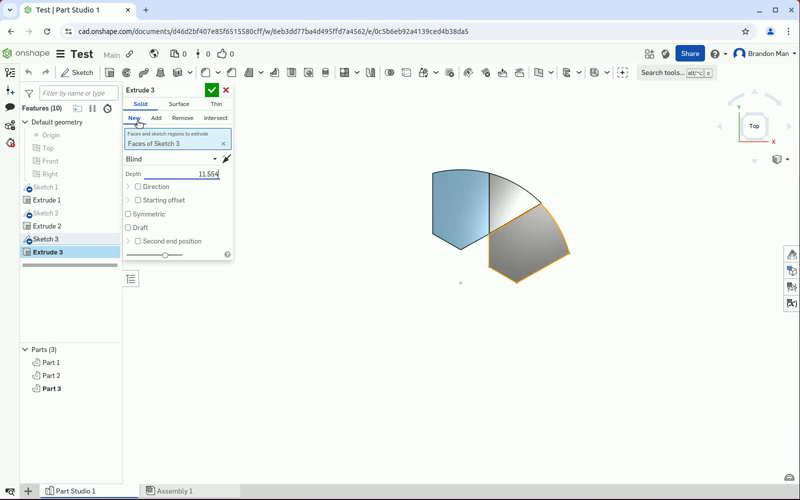
key(enter)
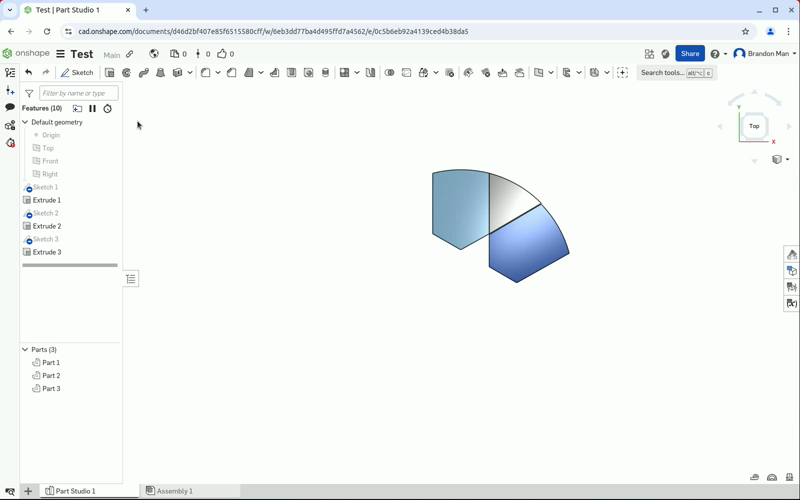
key(shift+h)
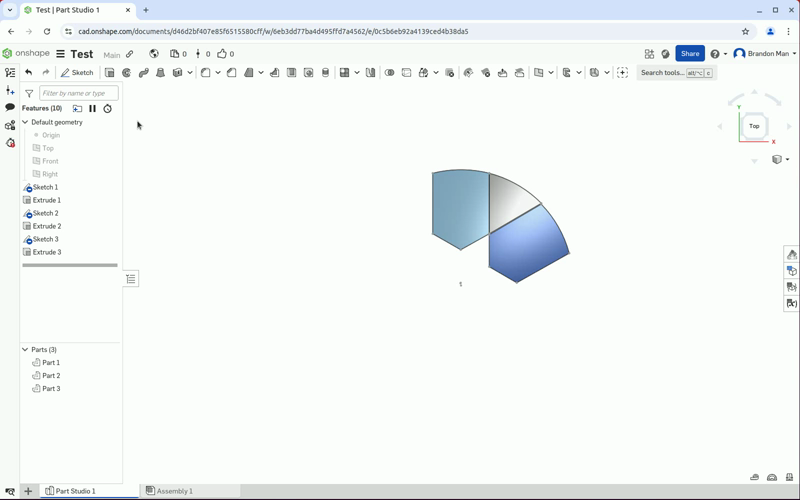
key(shift+h)
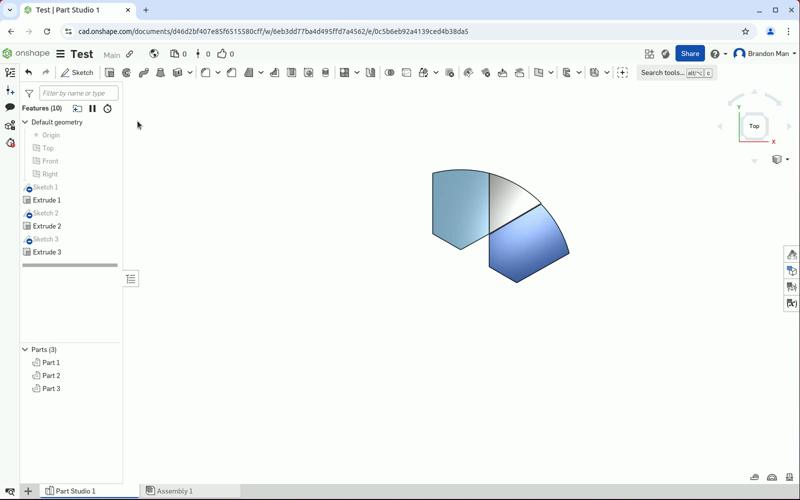
mouse_move(73, 189)
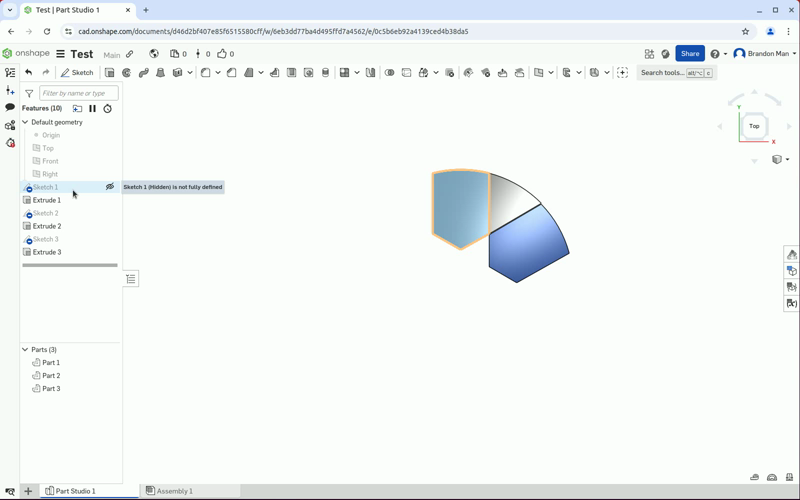
click(73, 189)
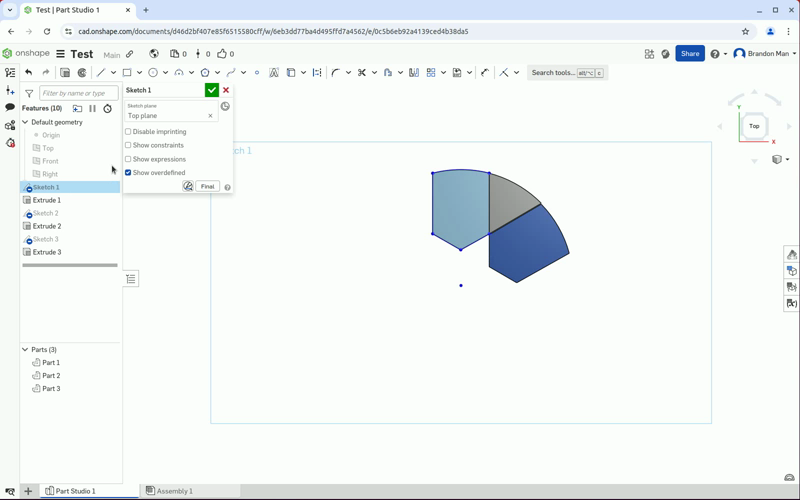
mouse_move(229, 92)
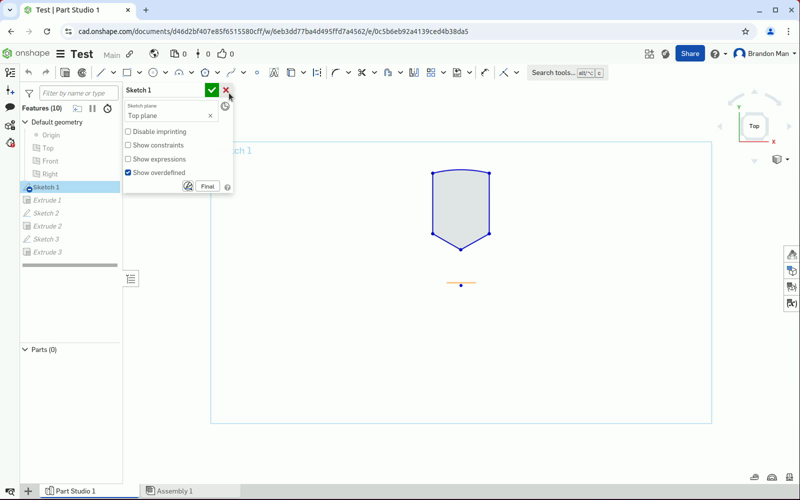
click(229, 92)
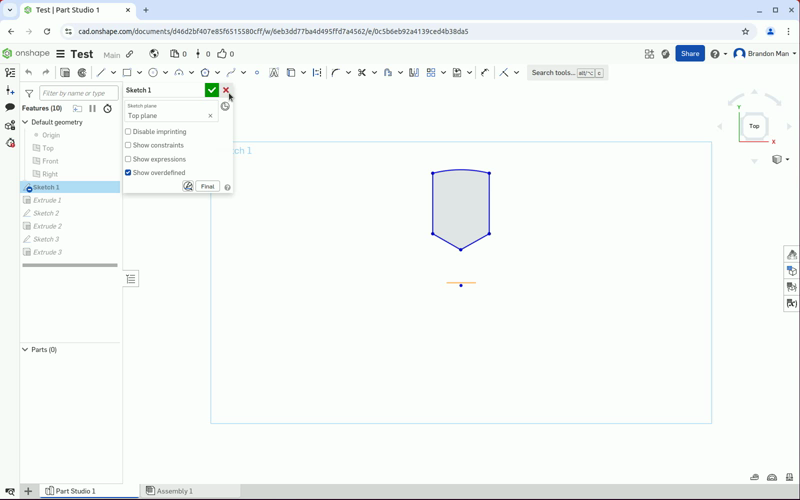
key(shift+s)
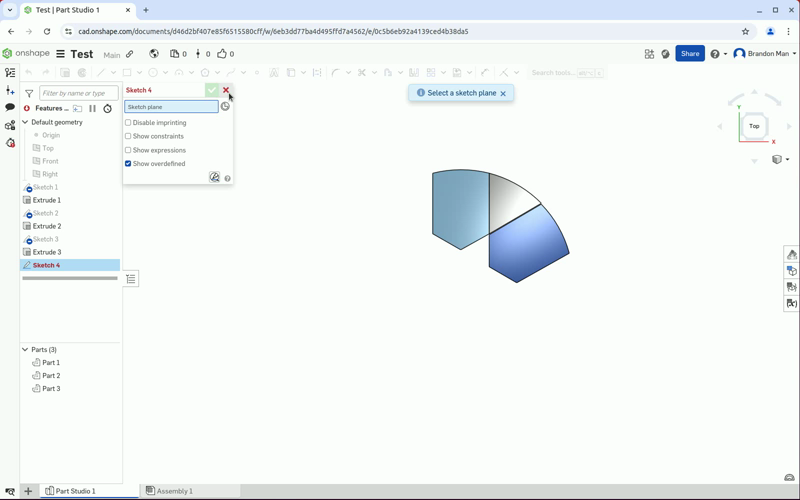
mouse_move(73, 150)
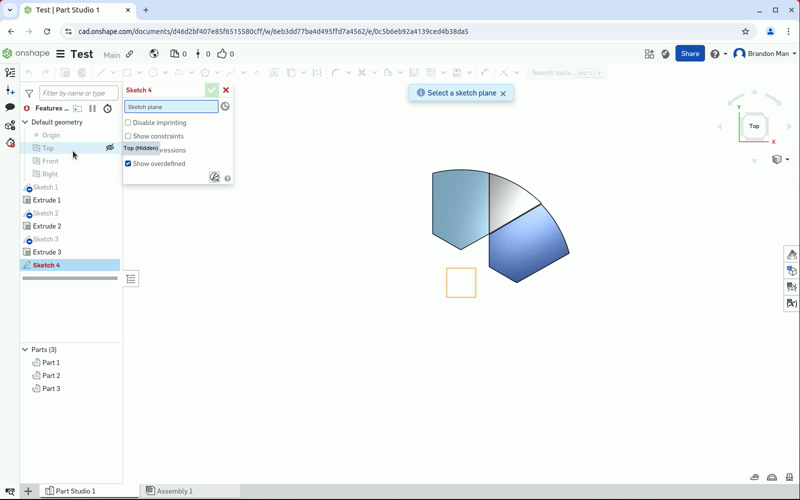
click(73, 150)
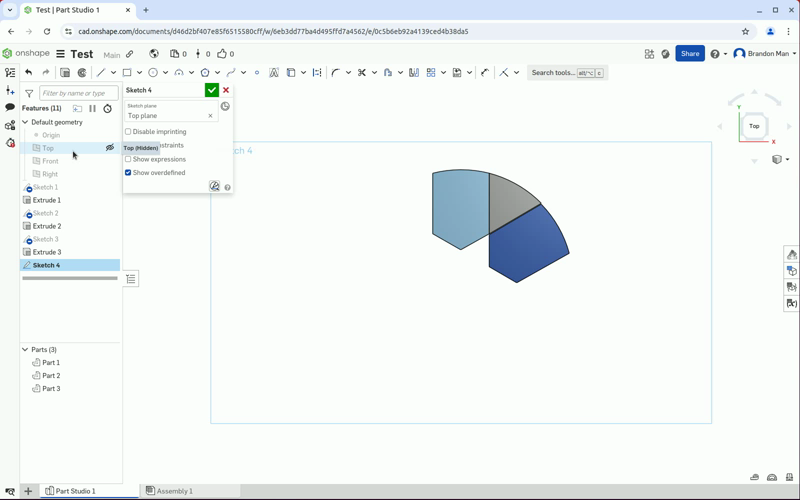
mouse_move(73, 352)
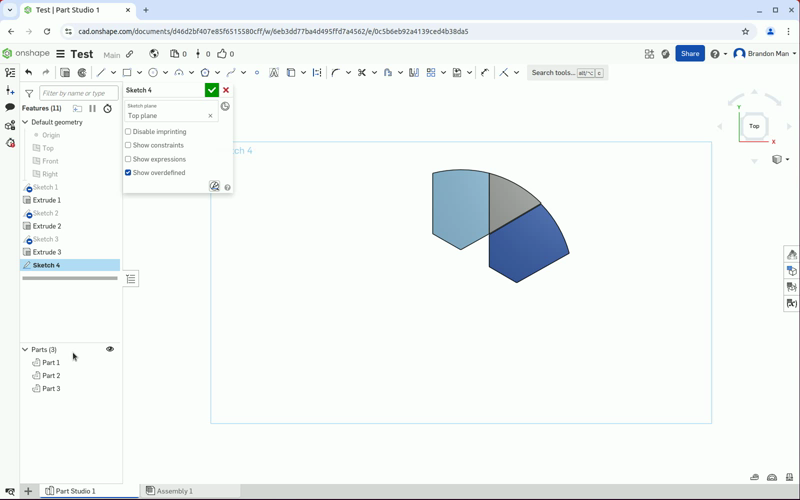
key(y)
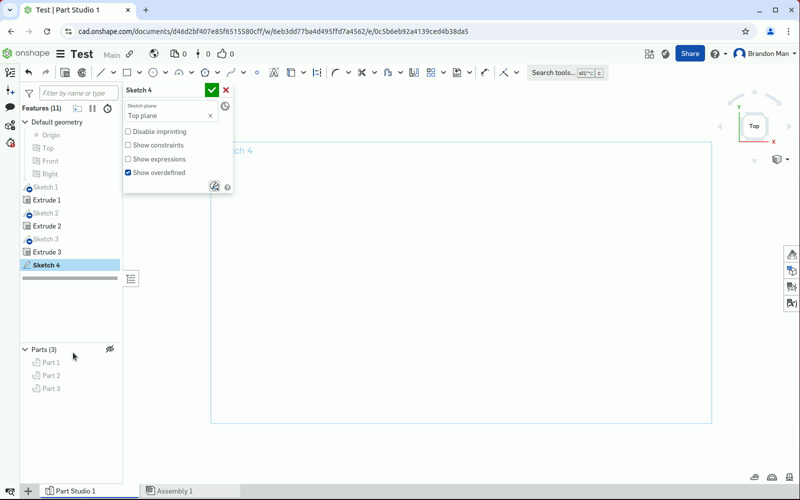
key(l)
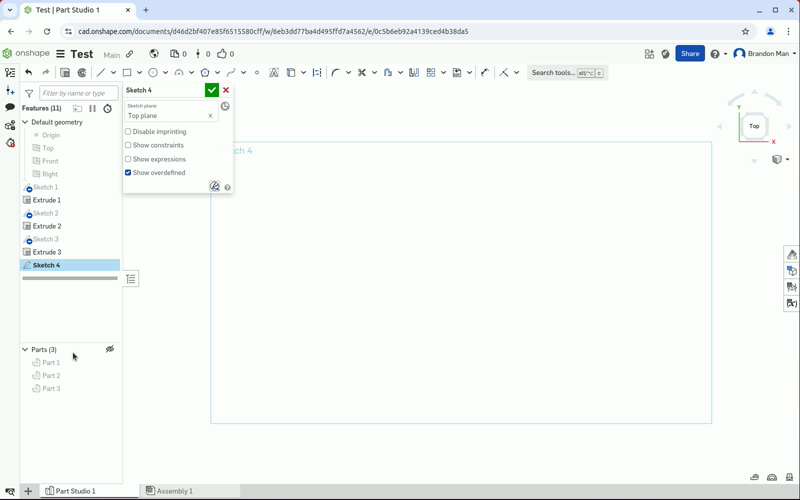
key_down(shift)
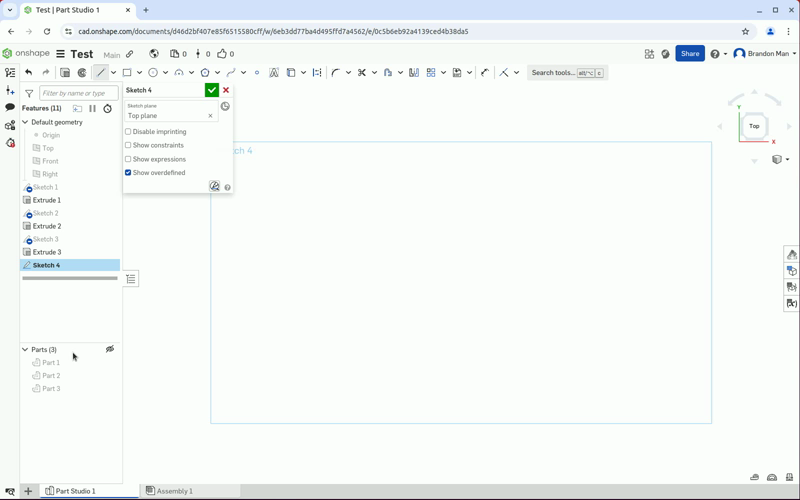
mouse_move(489, 299)
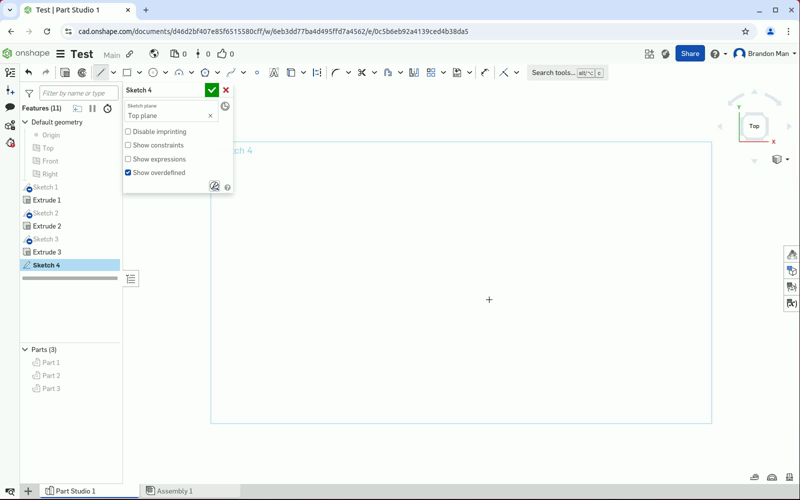
click(489, 299)
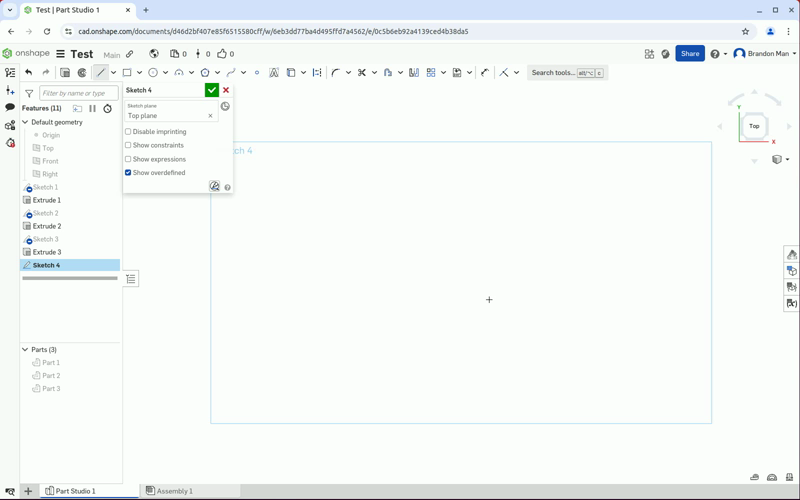
key_up(shift)
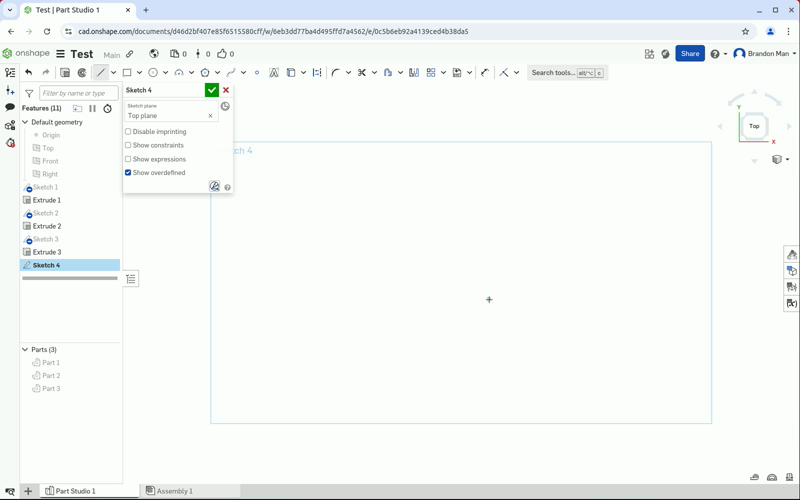
key_down(shift)
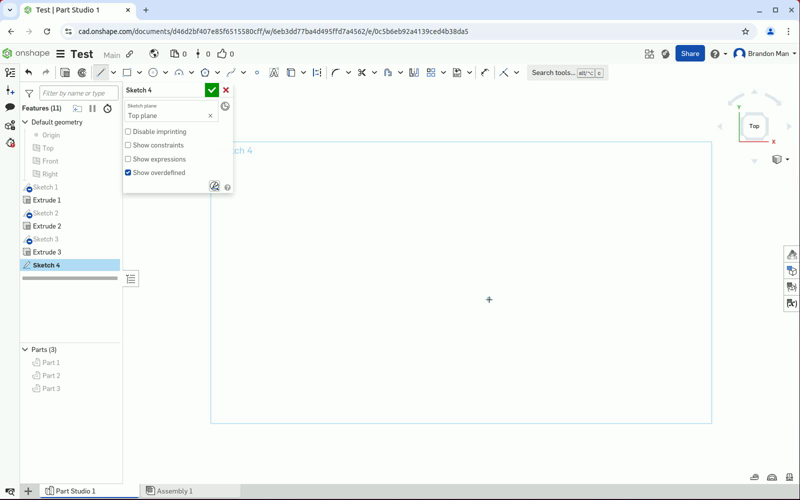
mouse_move(519, 299)
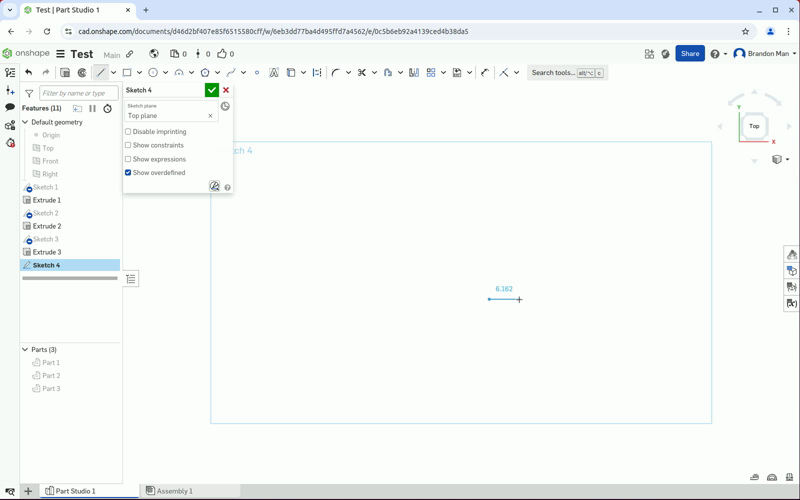
mouse_move(518, 282)
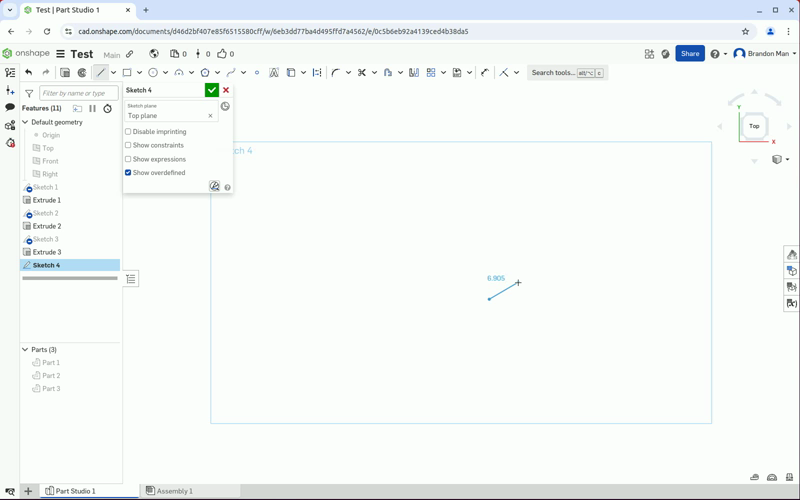
click(518, 282)
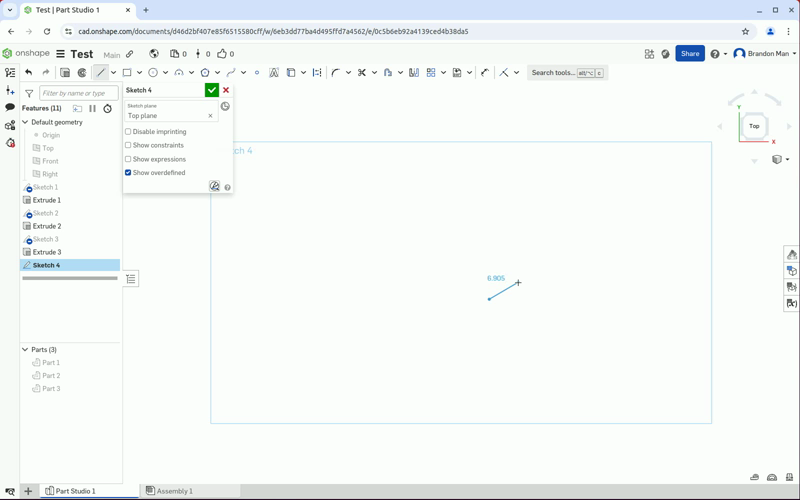
key_up(shift)
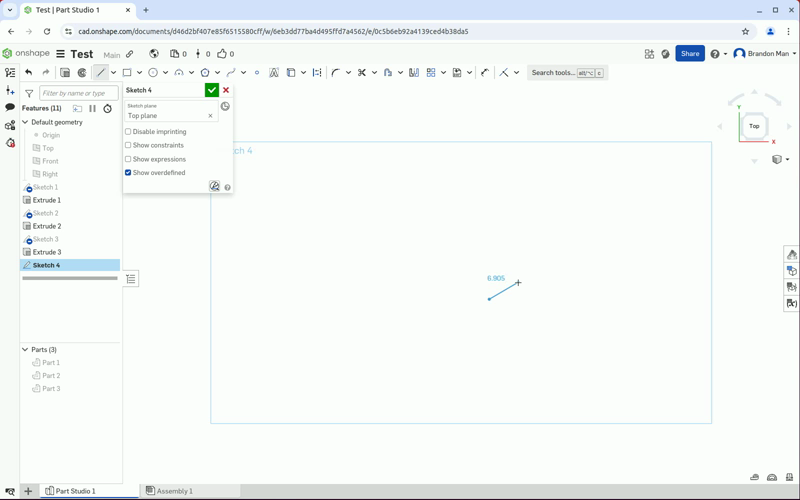
key_down(shift)
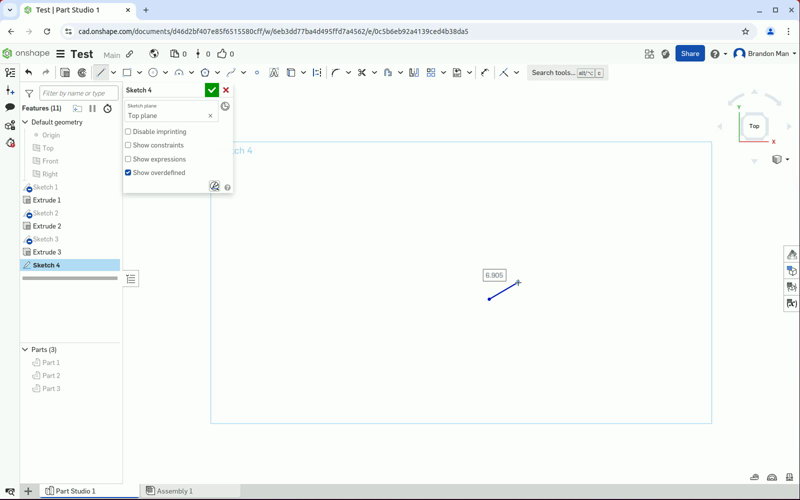
mouse_move(548, 282)
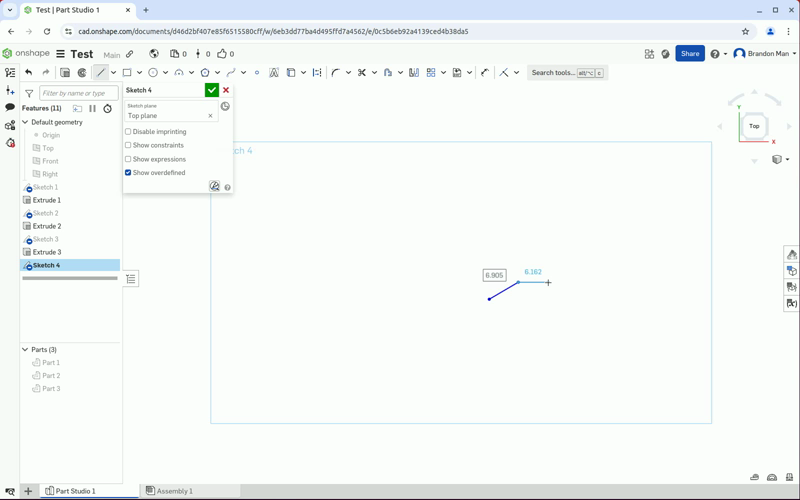
mouse_move(489, 265)
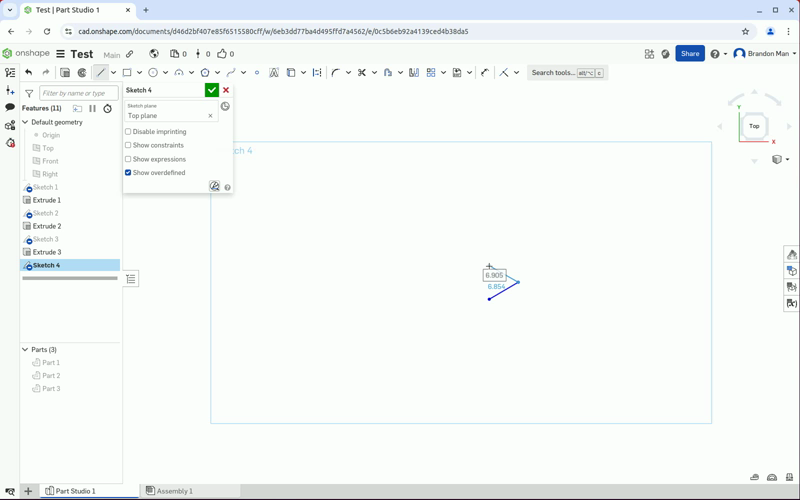
click(489, 265)
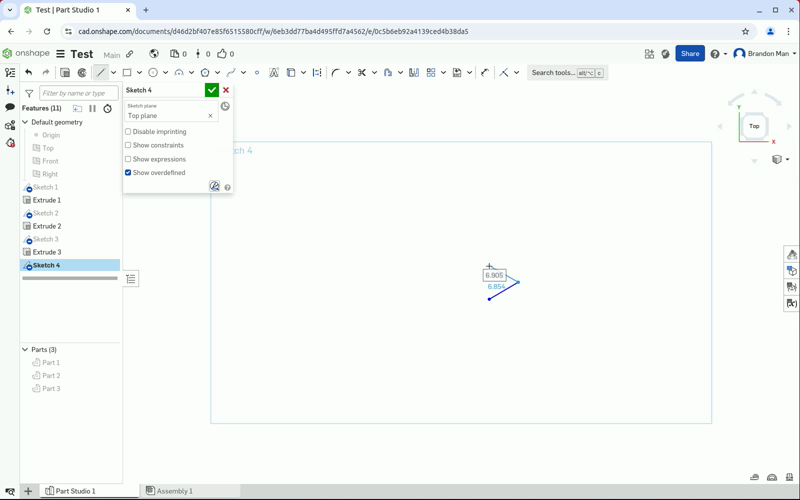
key_up(shift)
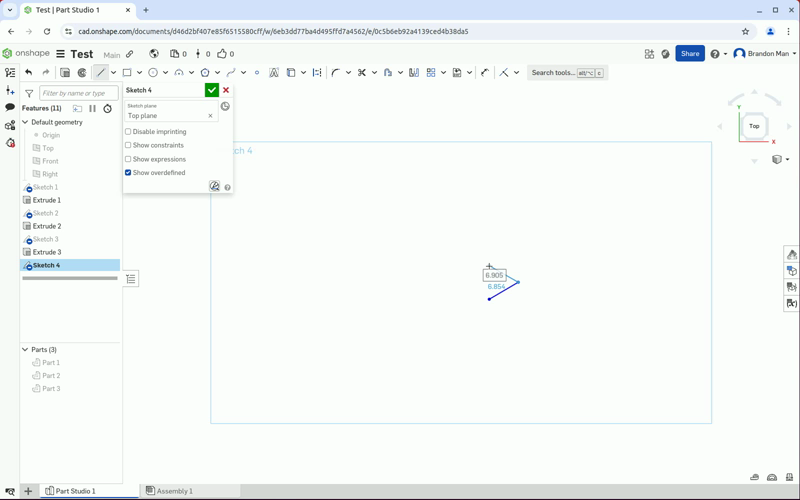
mouse_move(519, 265)
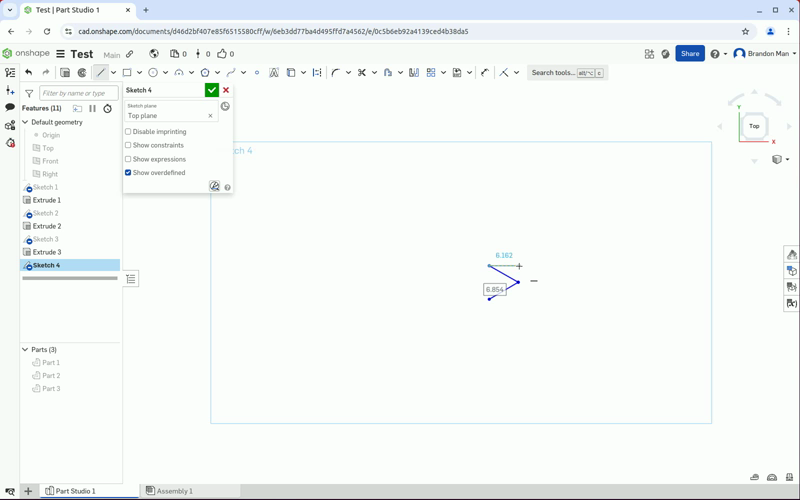
key_down(shift)
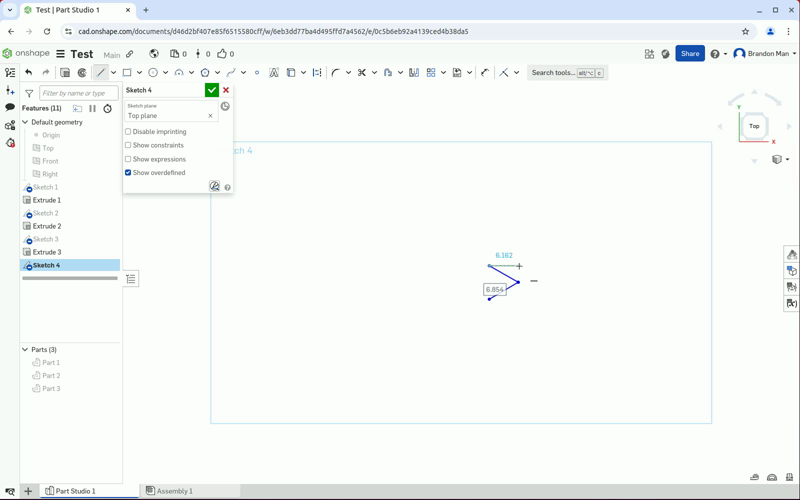
mouse_move(489, 299)
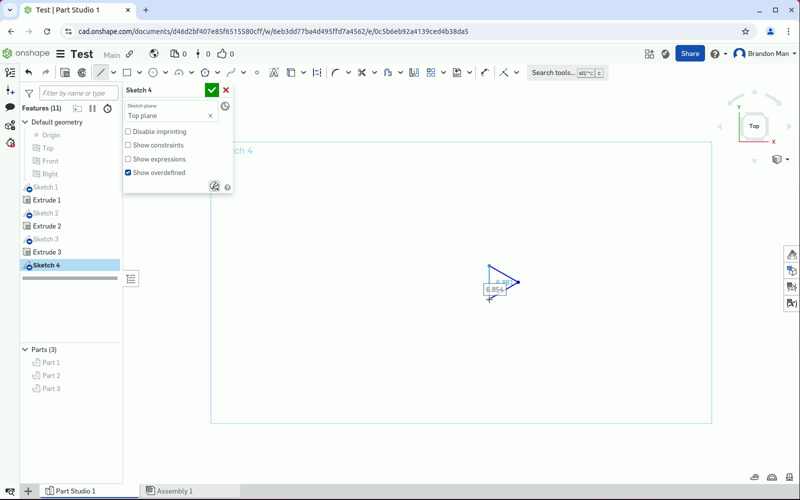
key_up(shift)
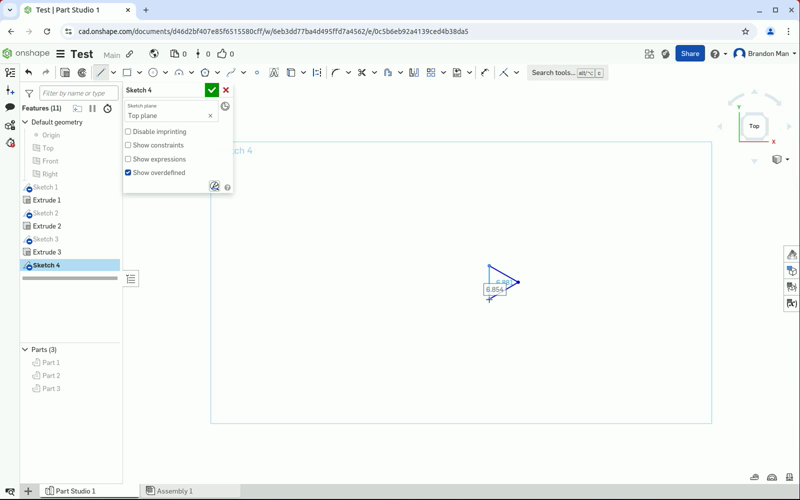
click(489, 299)
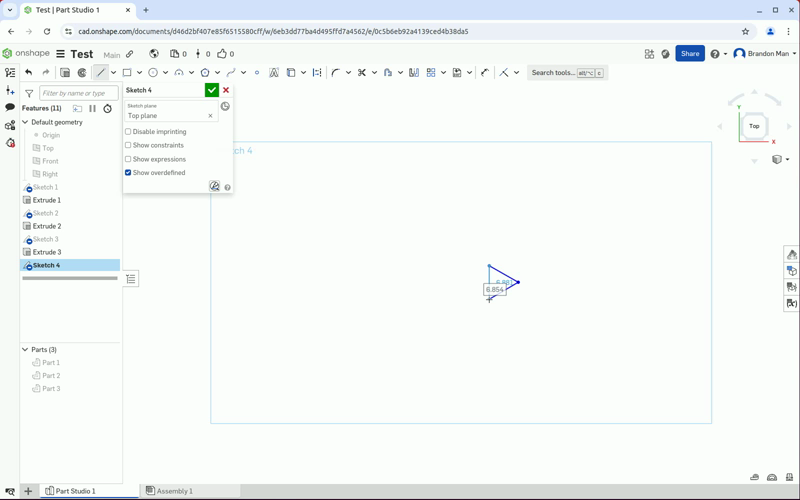
key(esc)
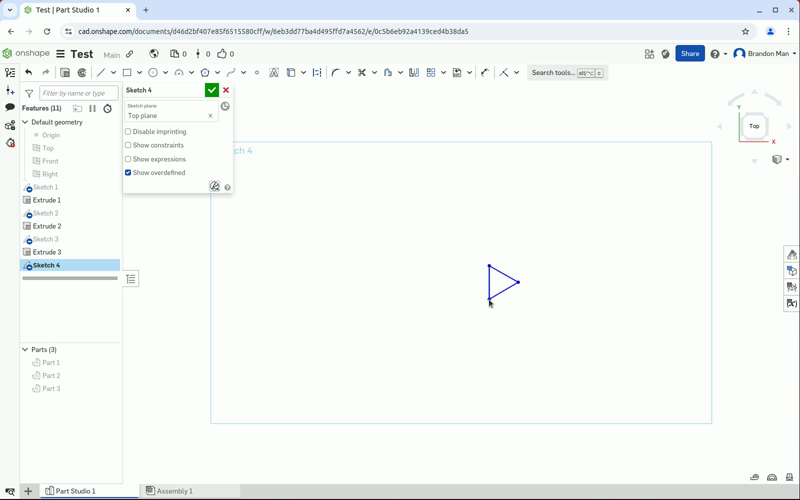
mouse_move(489, 287)
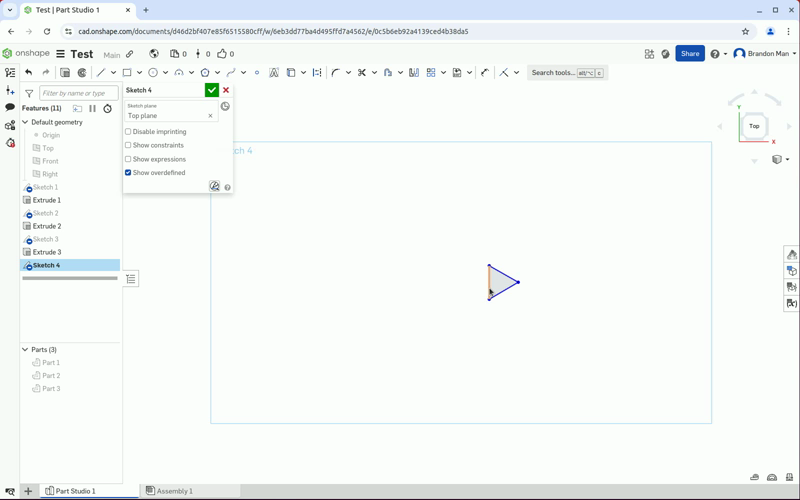
scroll(6)
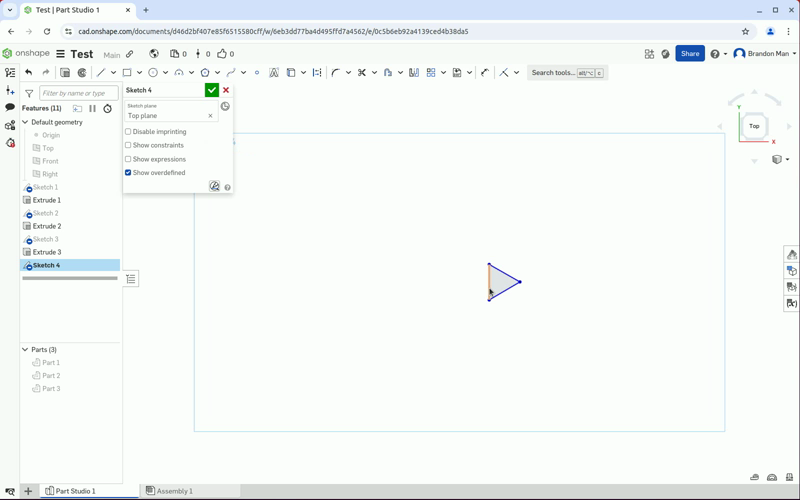
scroll(6)
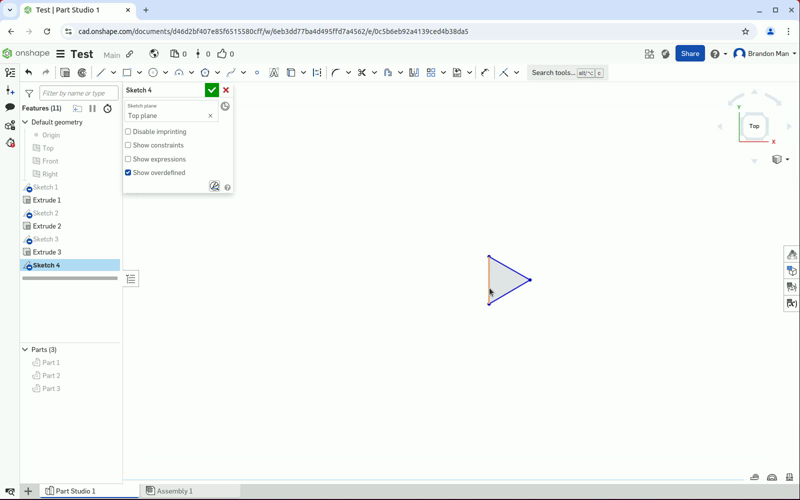
scroll(6)
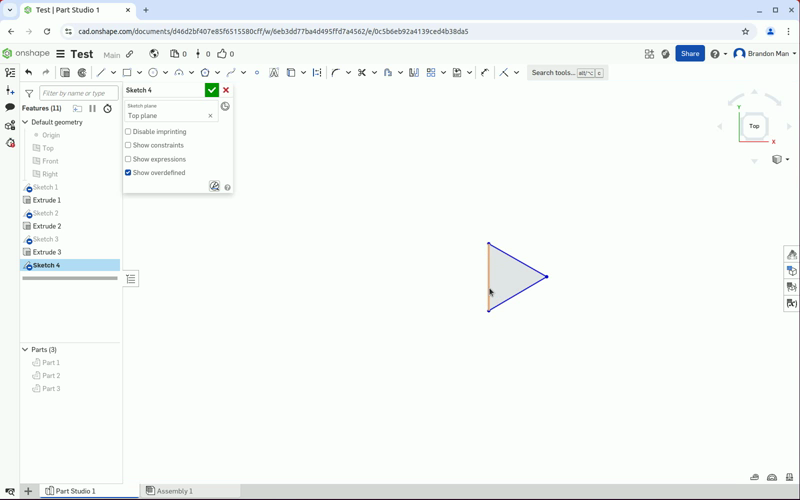
scroll(6)
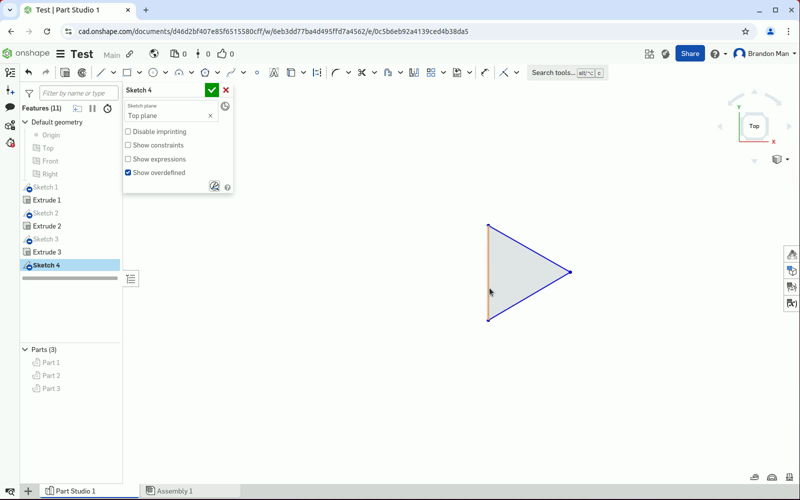
scroll(6)
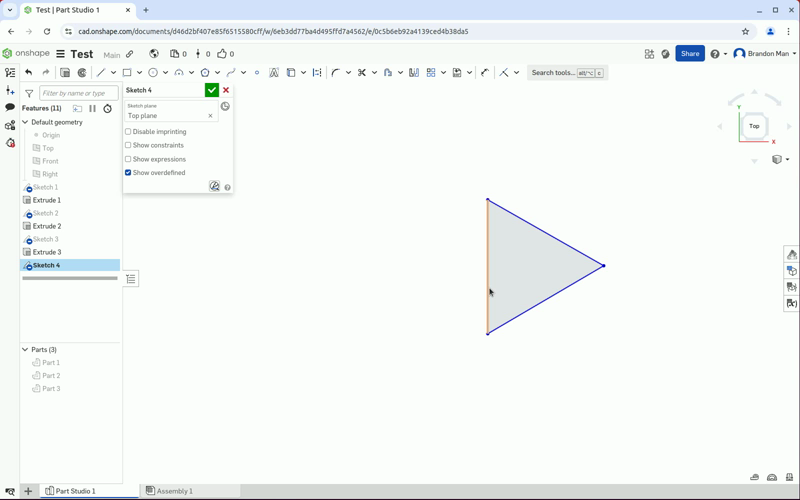
scroll(6)
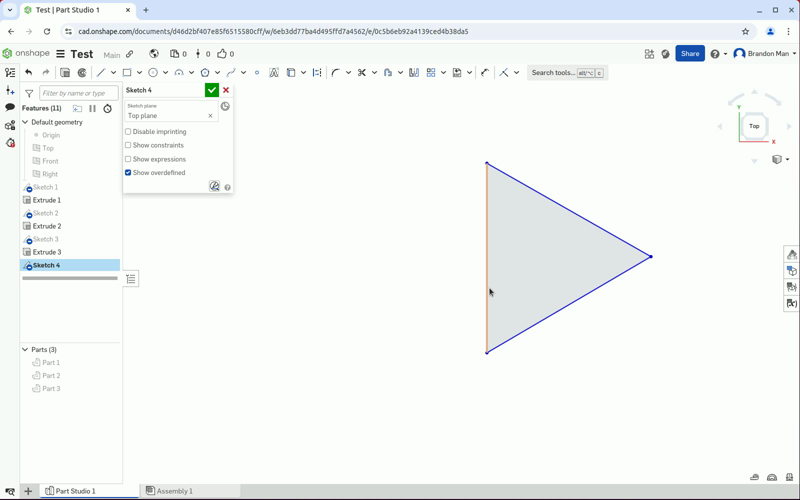
scroll(6)
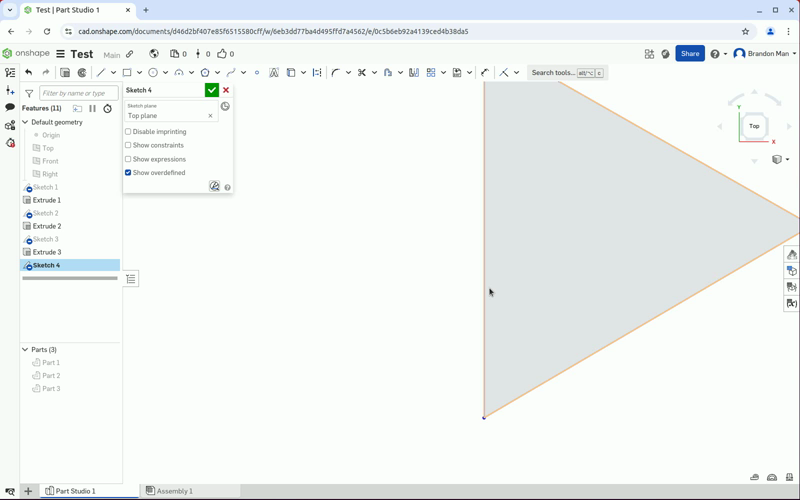
click(489, 287)
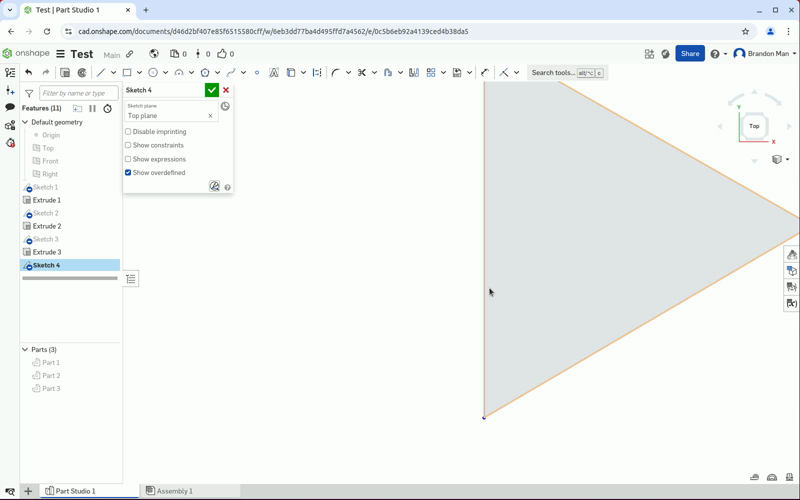
scroll(-6)
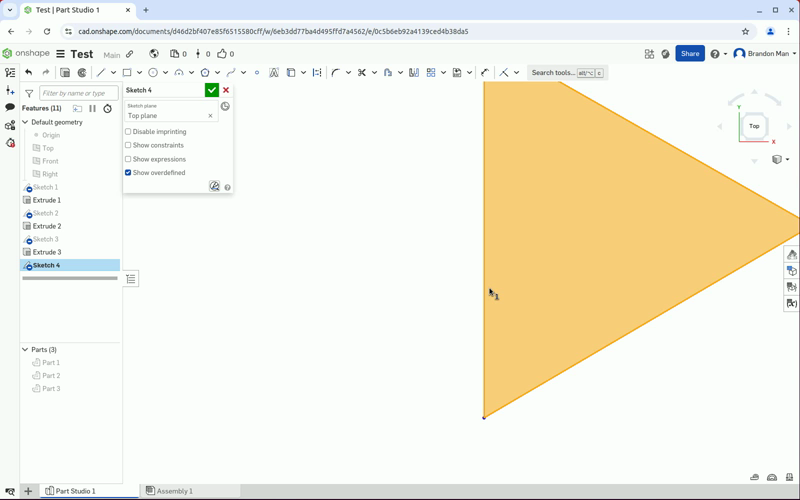
scroll(-6)
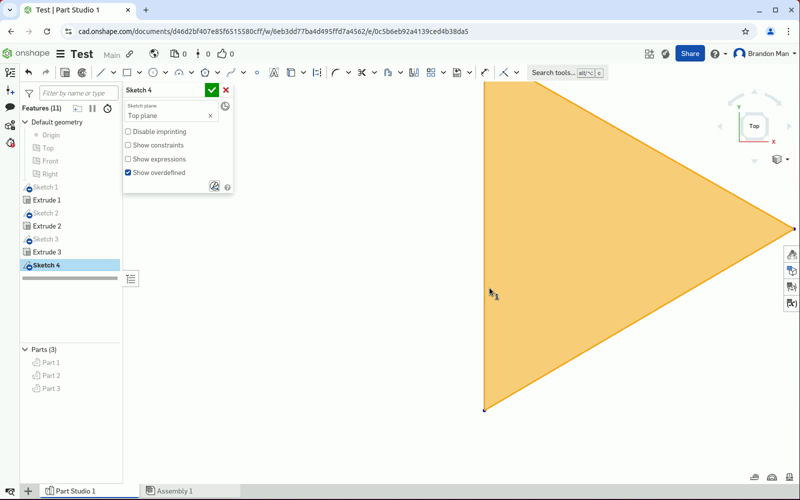
scroll(-6)
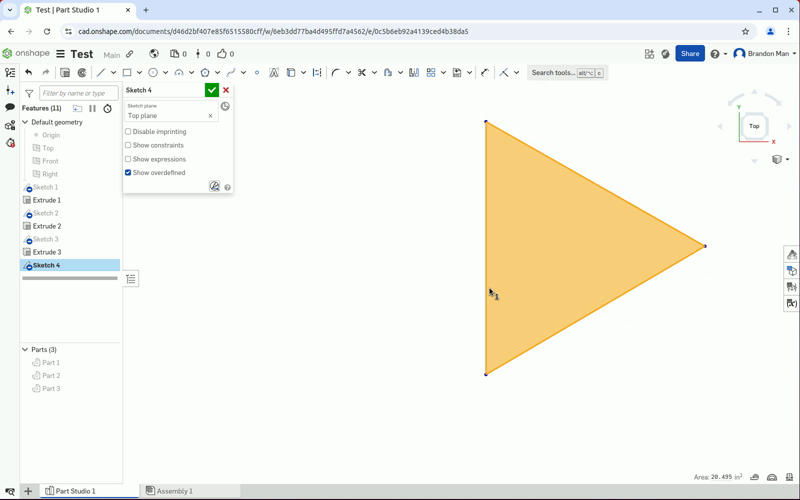
scroll(-6)
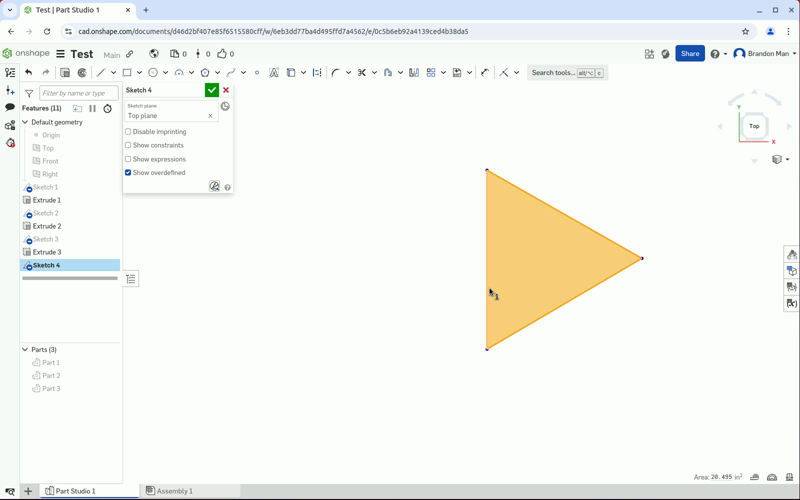
scroll(-6)
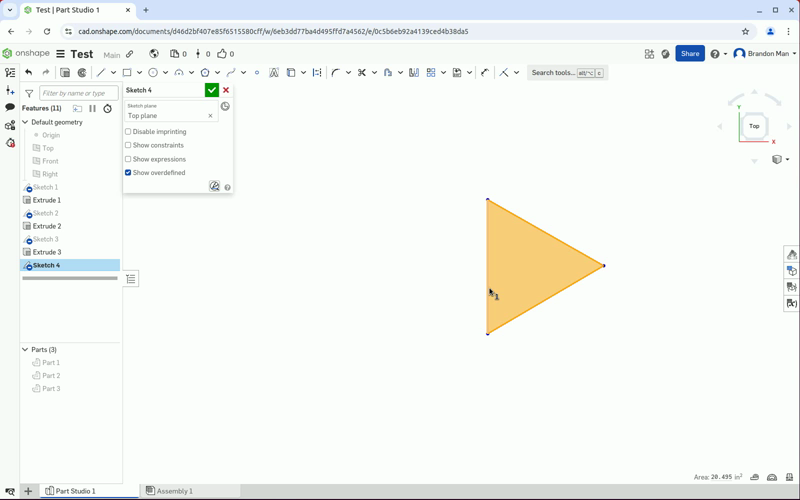
scroll(-6)
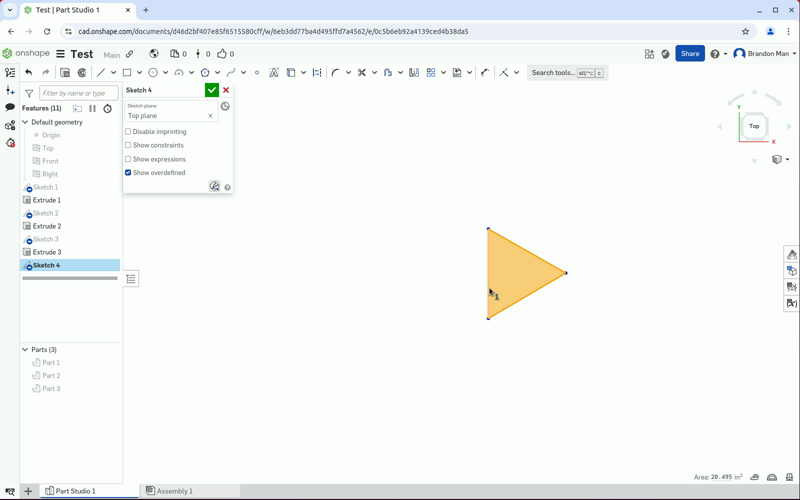
scroll(-6)
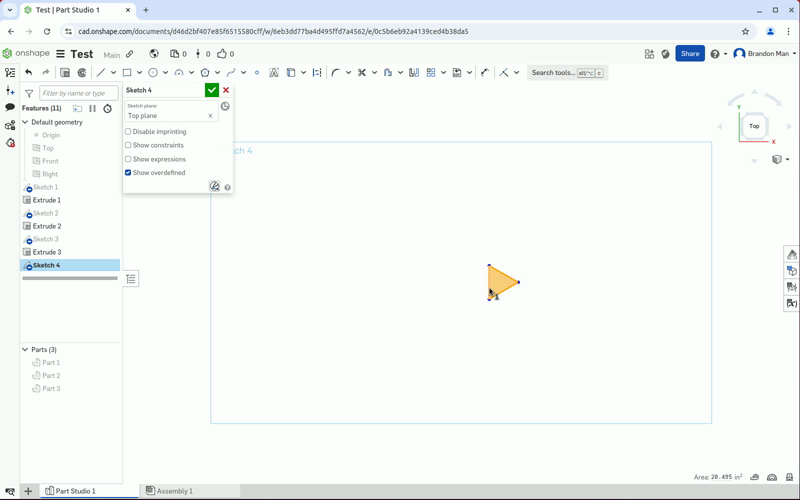
mouse_move(73, 352)
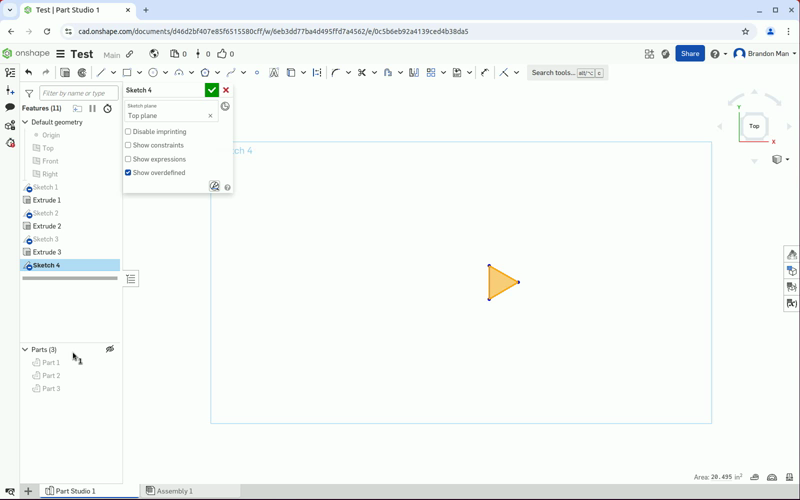
key(shift+y)
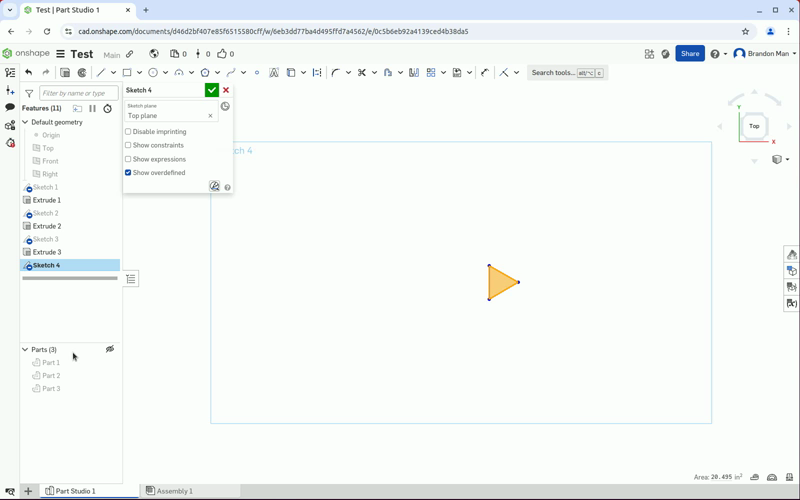
key(shift+e)
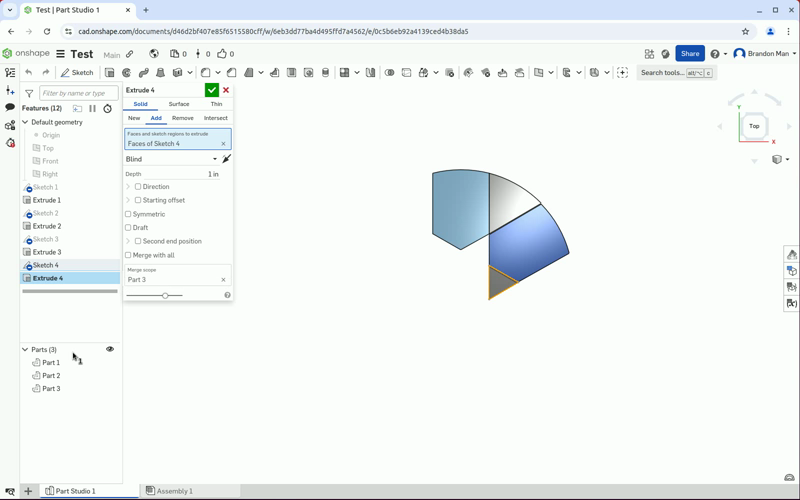
mouse_move(143, 106)
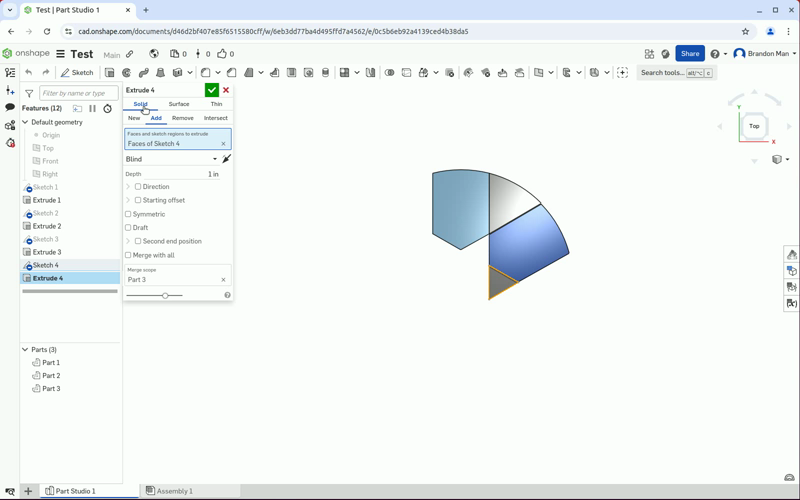
click(143, 106)
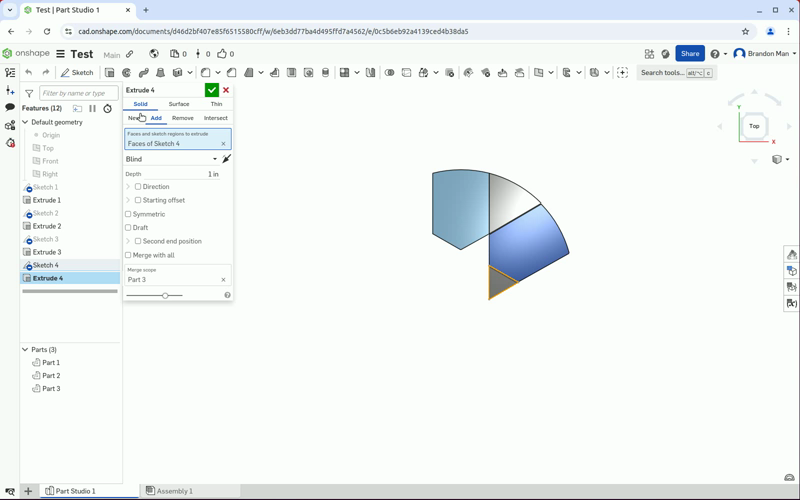
mouse_move(137, 120)
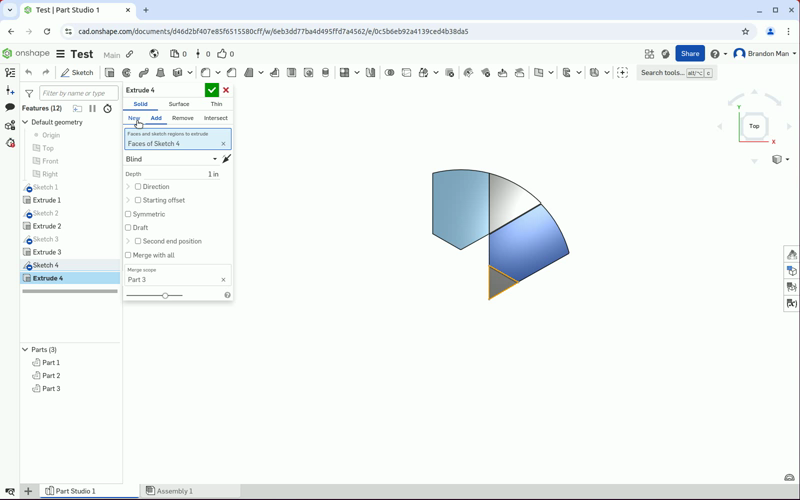
click(137, 120)
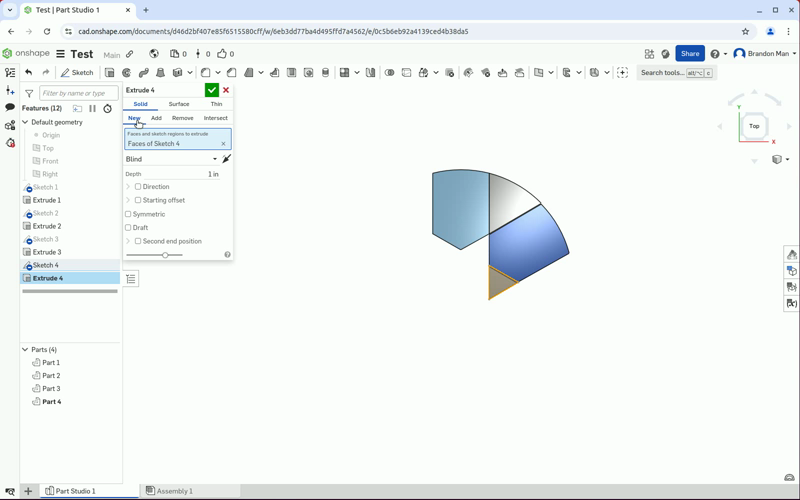
key(tab, 4)
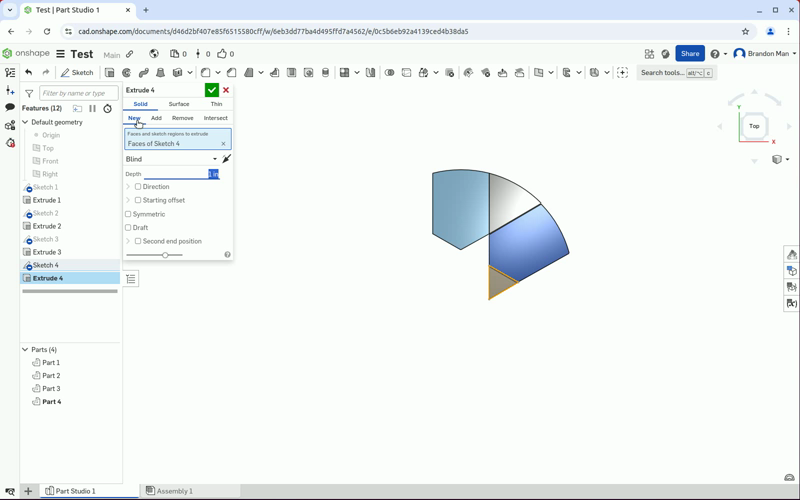
text(11.554)
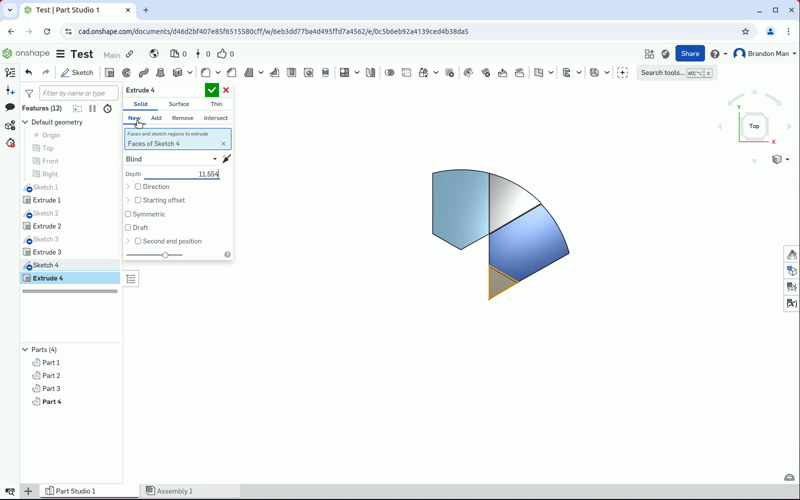
key(enter)
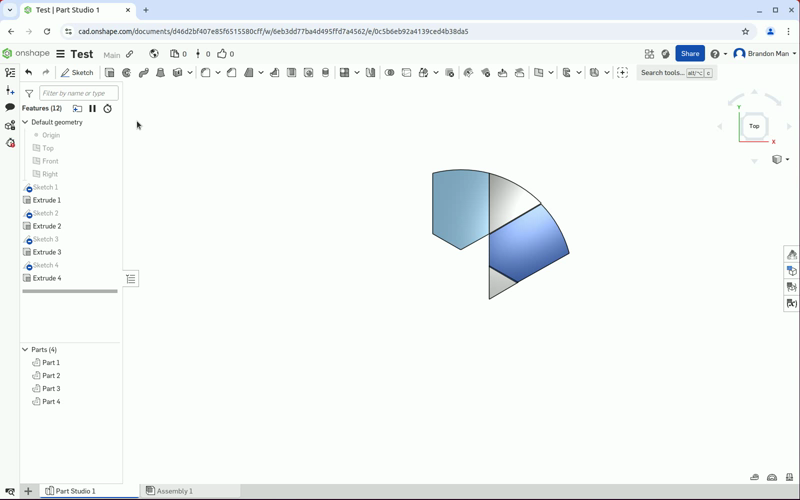
key(shift+h)
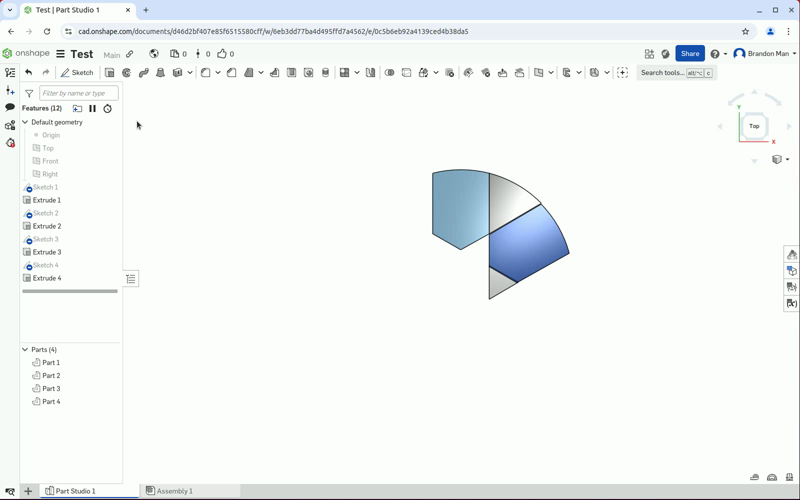
key(shift+h)
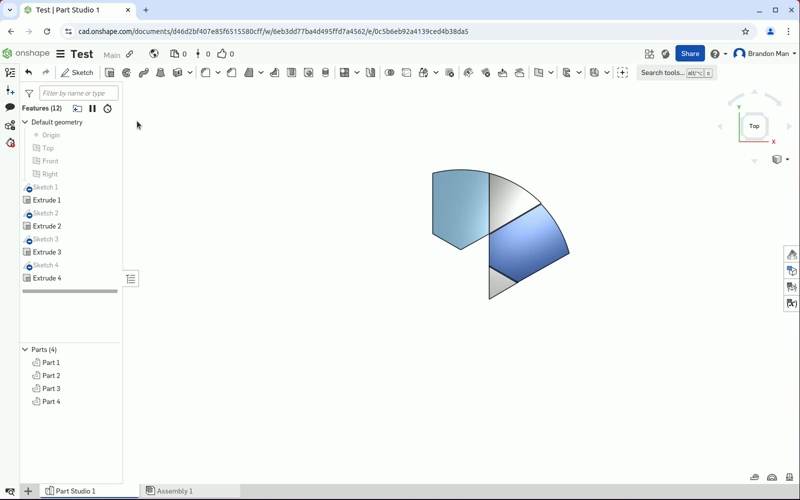
mouse_move(73, 189)
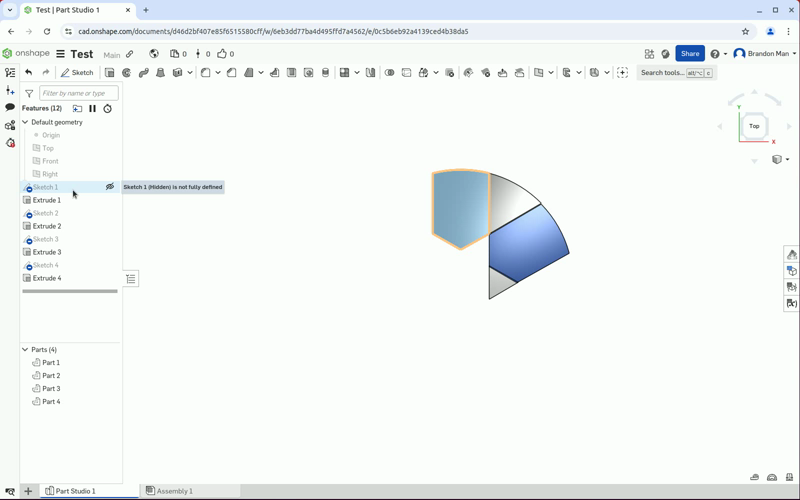
click(73, 189)
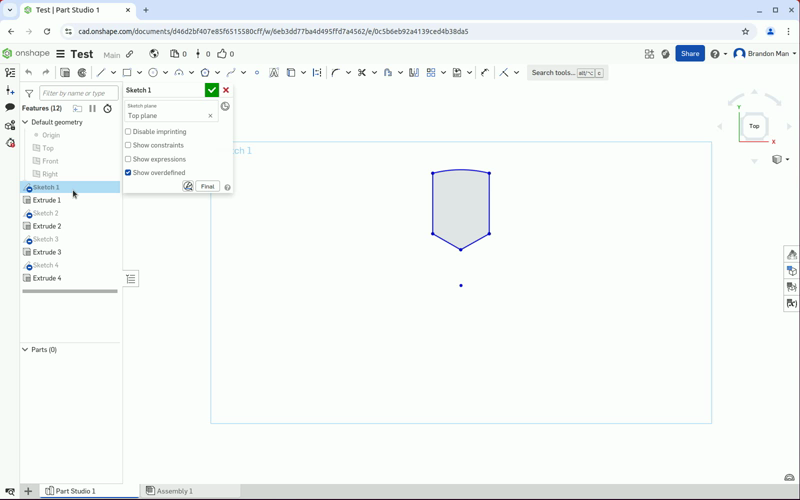
mouse_move(229, 92)
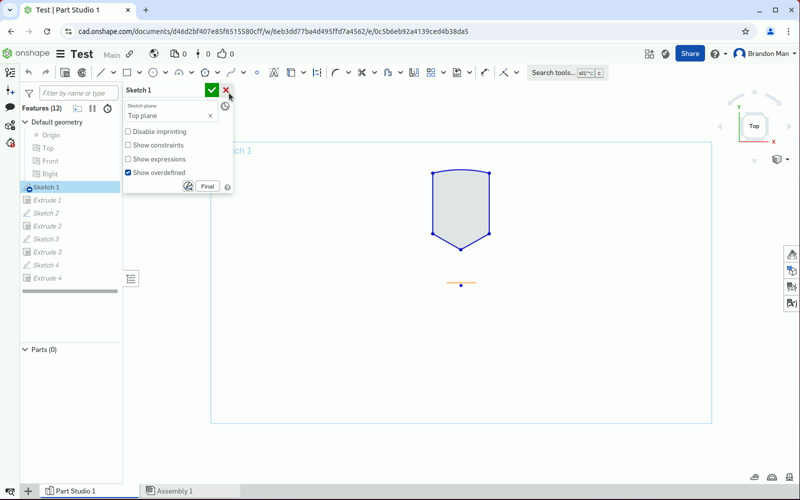
click(229, 92)
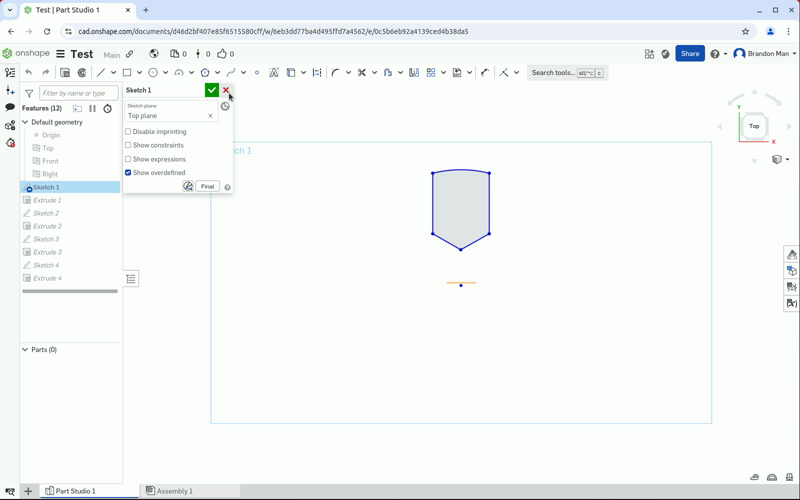
key(shift+s)
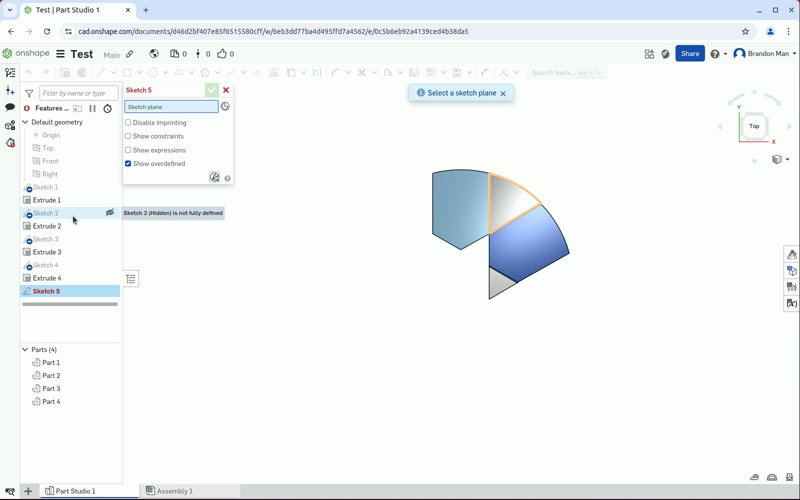
scroll(3)
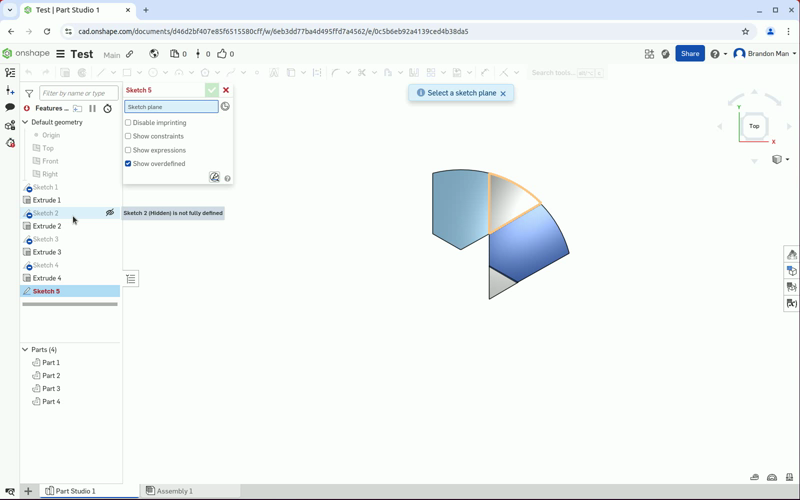
mouse_move(73, 150)
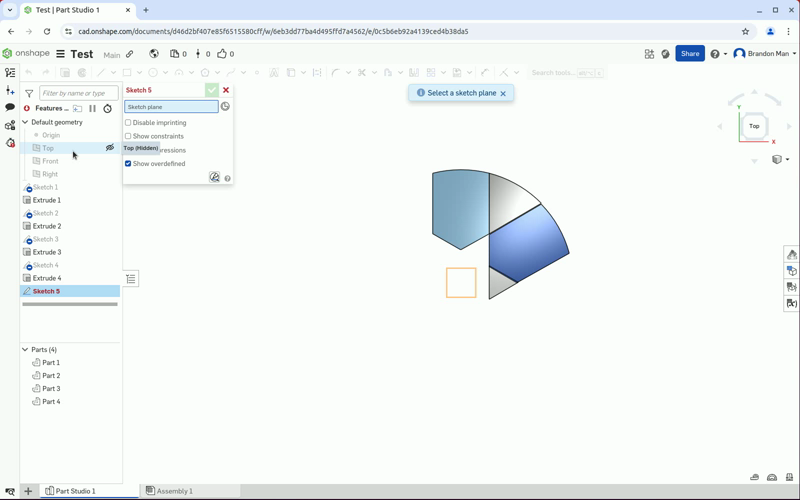
click(73, 150)
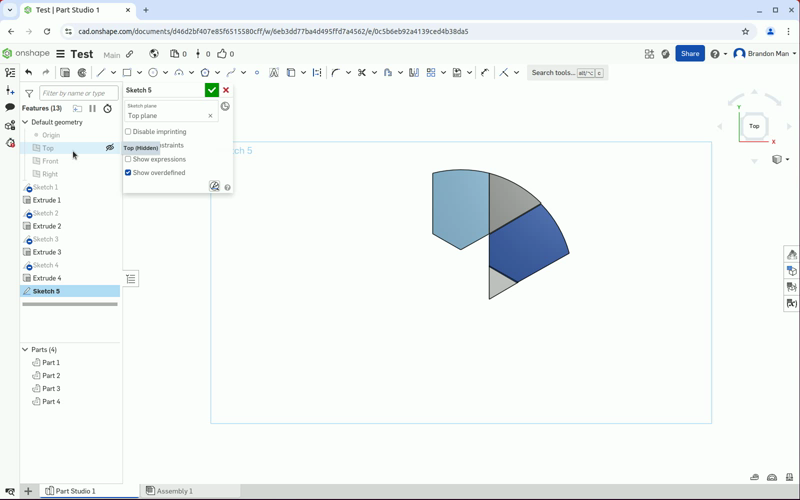
mouse_move(73, 352)
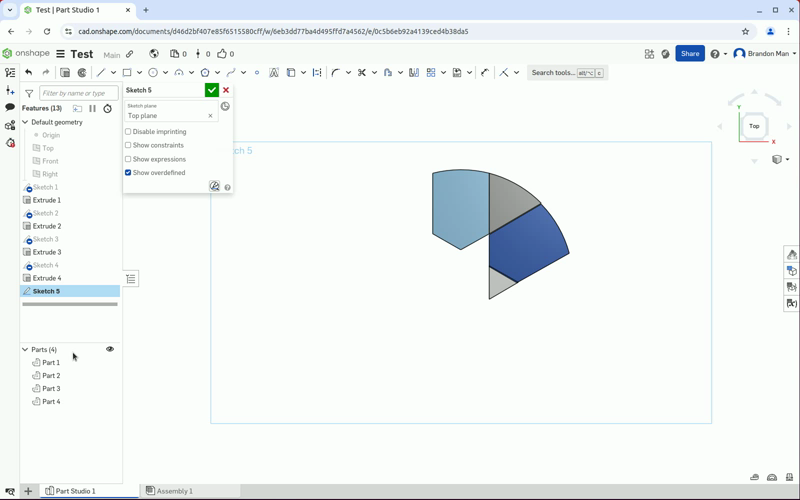
key(y)
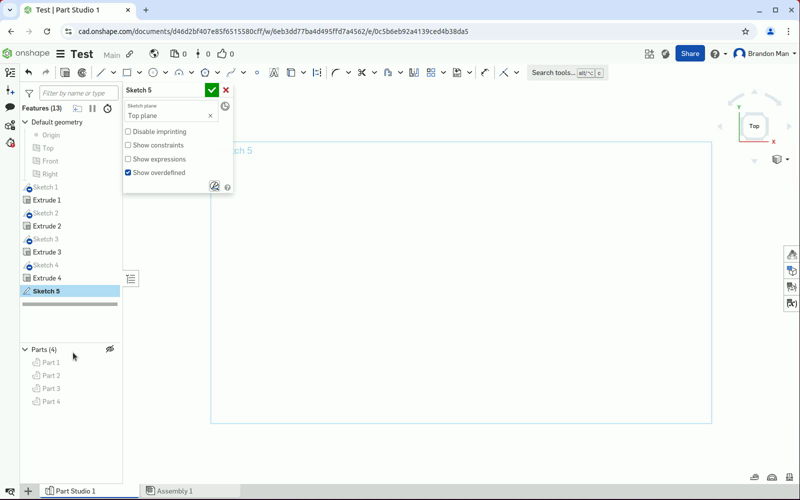
key(l)
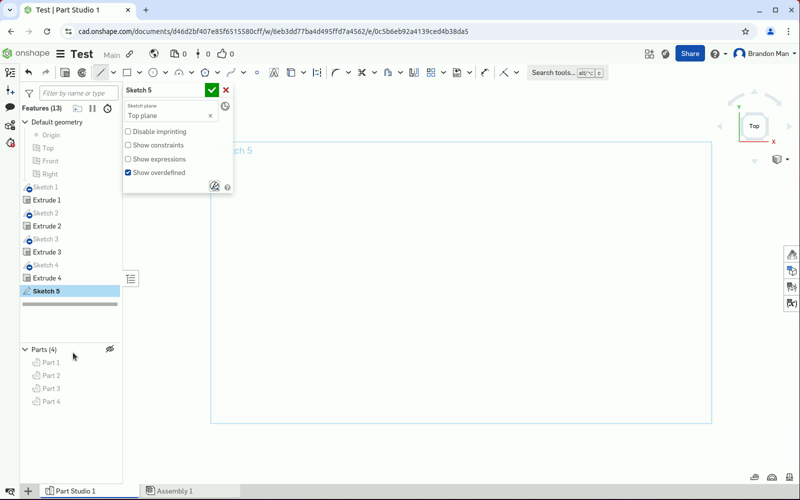
key_down(shift)
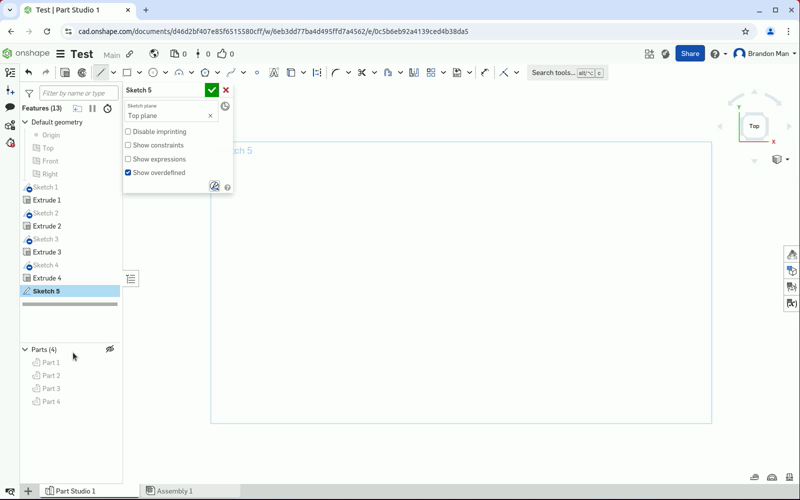
mouse_move(460, 250)
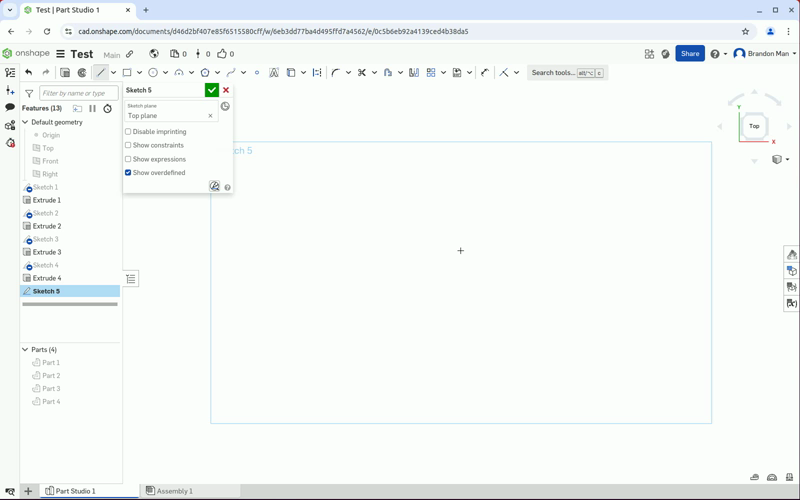
click(460, 250)
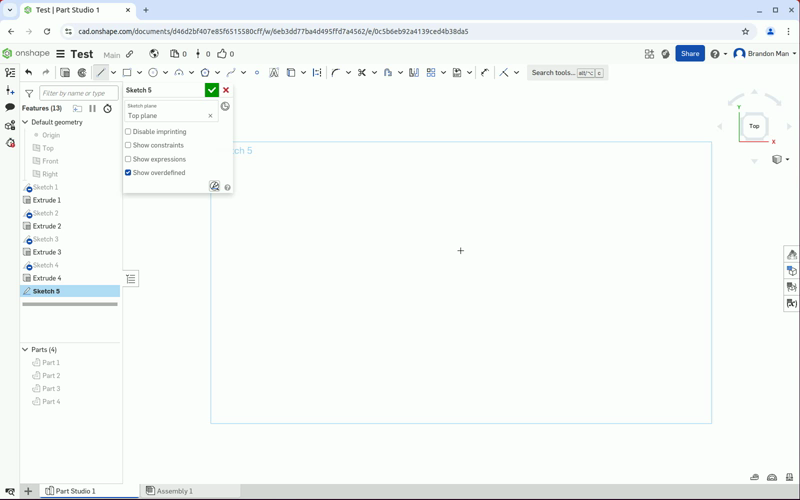
key_up(shift)
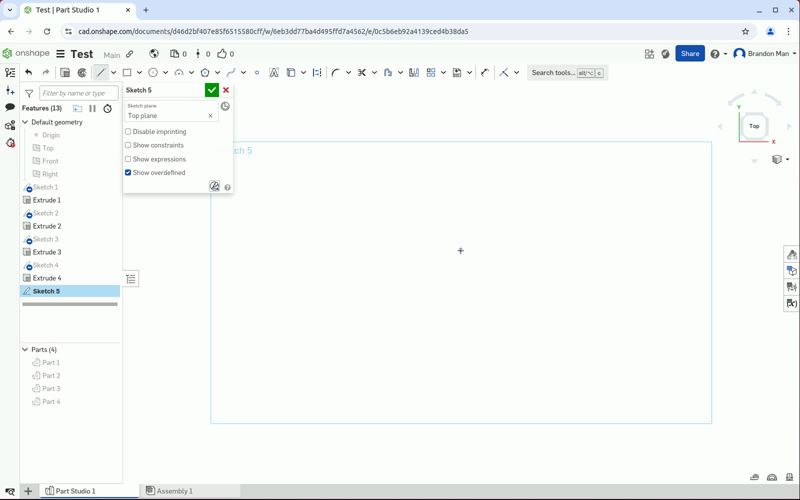
key_down(shift)
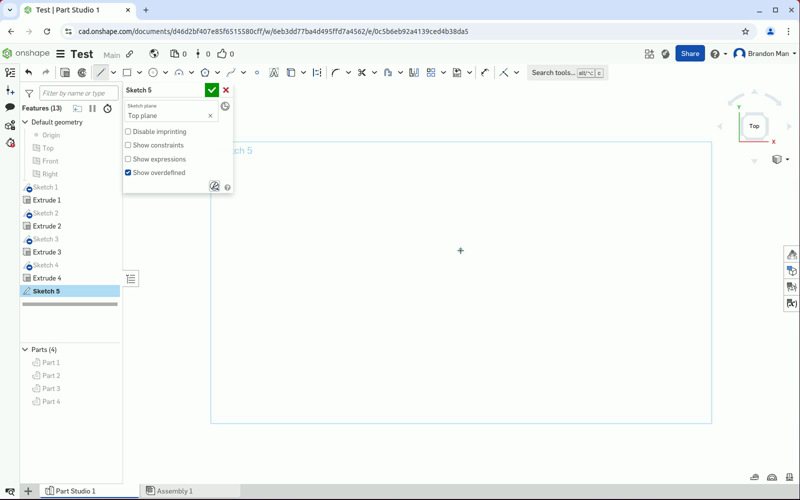
mouse_move(490, 250)
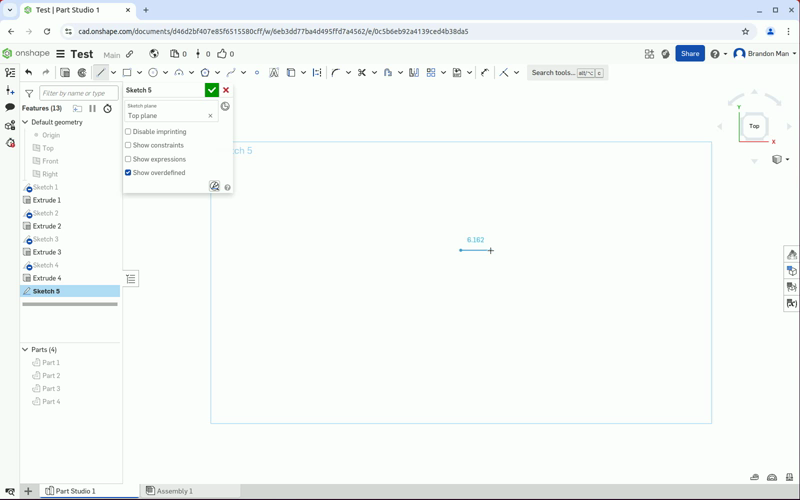
mouse_move(489, 266)
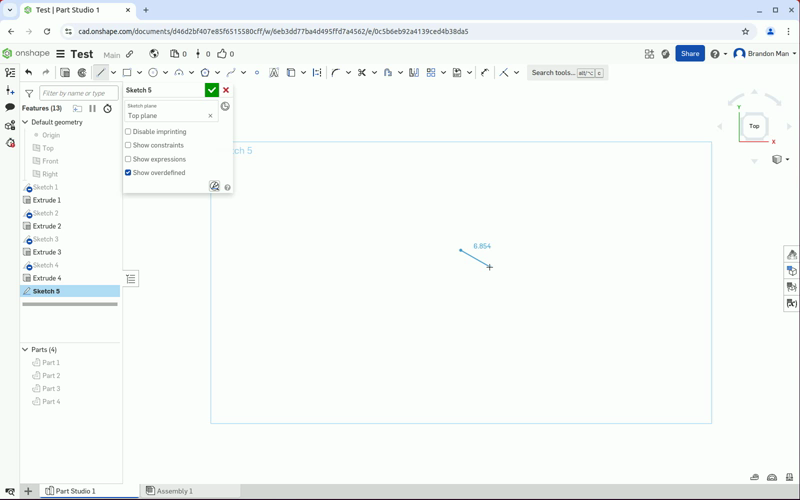
click(489, 266)
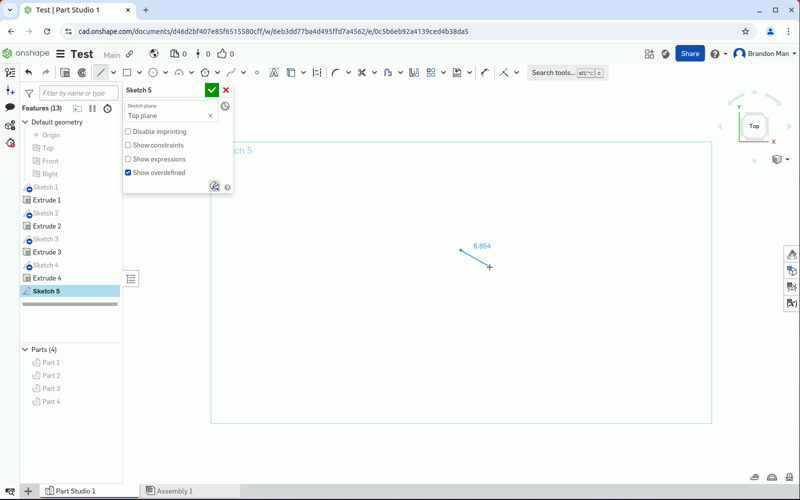
key_up(shift)
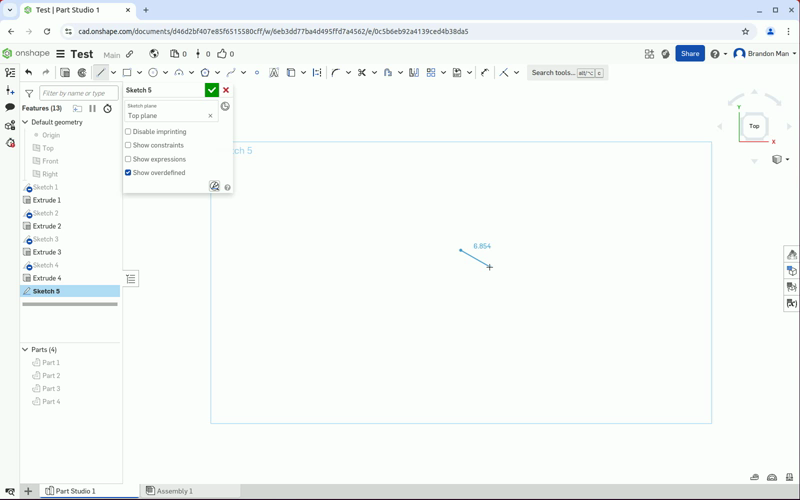
key_down(shift)
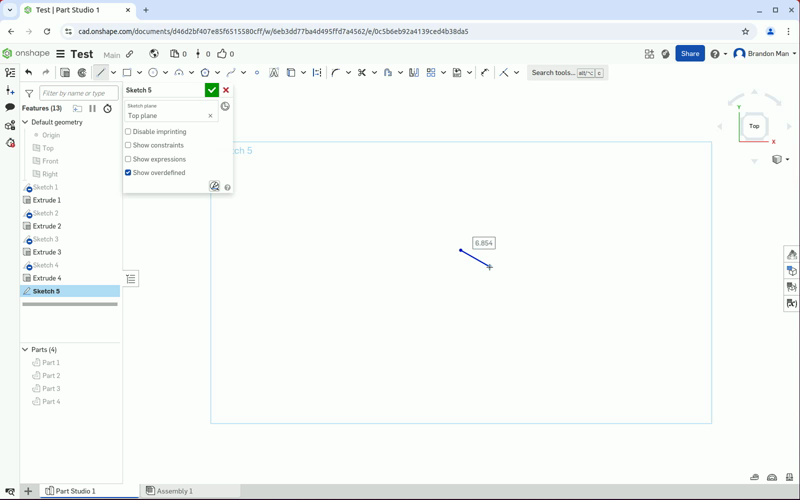
mouse_move(519, 266)
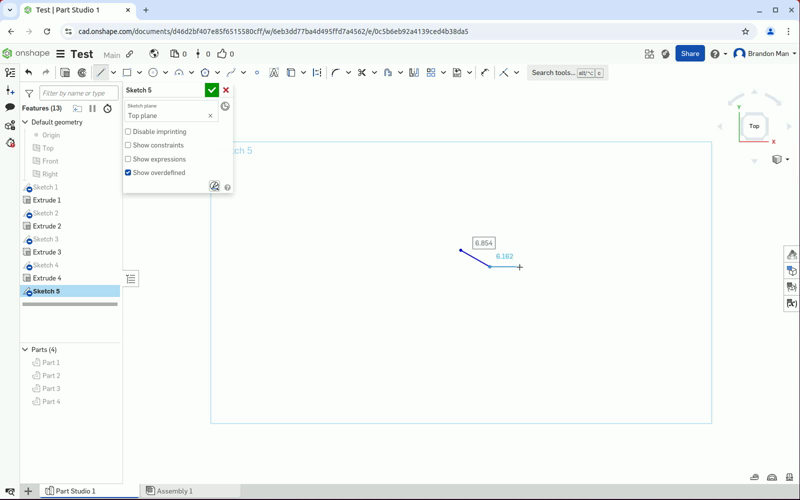
mouse_move(489, 233)
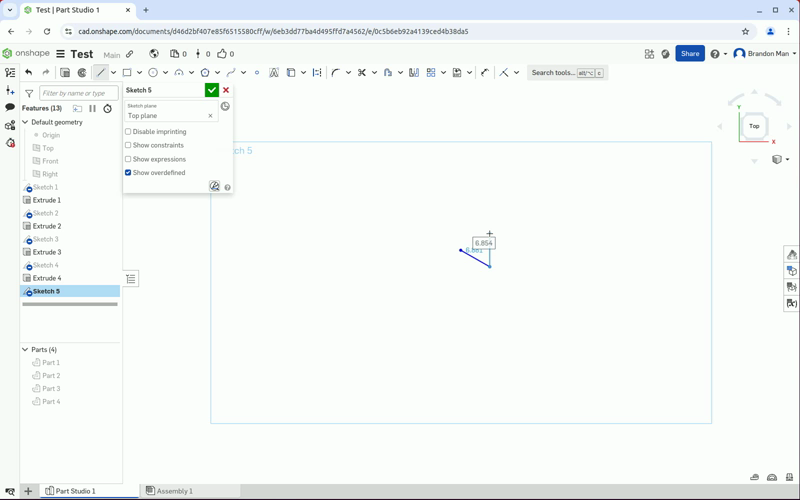
click(489, 233)
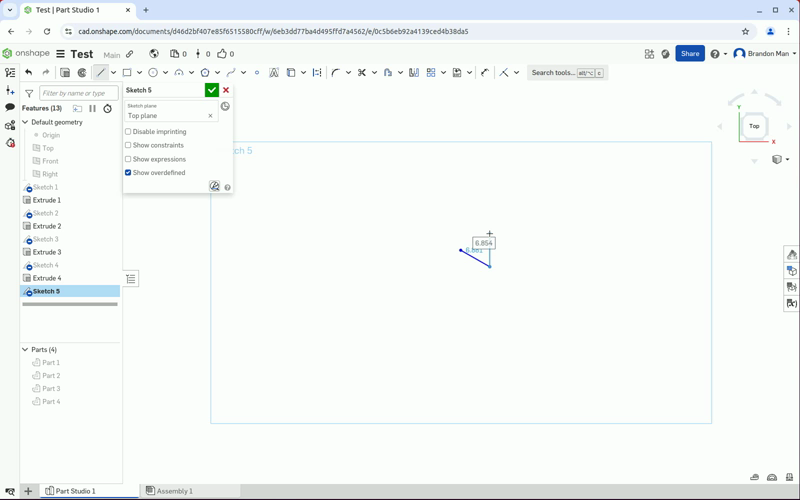
key_up(shift)
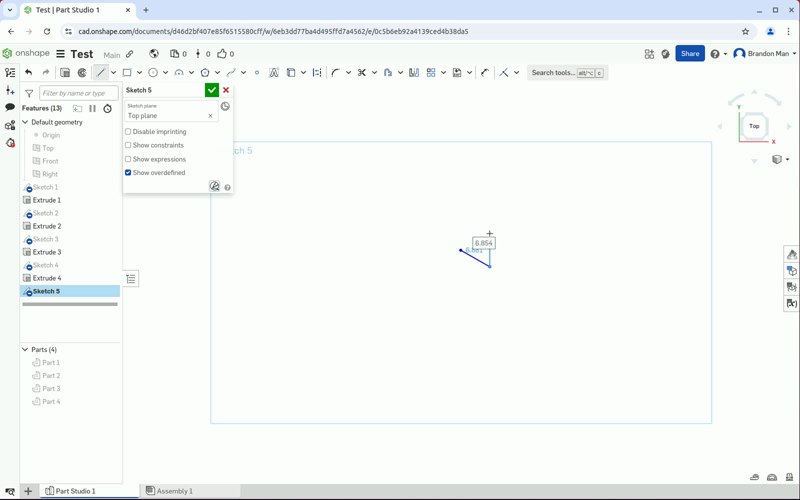
mouse_move(519, 233)
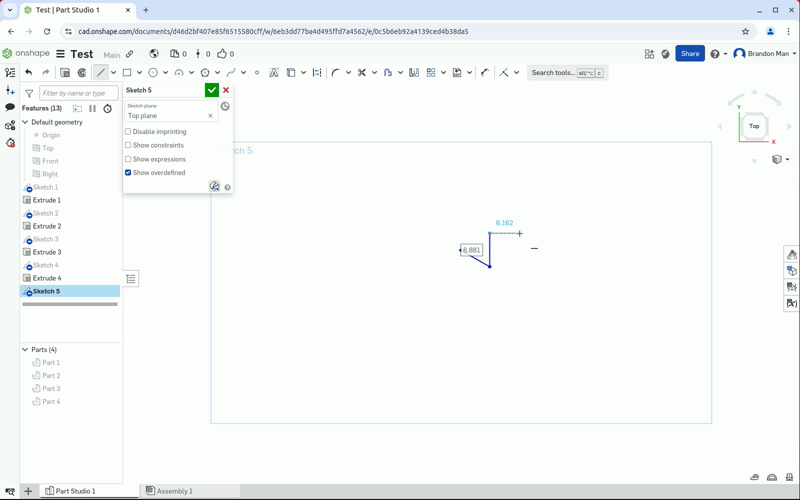
key_down(shift)
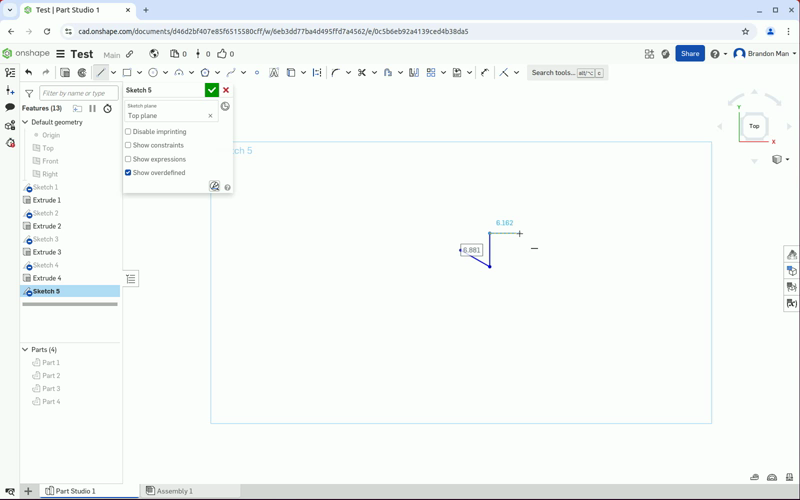
mouse_move(460, 250)
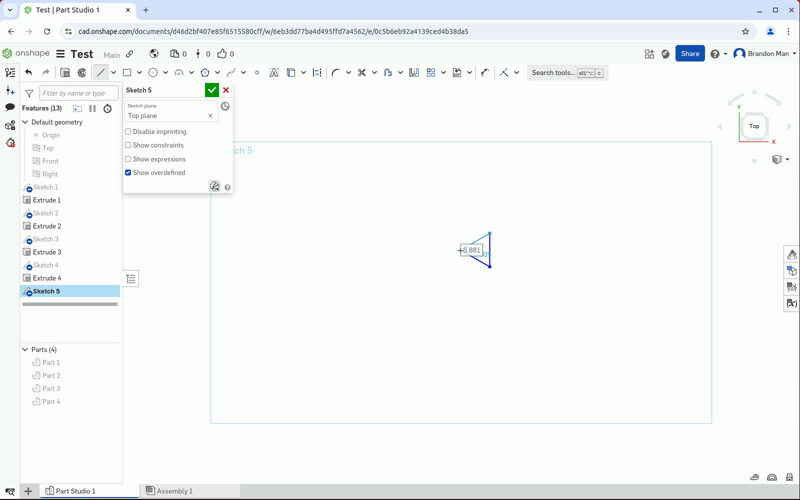
key_up(shift)
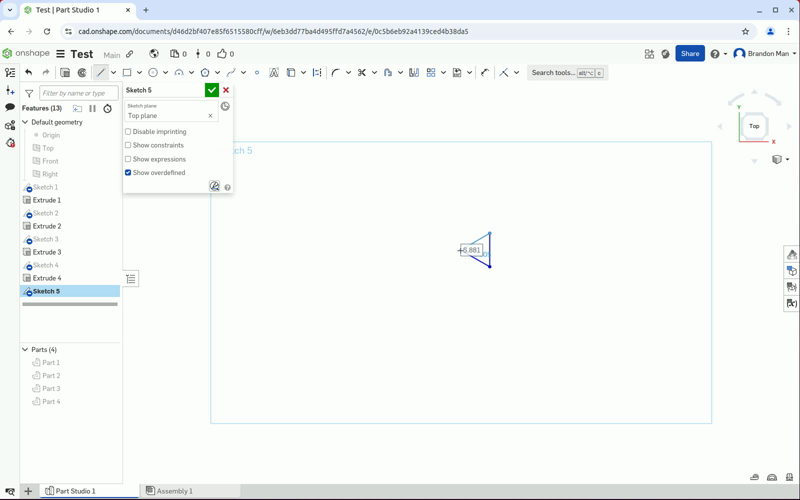
click(460, 250)
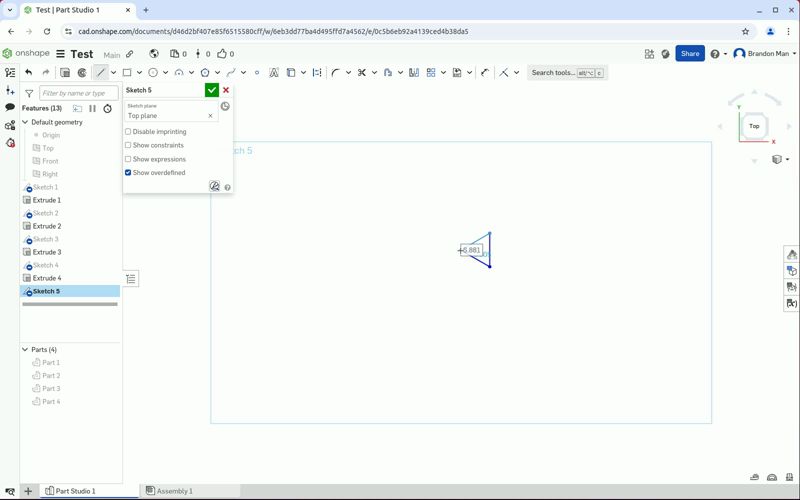
key(esc)
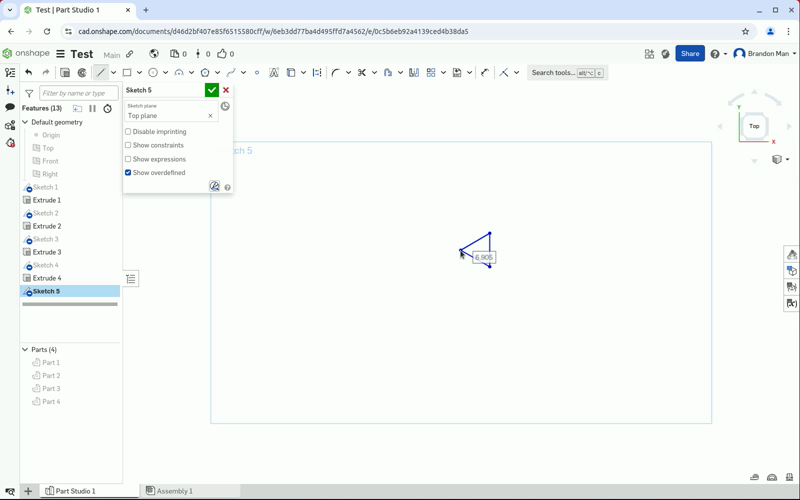
mouse_move(482, 253)
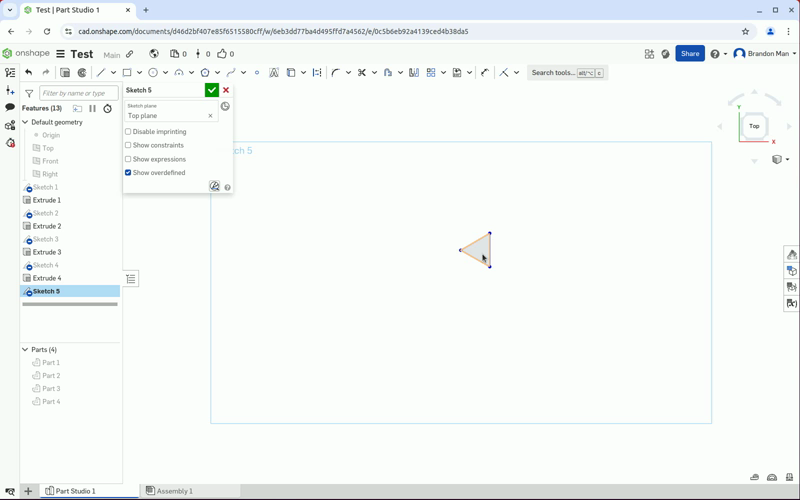
scroll(6)
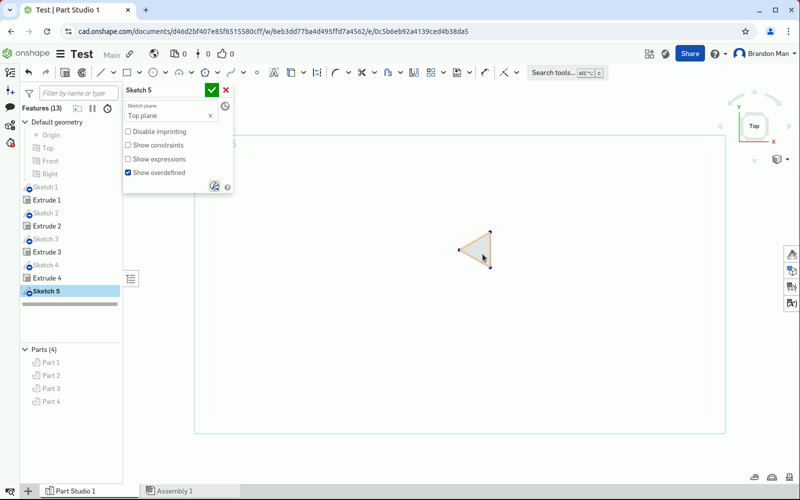
scroll(6)
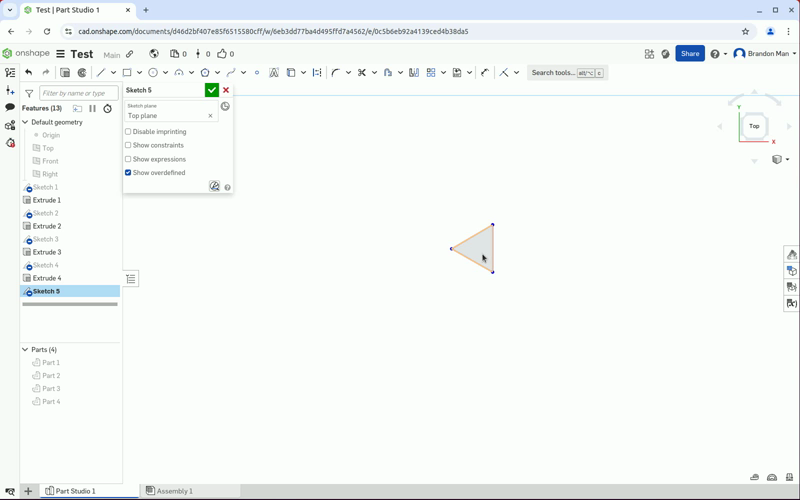
scroll(6)
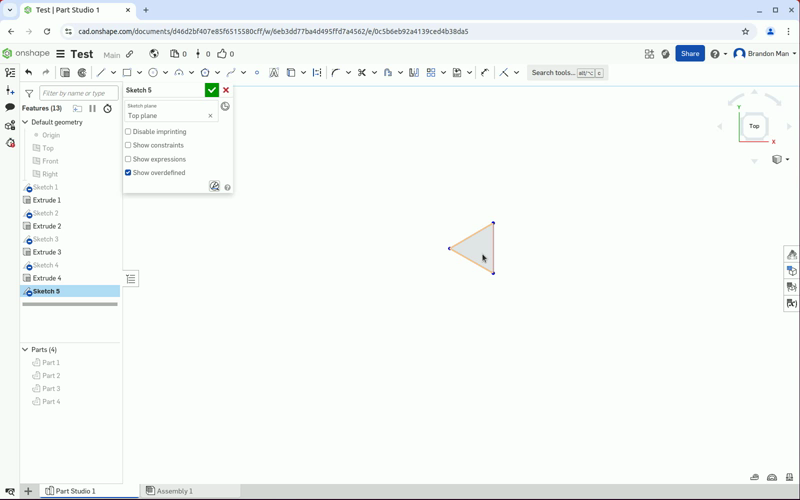
scroll(6)
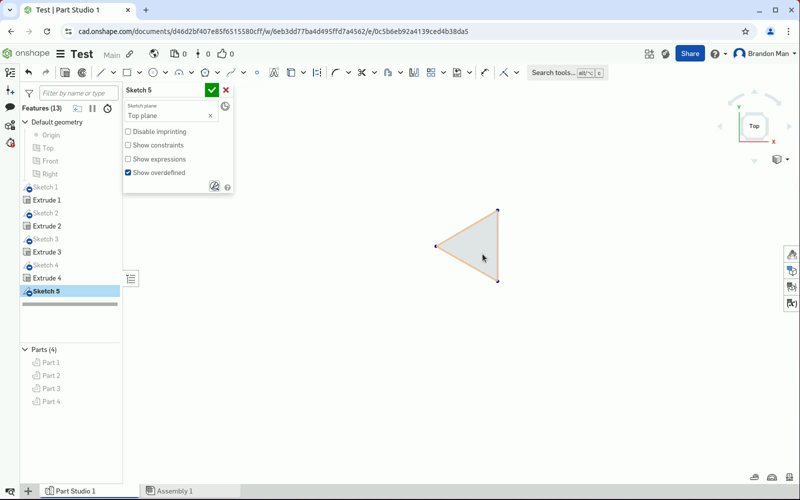
scroll(6)
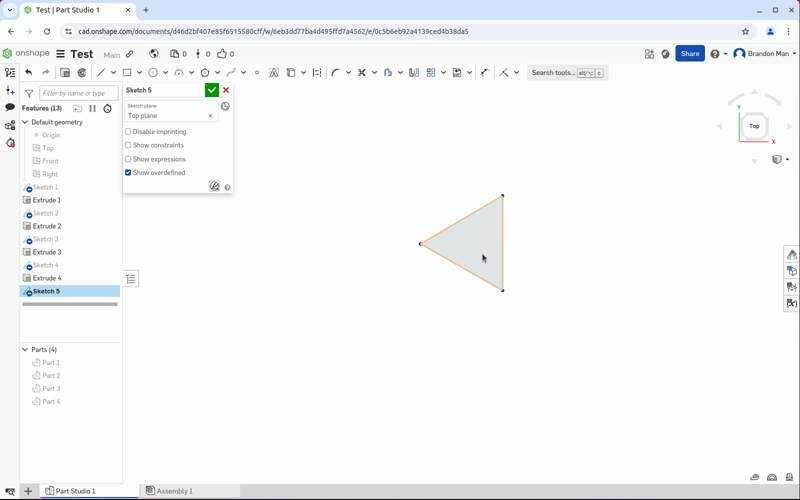
scroll(6)
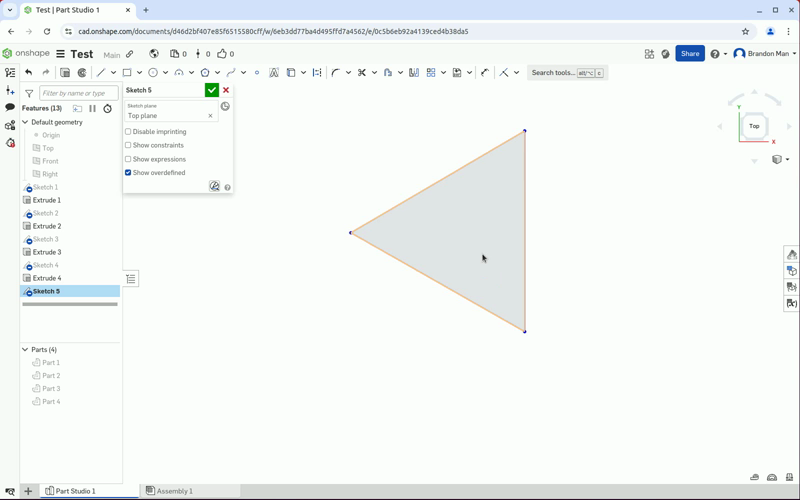
scroll(6)
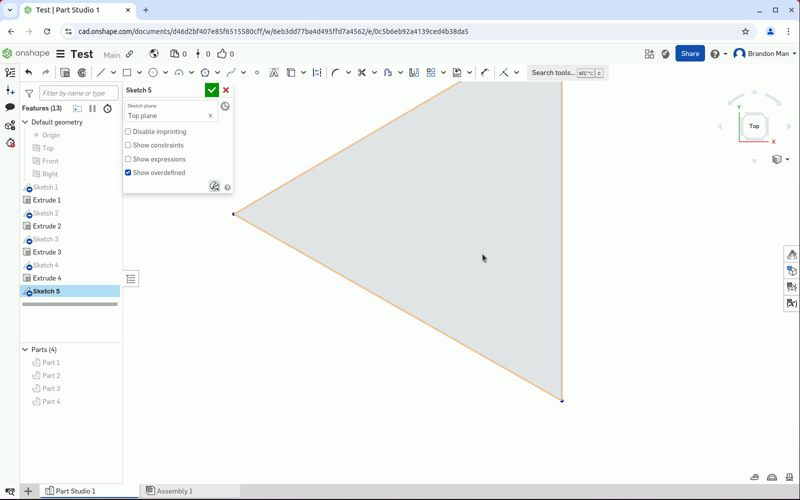
click(482, 253)
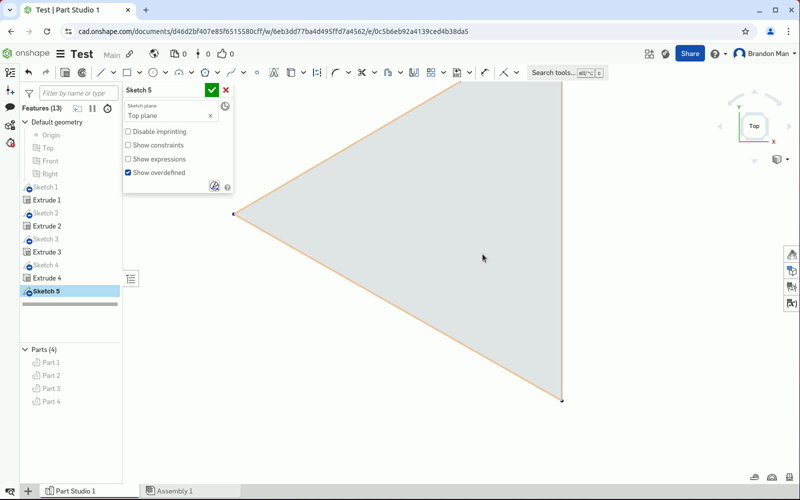
scroll(-6)
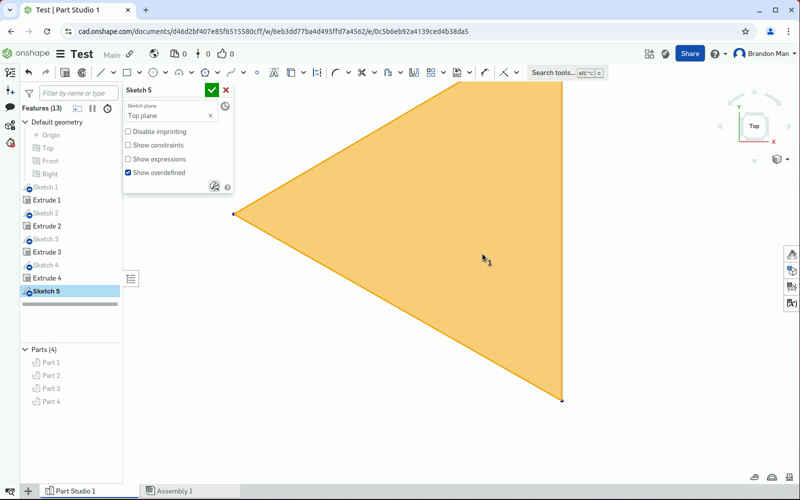
scroll(-6)
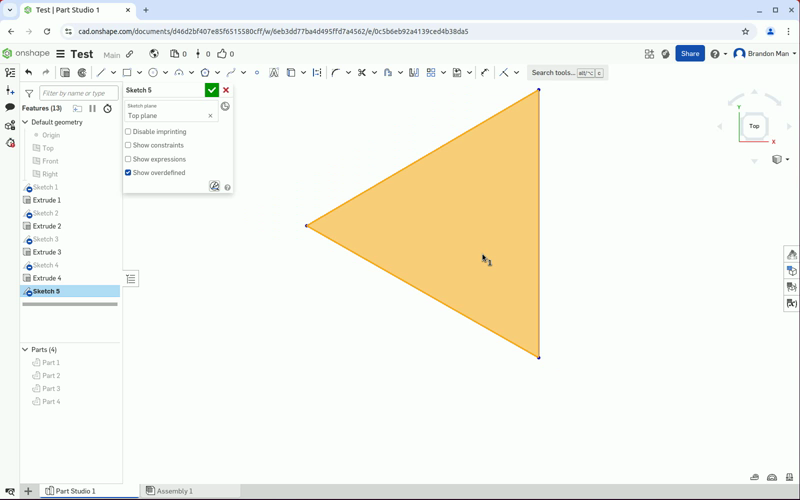
scroll(-6)
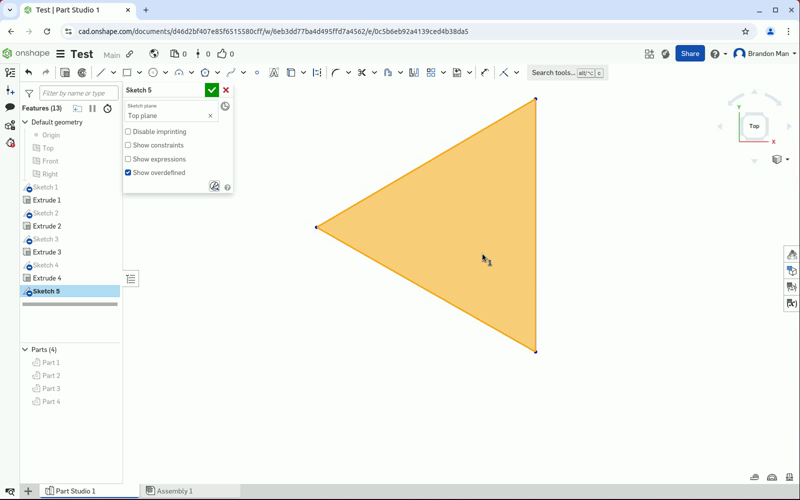
scroll(-6)
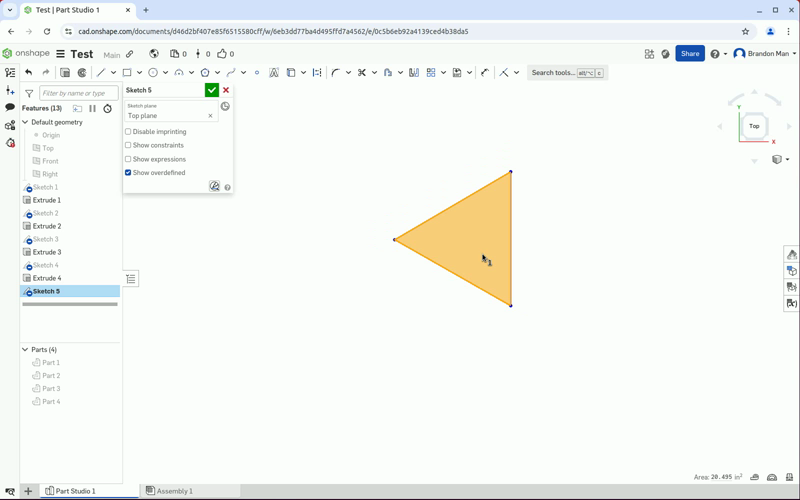
scroll(-6)
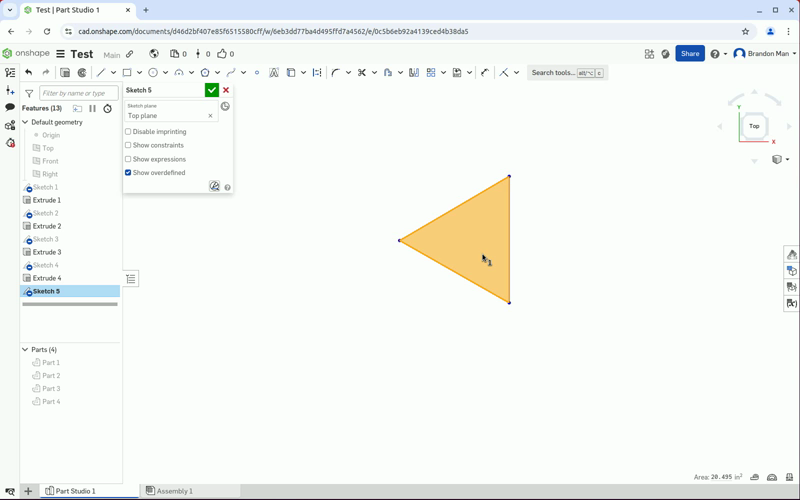
scroll(-6)
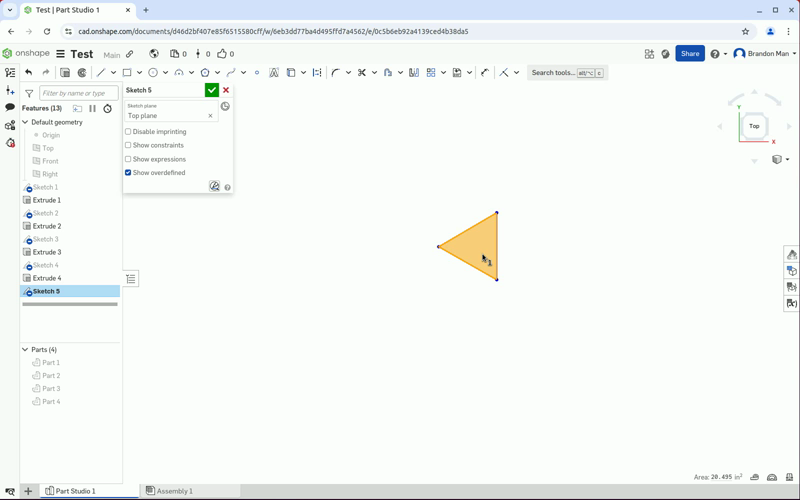
scroll(-6)
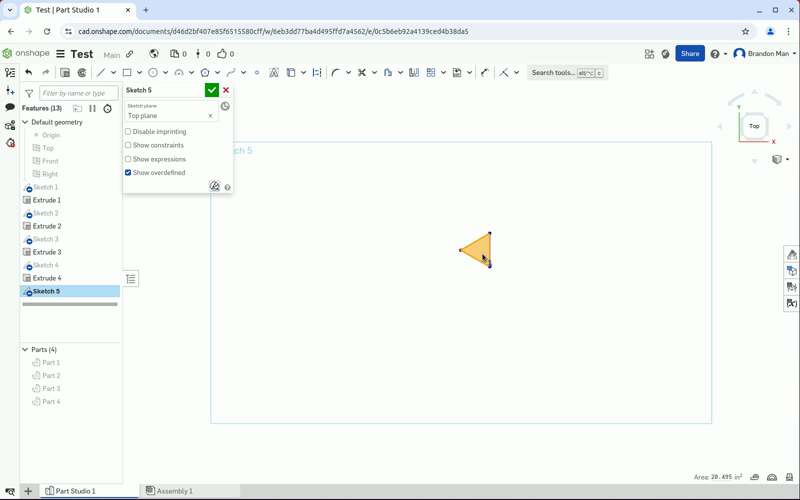
mouse_move(73, 352)
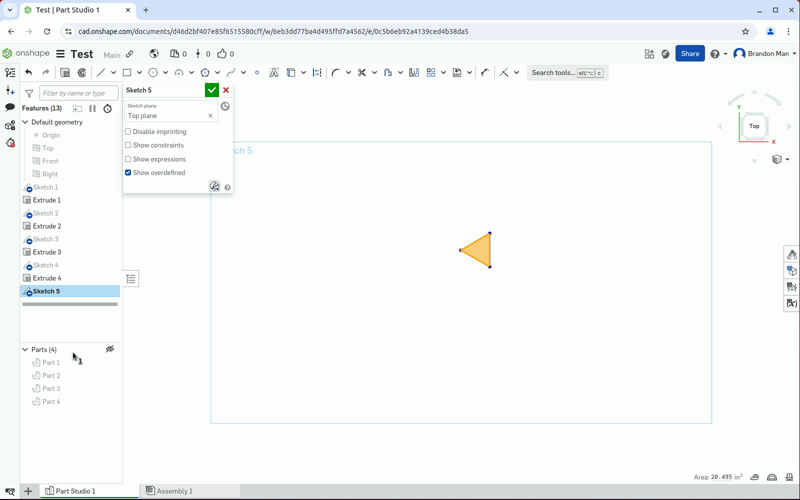
key(shift+y)
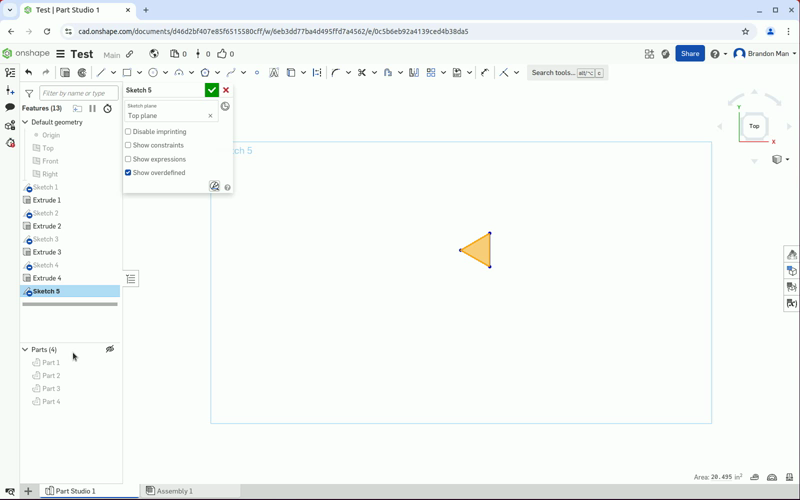
key(shift+e)
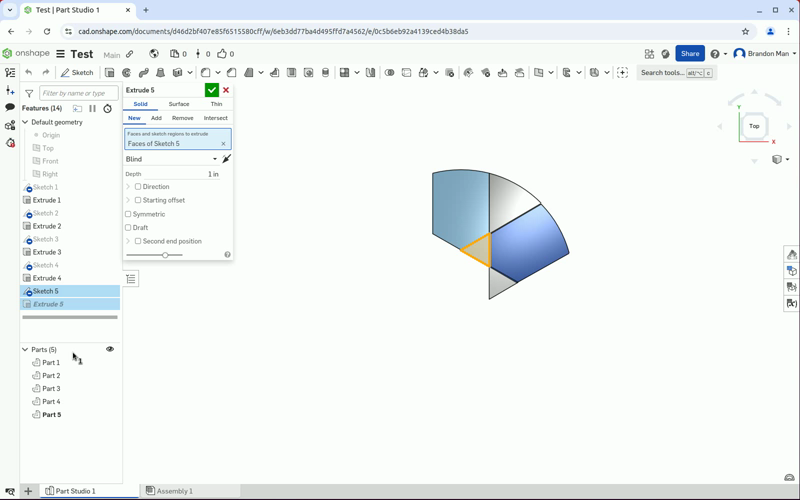
mouse_move(143, 106)
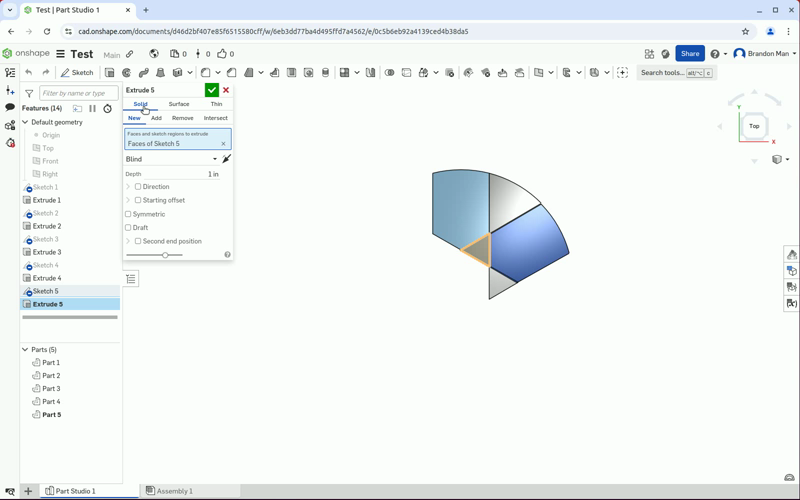
click(143, 106)
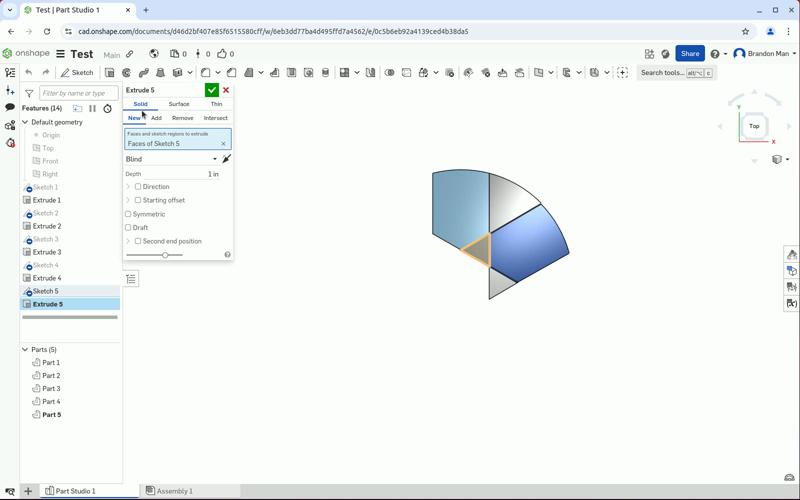
mouse_move(137, 120)
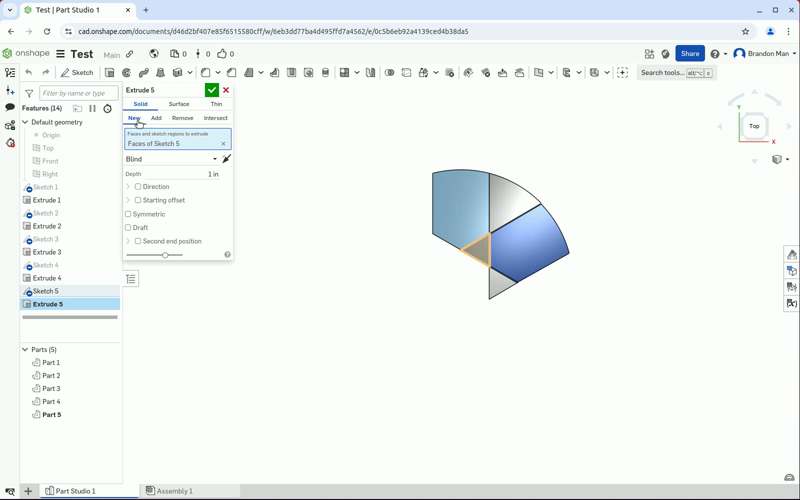
click(137, 120)
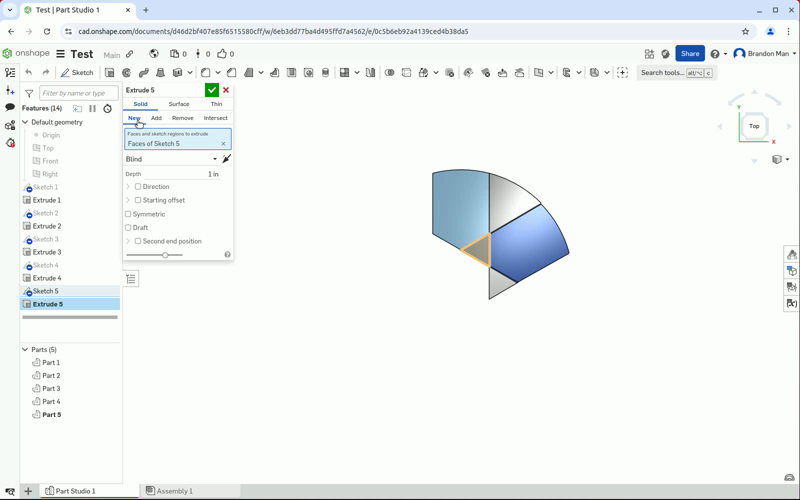
key(tab, 4)
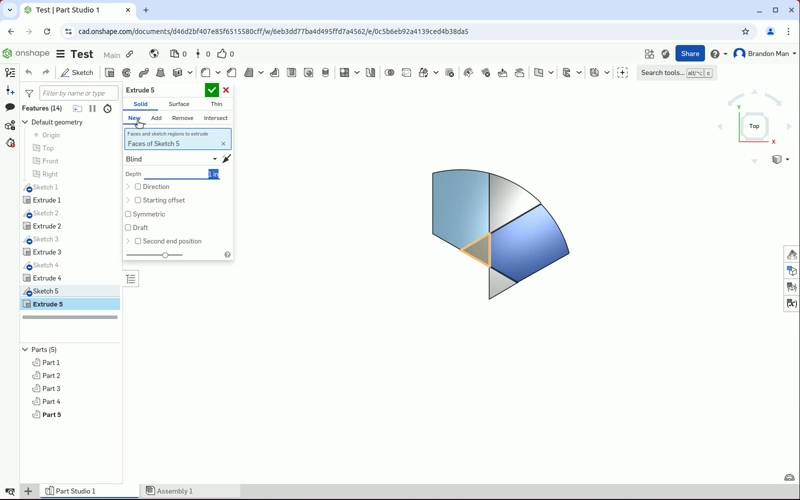
text(11.554)
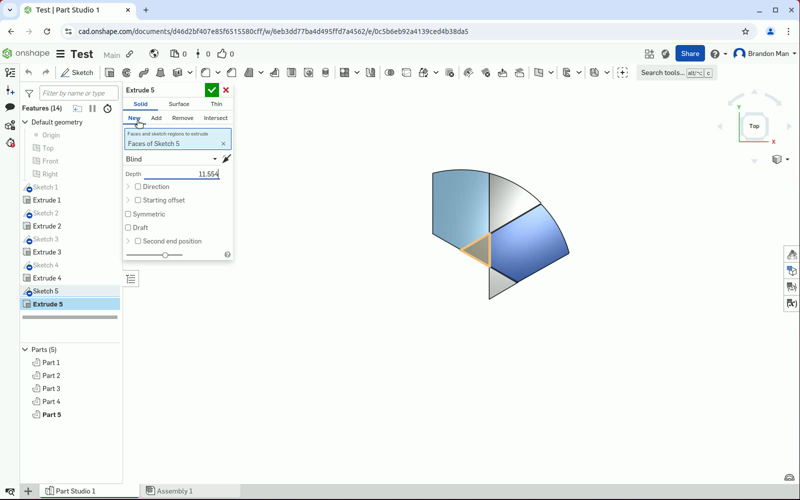
key(enter)
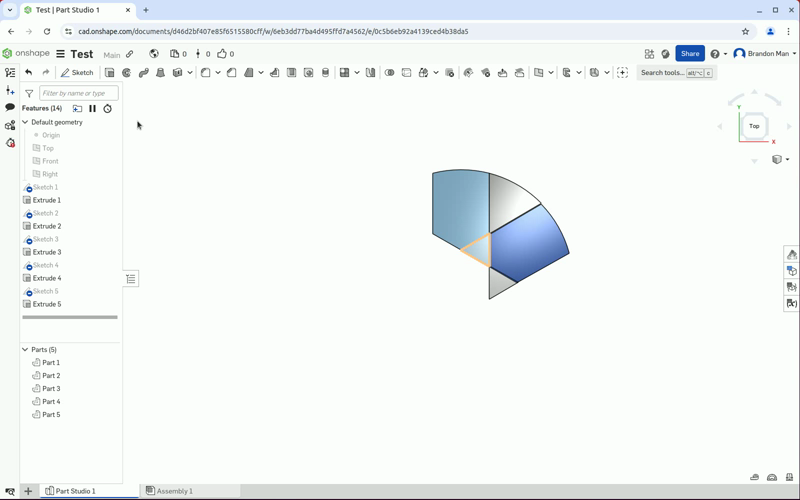
key(shift+h)
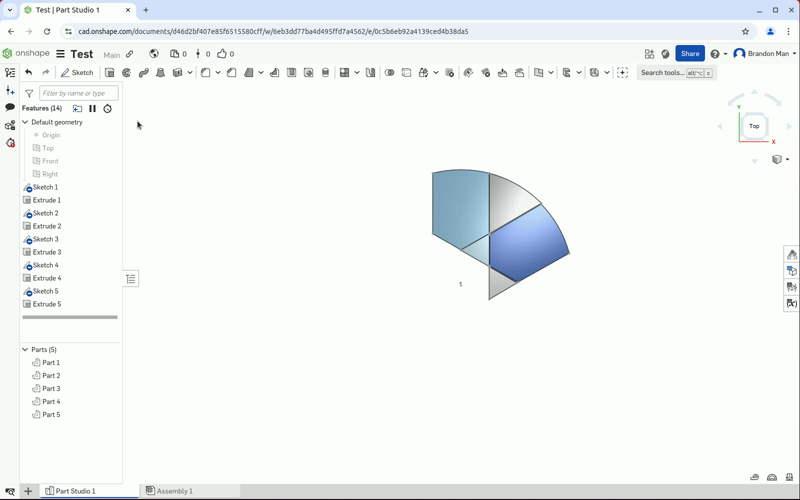
key(shift+h)
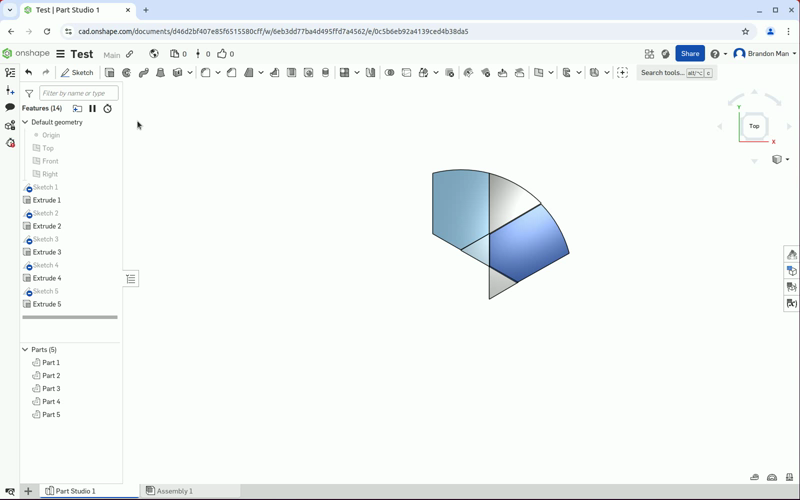
mouse_move(73, 189)
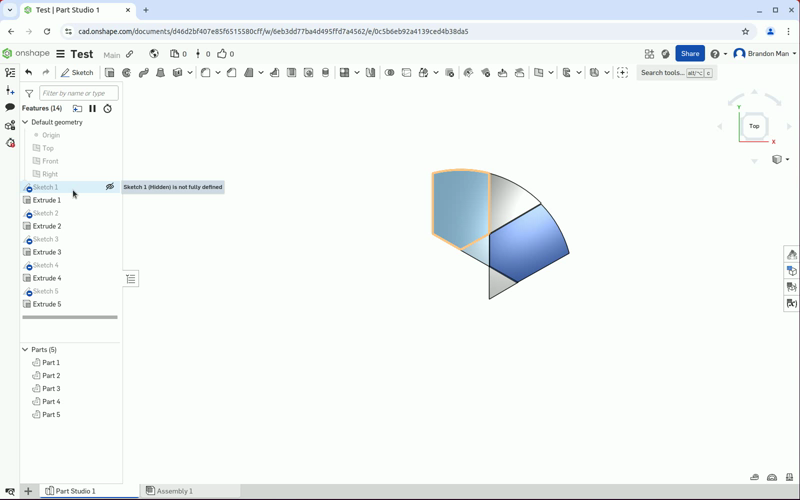
click(73, 189)
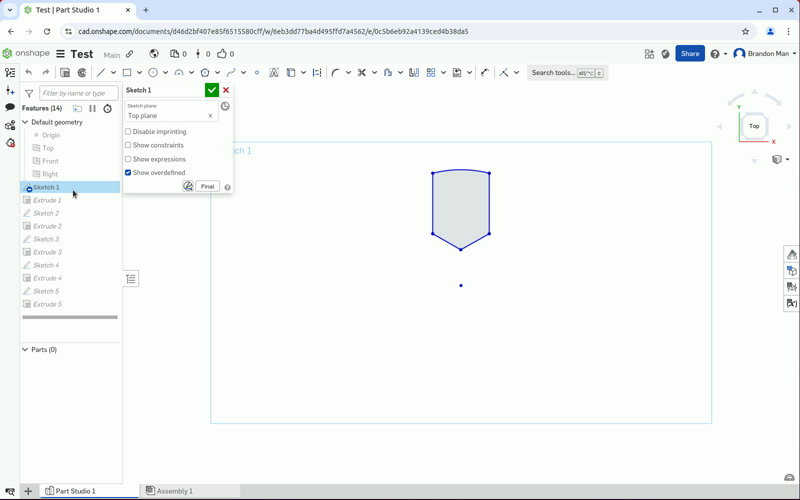
mouse_move(229, 92)
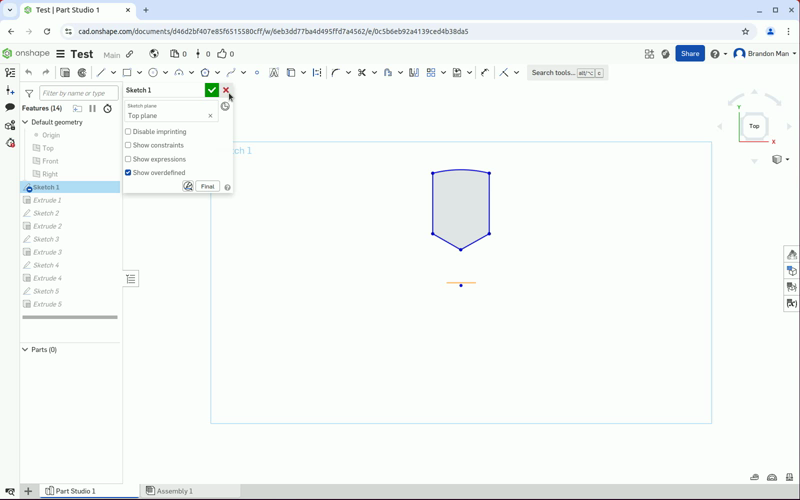
click(229, 92)
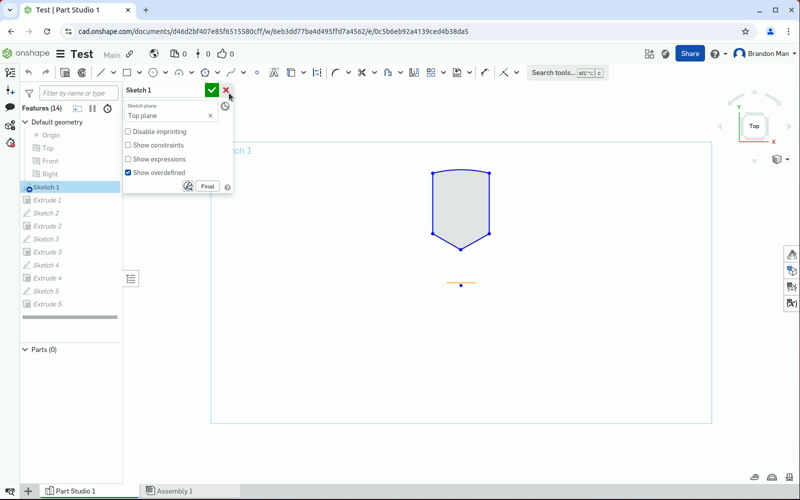
key(shift+s)
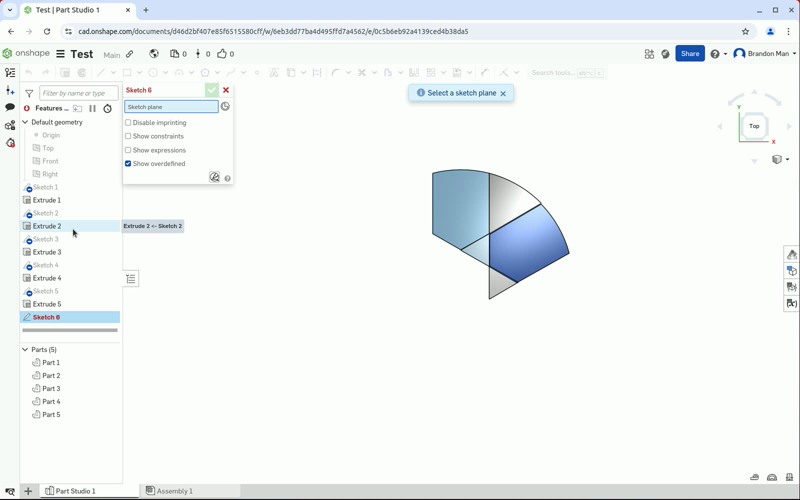
scroll(3)
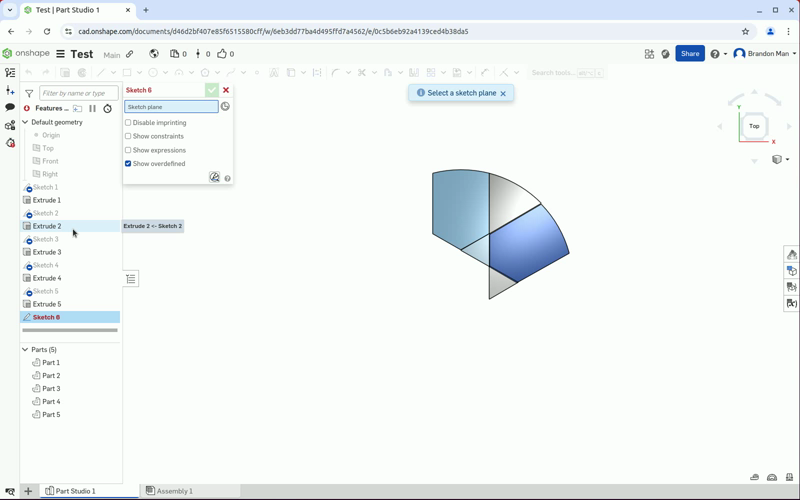
mouse_move(73, 150)
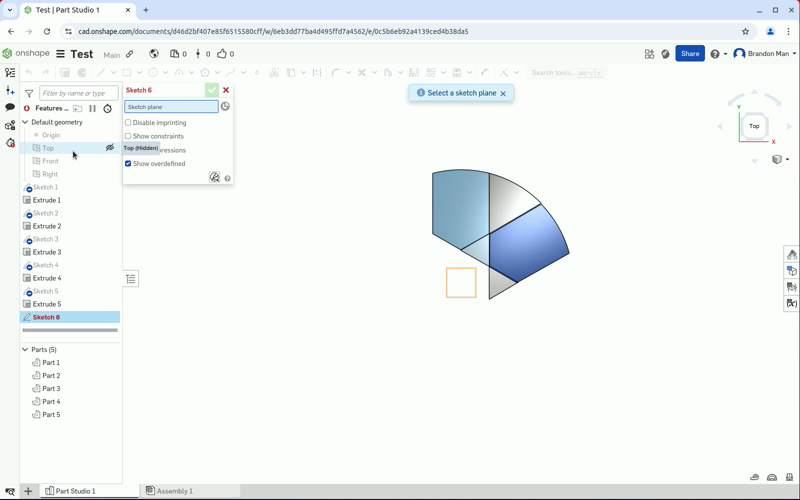
click(73, 150)
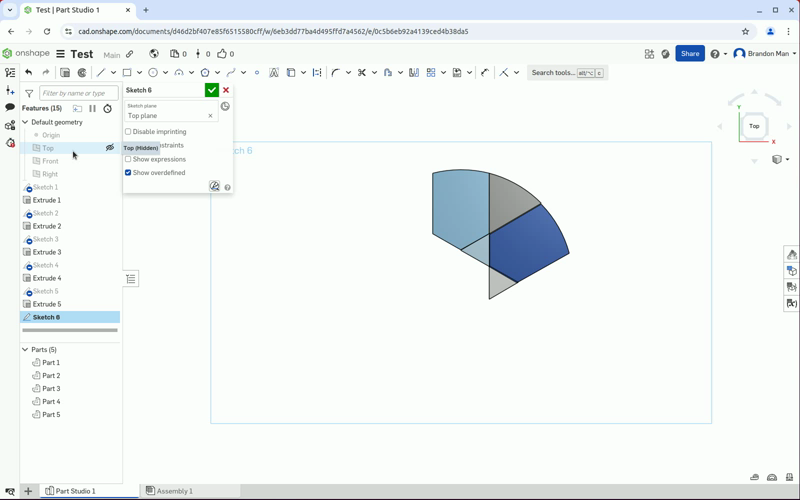
mouse_move(73, 352)
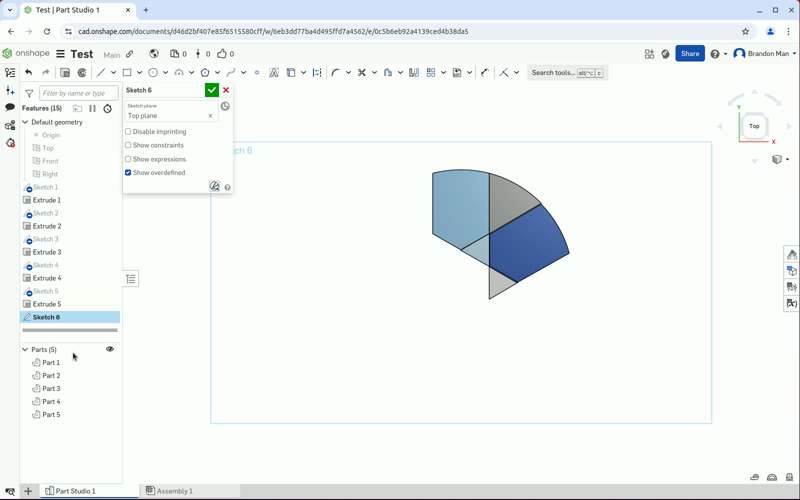
key(y)
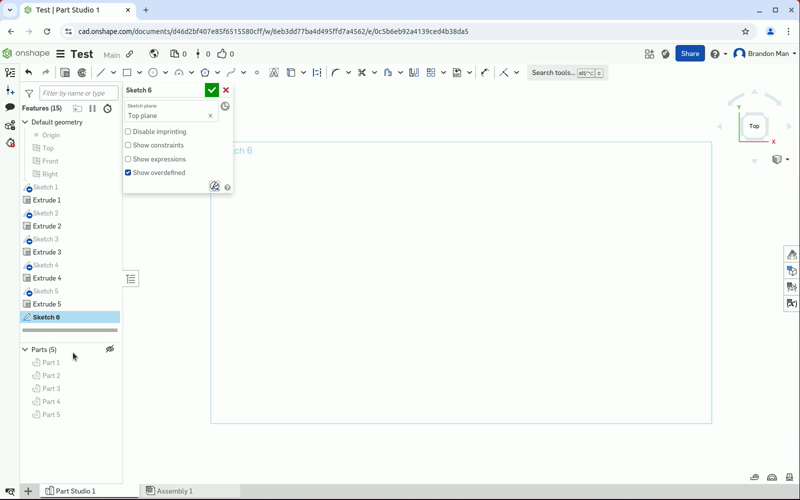
key(l)
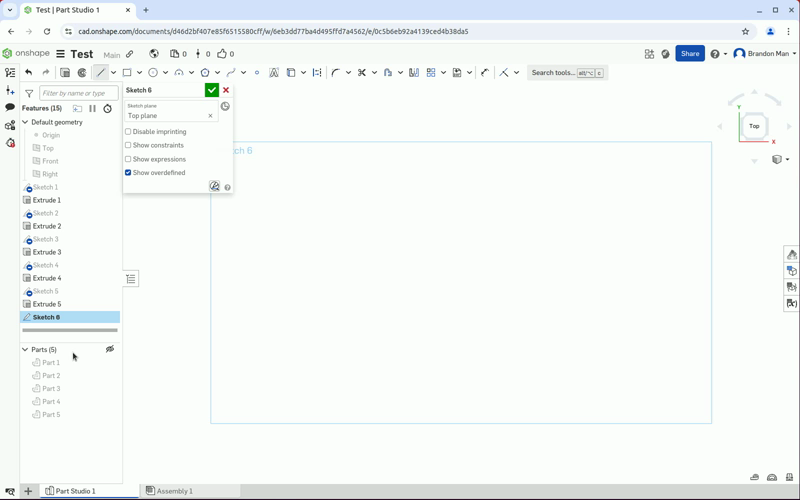
key_down(shift)
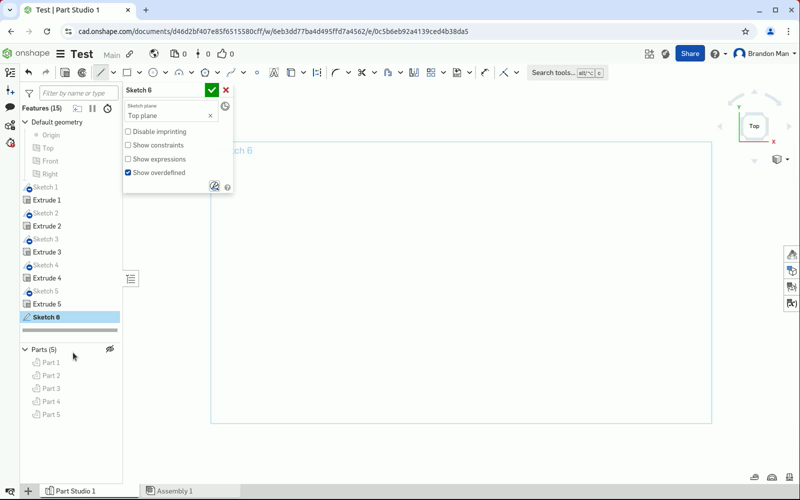
mouse_move(432, 275)
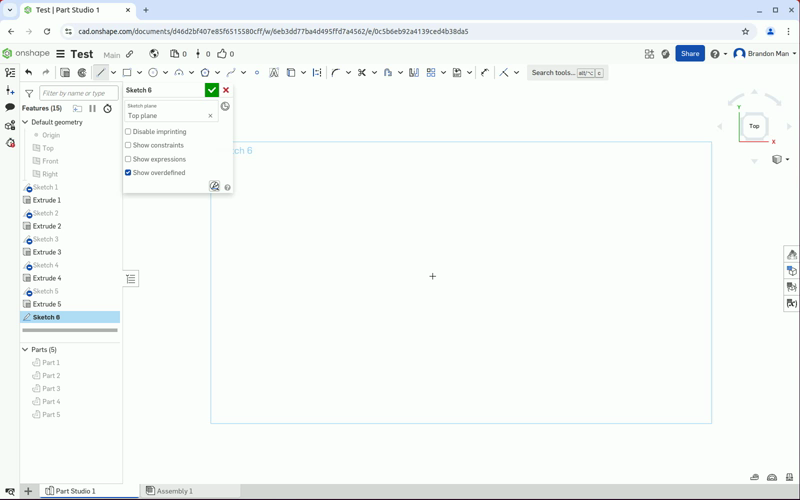
click(432, 275)
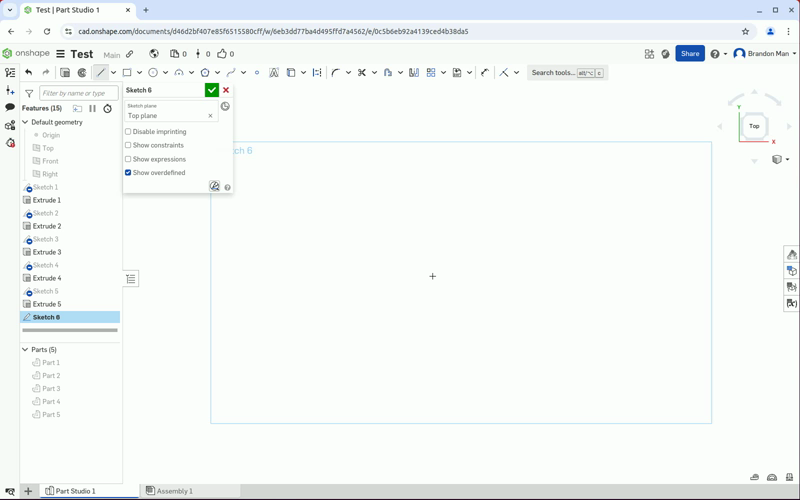
key_up(shift)
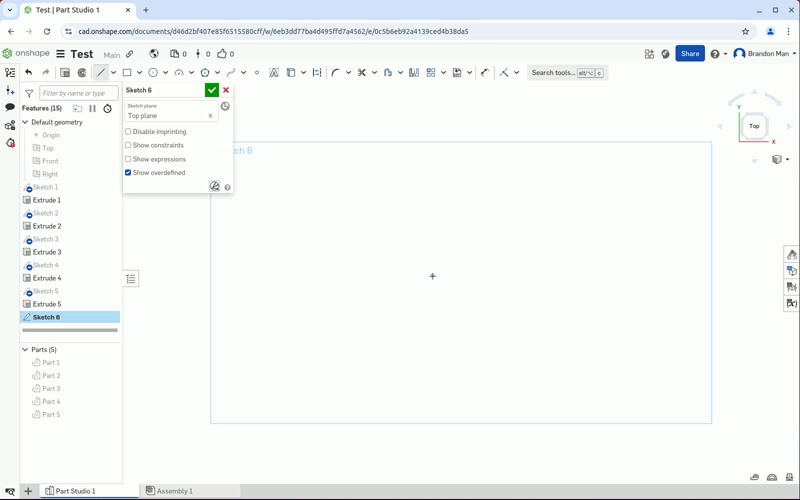
key_down(shift)
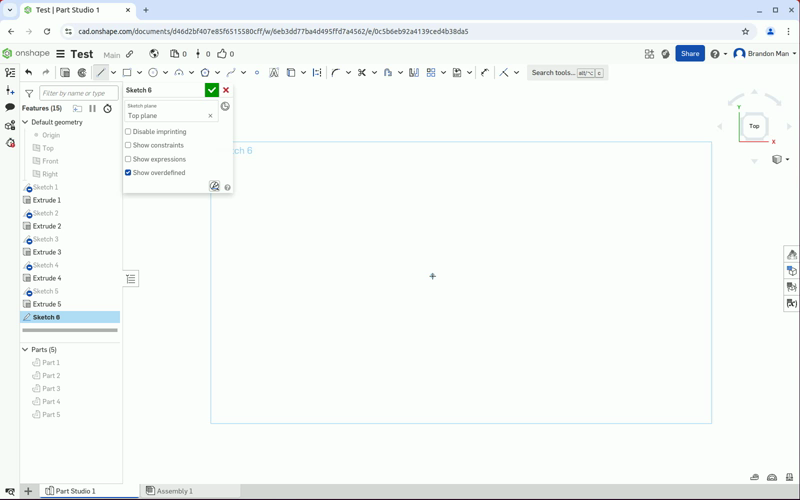
mouse_move(462, 275)
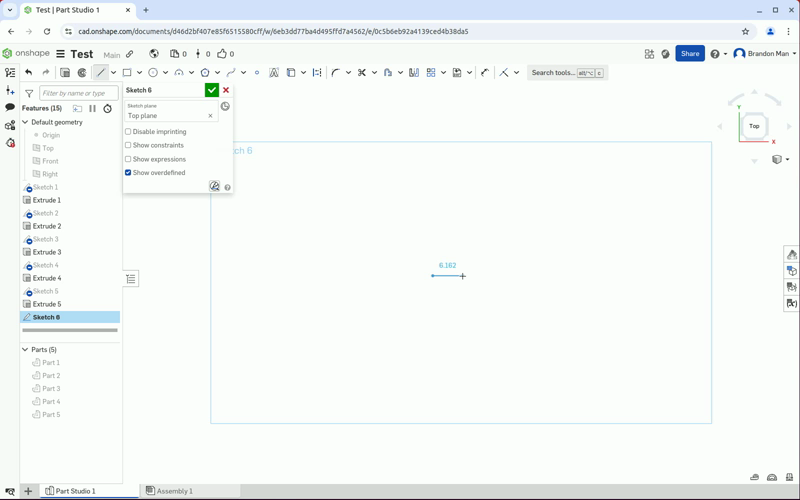
mouse_move(481, 304)
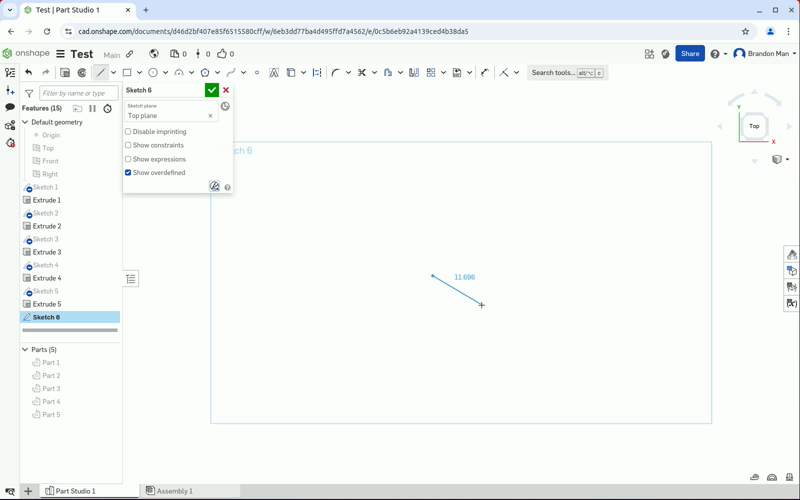
click(481, 304)
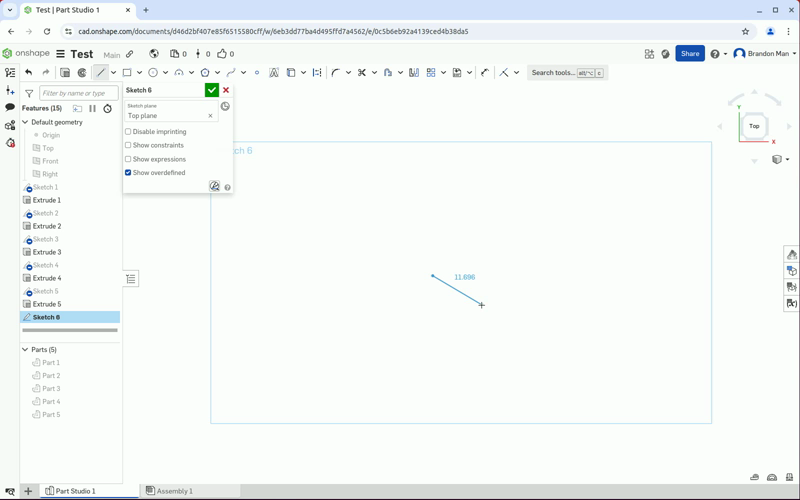
key_up(shift)
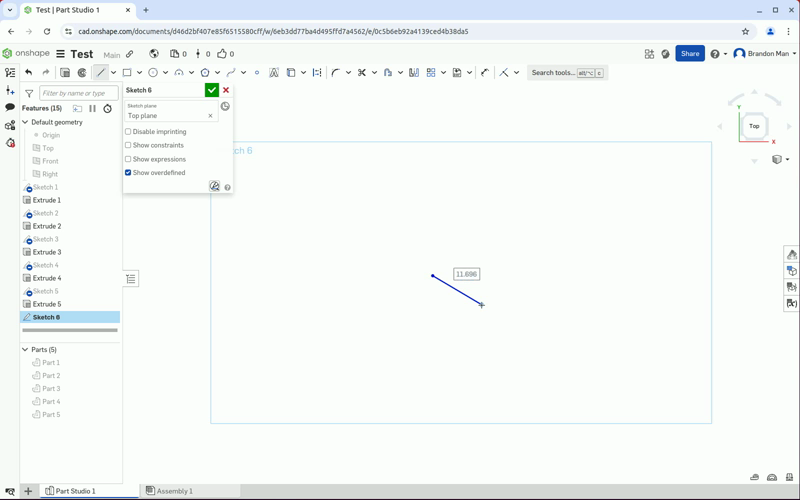
key_down(shift)
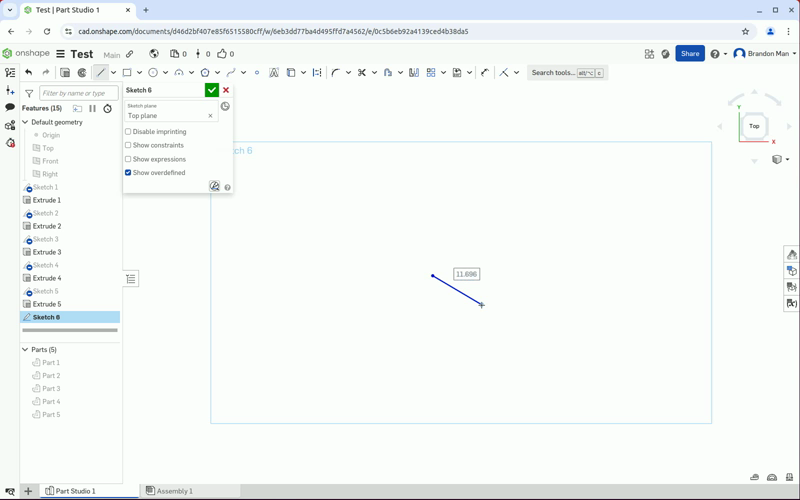
mouse_move(511, 304)
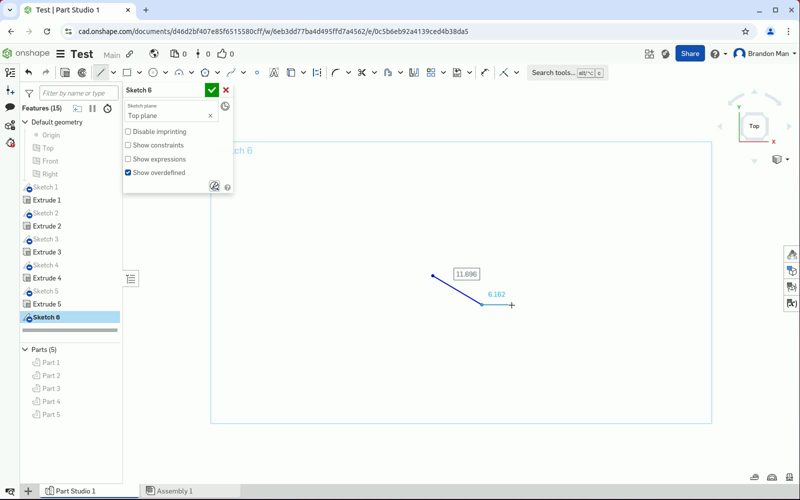
mouse_move(489, 299)
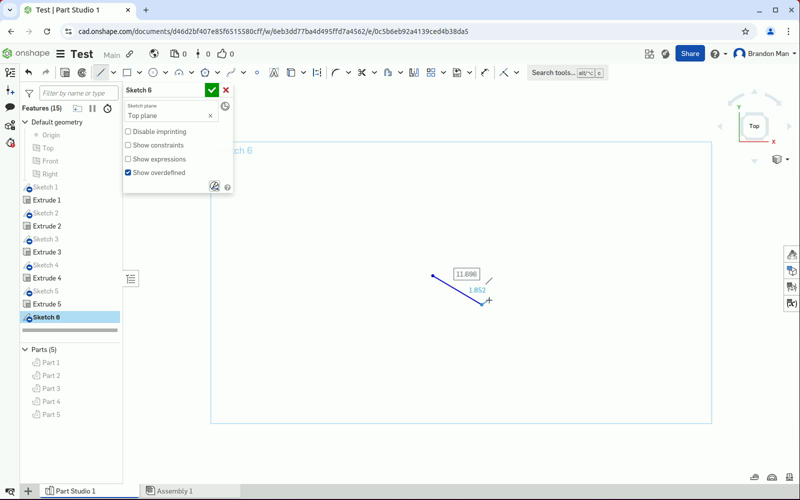
click(489, 299)
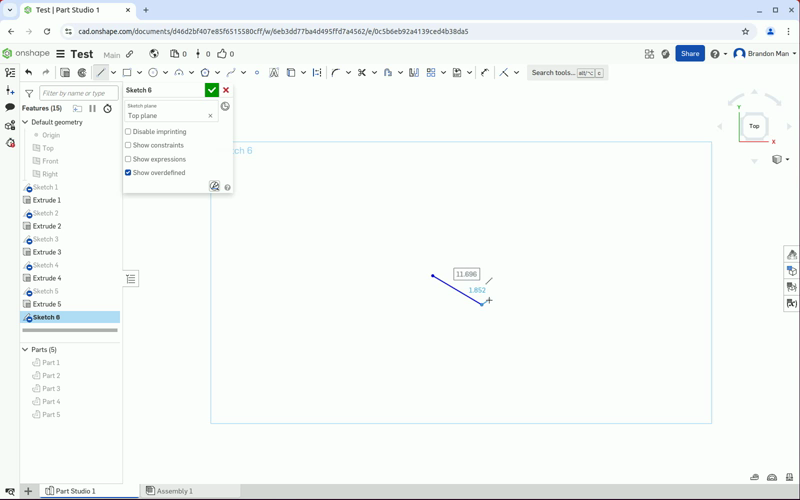
key_up(shift)
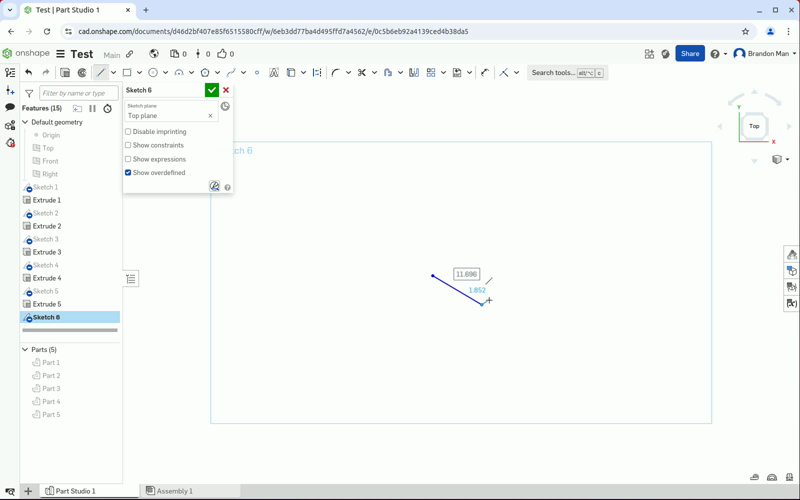
key_down(shift)
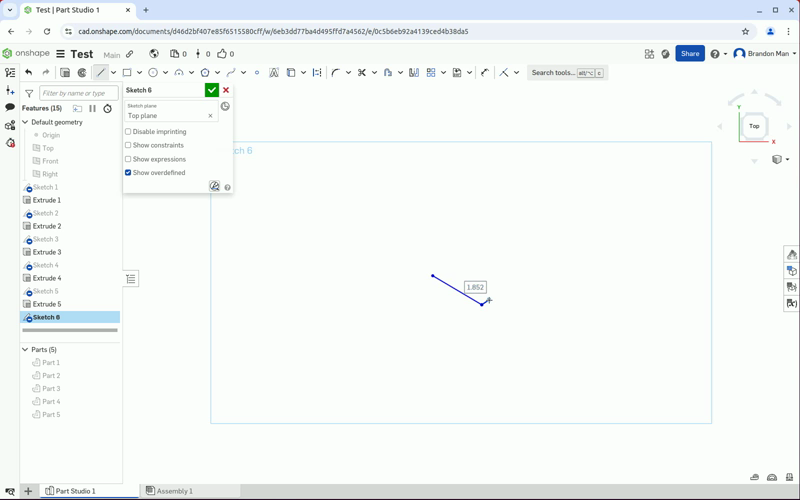
mouse_move(519, 299)
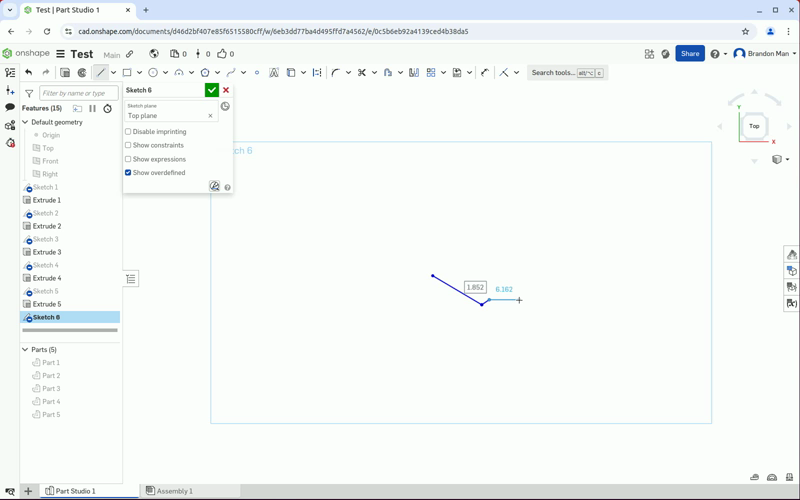
mouse_move(489, 267)
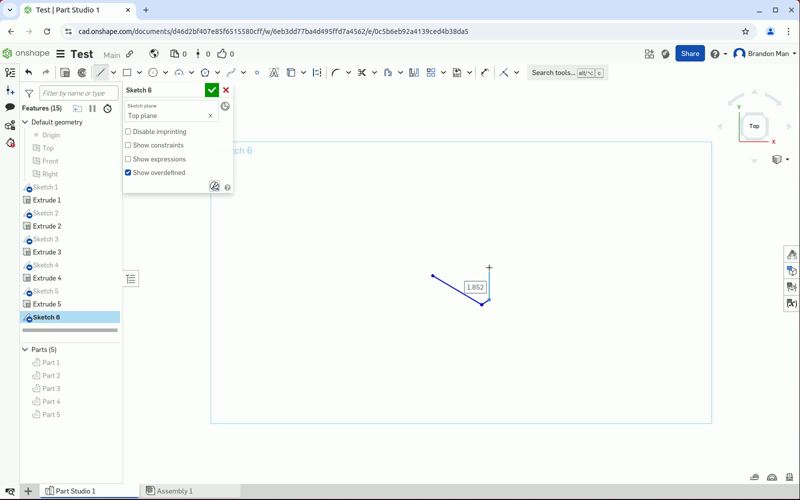
click(489, 267)
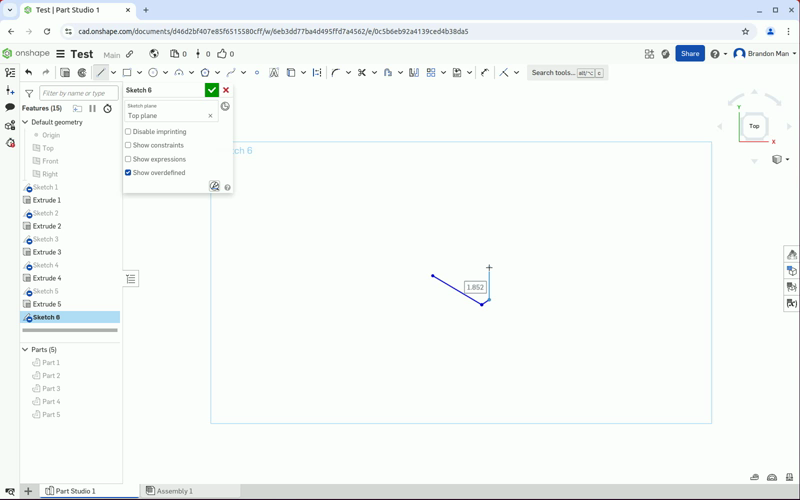
key_up(shift)
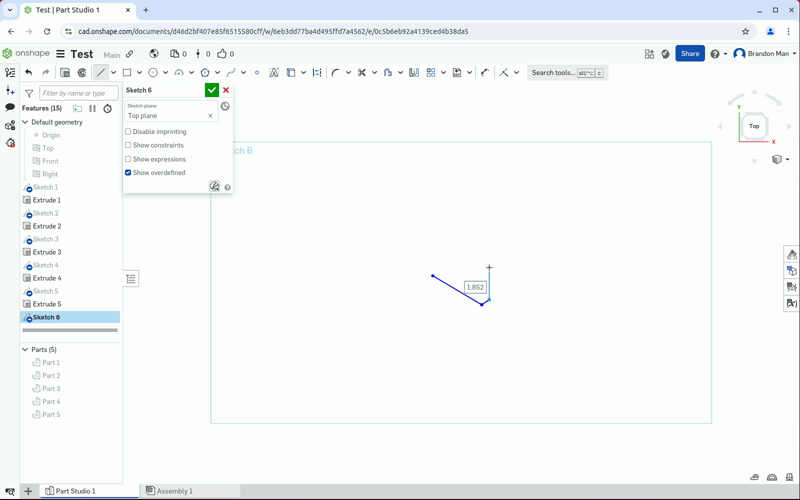
key_down(shift)
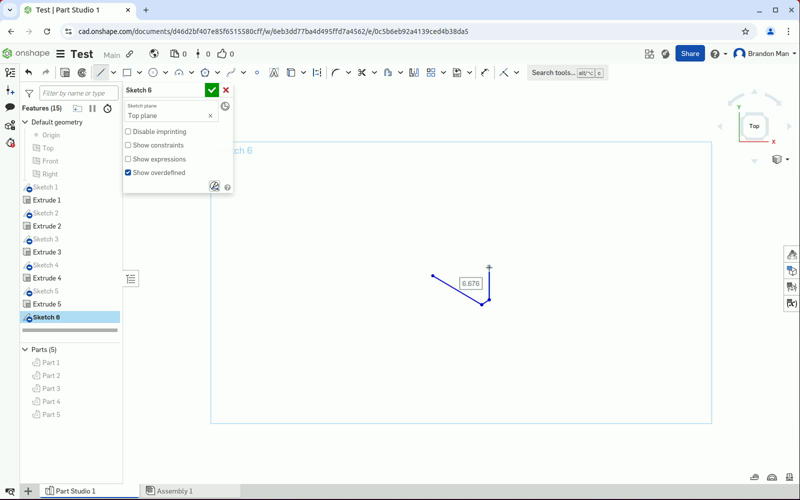
mouse_move(519, 267)
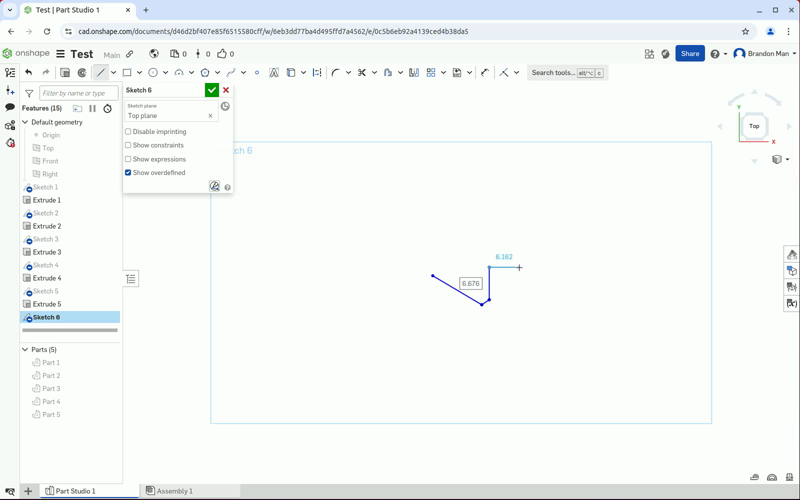
mouse_move(461, 250)
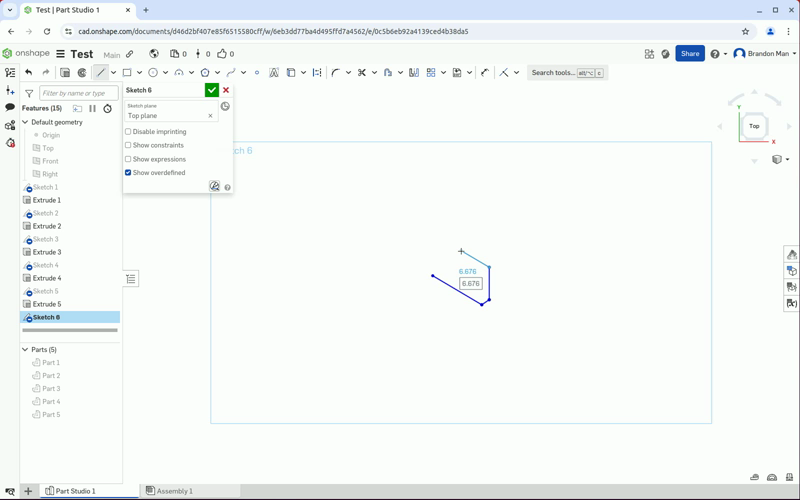
click(461, 250)
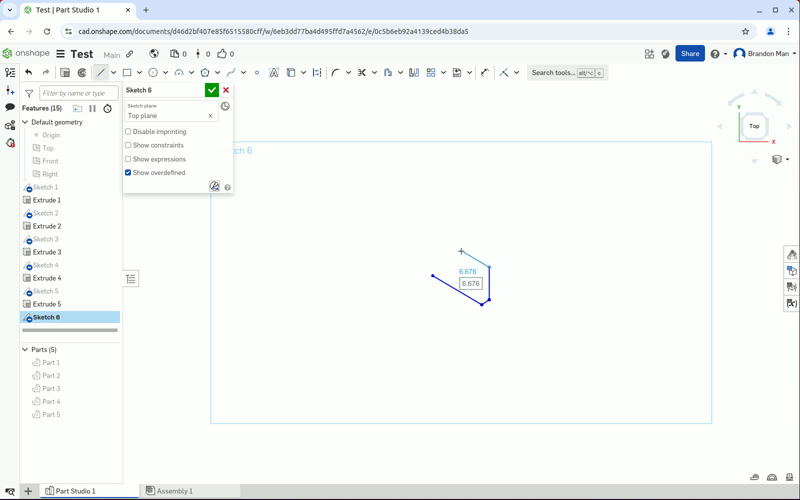
key_up(shift)
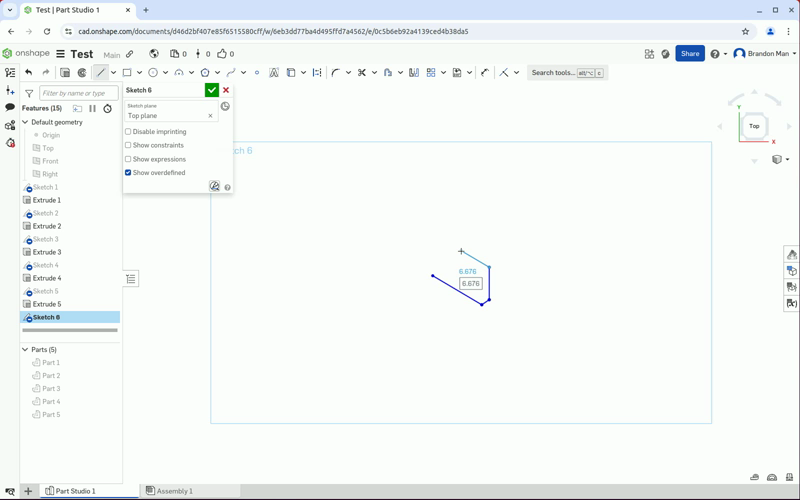
key_down(shift)
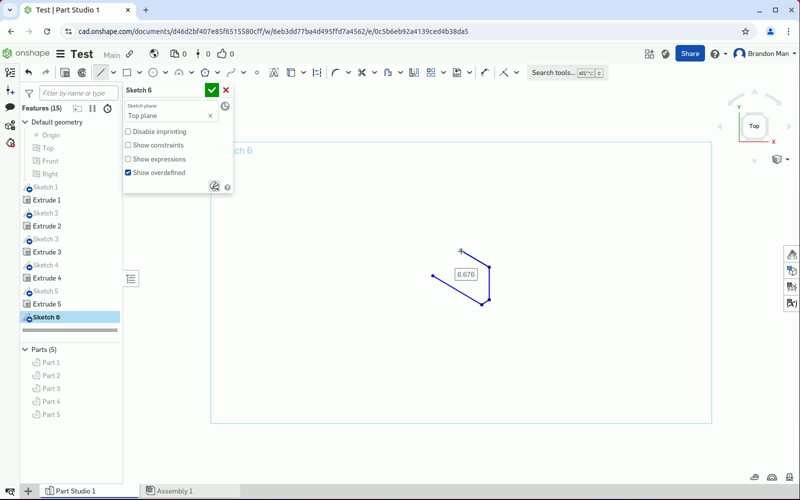
mouse_move(491, 250)
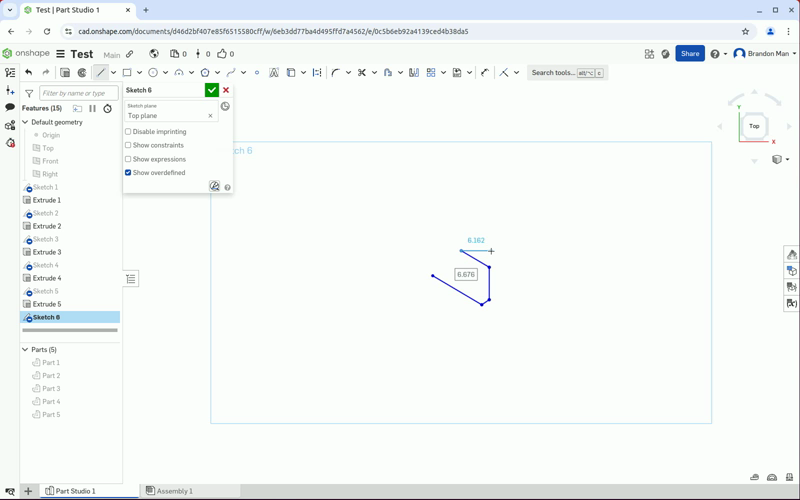
mouse_move(432, 267)
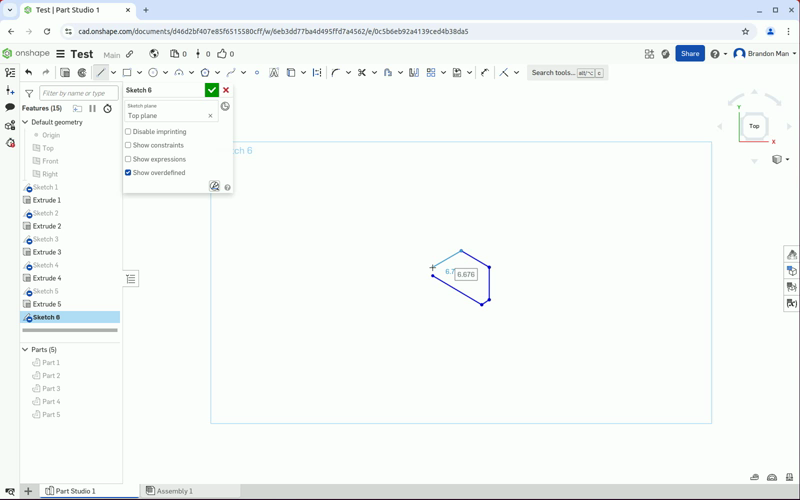
click(432, 267)
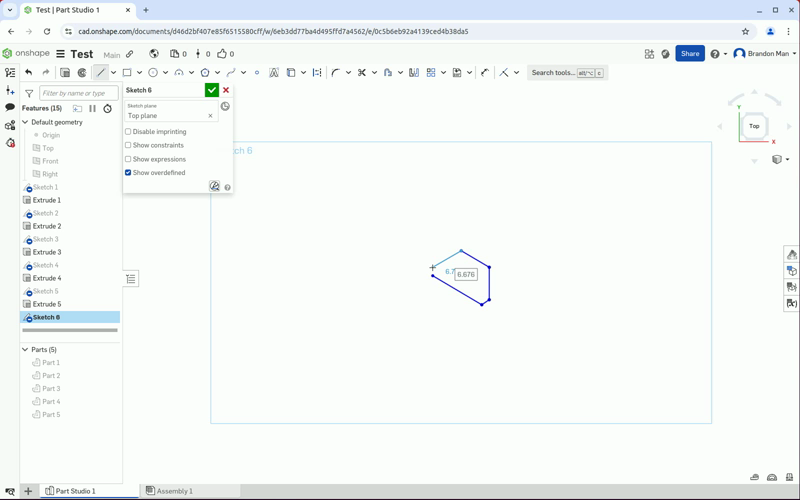
key_up(shift)
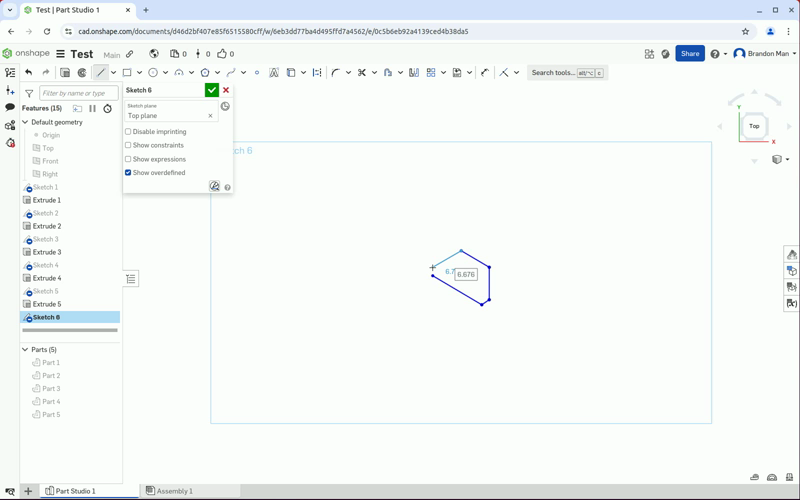
mouse_move(462, 267)
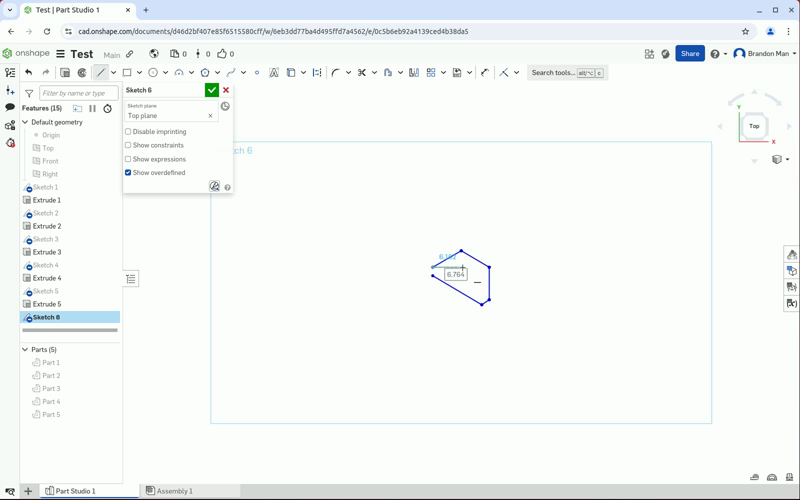
key_down(shift)
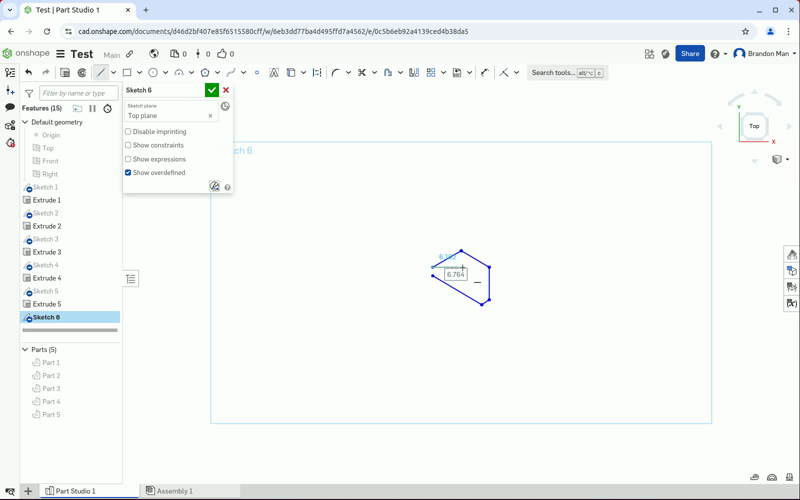
mouse_move(432, 275)
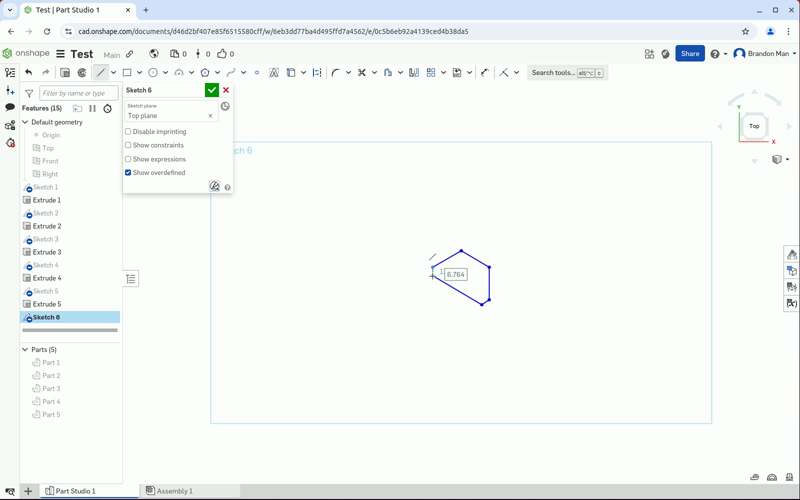
key_up(shift)
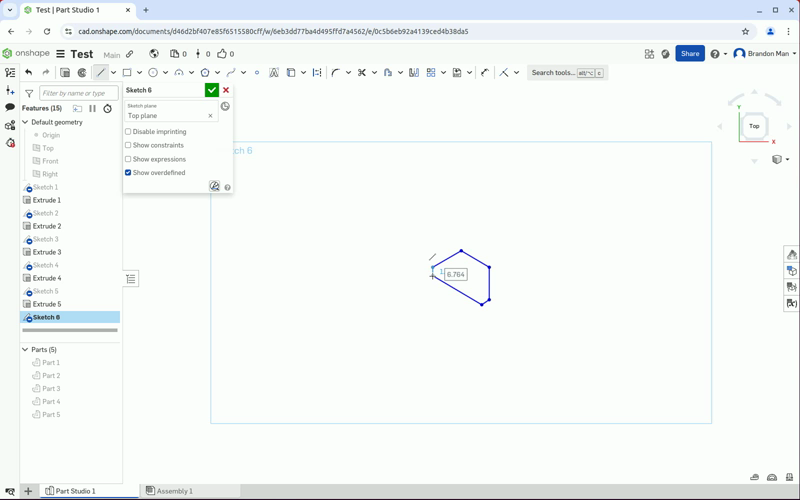
click(432, 275)
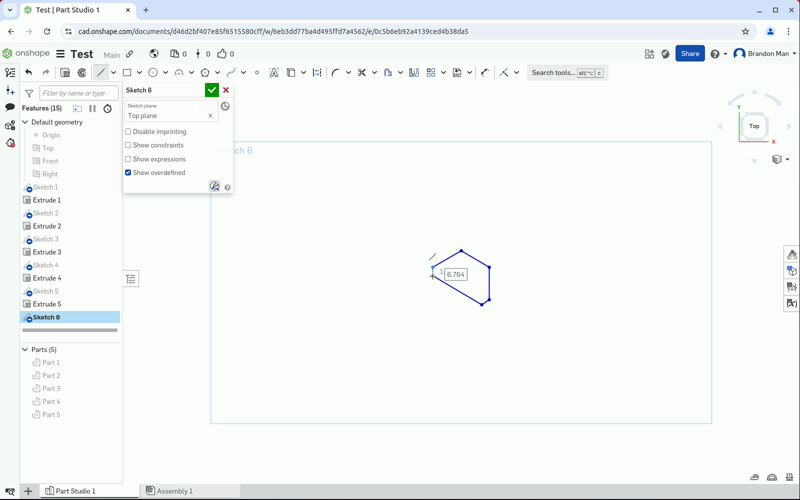
key(esc)
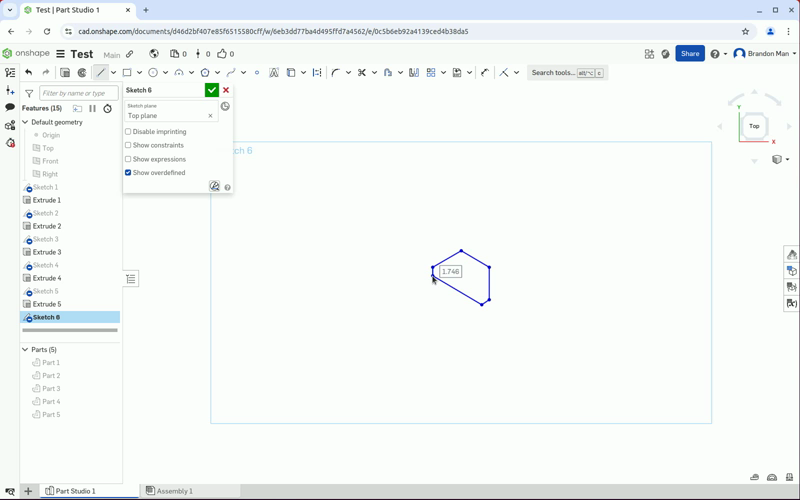
mouse_move(452, 277)
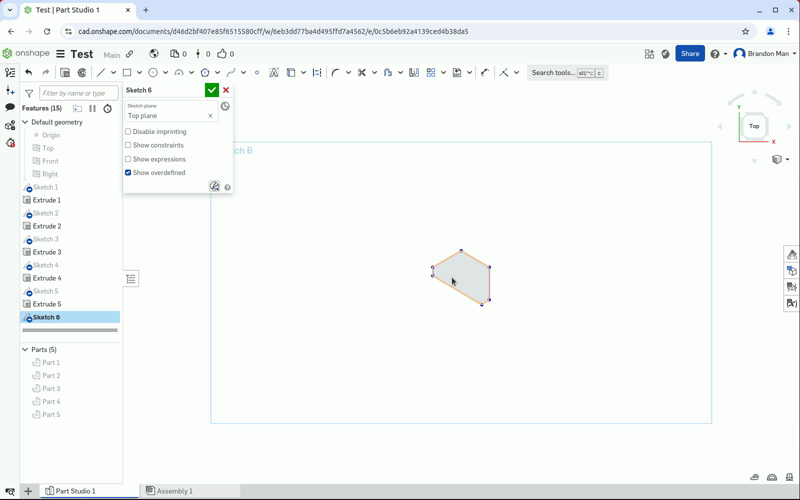
click(452, 277)
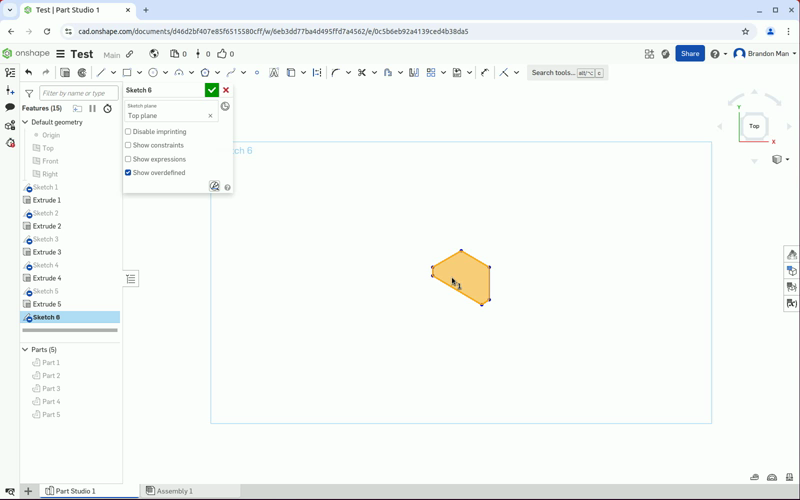
mouse_move(73, 352)
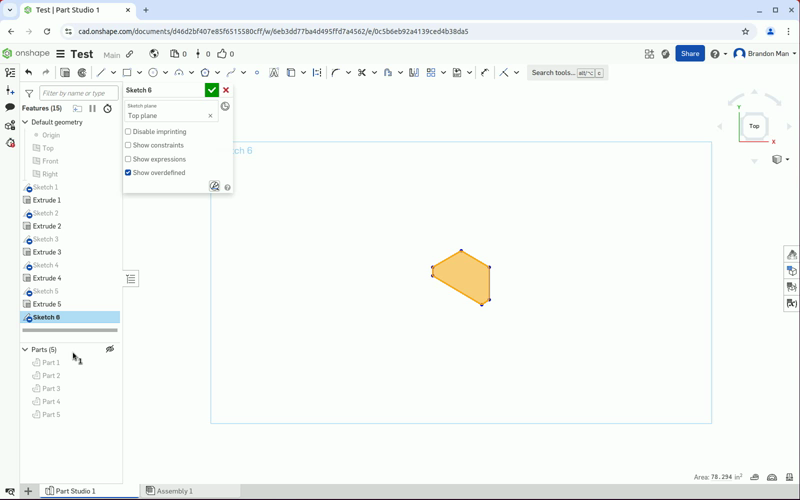
key(shift+y)
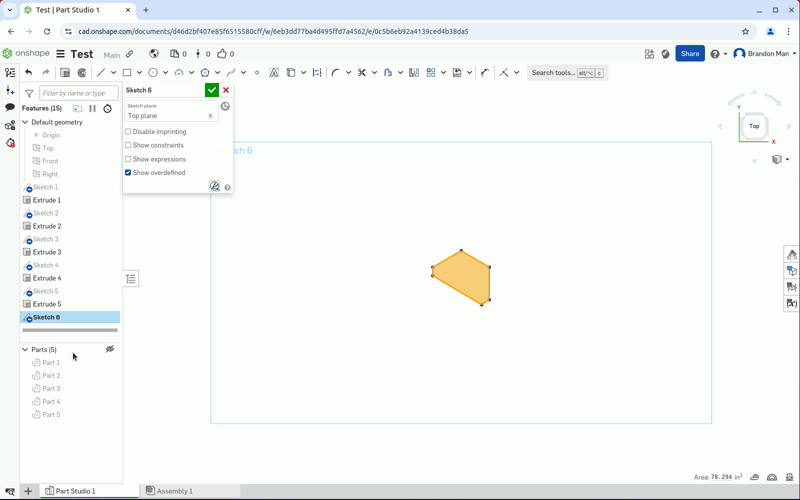
key(shift+e)
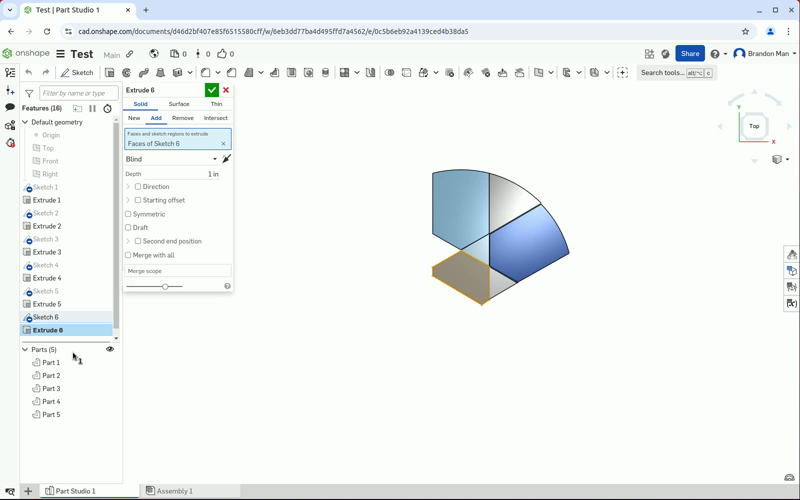
mouse_move(143, 106)
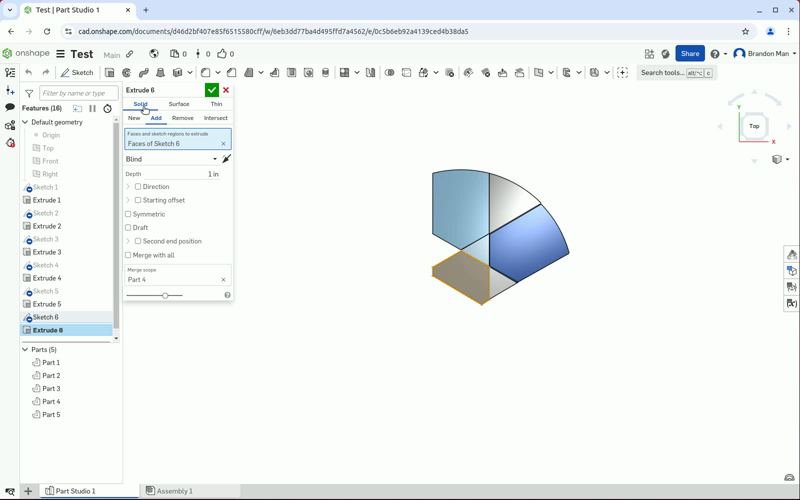
click(143, 106)
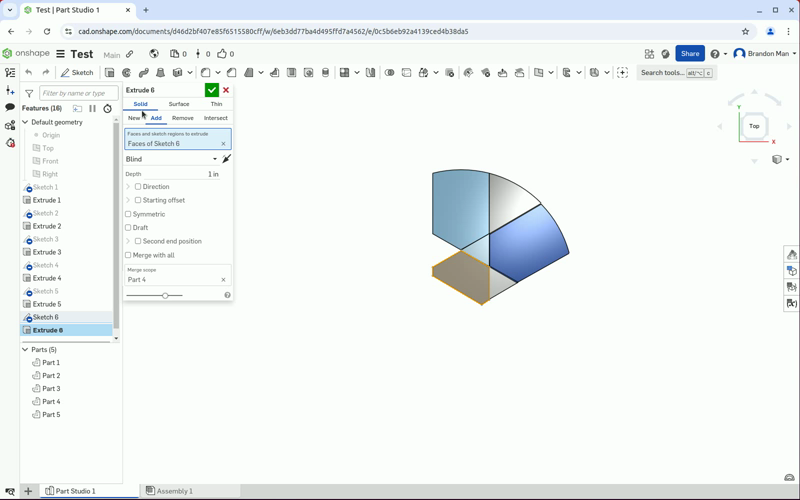
mouse_move(137, 120)
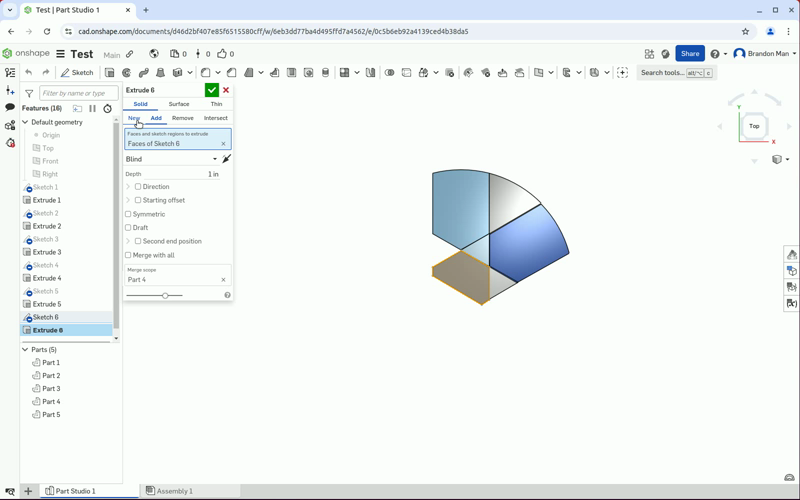
click(137, 120)
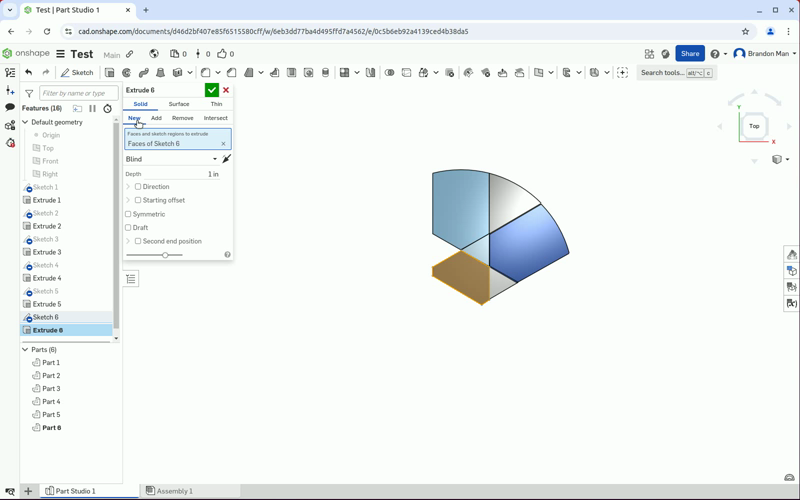
key(tab, 4)
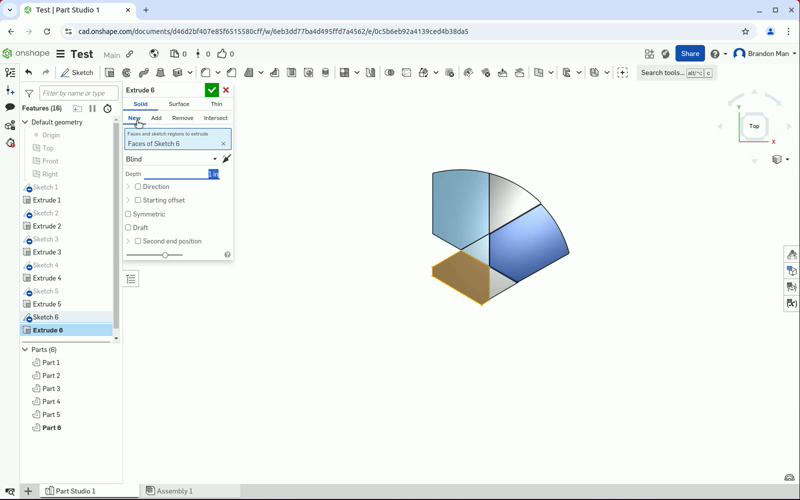
text(11.554)
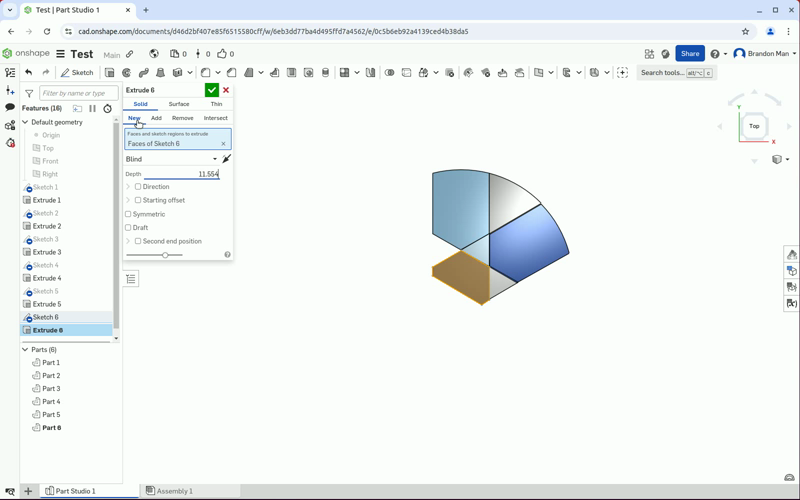
key(enter)
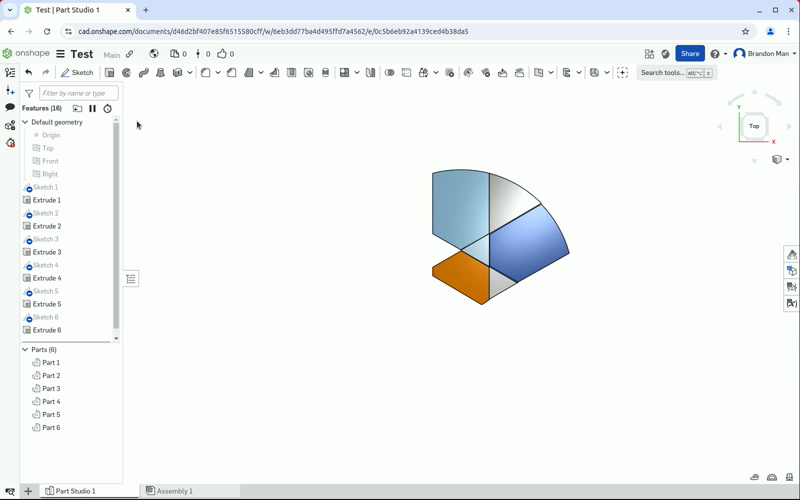
key(shift+h)
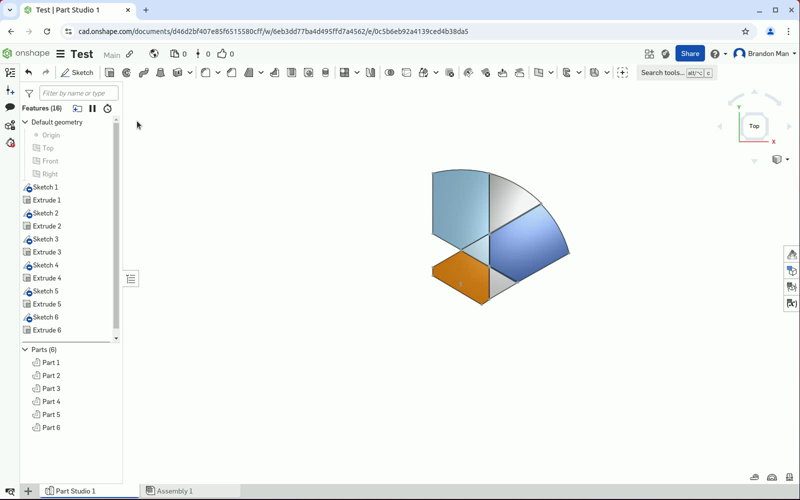
key(shift+h)
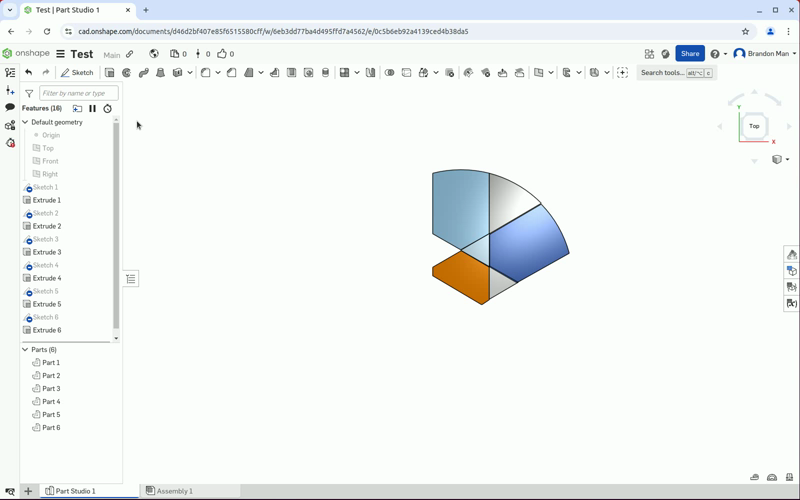
mouse_move(69, 189)
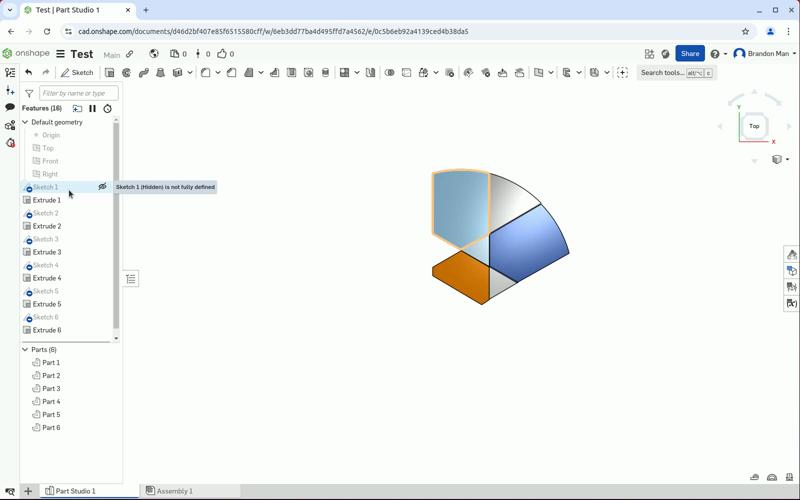
click(69, 189)
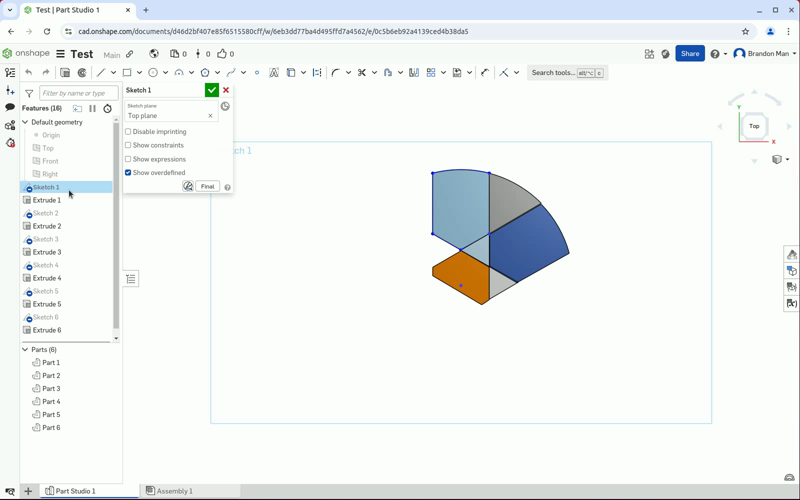
mouse_move(229, 92)
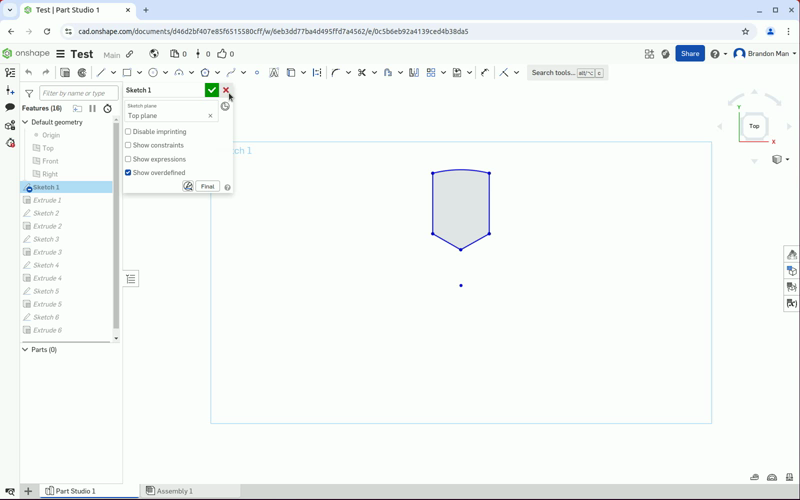
click(229, 92)
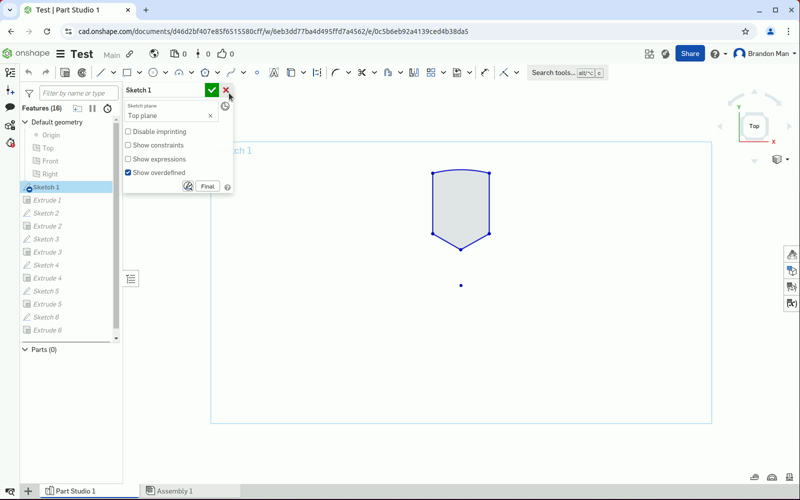
key(shift+s)
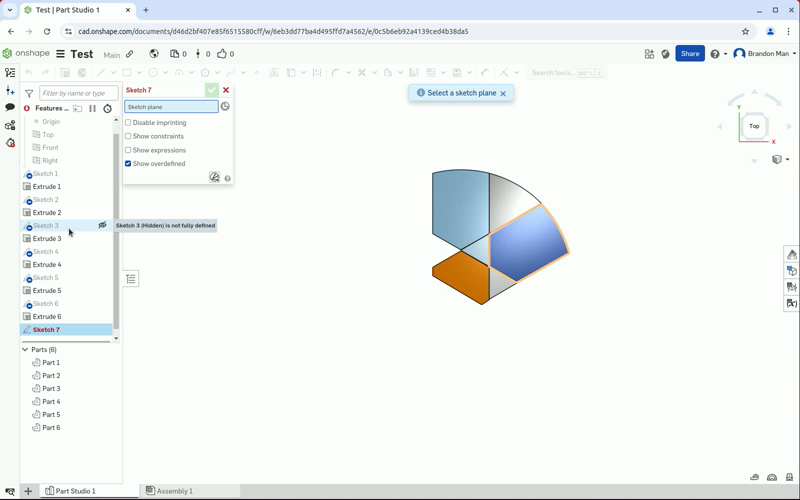
scroll(3)
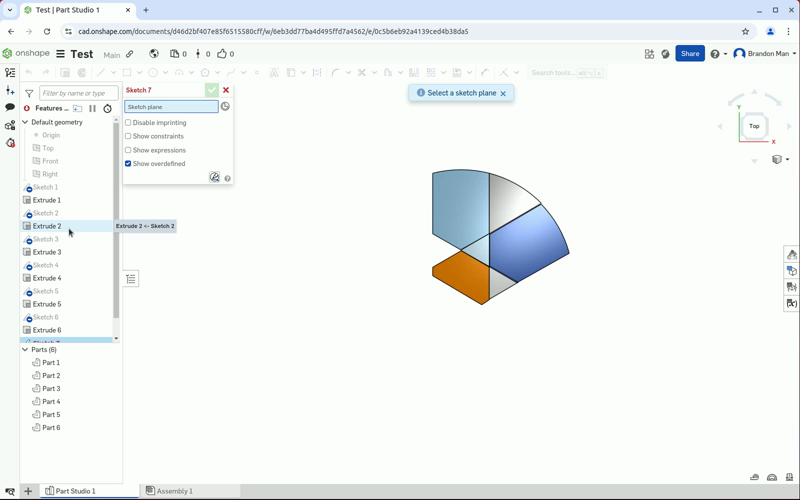
mouse_move(69, 150)
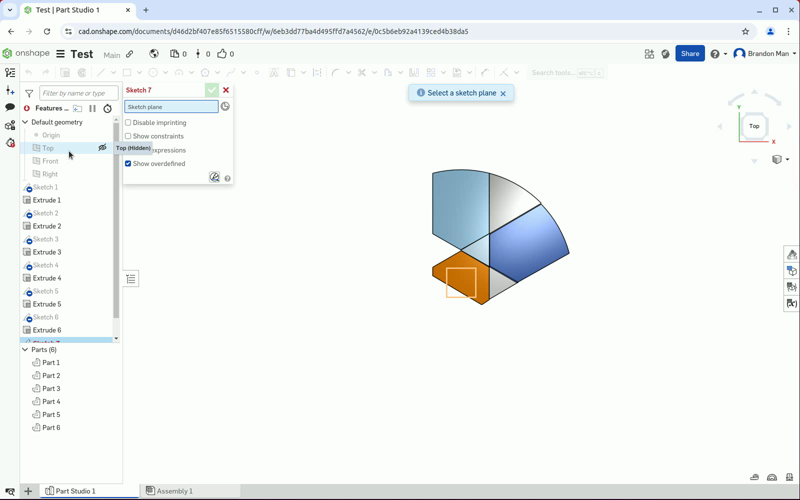
click(69, 150)
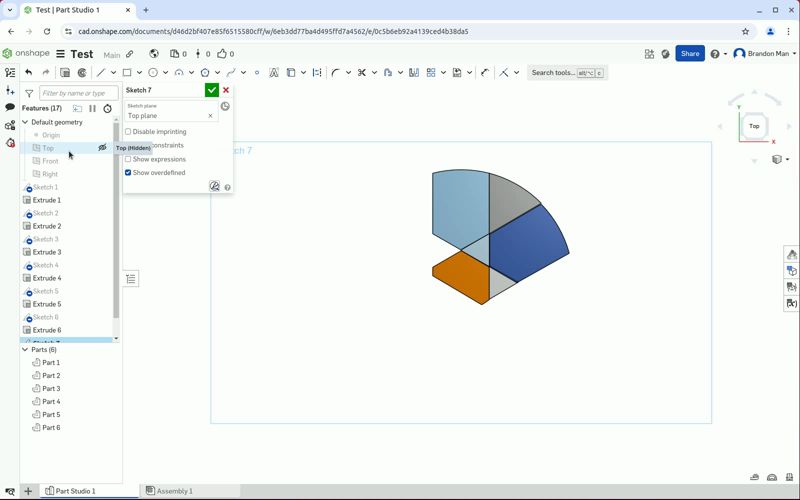
mouse_move(73, 352)
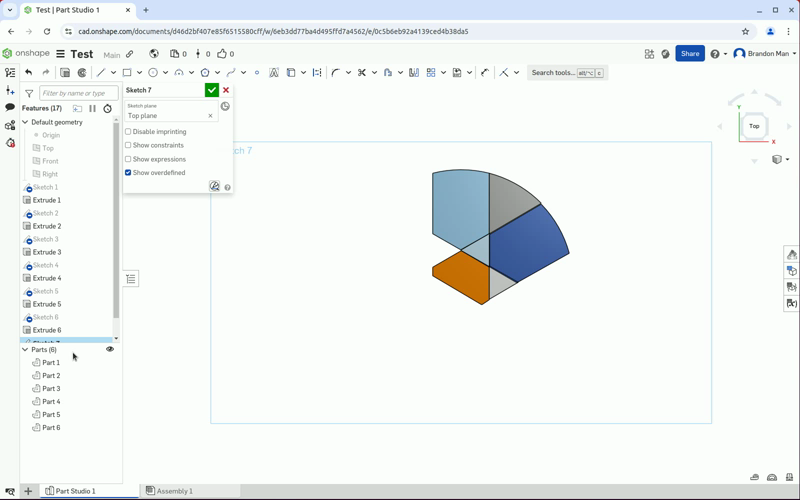
key(y)
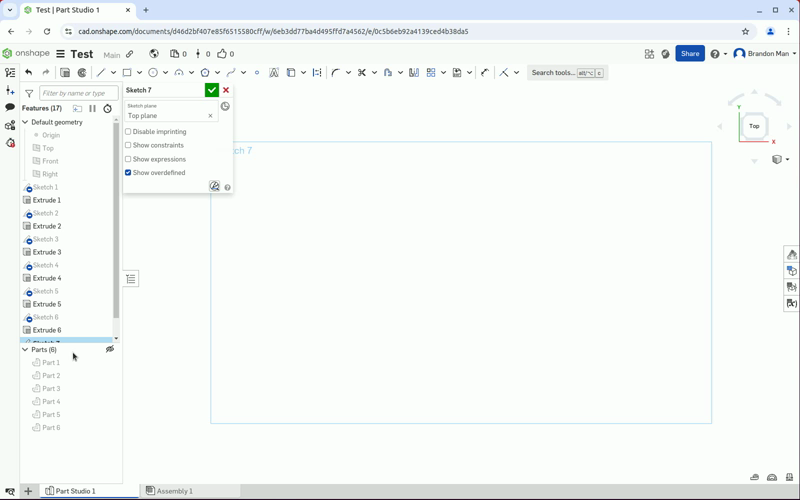
key(l)
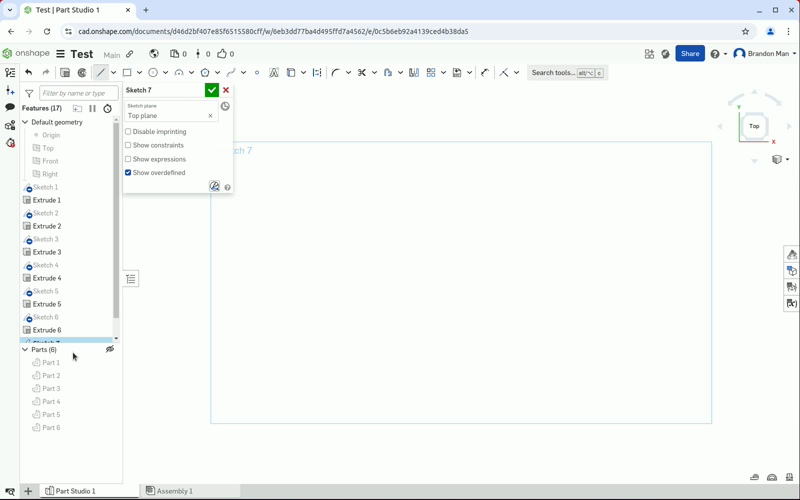
key_down(shift)
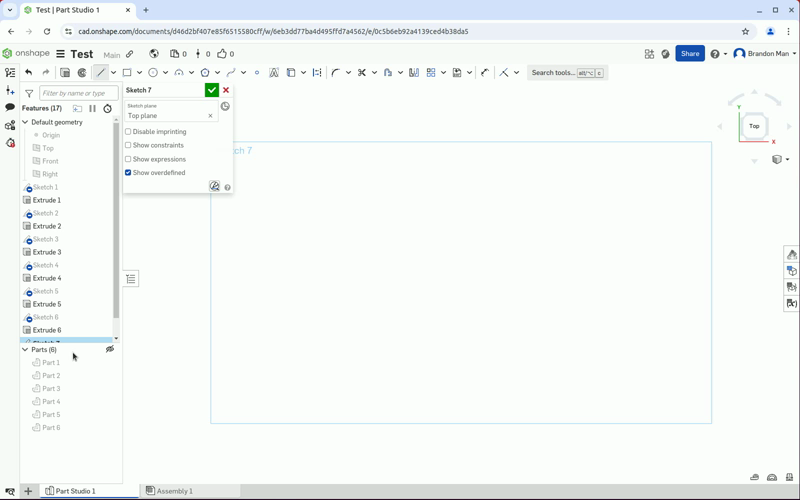
mouse_move(432, 266)
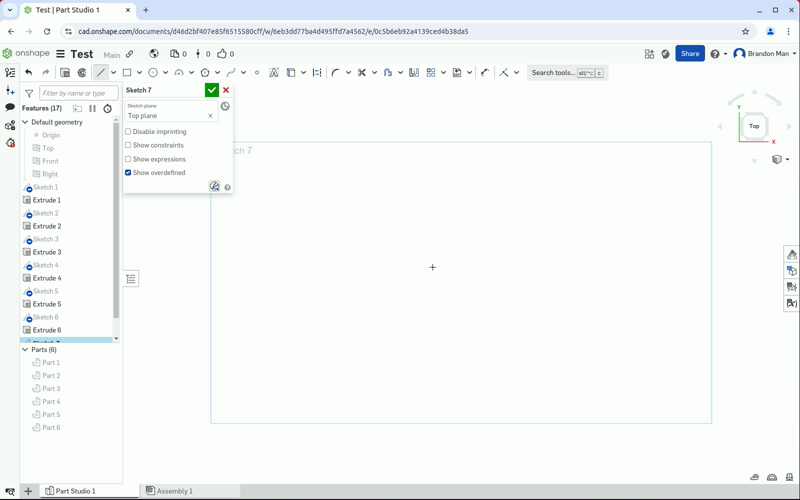
click(432, 266)
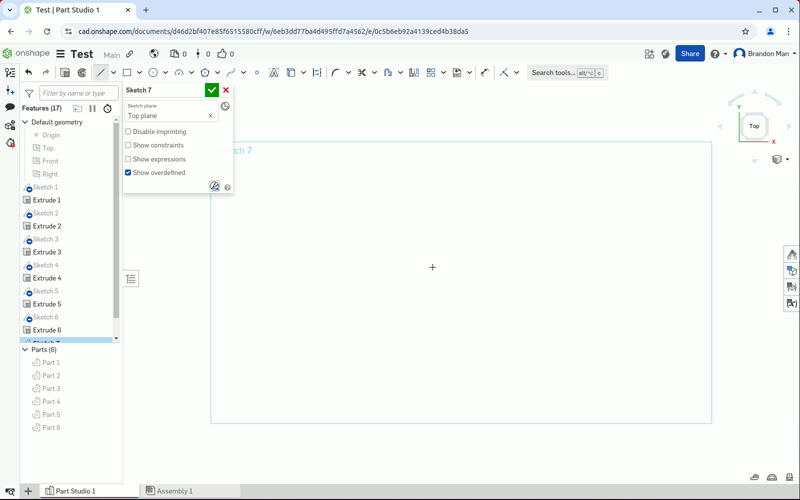
key_up(shift)
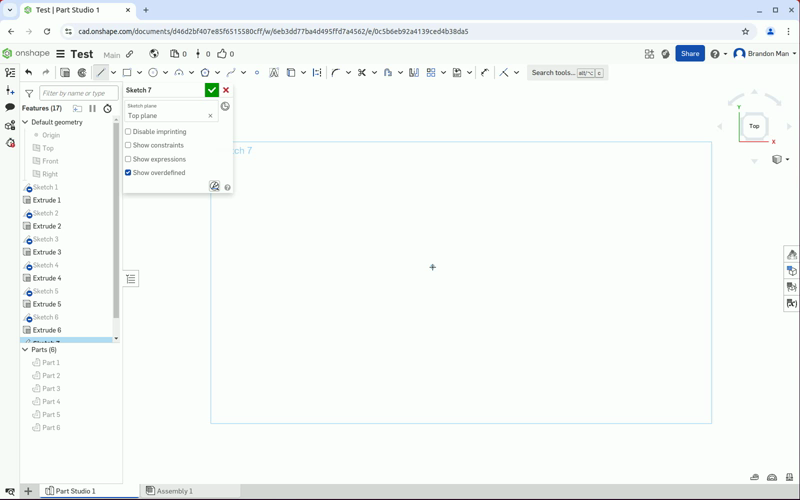
key_down(shift)
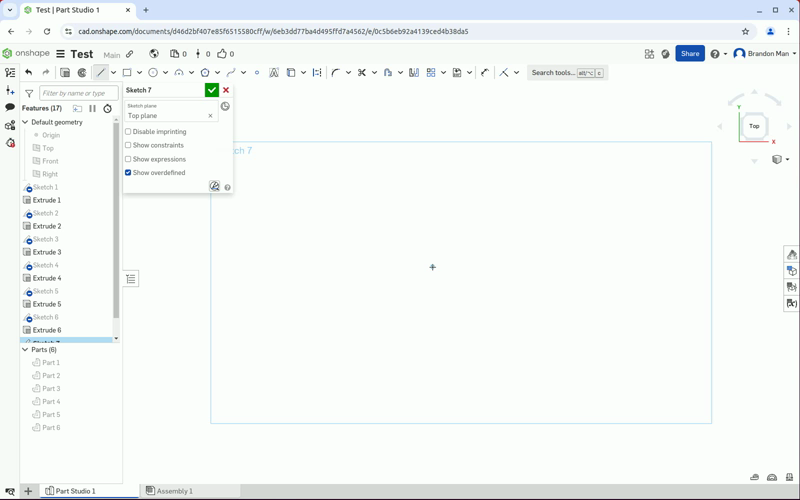
mouse_move(462, 266)
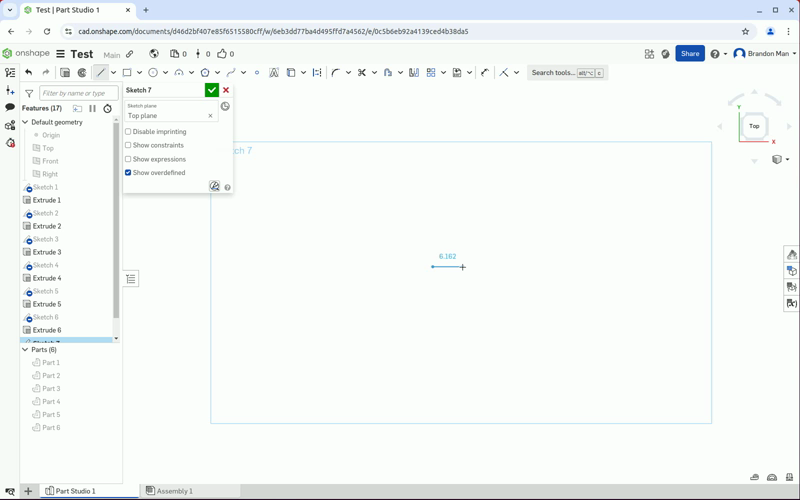
mouse_move(461, 249)
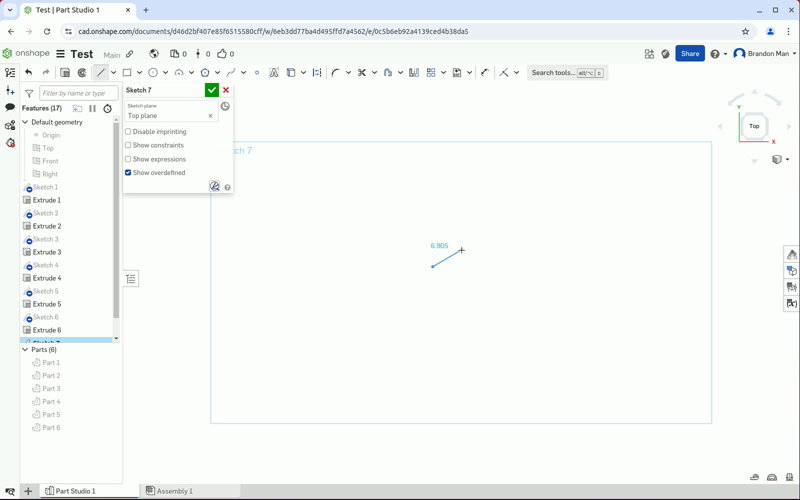
click(461, 249)
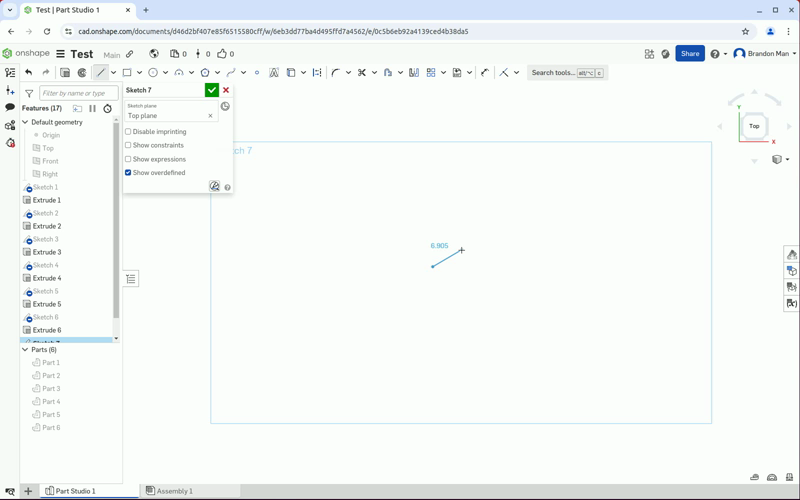
key_up(shift)
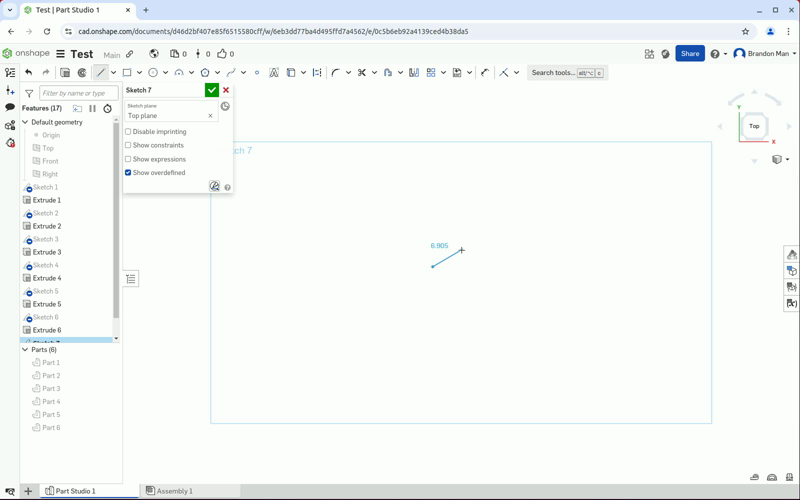
key_down(shift)
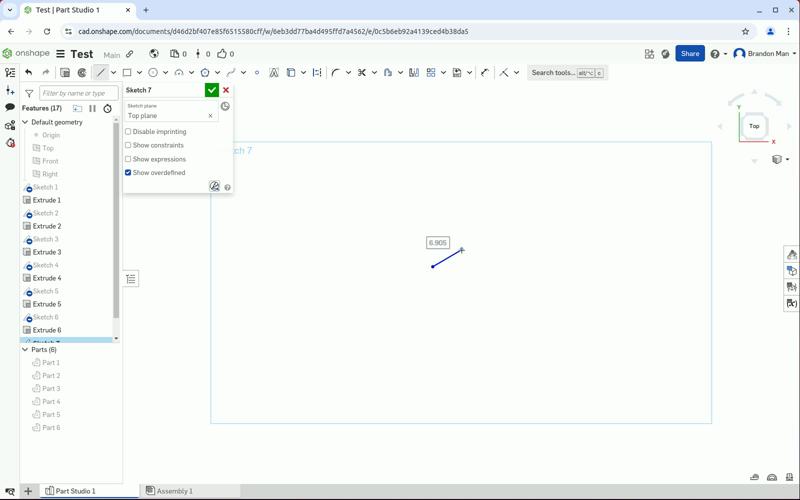
mouse_move(491, 249)
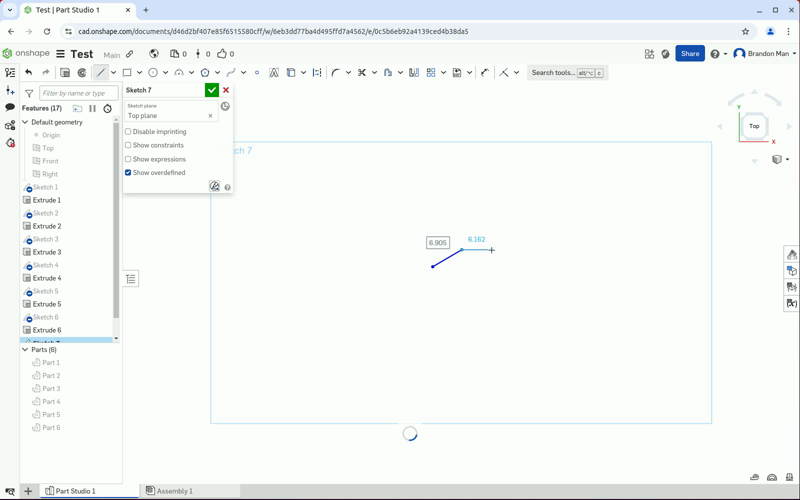
mouse_move(432, 232)
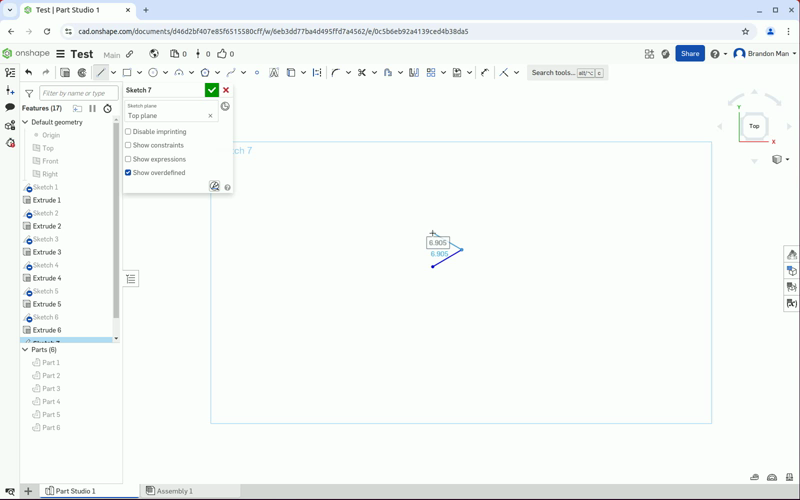
click(432, 232)
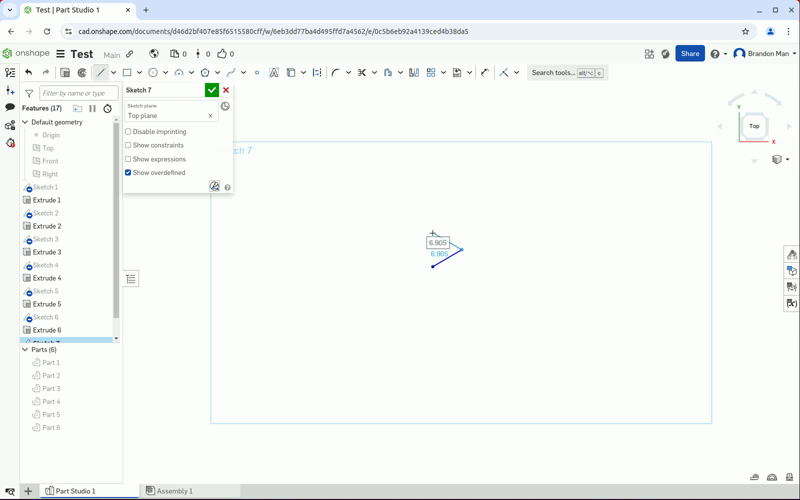
key_up(shift)
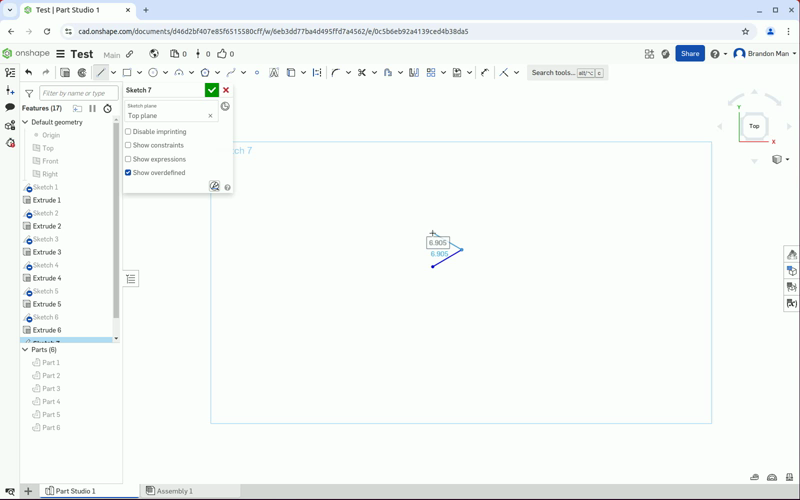
mouse_move(462, 232)
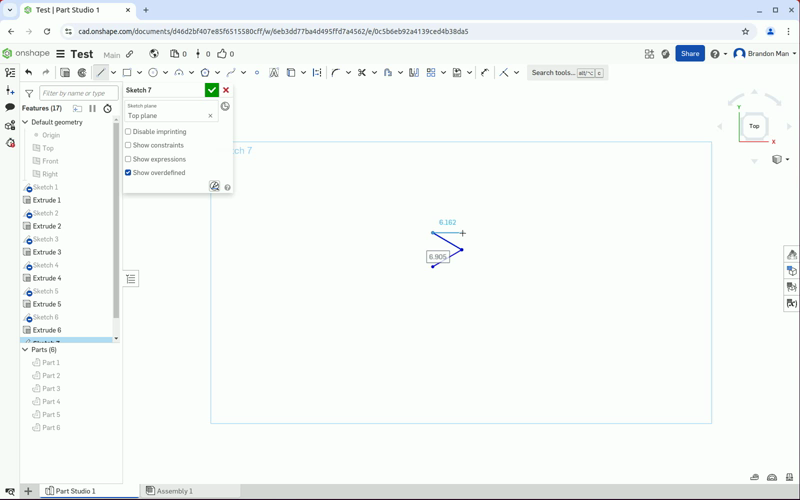
key_down(shift)
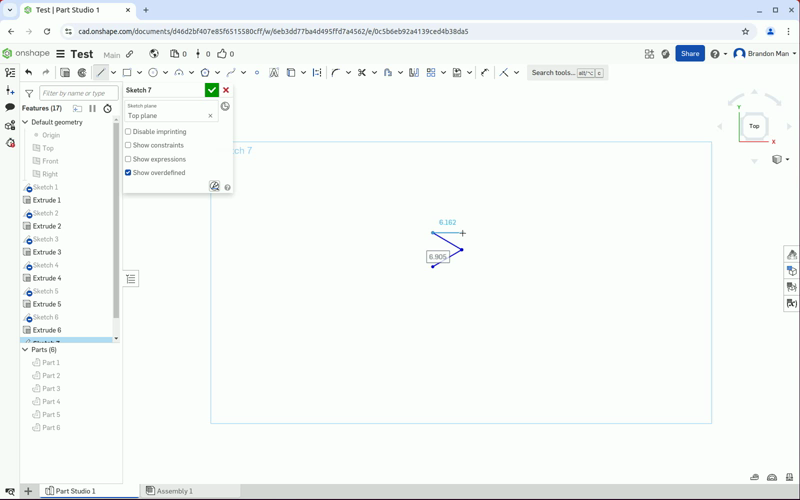
mouse_move(432, 266)
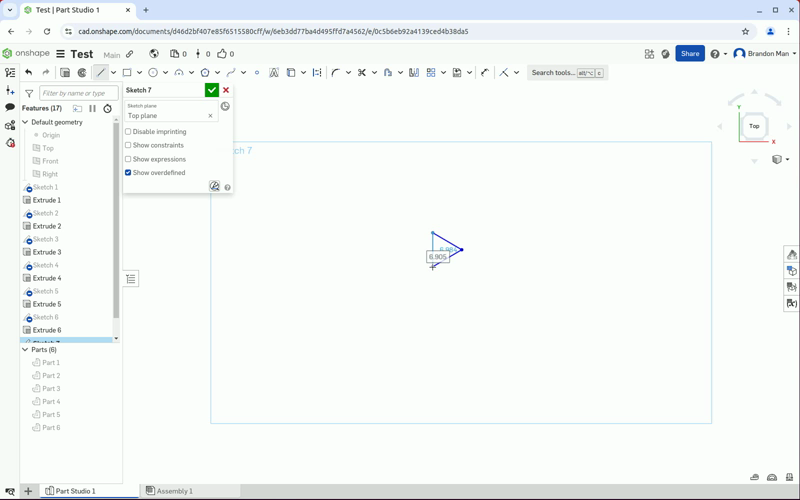
key_up(shift)
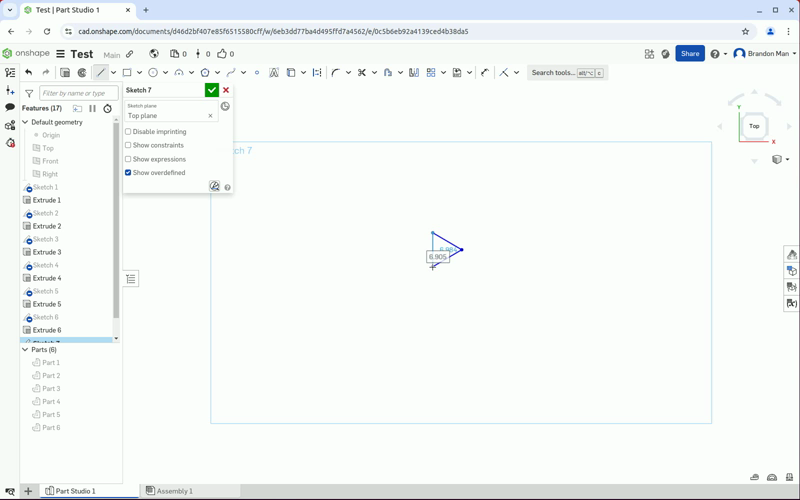
click(432, 266)
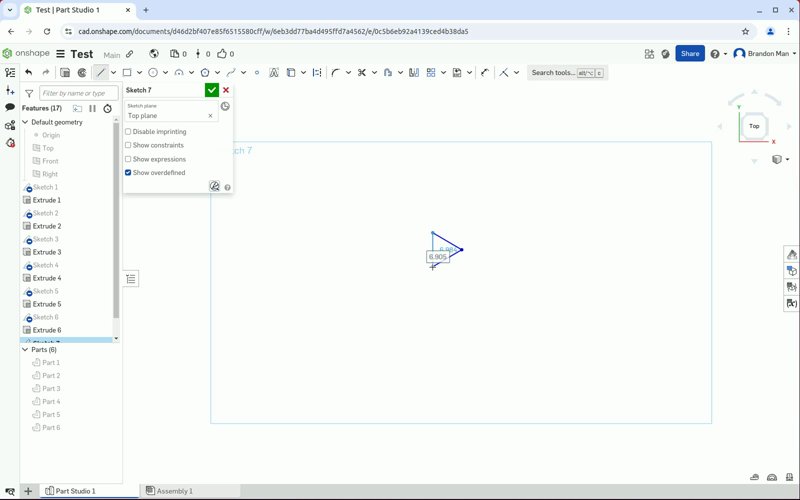
key(esc)
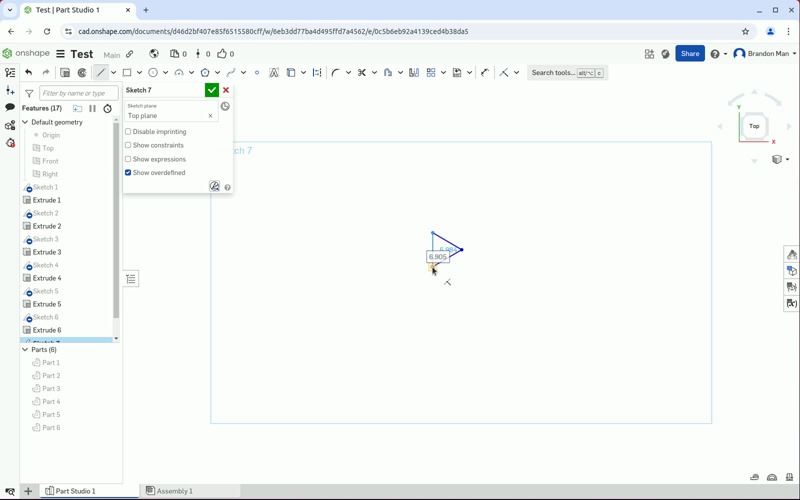
mouse_move(447, 252)
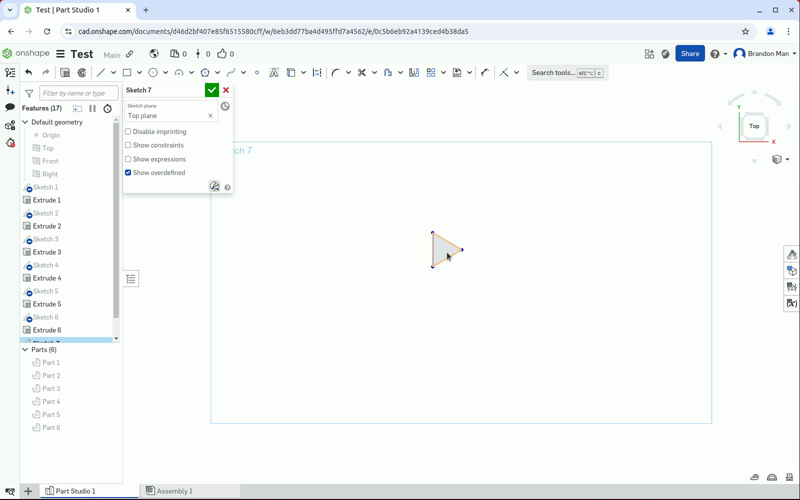
scroll(6)
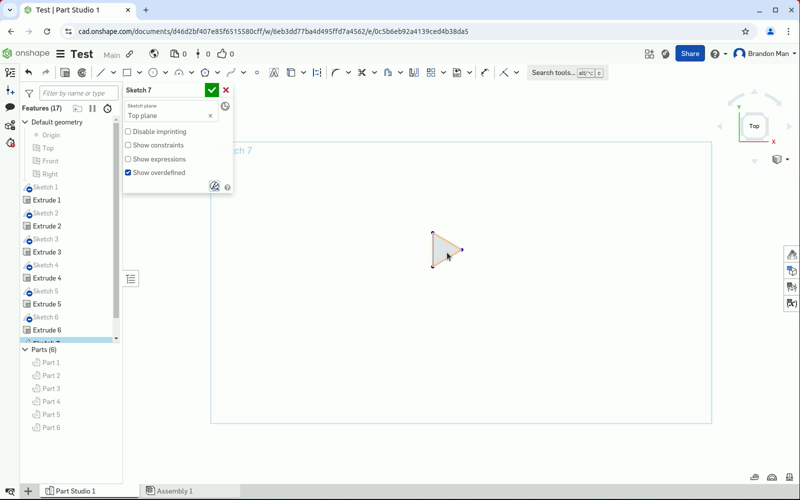
scroll(6)
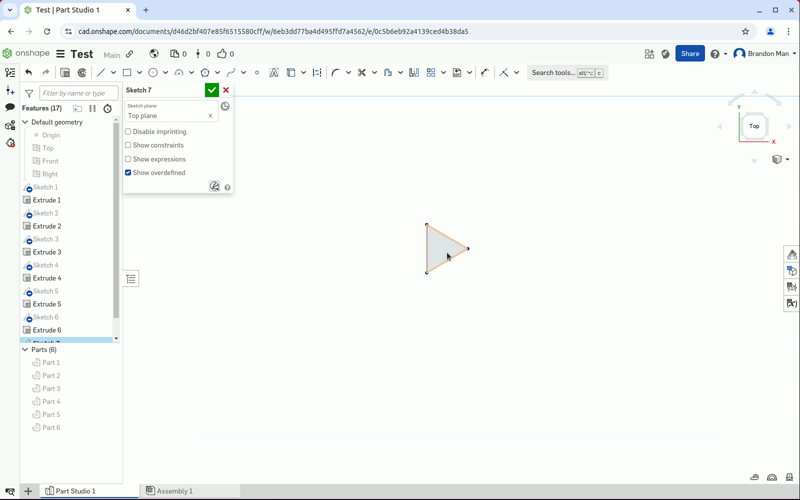
scroll(6)
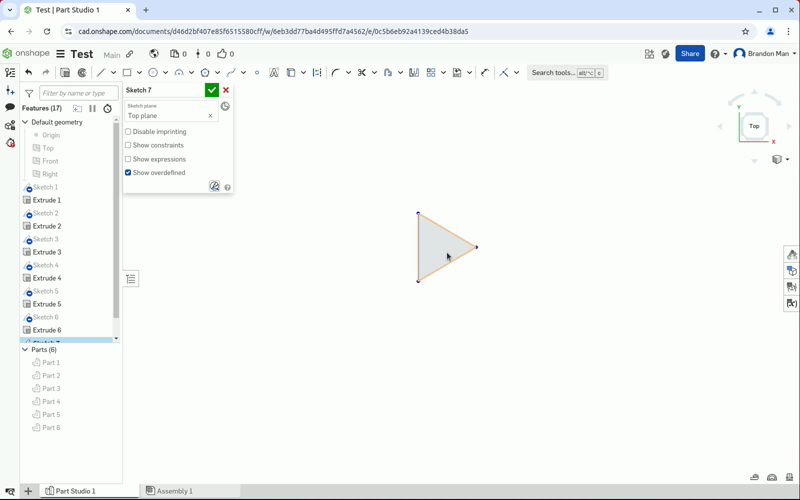
scroll(6)
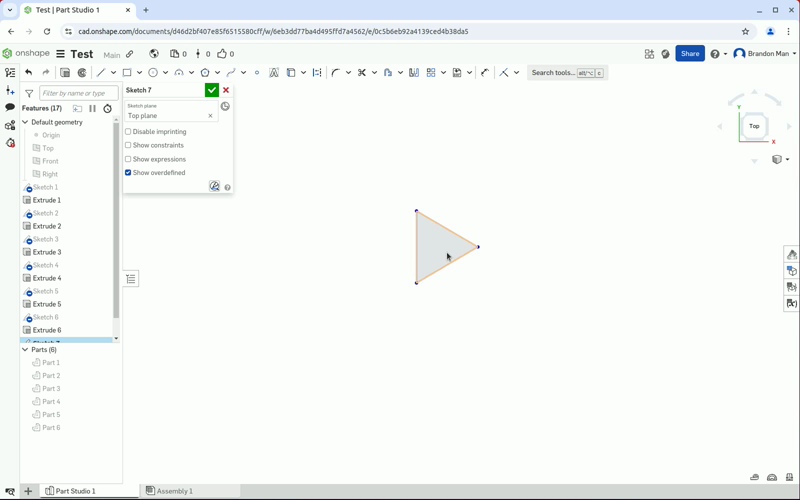
scroll(6)
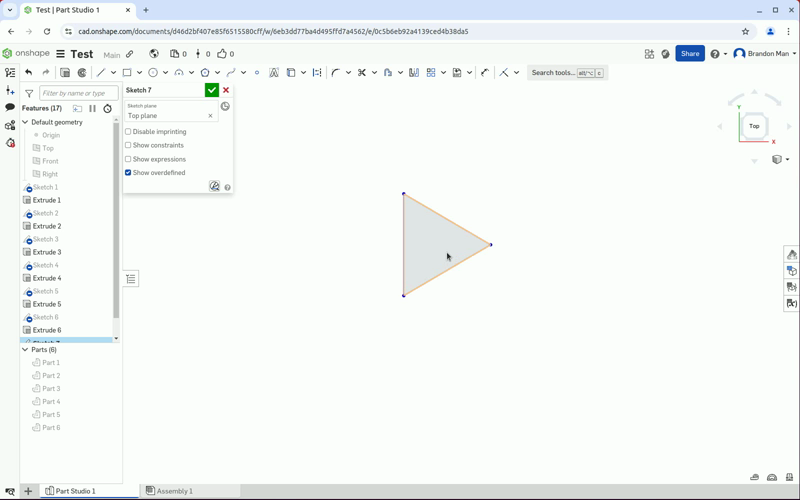
scroll(6)
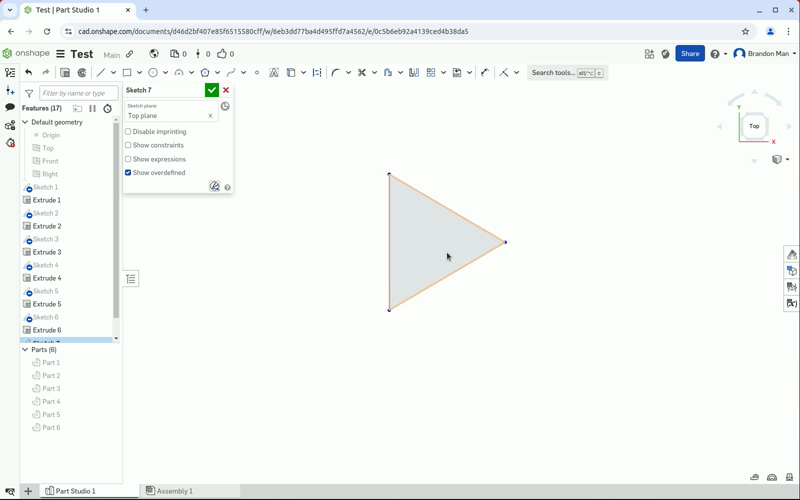
scroll(6)
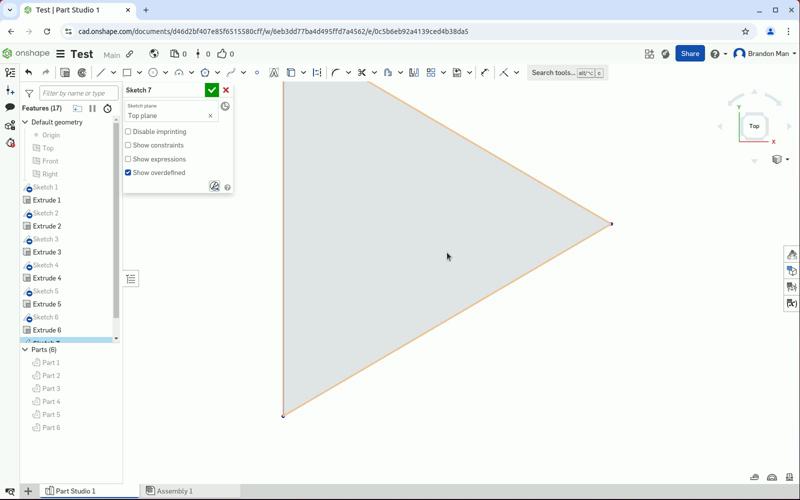
click(447, 252)
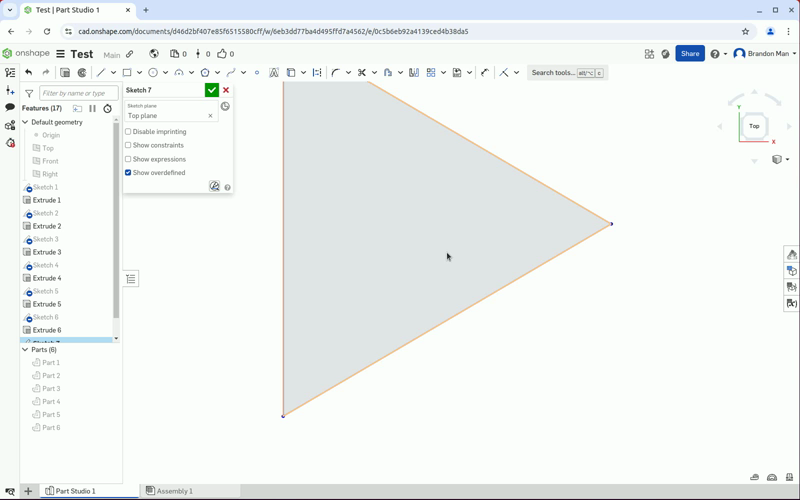
scroll(-6)
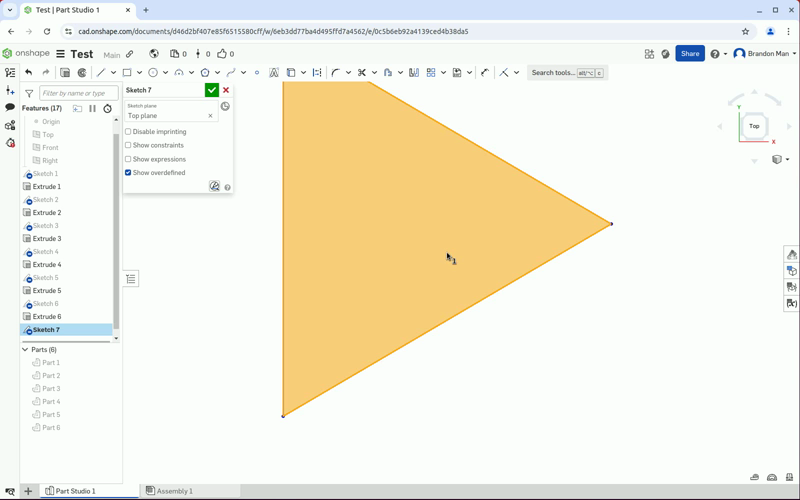
scroll(-6)
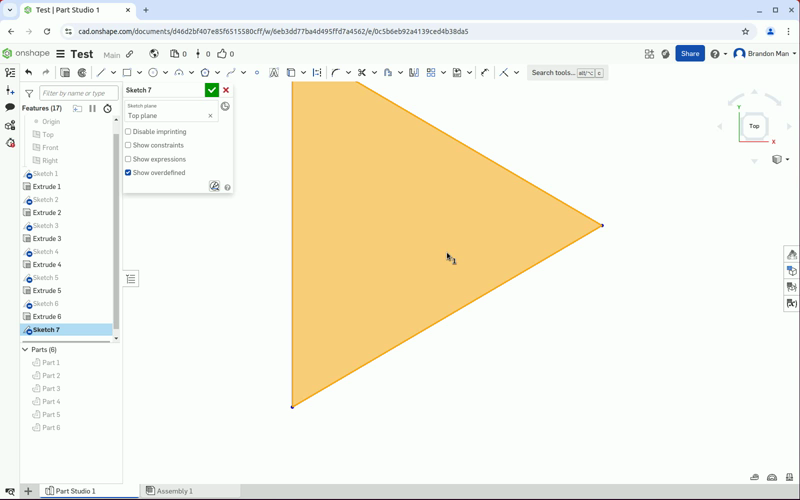
scroll(-6)
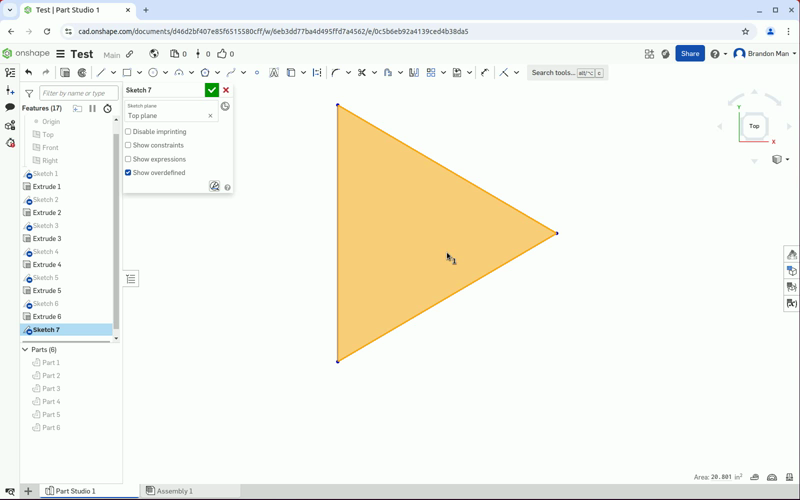
scroll(-6)
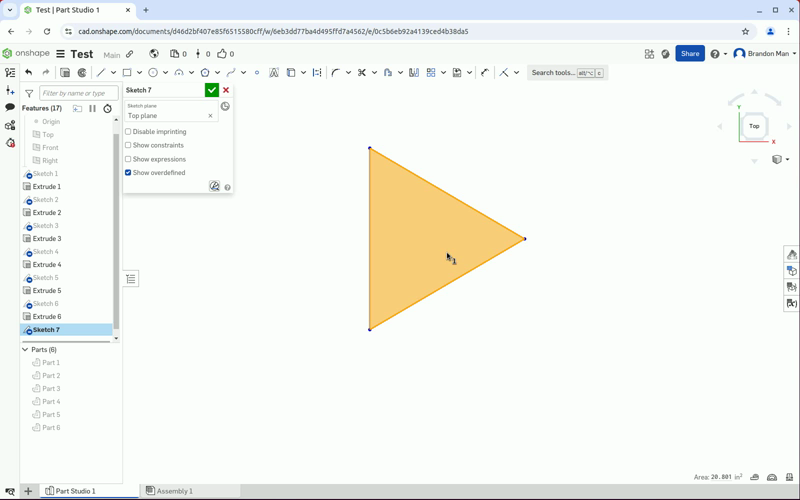
scroll(-6)
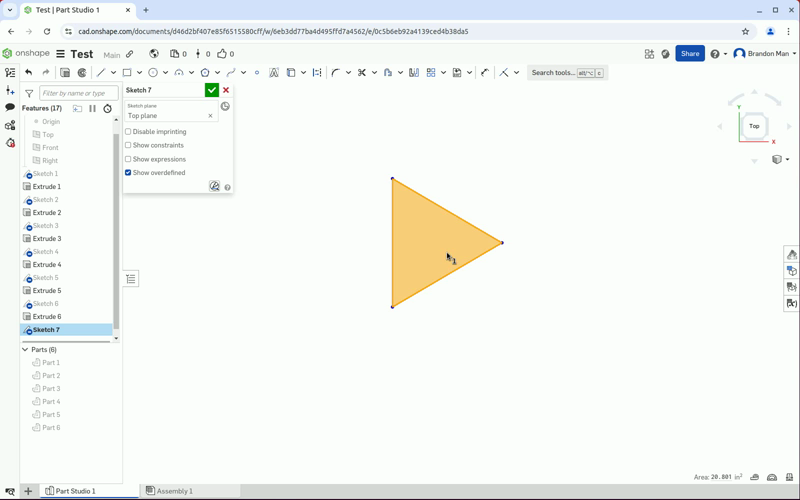
scroll(-6)
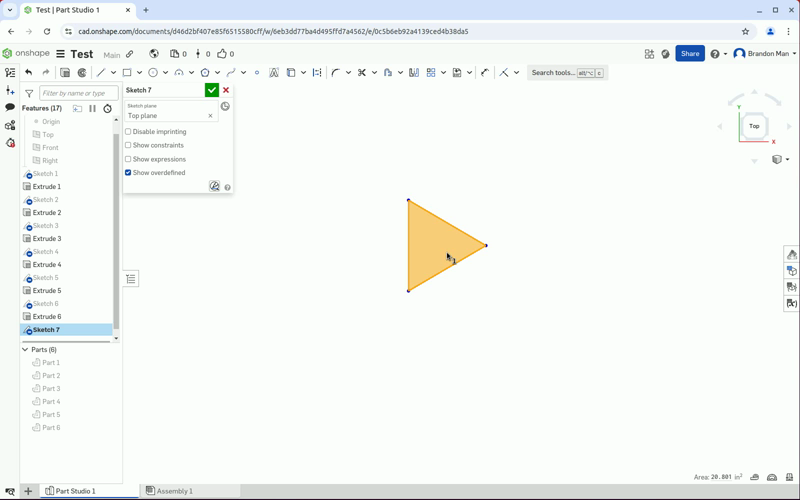
scroll(-6)
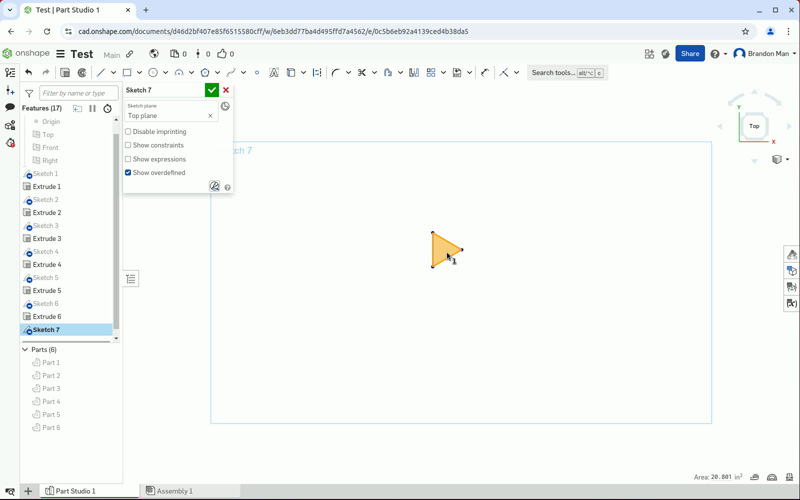
mouse_move(73, 352)
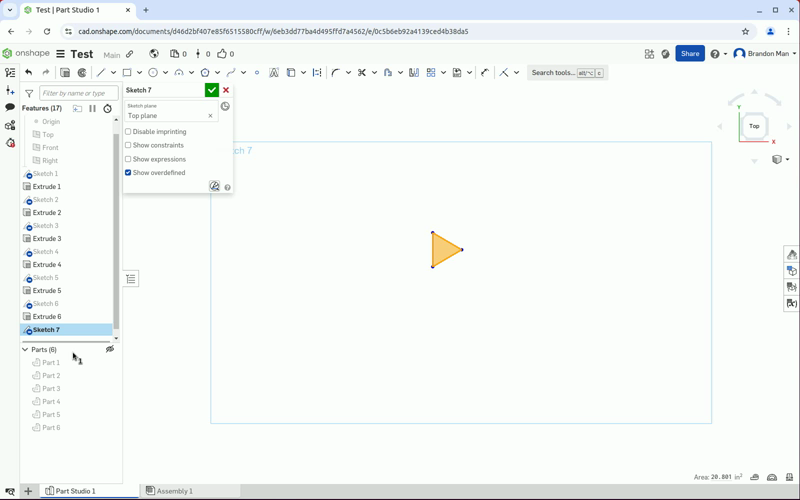
key(shift+y)
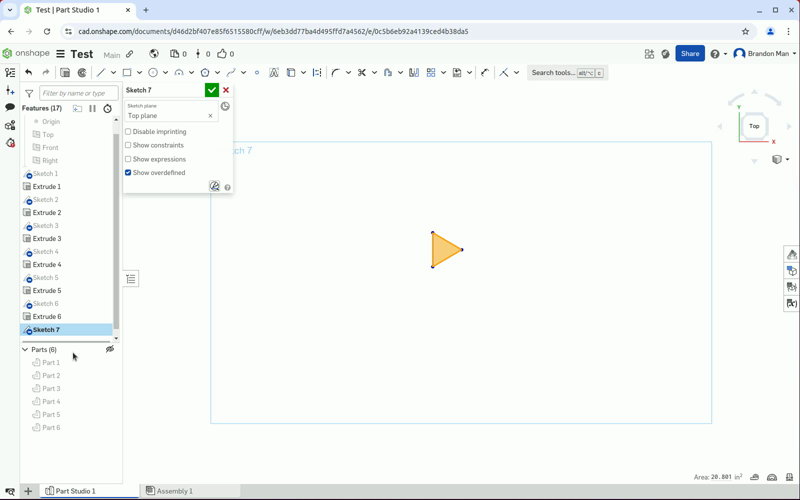
key(shift+e)
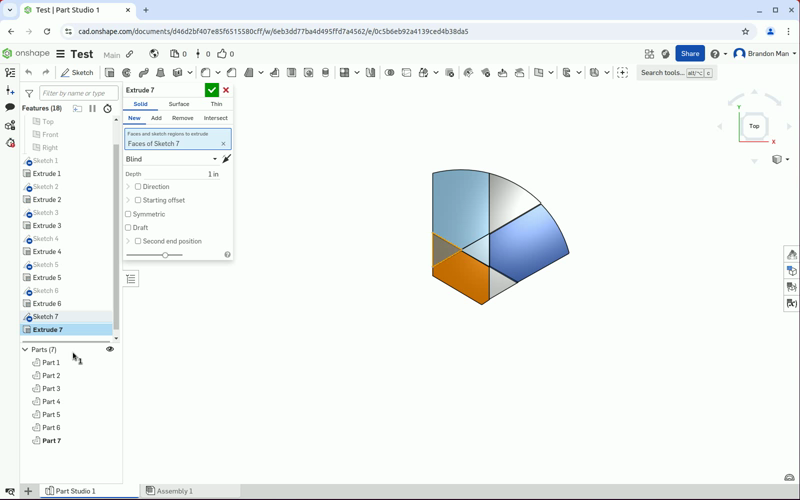
mouse_move(143, 106)
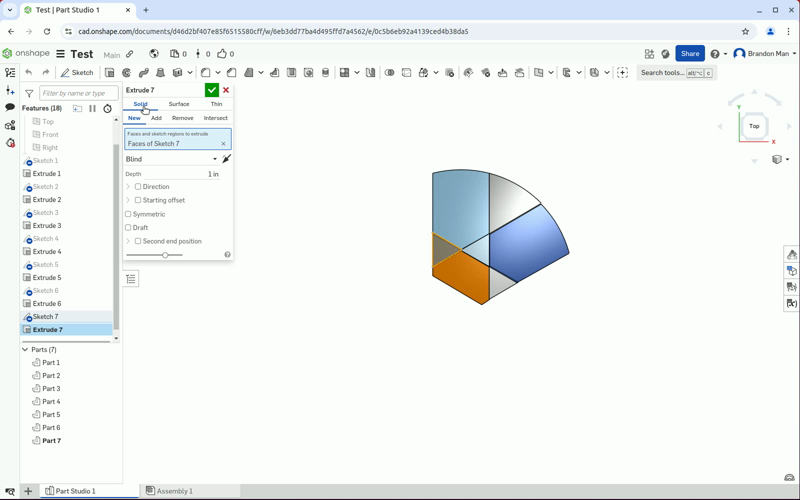
click(143, 106)
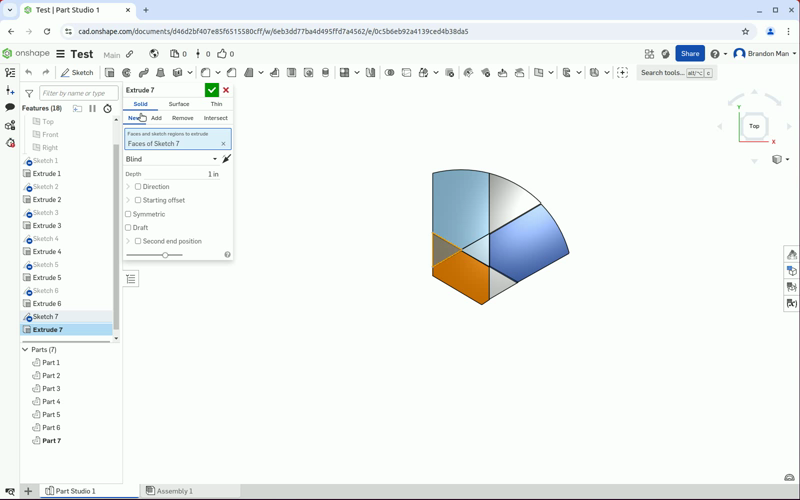
mouse_move(137, 120)
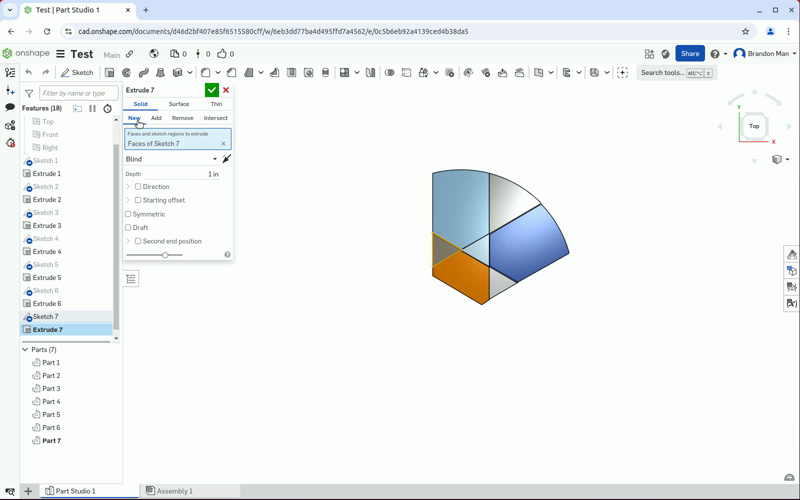
click(137, 120)
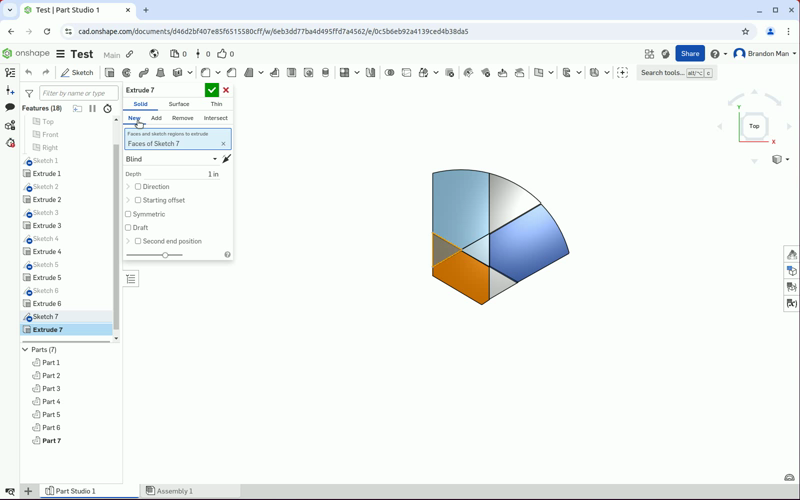
key(tab, 4)
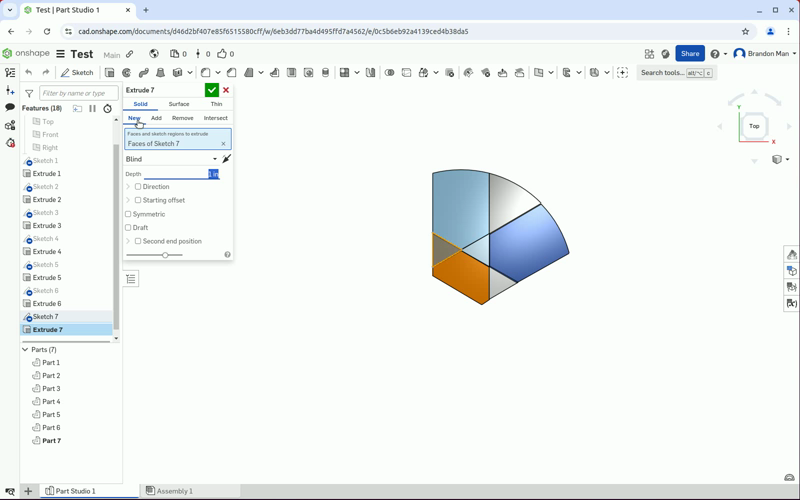
text(11.554)
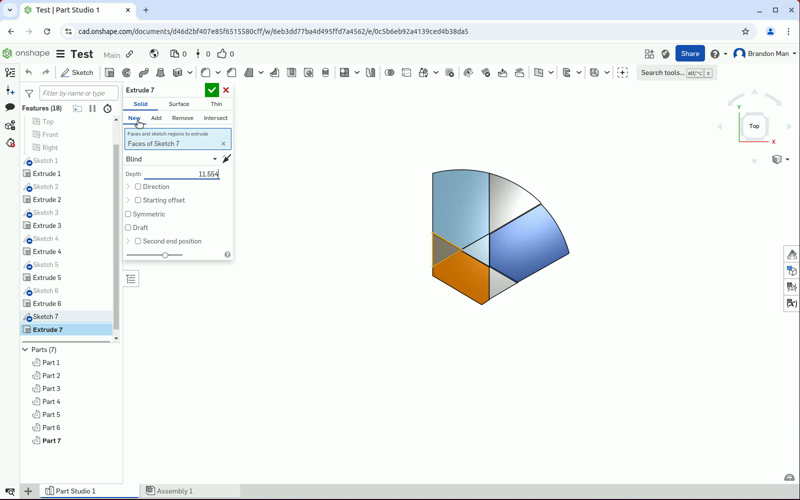
key(enter)
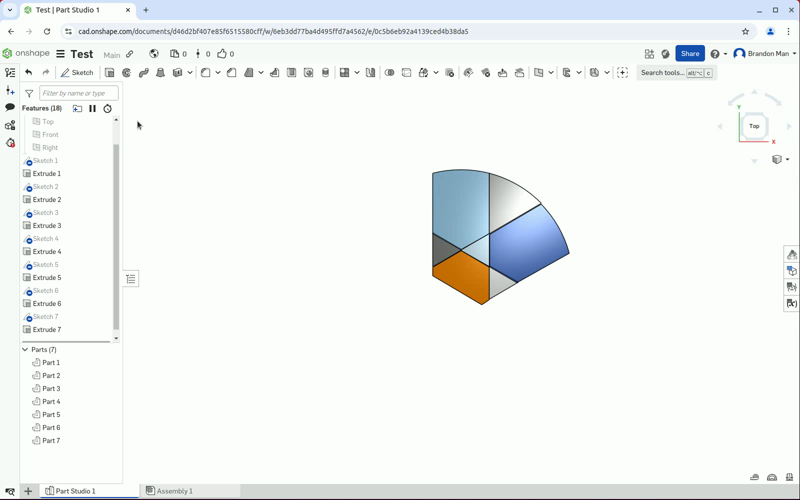
key(shift+h)
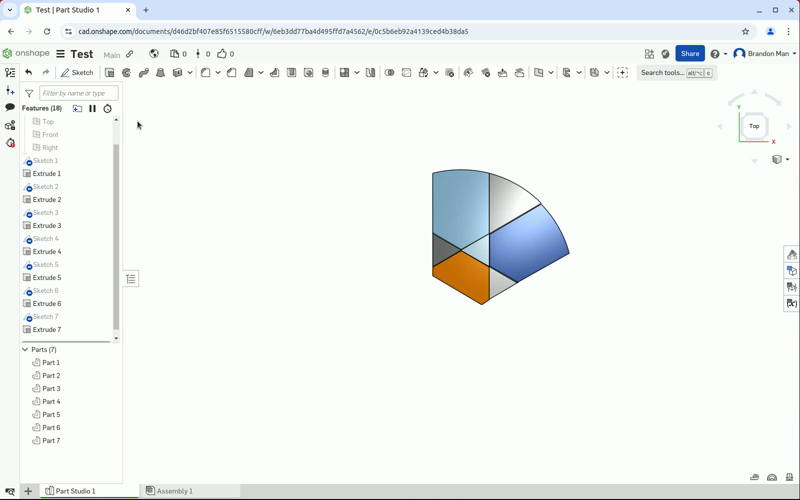
key(shift+h)
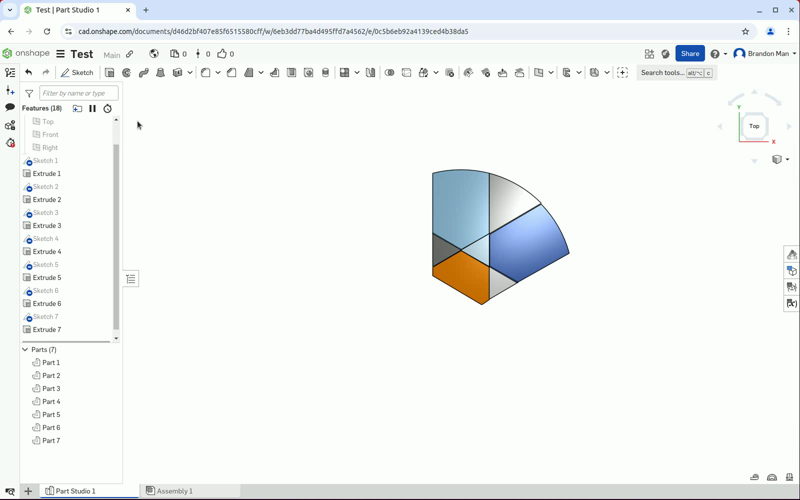
mouse_move(69, 163)
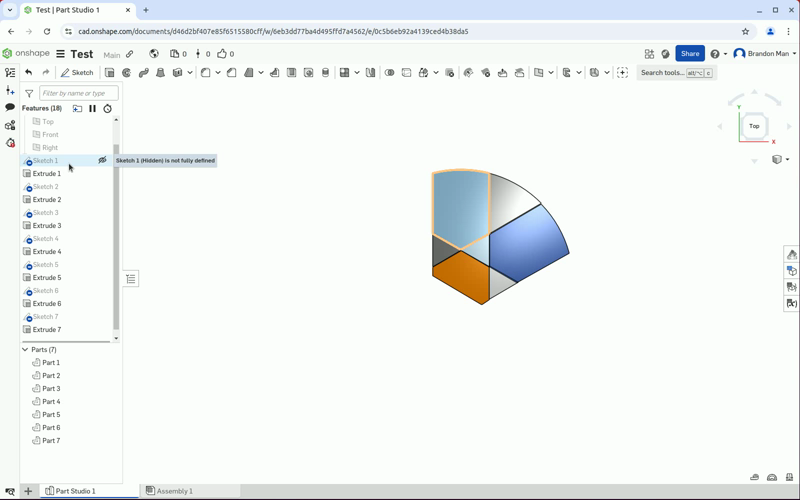
click(69, 163)
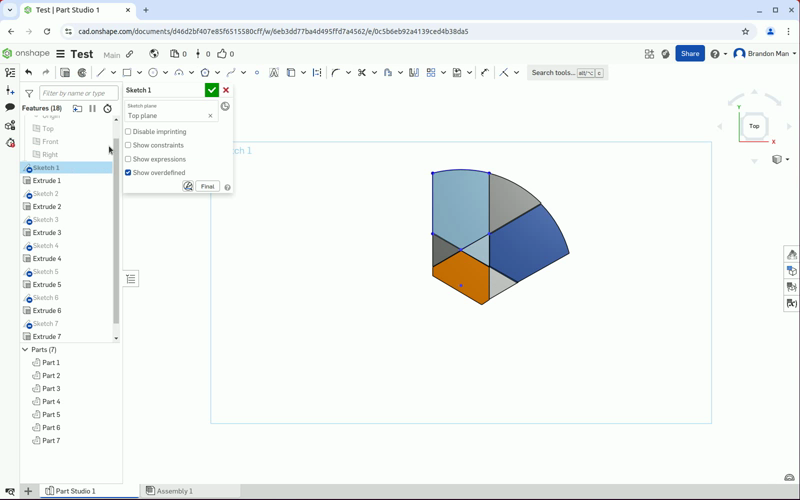
mouse_move(229, 92)
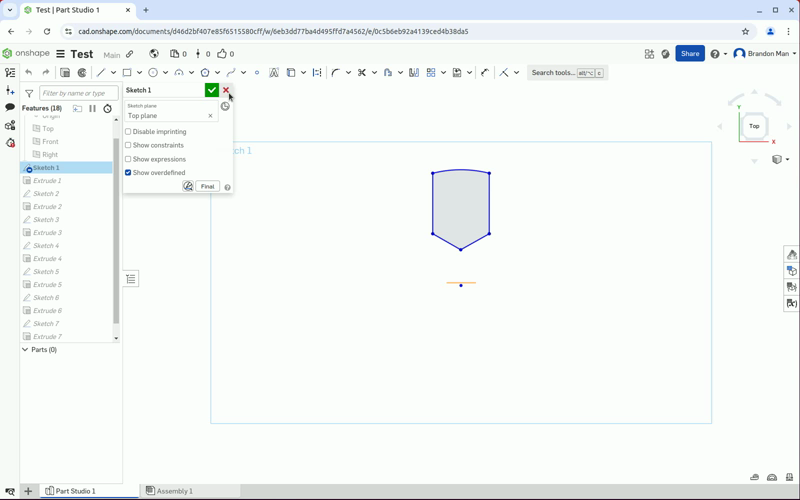
click(229, 92)
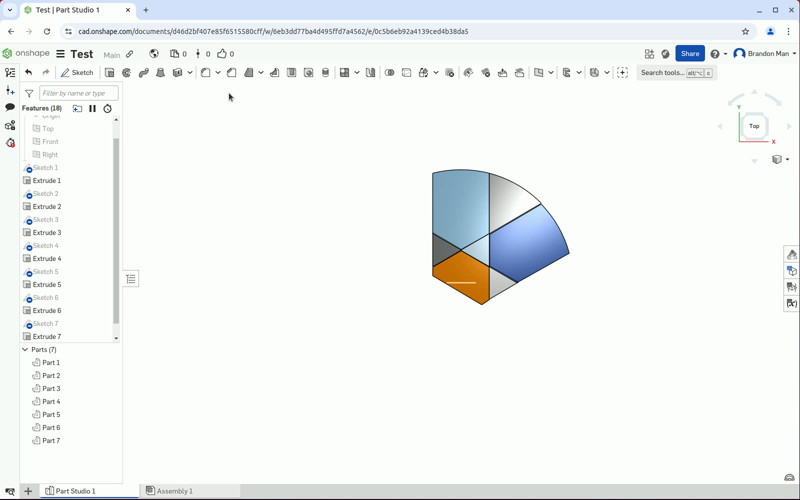
mouse_move(541, 75)
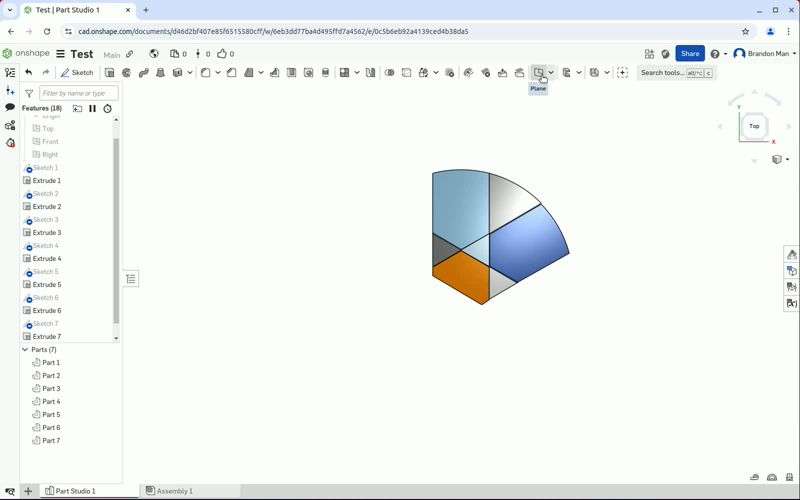
click(541, 75)
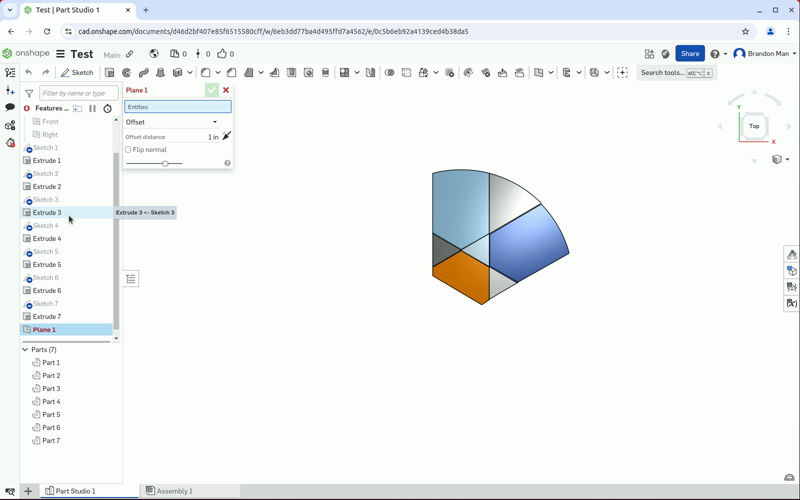
scroll(3)
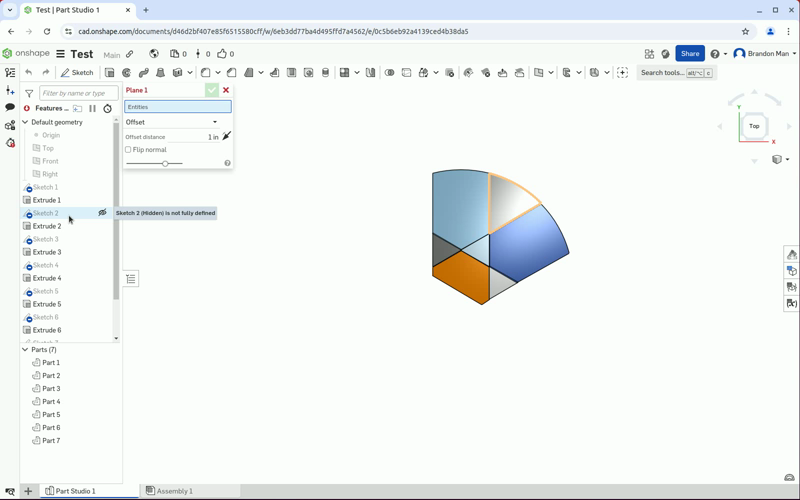
mouse_move(69, 150)
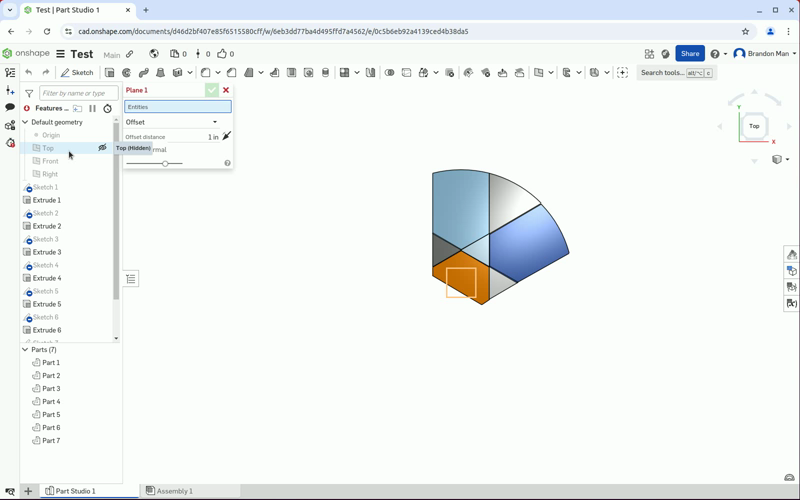
click(69, 150)
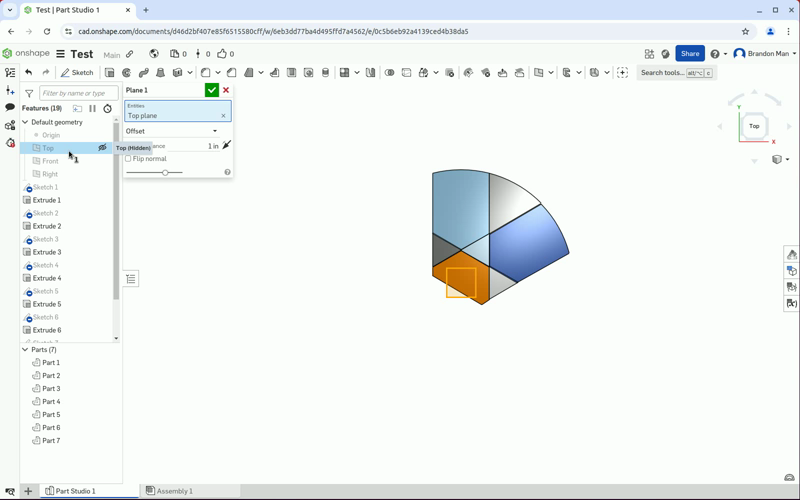
key(tab, 2)
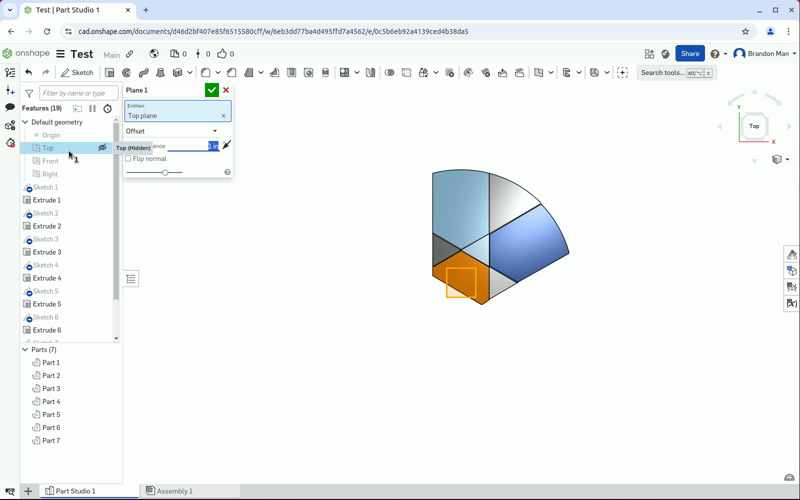
text(11.554)
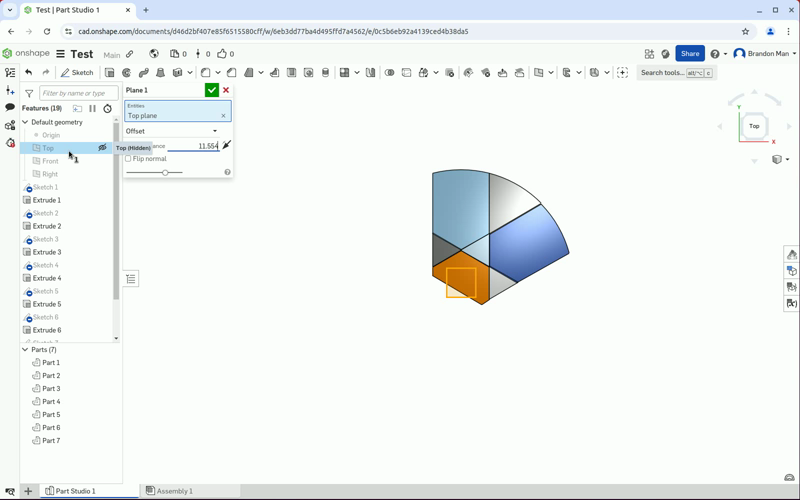
key(enter, 2)
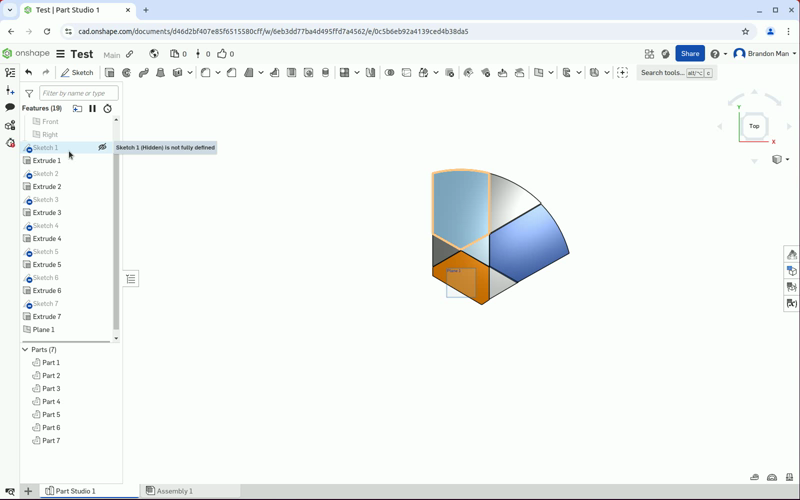
key(shift+s)
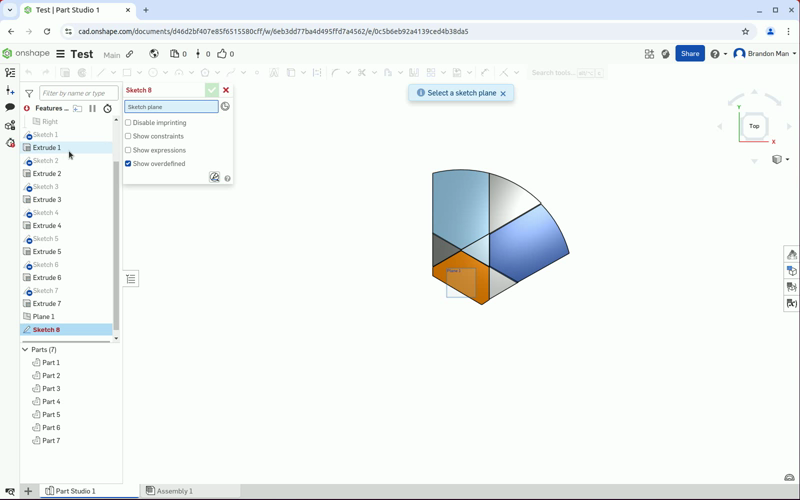
mouse_move(69, 319)
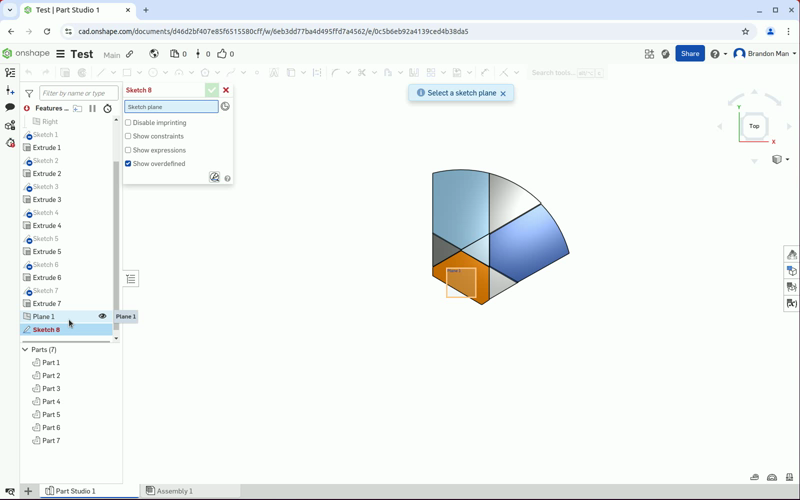
click(69, 319)
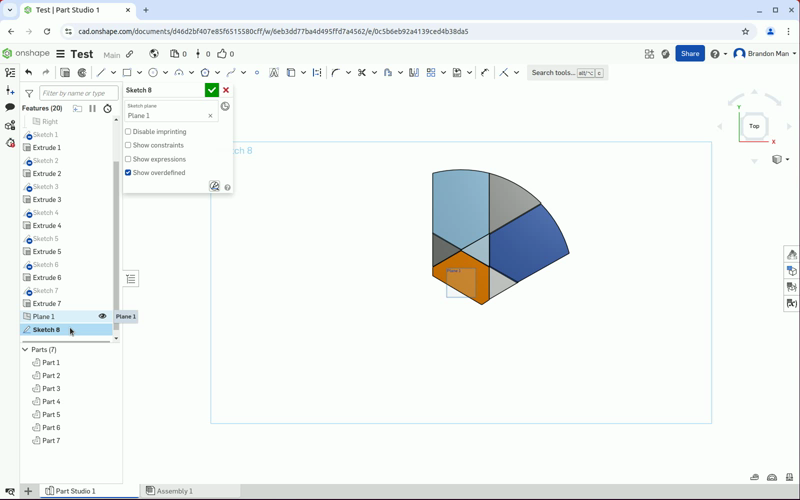
mouse_move(73, 352)
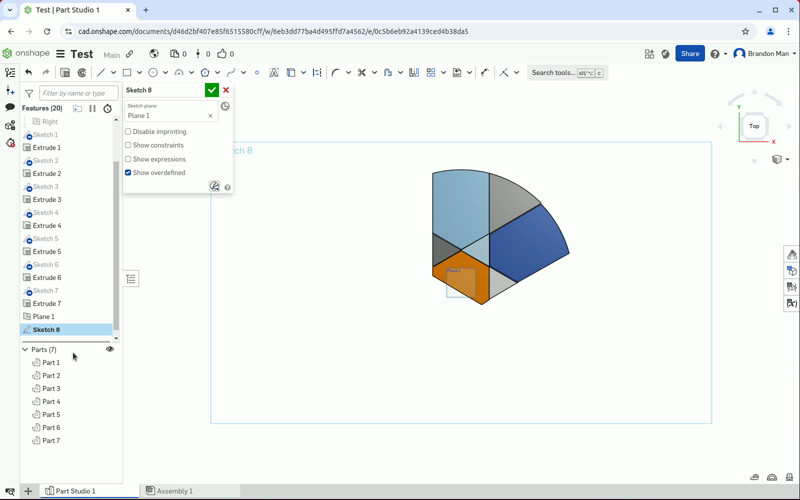
key(y)
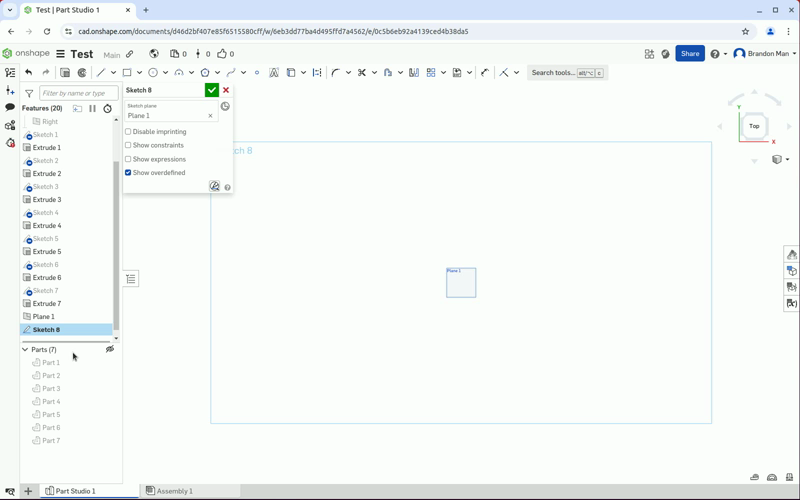
key(l)
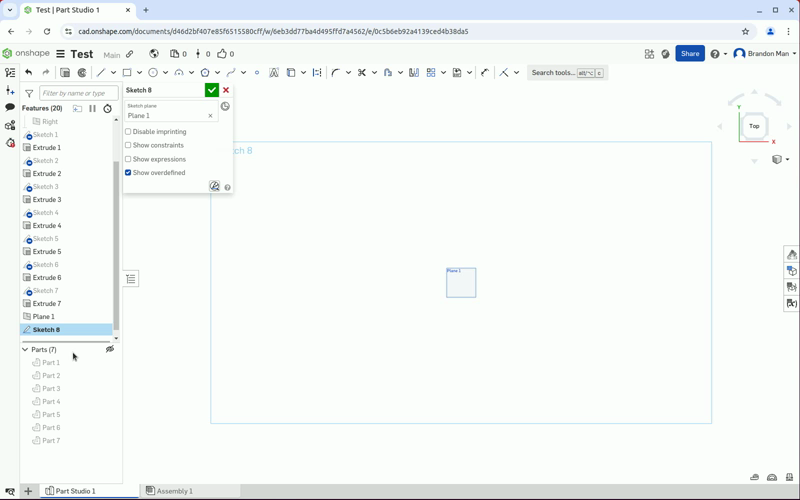
key_down(shift)
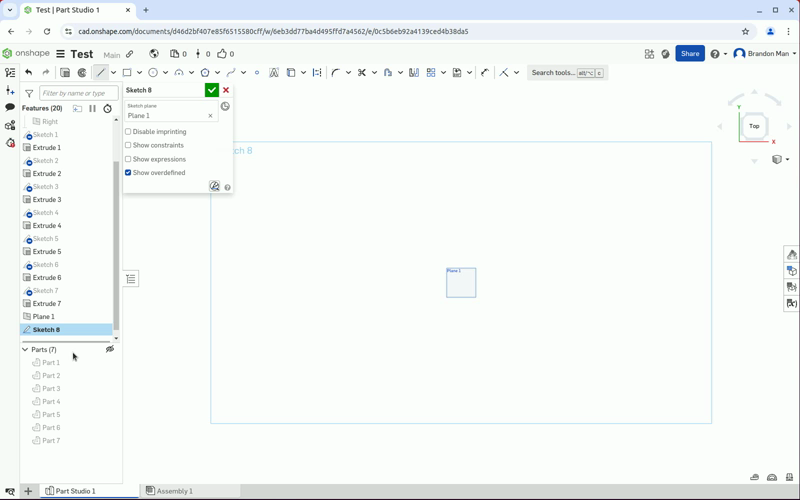
mouse_move(439, 273)
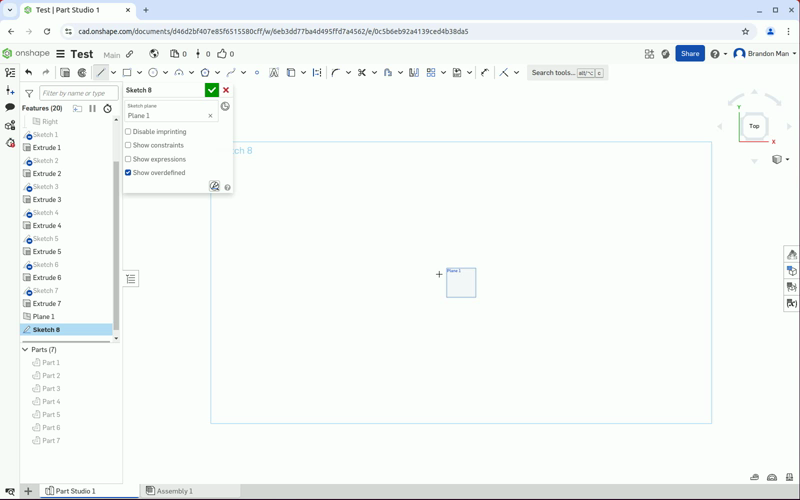
click(439, 273)
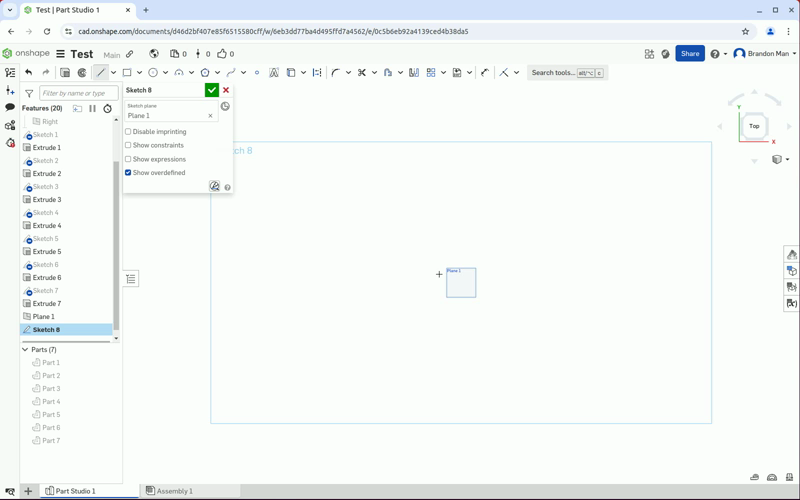
key_up(shift)
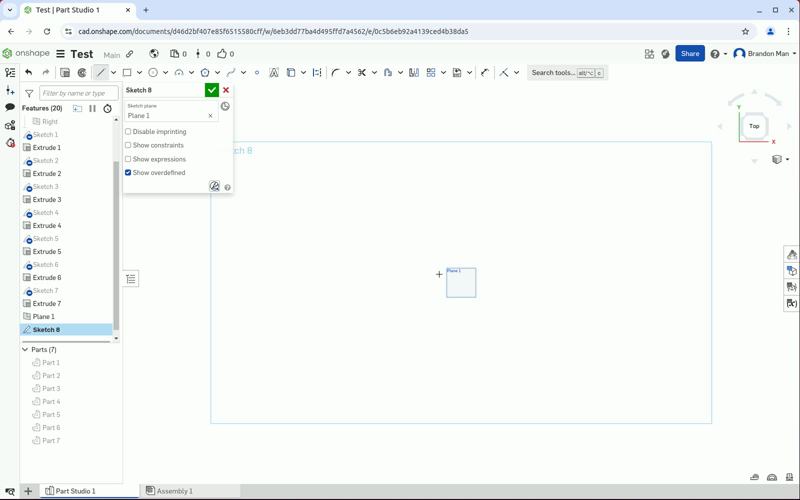
key_down(shift)
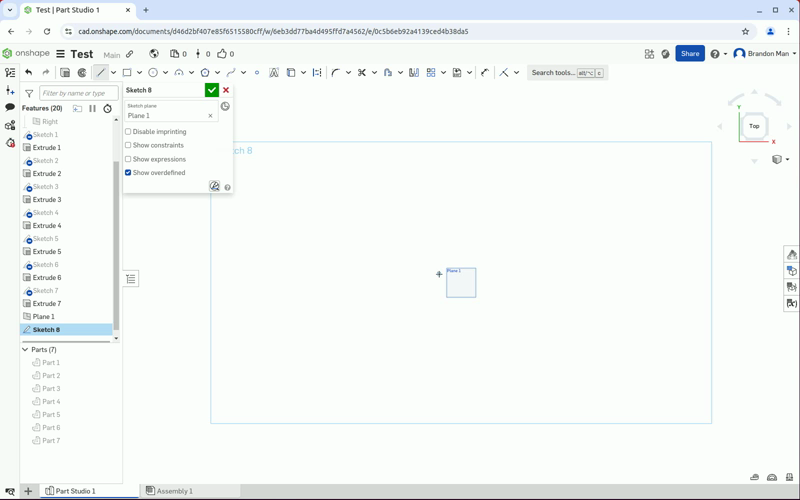
mouse_move(469, 273)
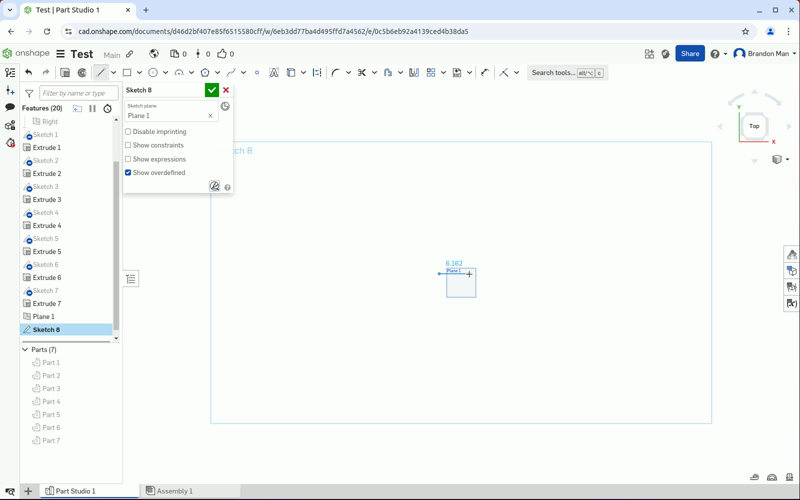
mouse_move(460, 285)
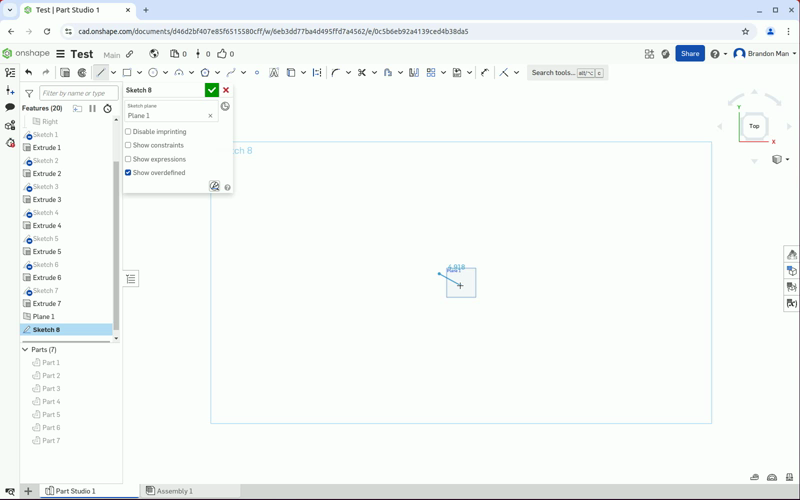
click(460, 285)
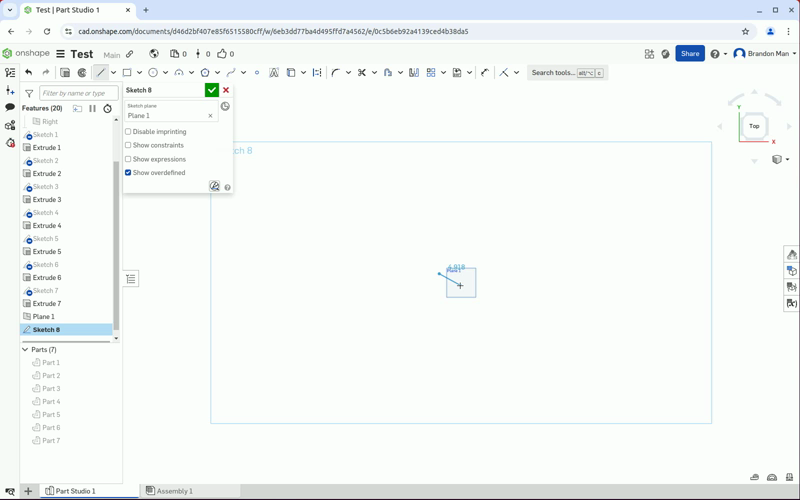
key_up(shift)
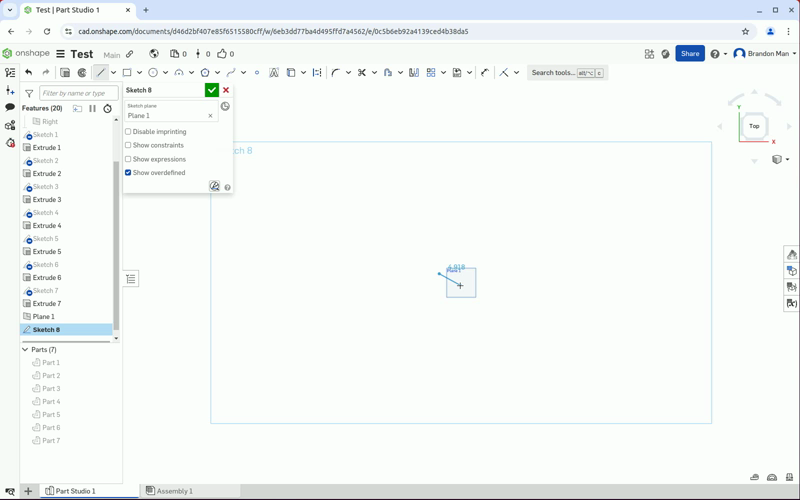
key_down(shift)
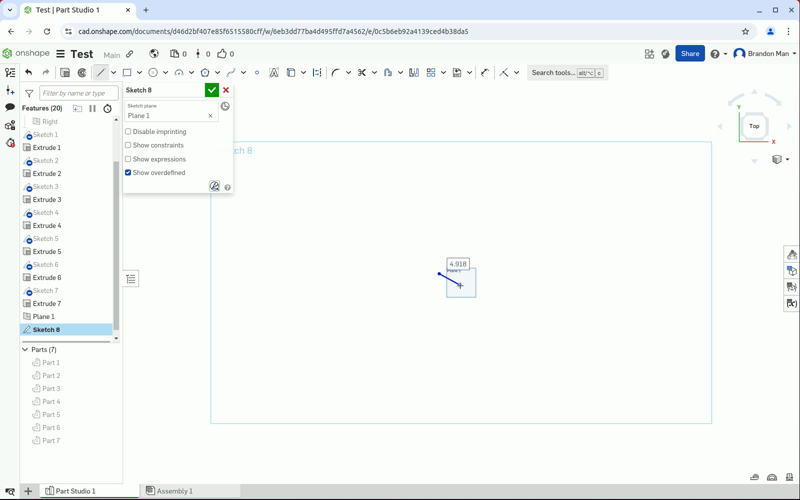
mouse_move(490, 285)
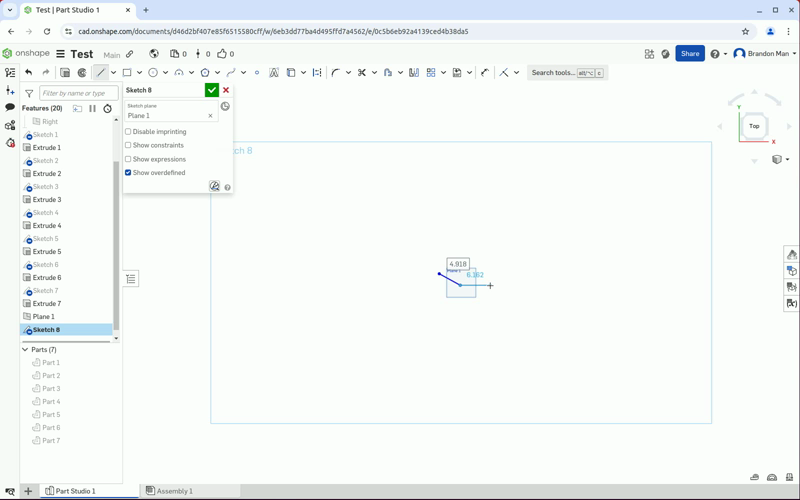
mouse_move(483, 244)
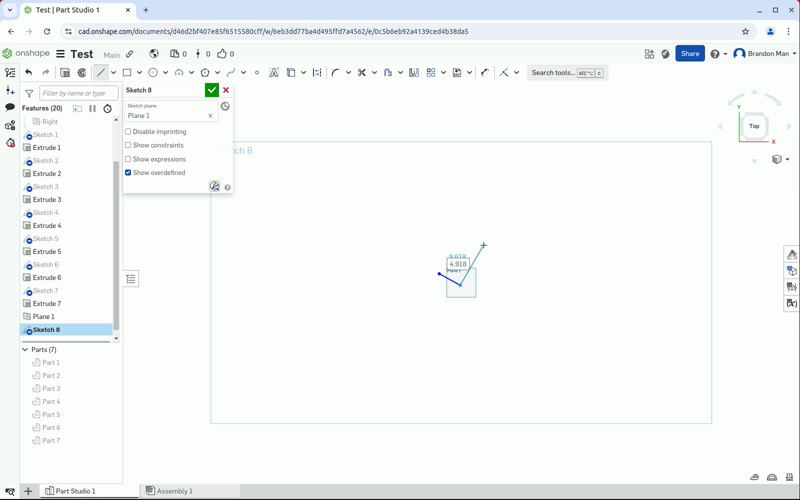
click(483, 244)
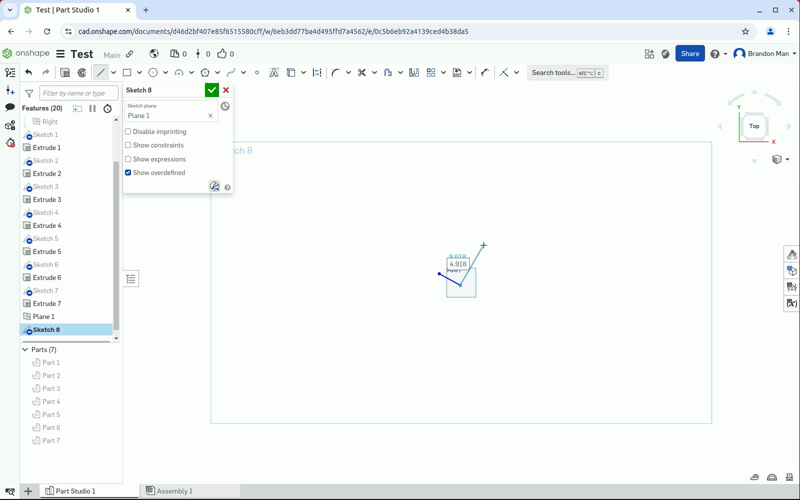
key_up(shift)
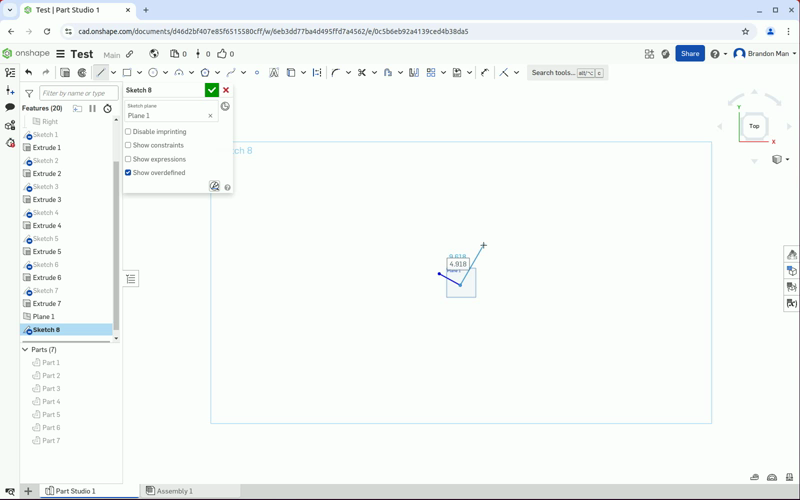
key_down(shift)
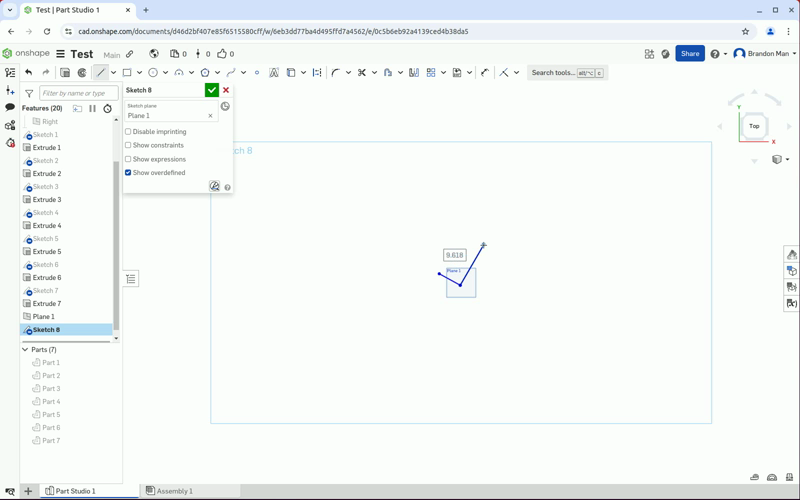
mouse_move(513, 244)
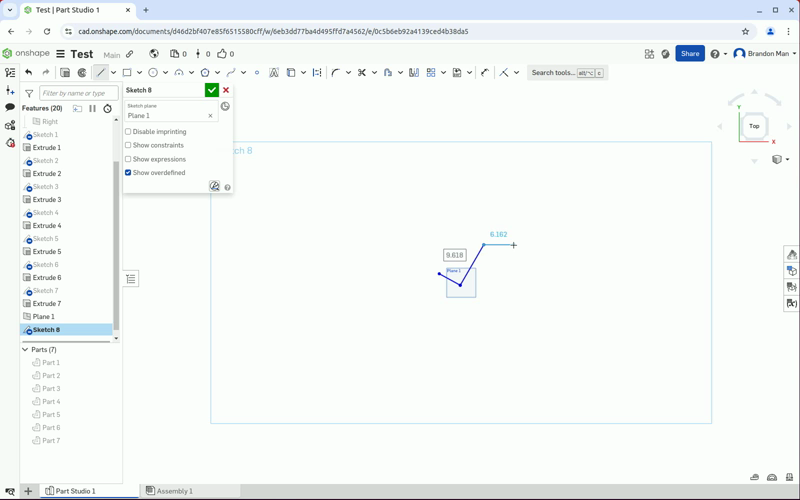
mouse_move(463, 232)
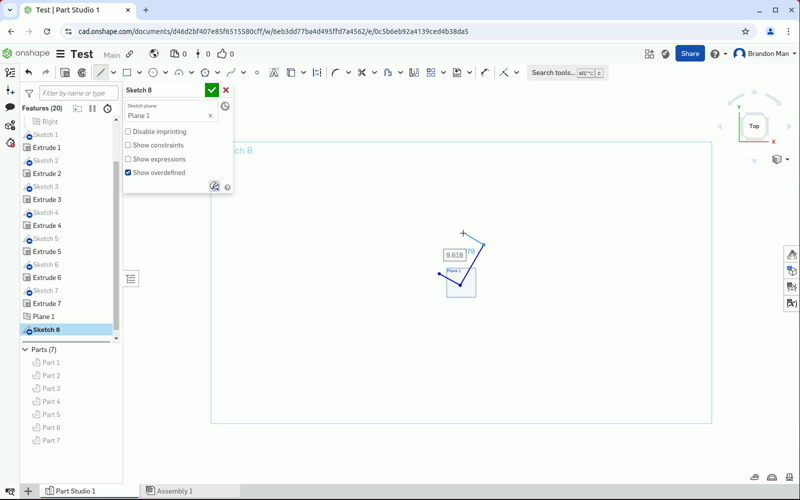
click(463, 232)
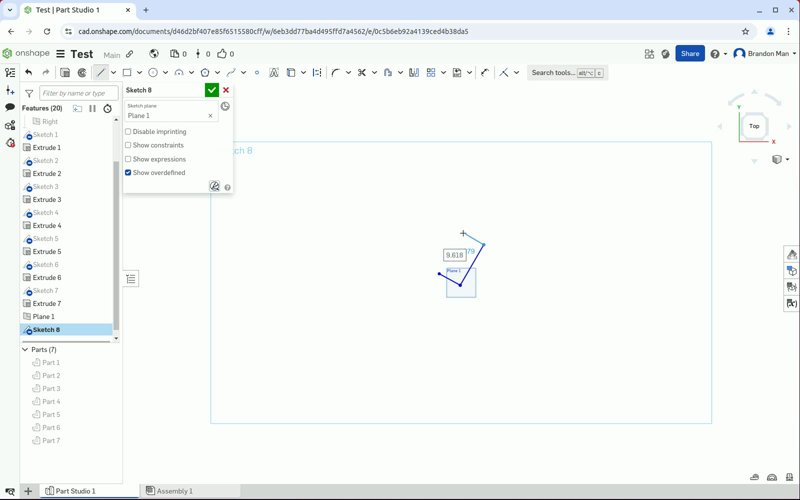
key_up(shift)
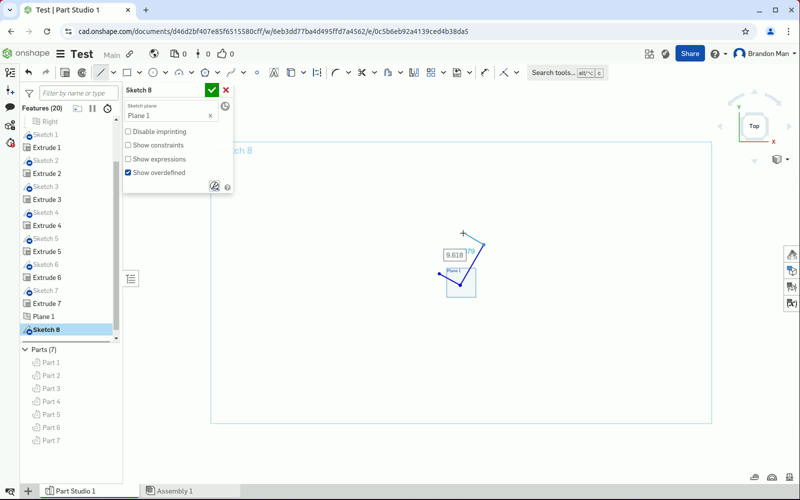
mouse_move(493, 232)
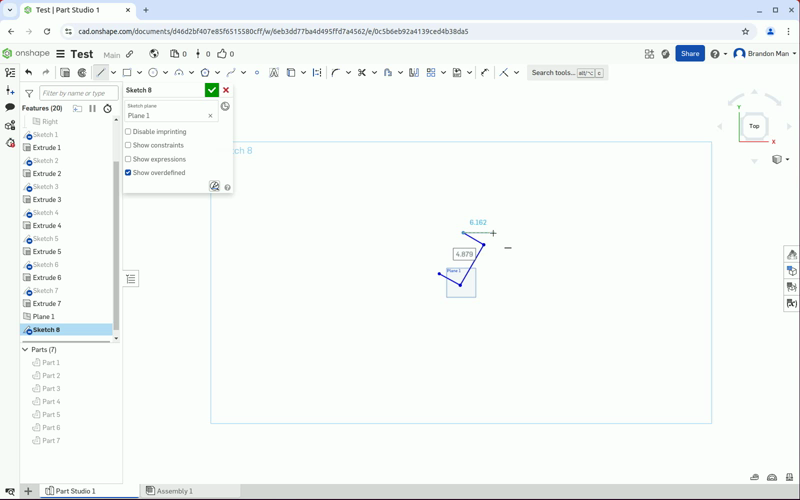
key_down(shift)
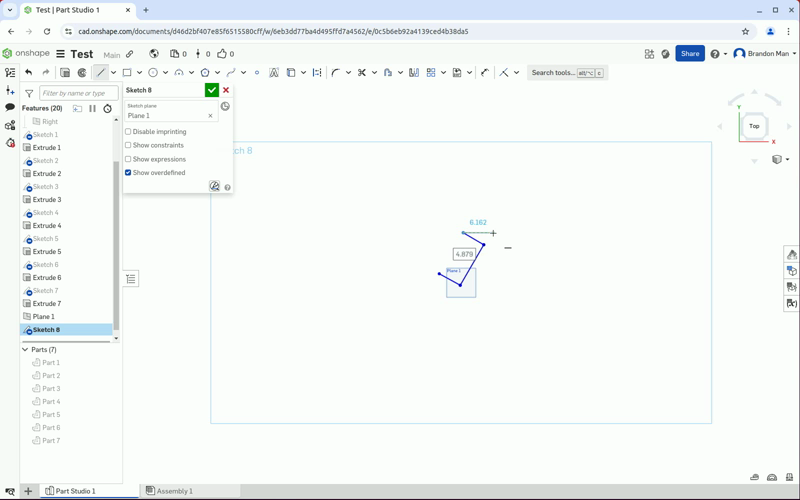
mouse_move(439, 273)
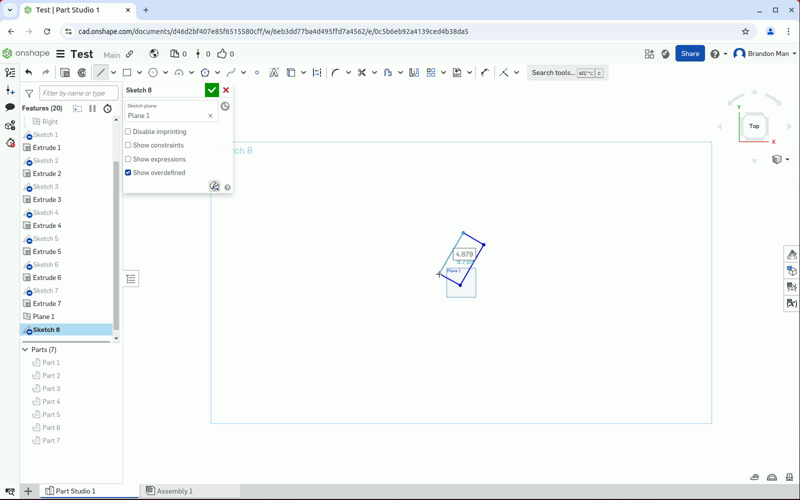
key_up(shift)
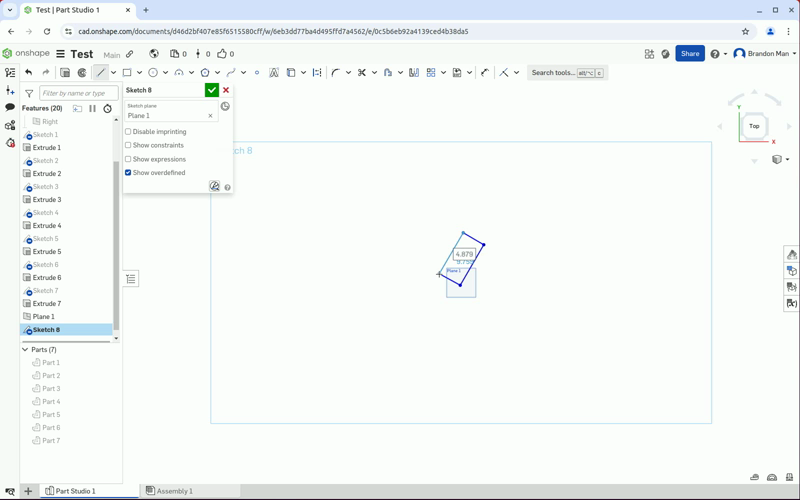
click(439, 273)
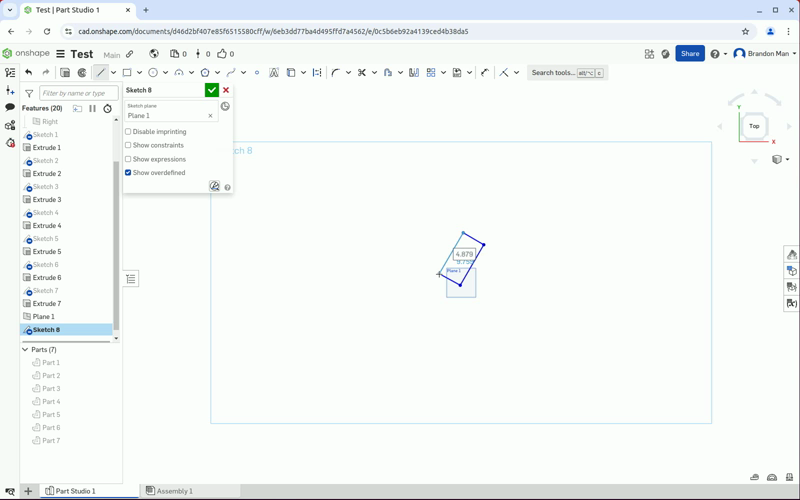
key(esc)
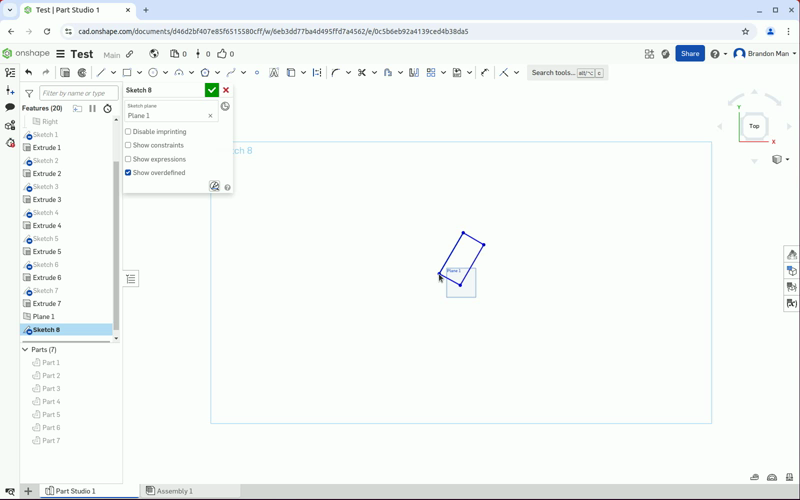
mouse_move(451, 256)
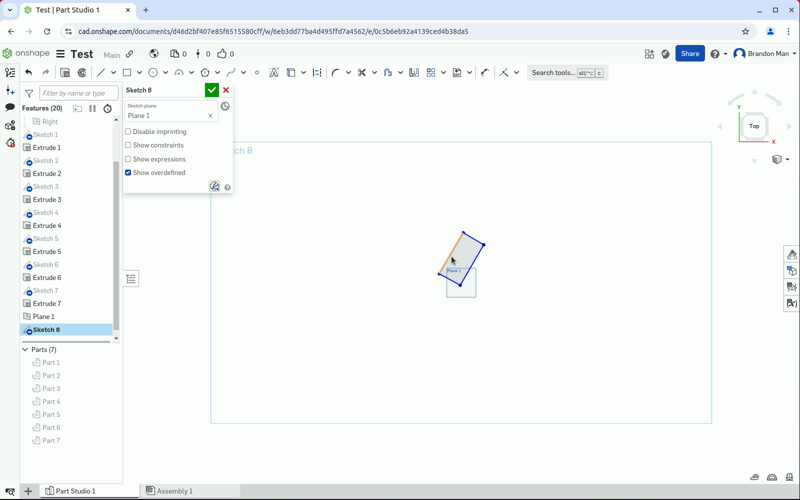
scroll(6)
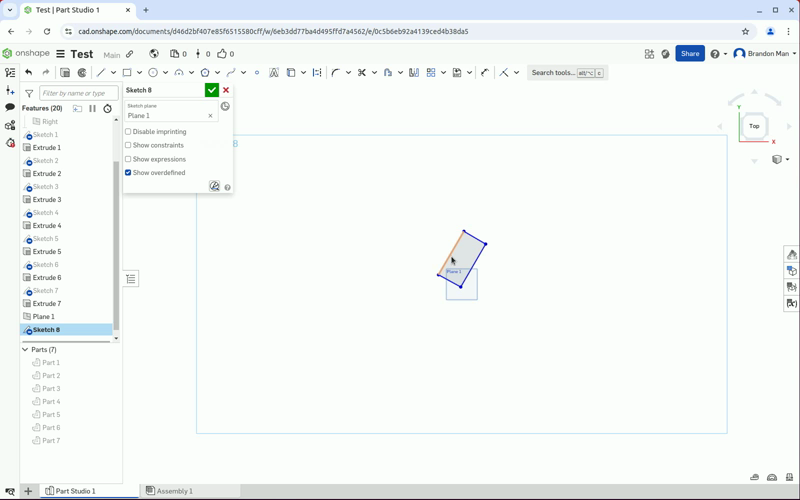
scroll(6)
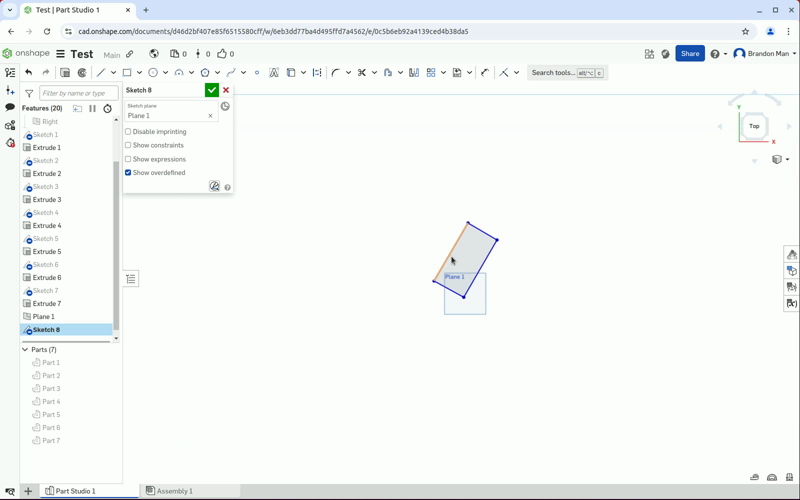
scroll(6)
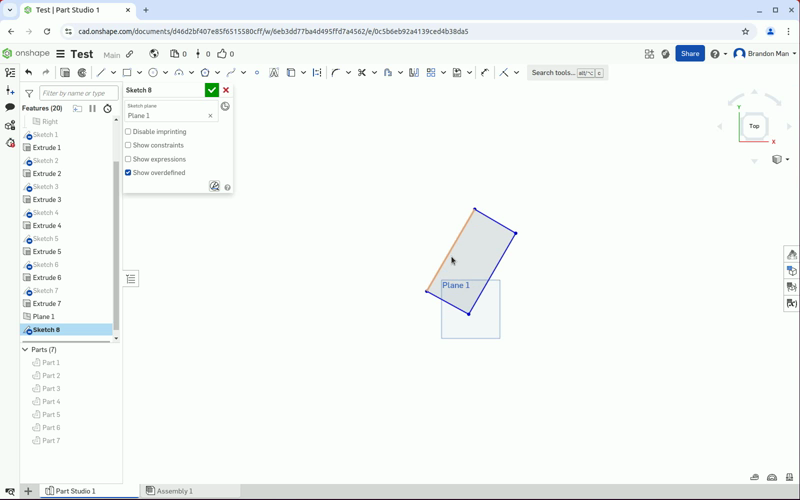
scroll(6)
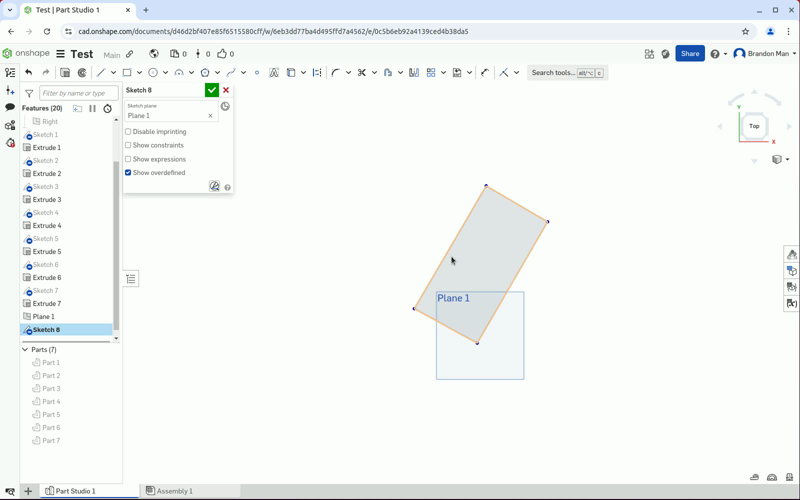
scroll(6)
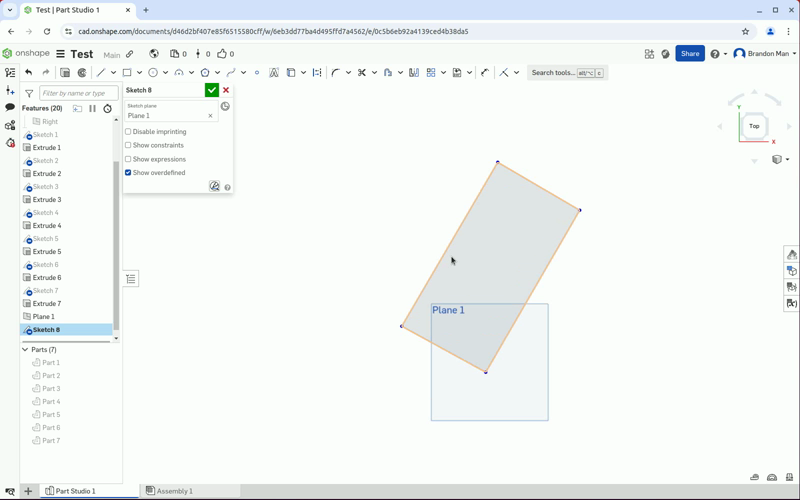
scroll(6)
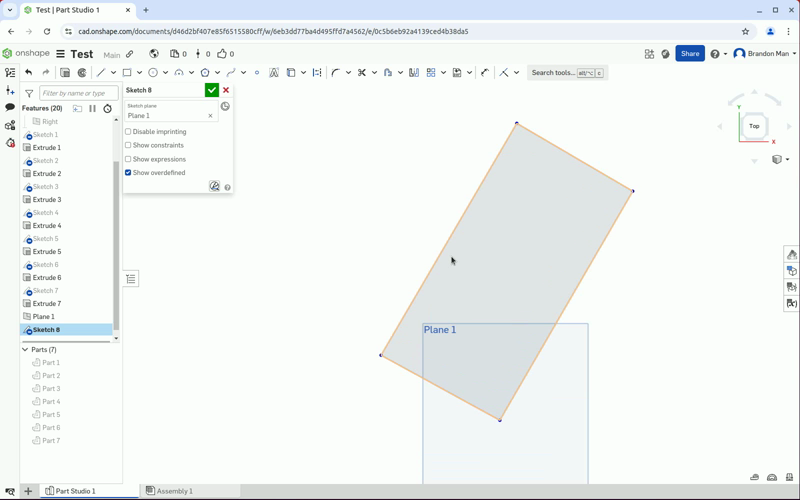
scroll(6)
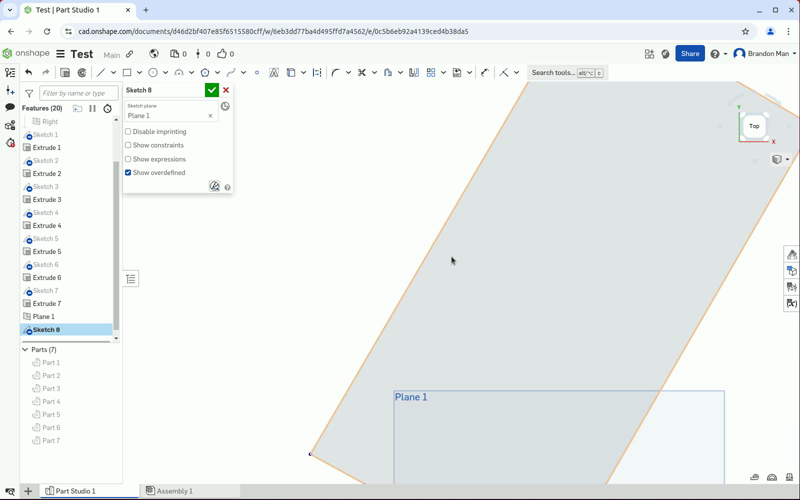
click(451, 256)
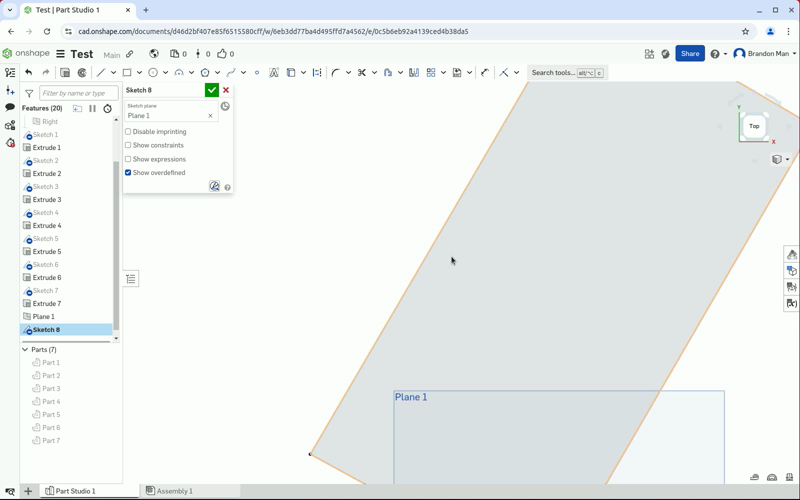
scroll(-6)
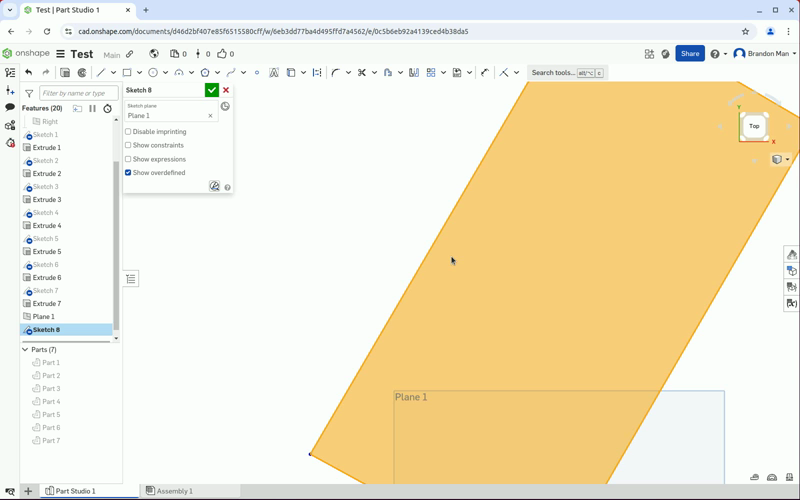
scroll(-6)
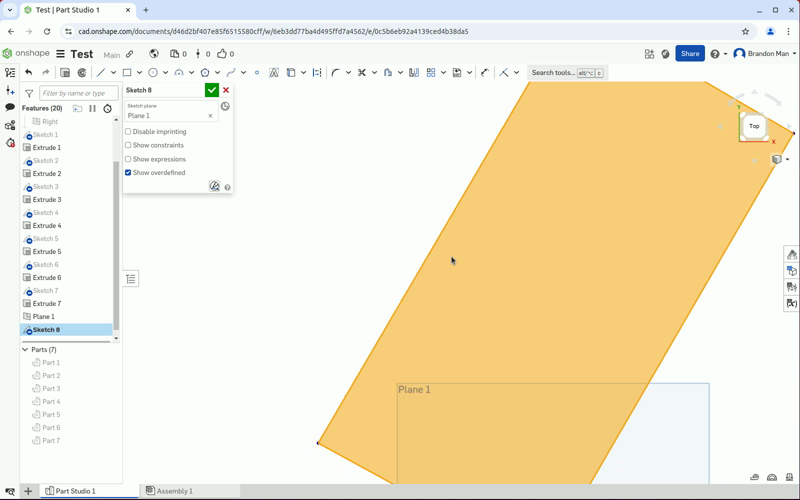
scroll(-6)
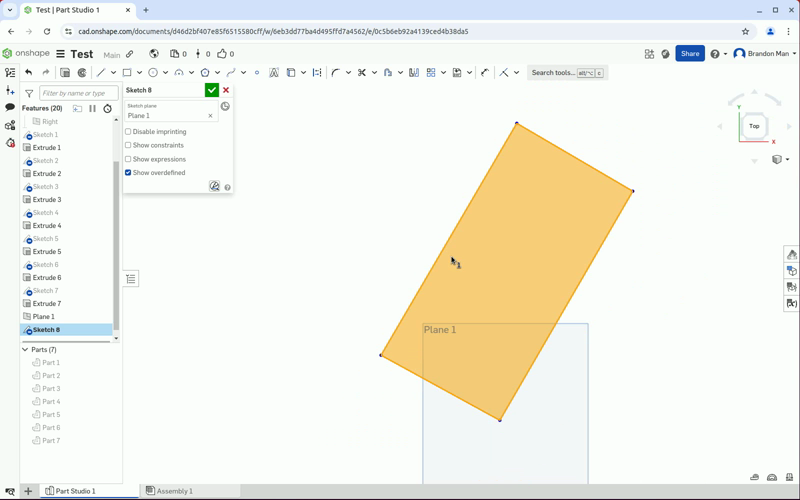
scroll(-6)
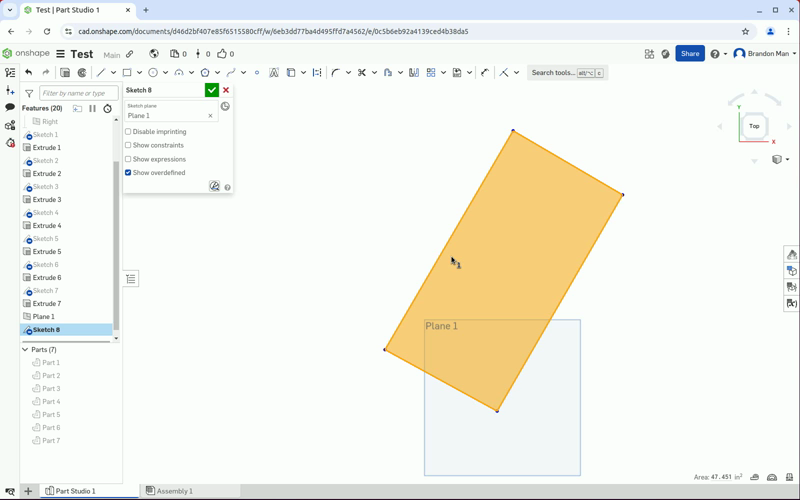
scroll(-6)
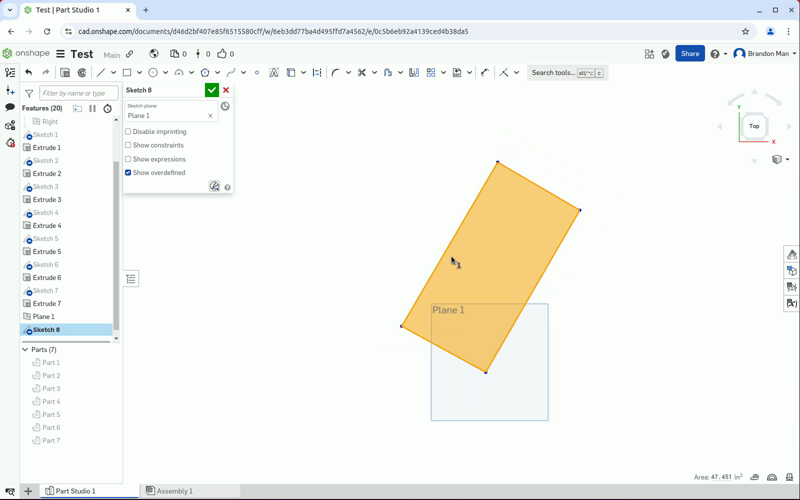
scroll(-6)
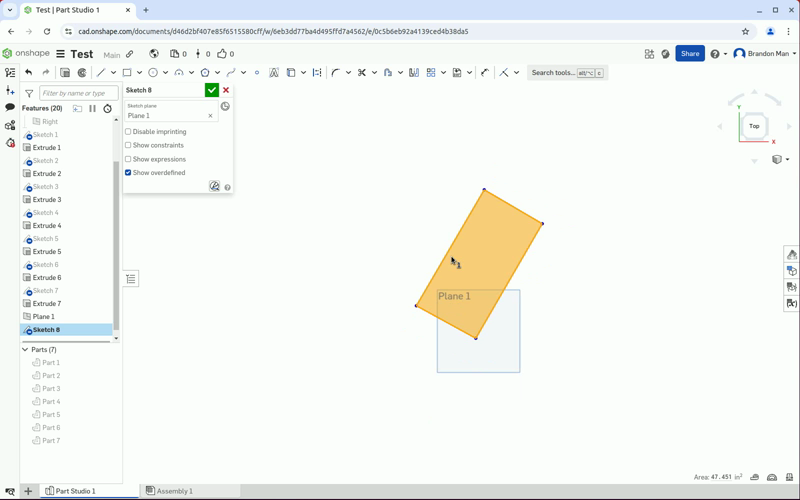
scroll(-6)
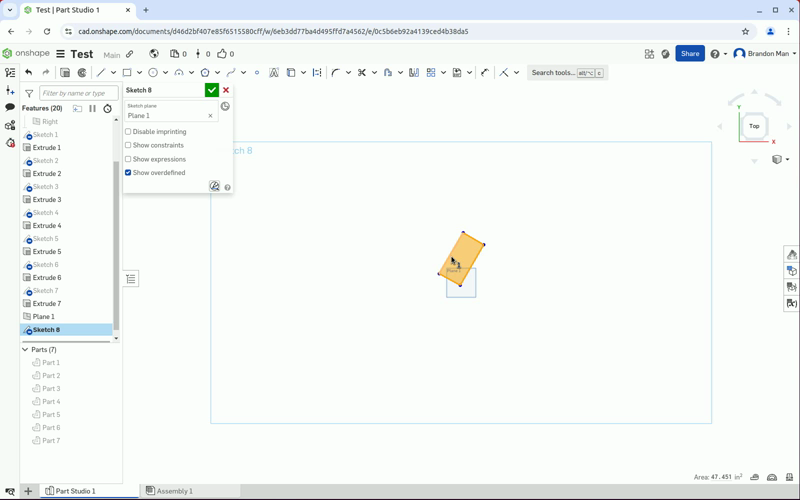
mouse_move(73, 352)
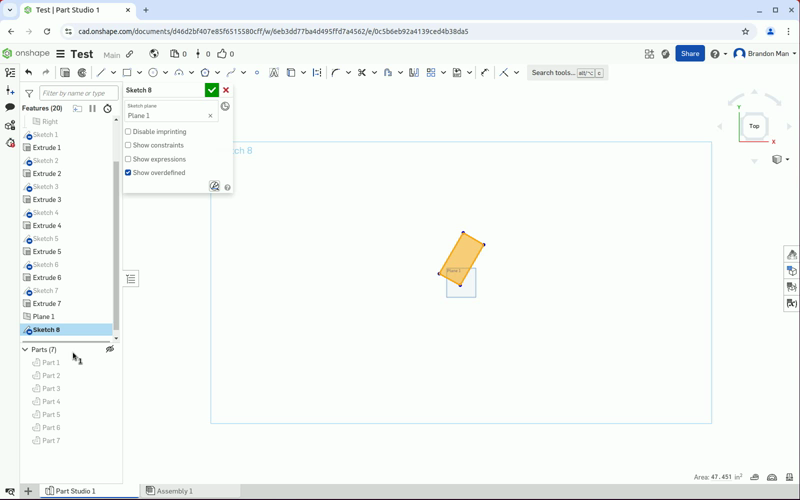
key(shift+y)
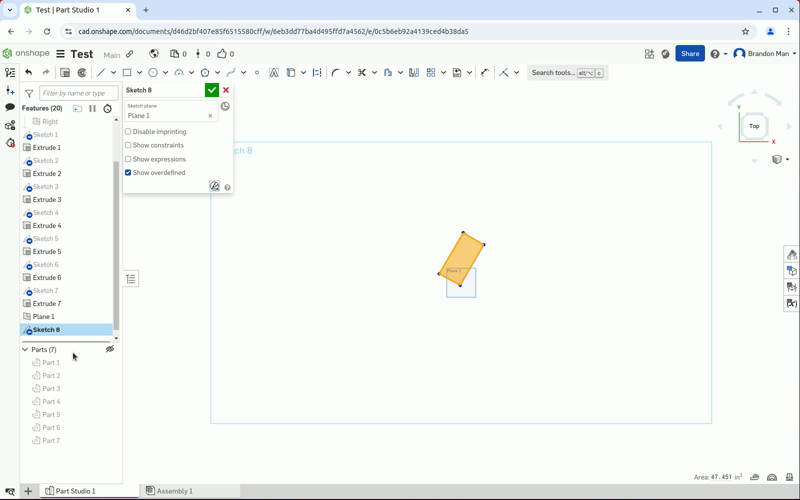
key(shift+e)
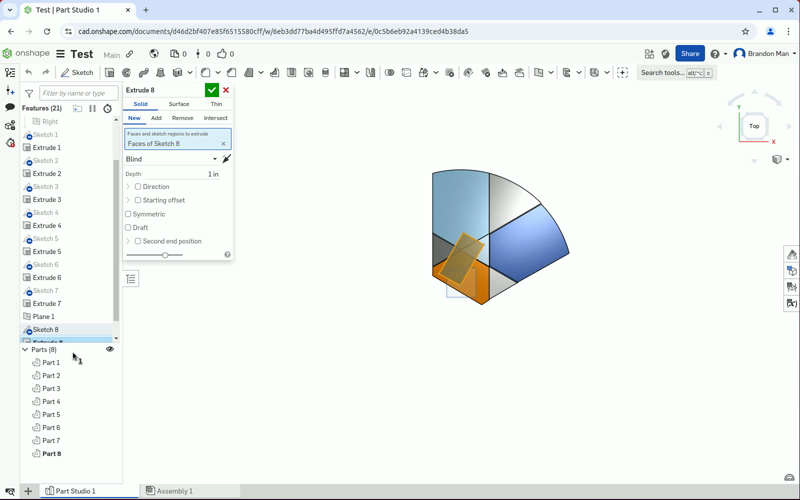
mouse_move(143, 106)
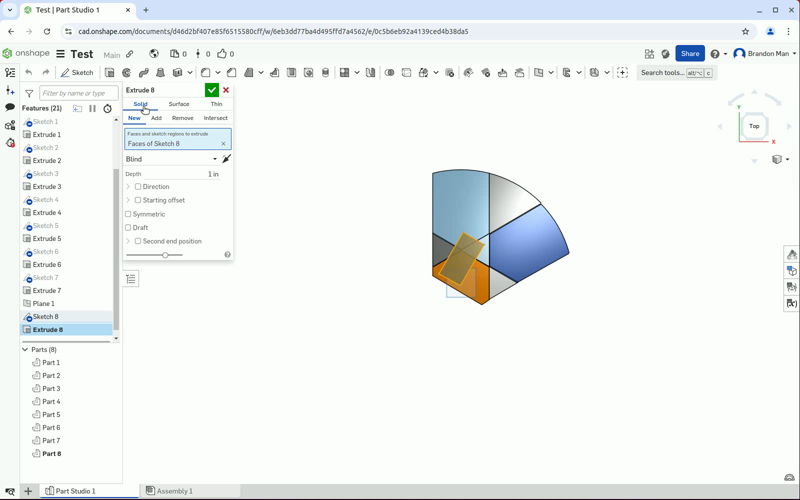
click(143, 106)
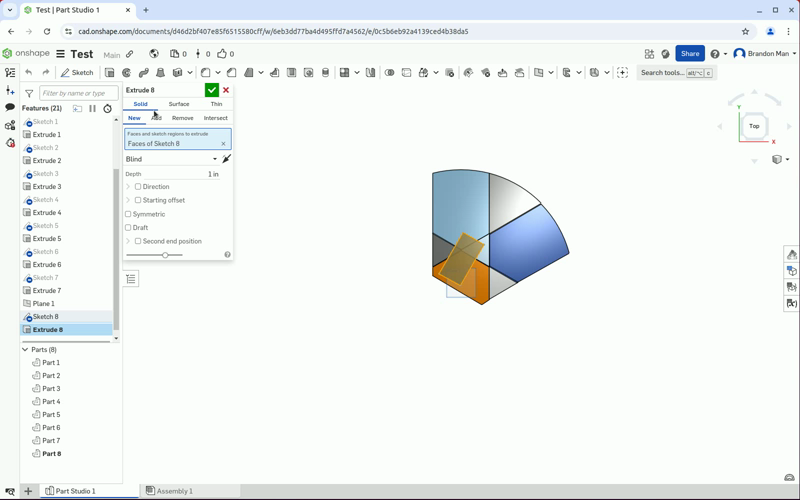
mouse_move(186, 120)
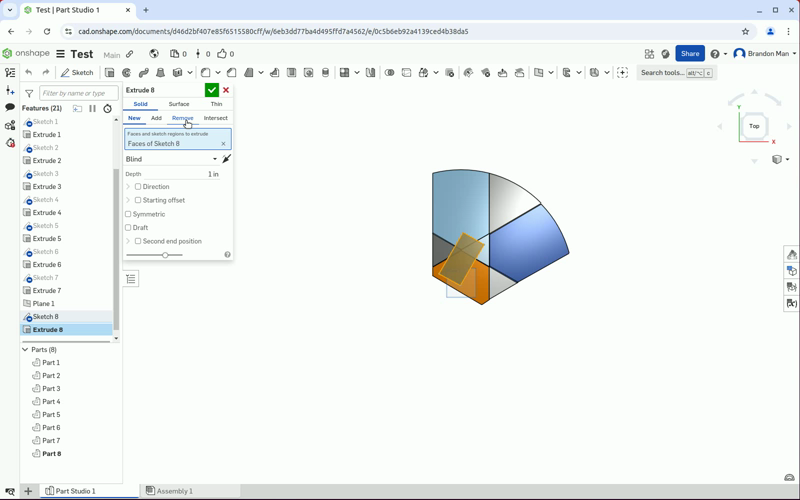
click(186, 120)
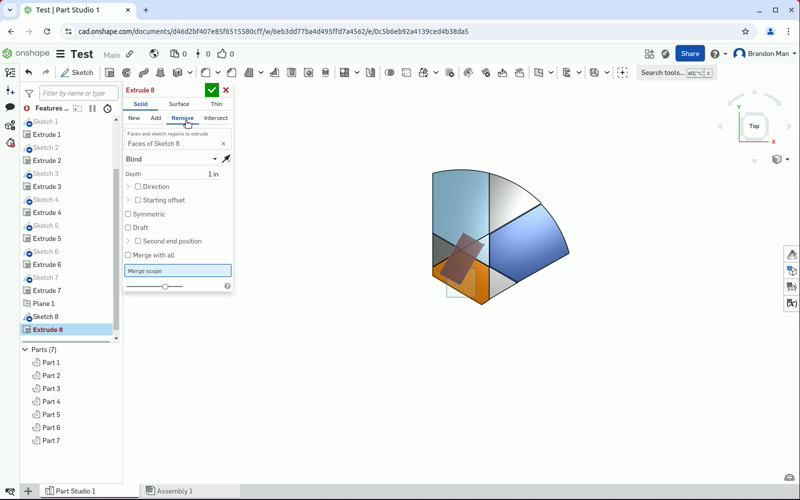
key(tab, 4)
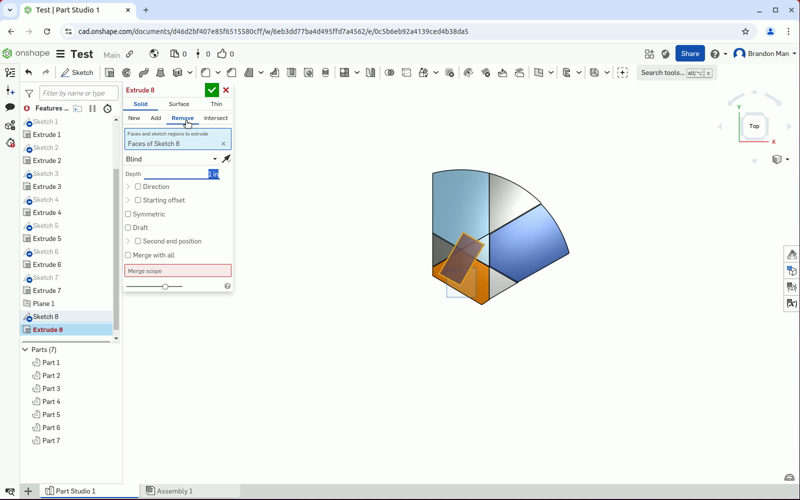
text(6.258)
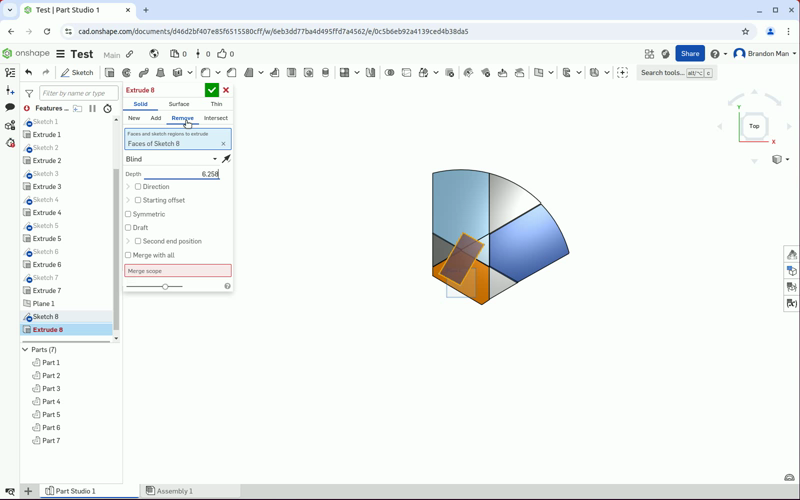
key(tab, 6)
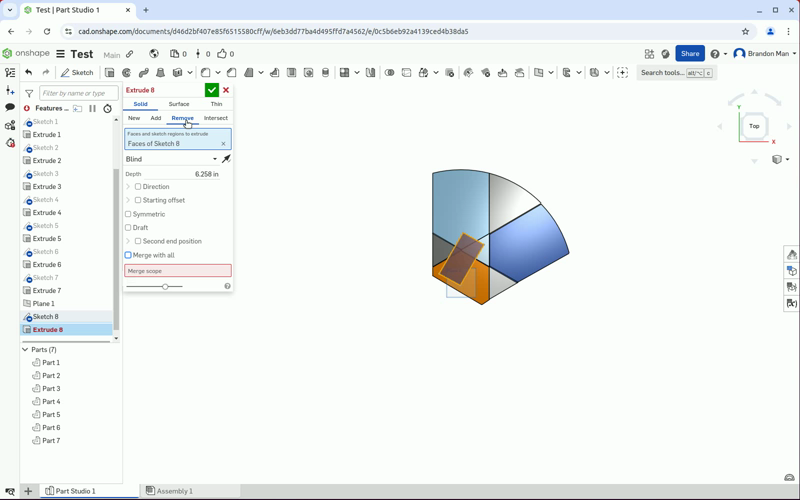
key(space)
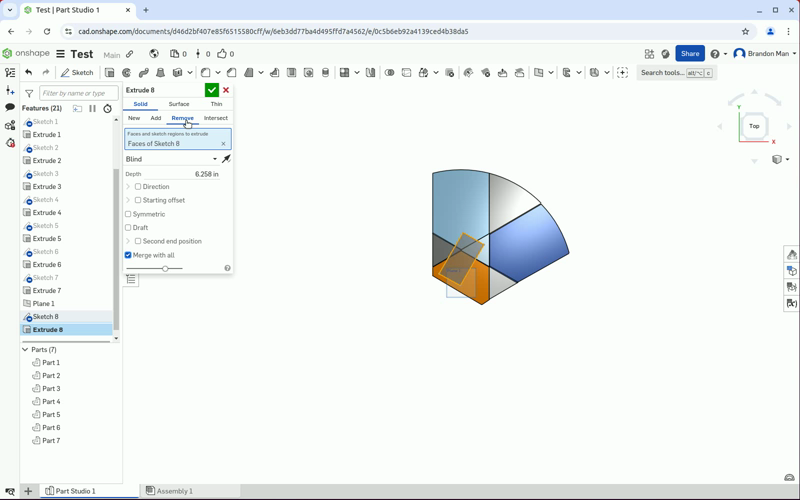
key(enter)
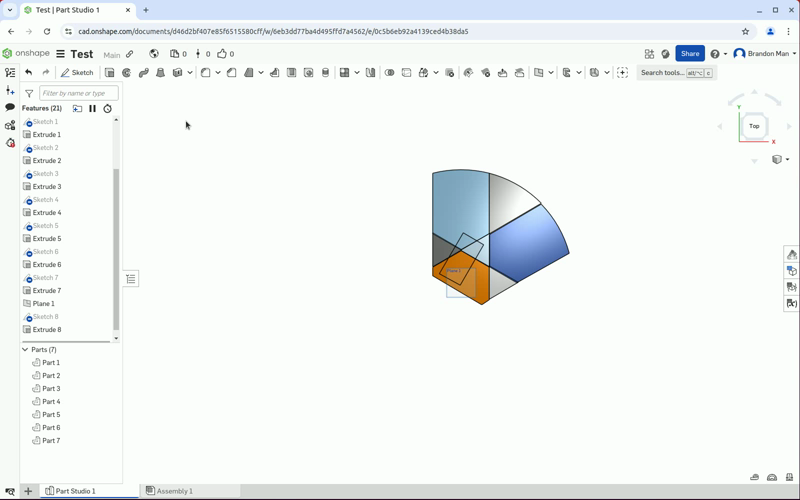
key(shift+h)
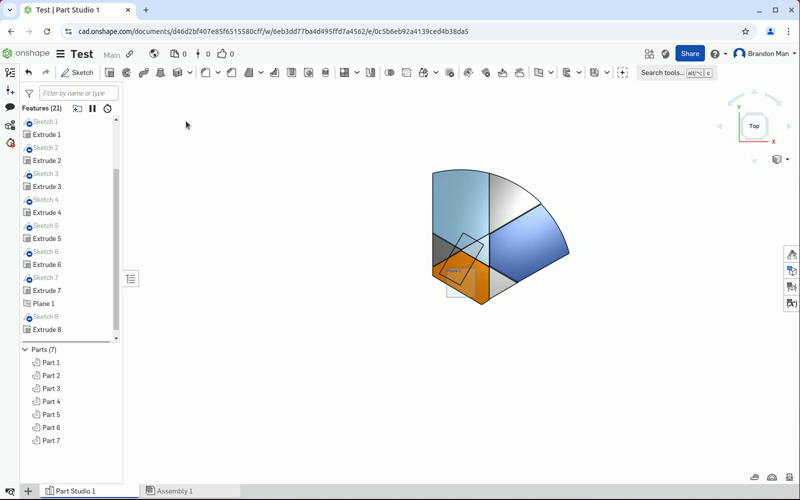
key(shift+h)
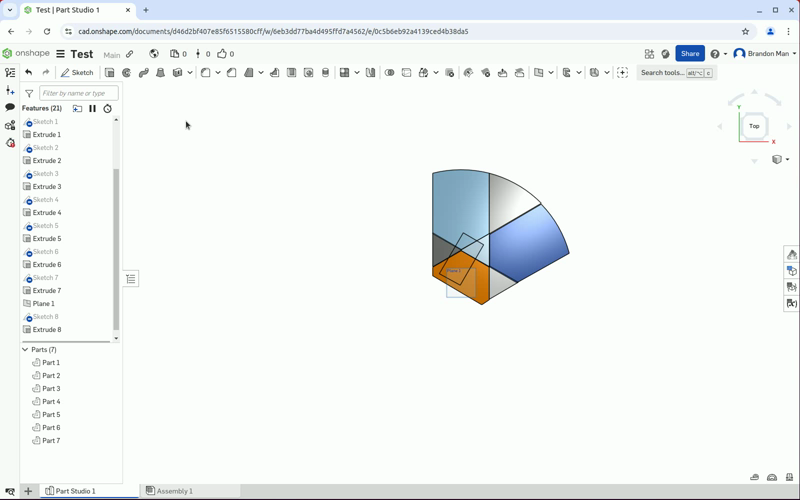
mouse_move(69, 124)
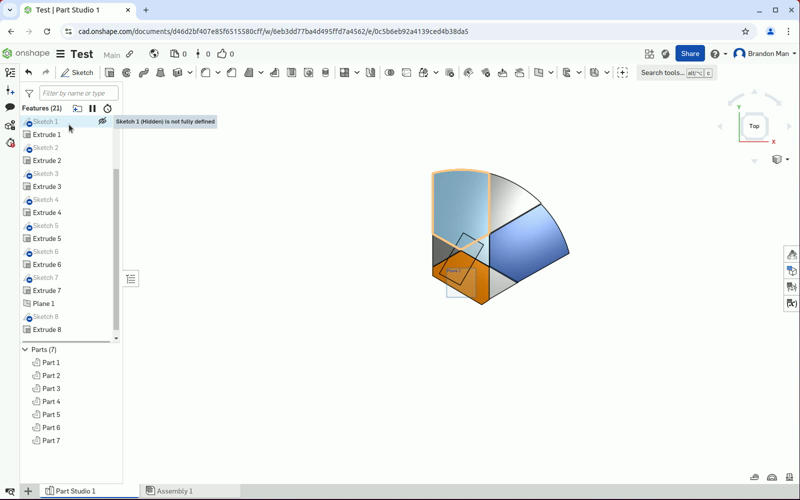
click(69, 124)
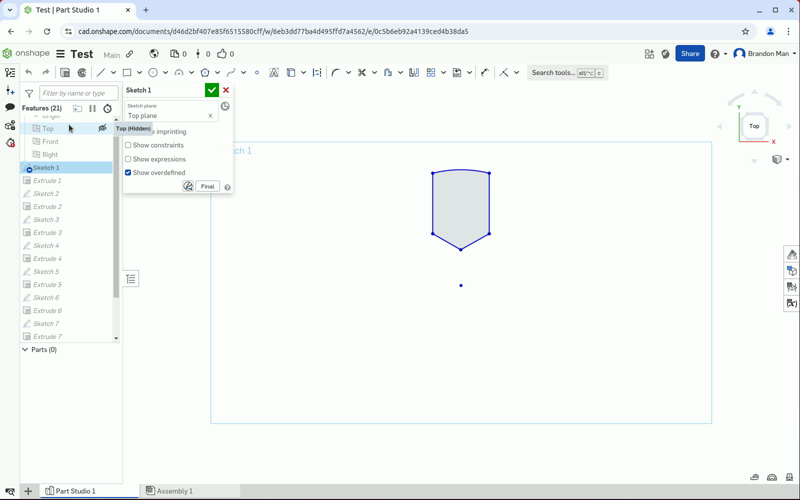
mouse_move(229, 92)
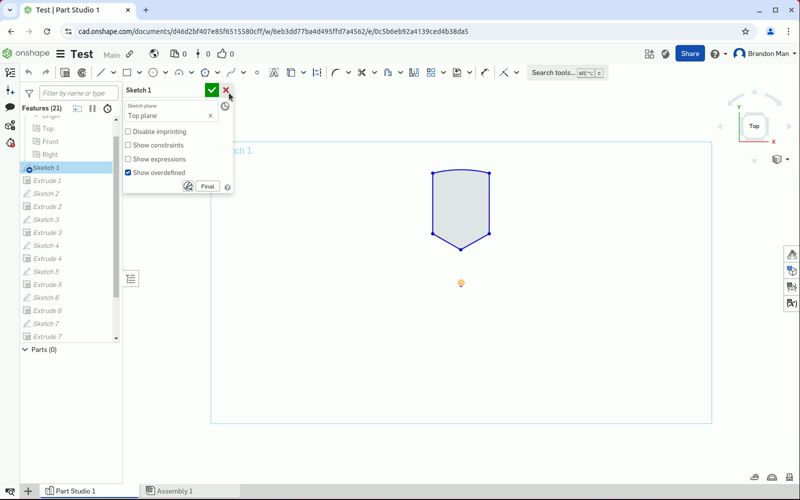
click(229, 92)
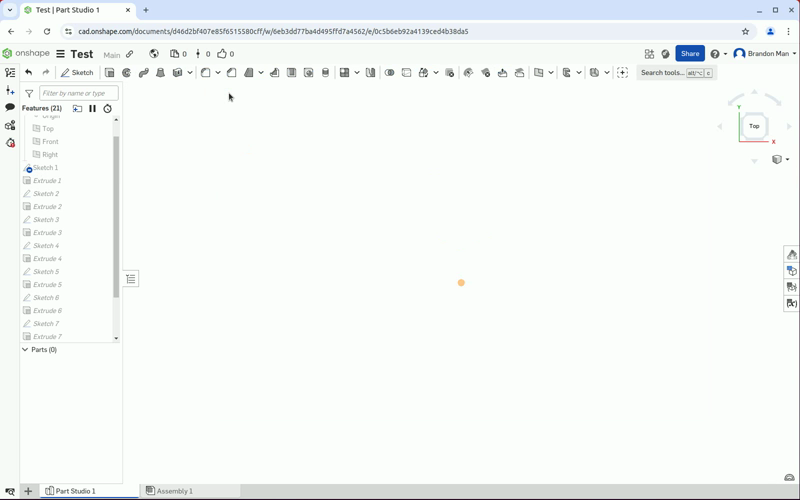
key(shift+s)
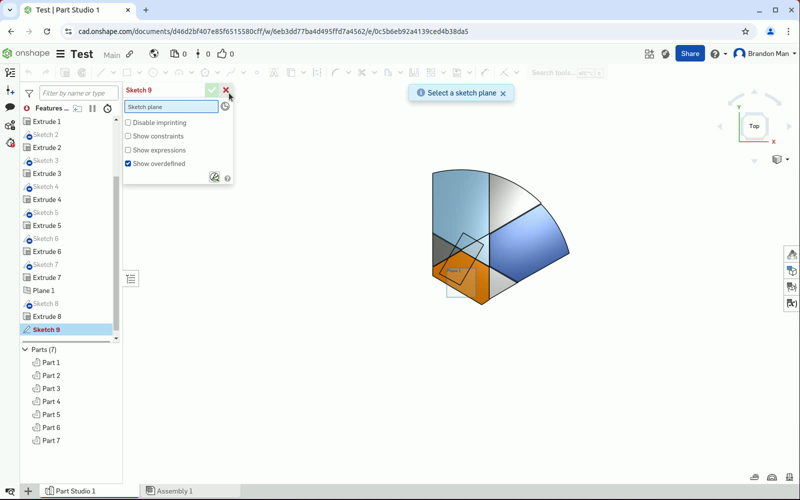
mouse_move(69, 293)
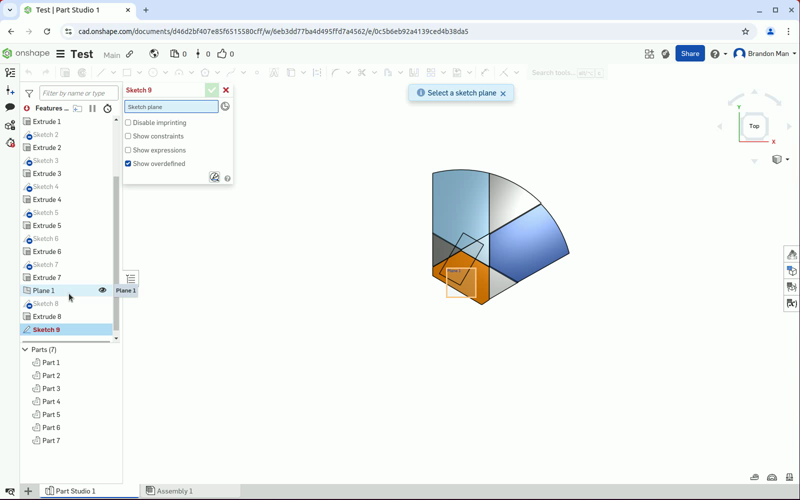
click(69, 293)
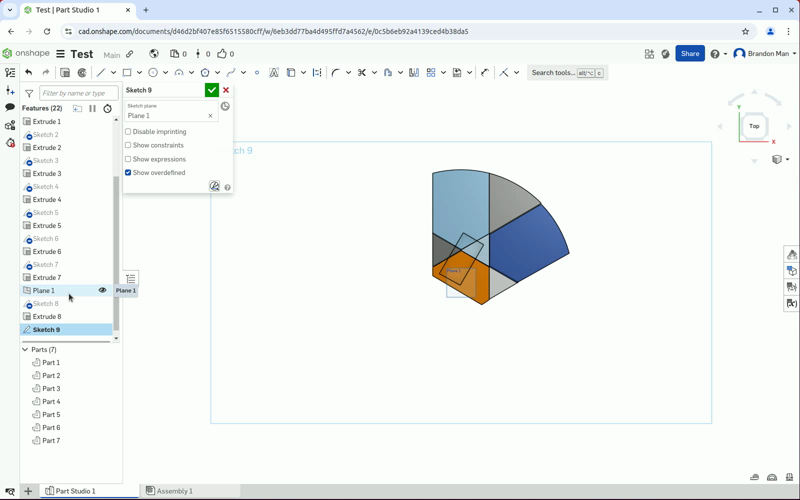
mouse_move(73, 352)
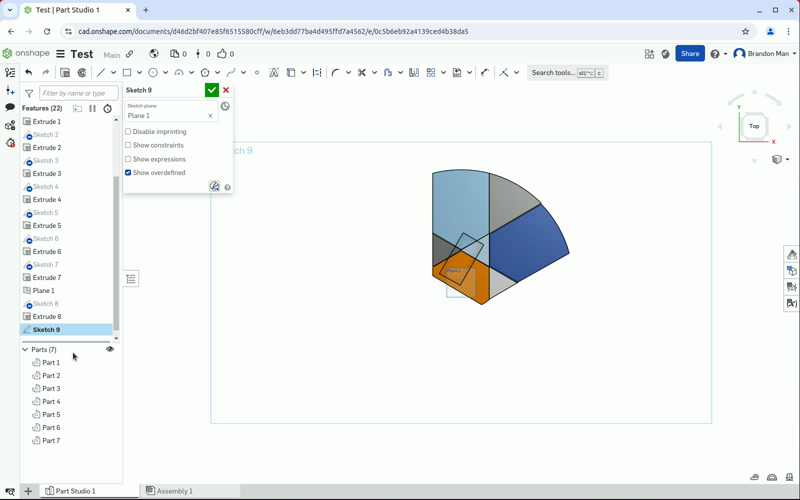
key(y)
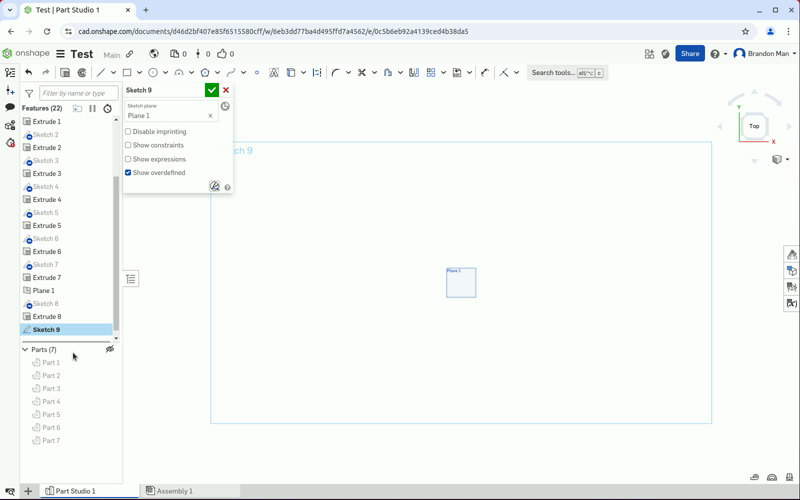
key(l)
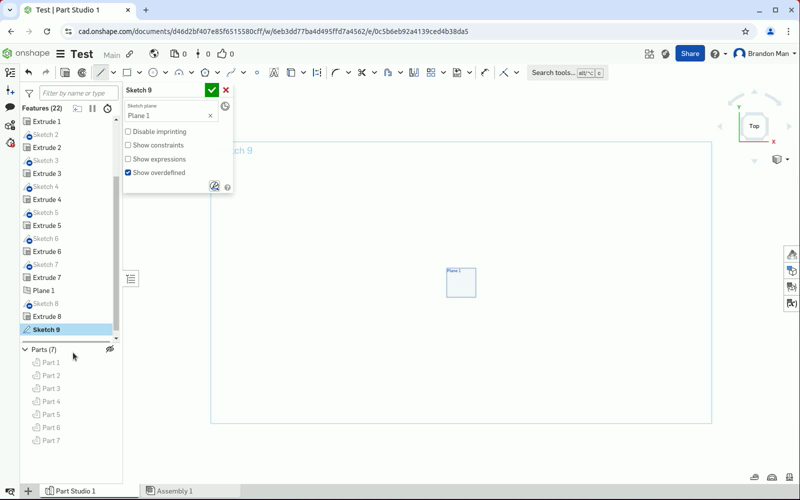
key_down(shift)
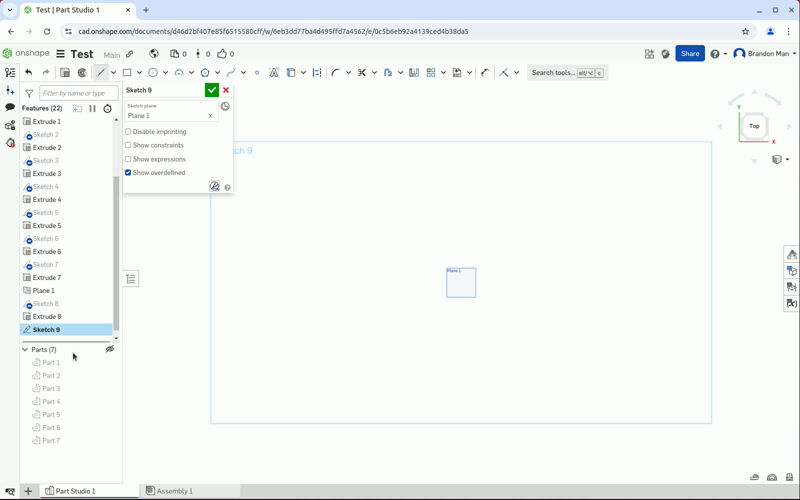
mouse_move(459, 285)
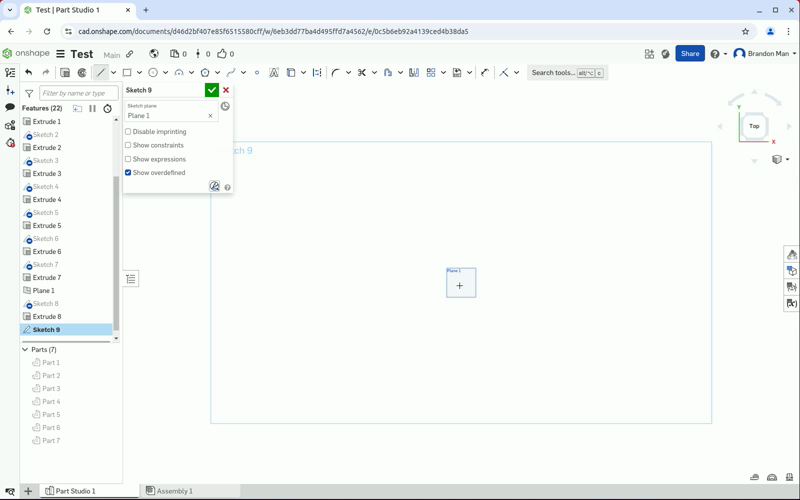
click(459, 285)
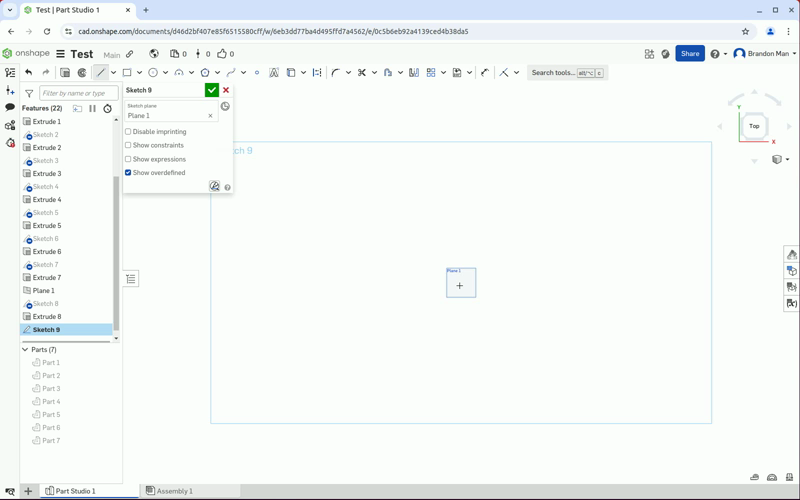
key_up(shift)
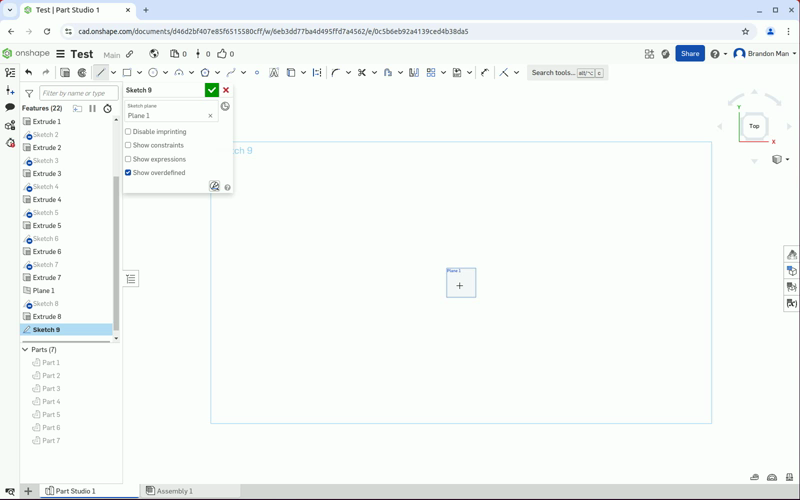
key_down(shift)
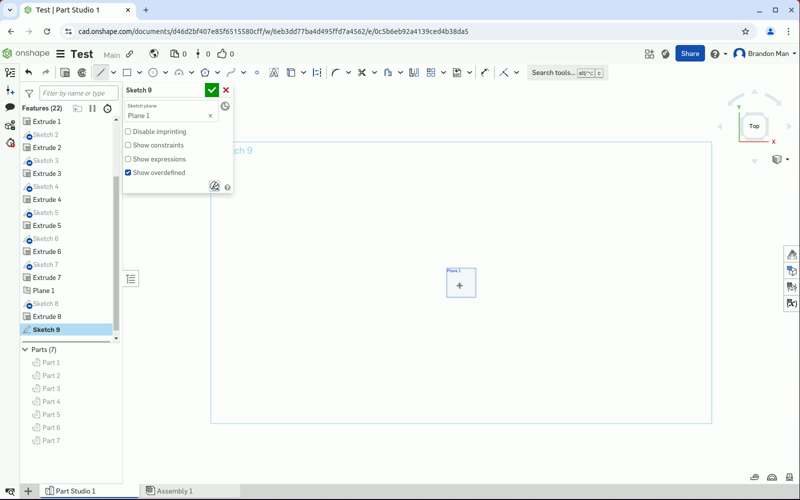
mouse_move(489, 285)
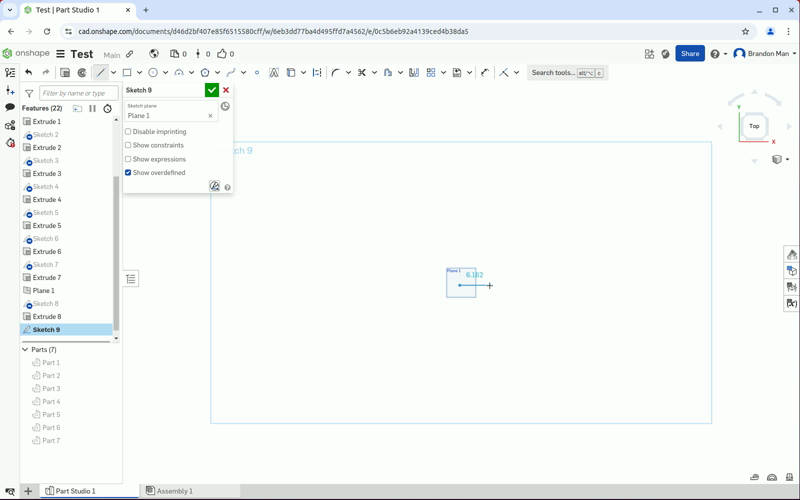
mouse_move(480, 297)
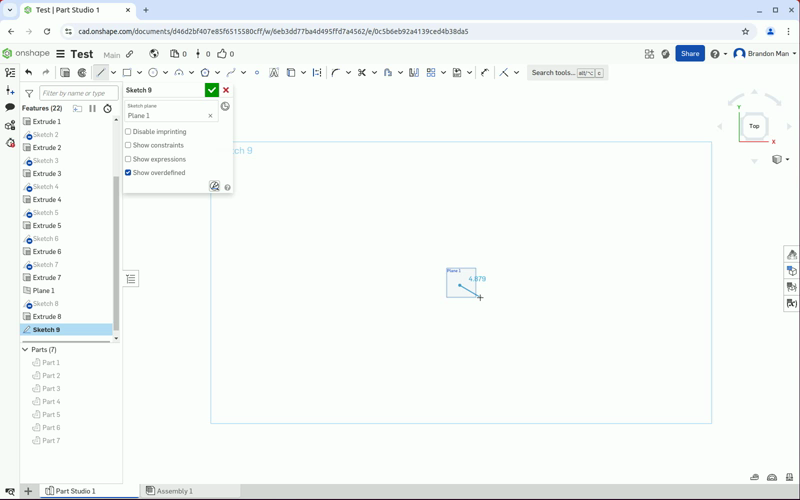
click(480, 297)
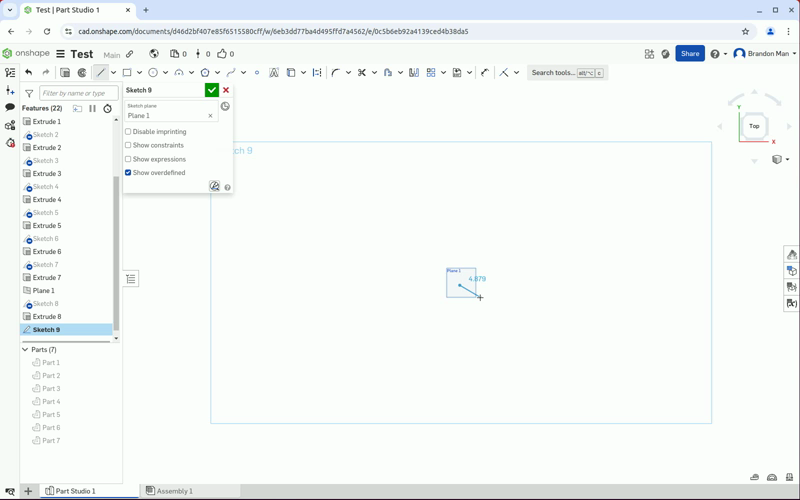
key_up(shift)
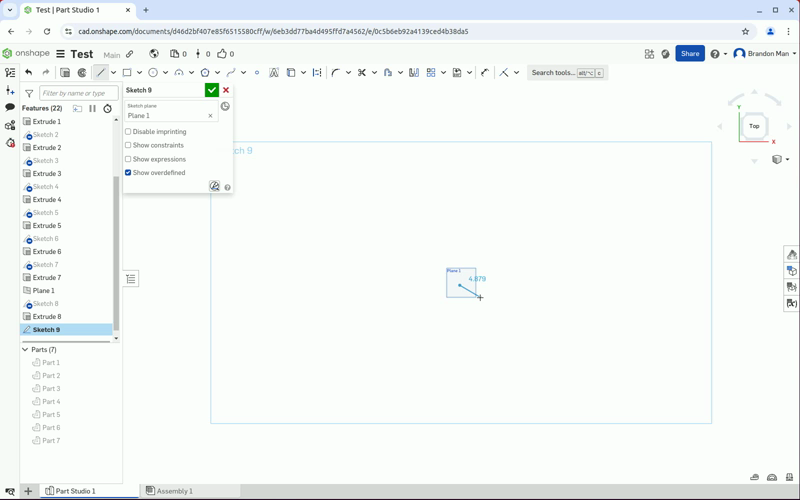
key_down(shift)
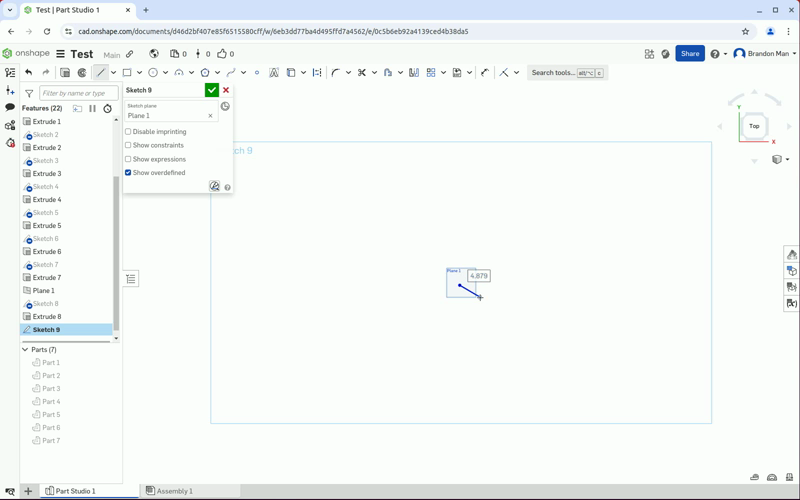
mouse_move(510, 297)
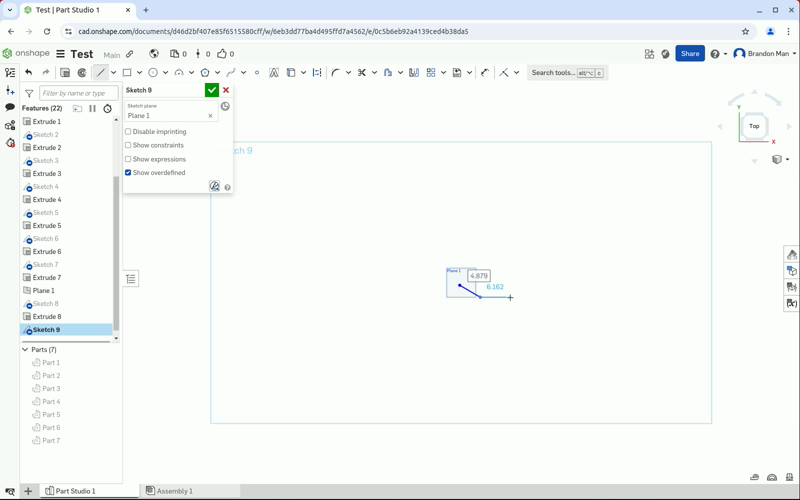
mouse_move(503, 256)
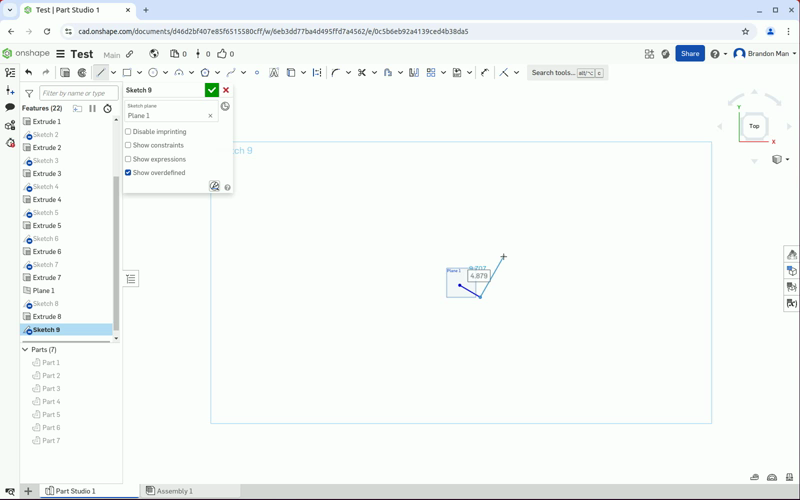
click(503, 256)
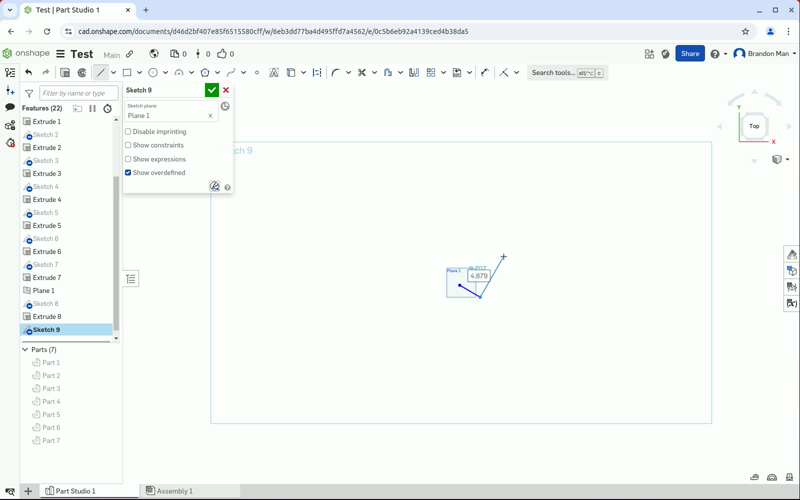
key_up(shift)
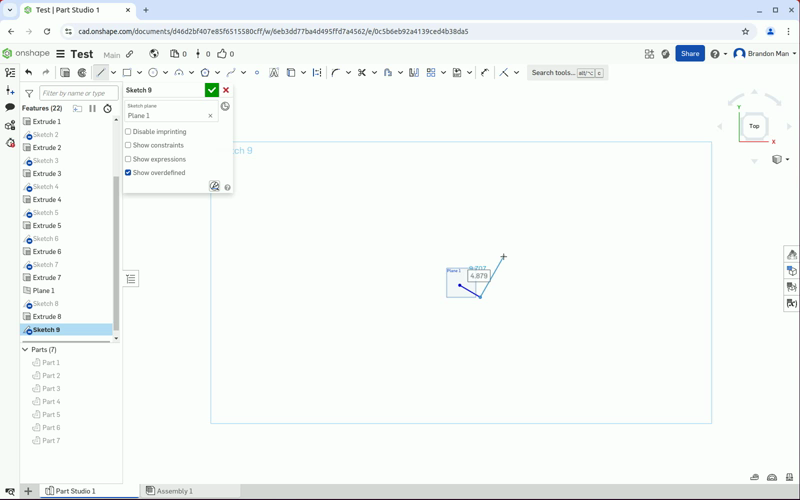
key_down(shift)
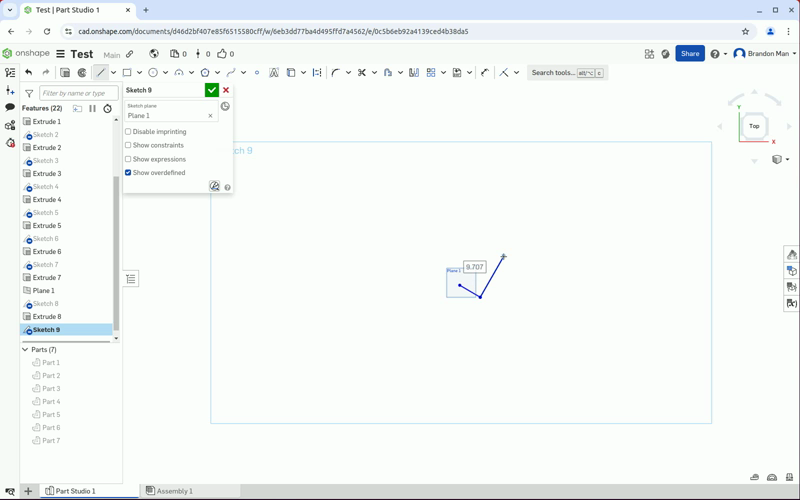
mouse_move(533, 256)
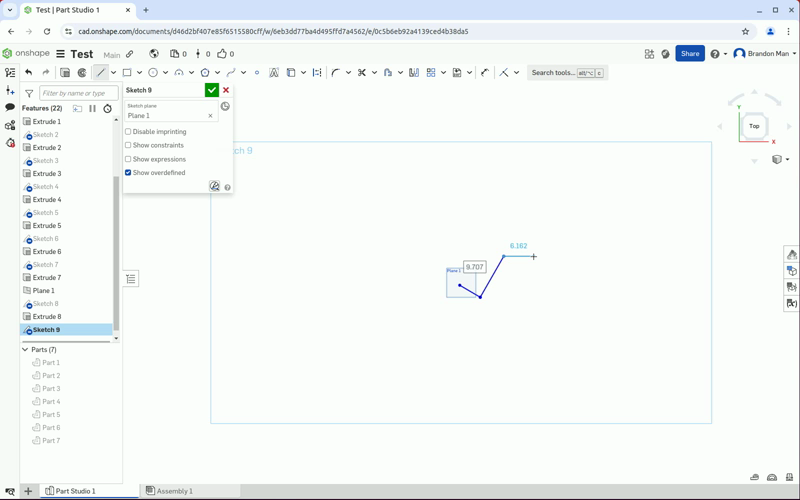
mouse_move(483, 244)
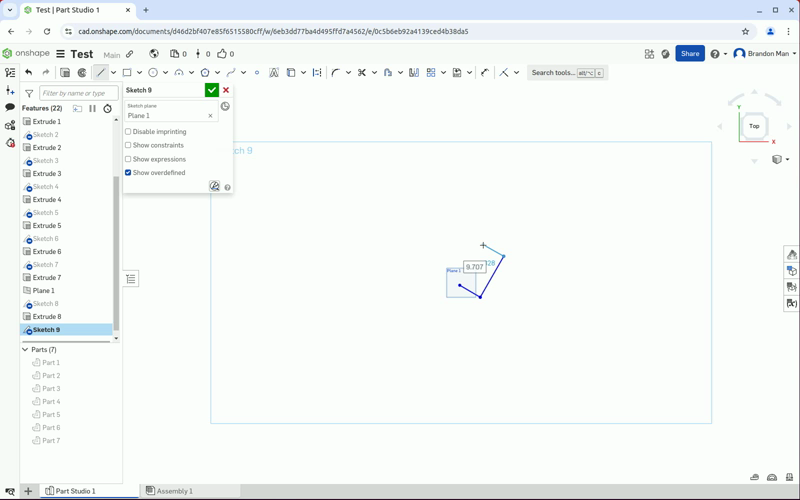
click(483, 244)
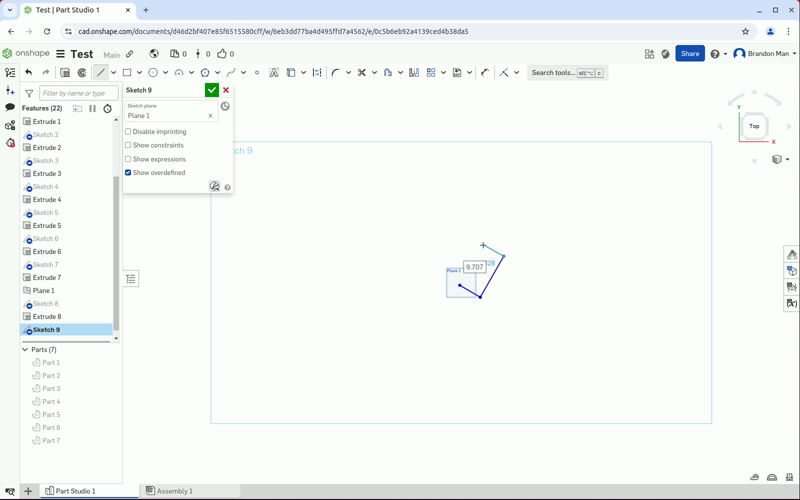
key_up(shift)
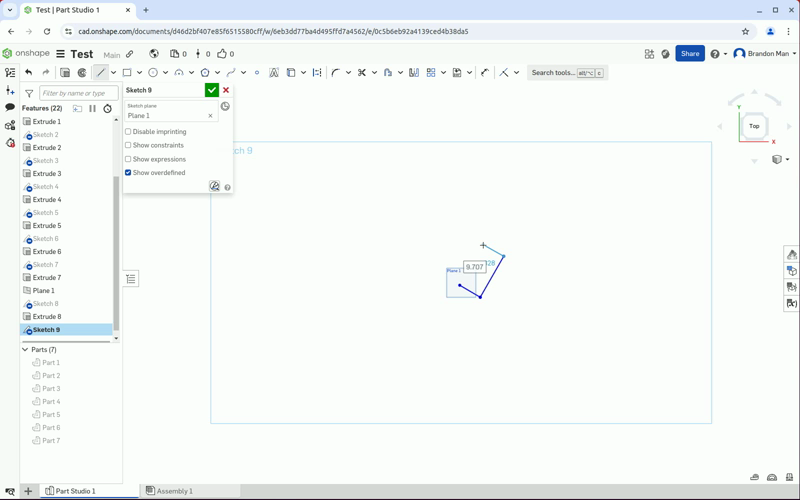
mouse_move(513, 244)
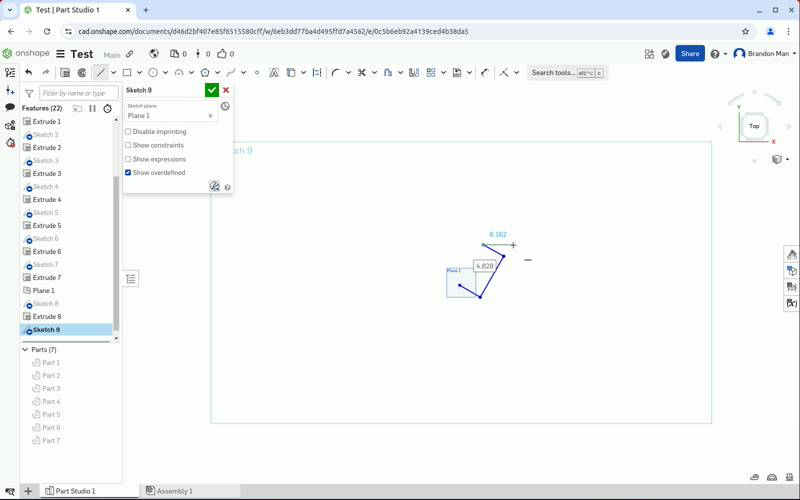
key_down(shift)
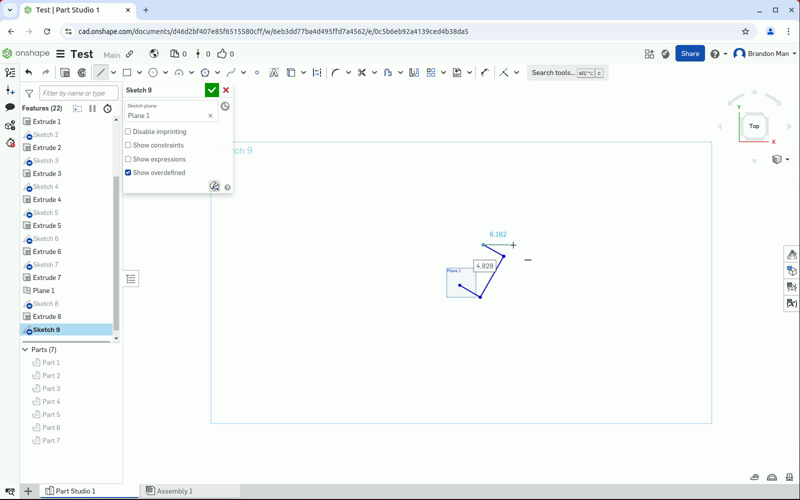
mouse_move(459, 285)
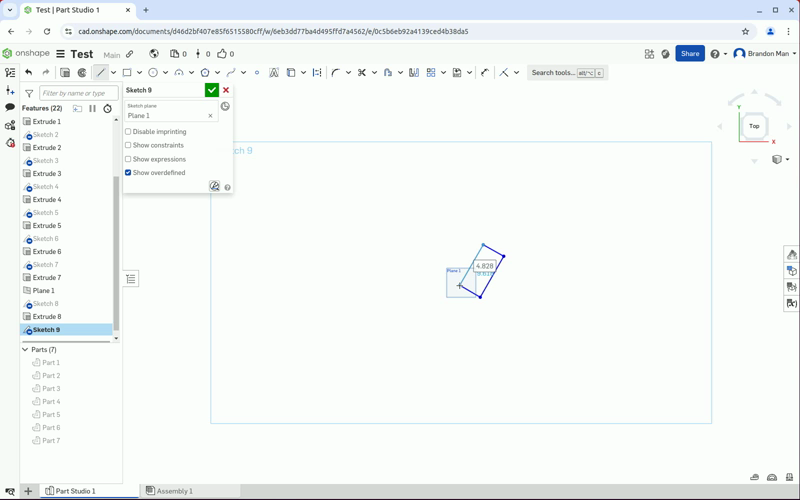
key_up(shift)
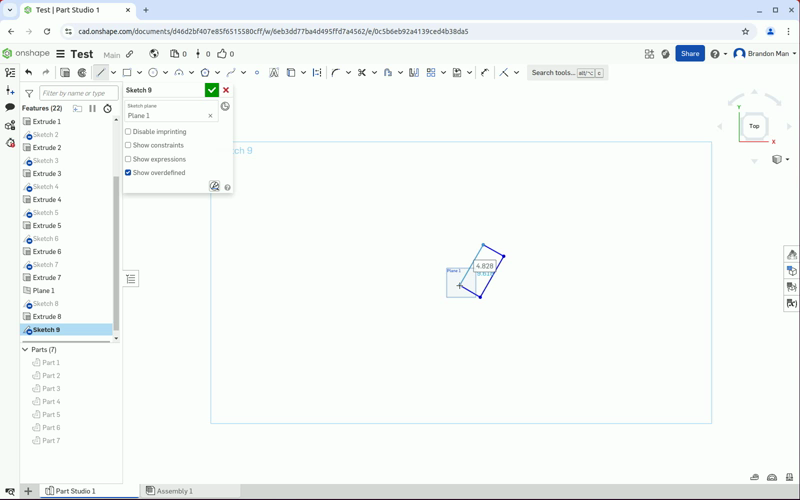
click(459, 285)
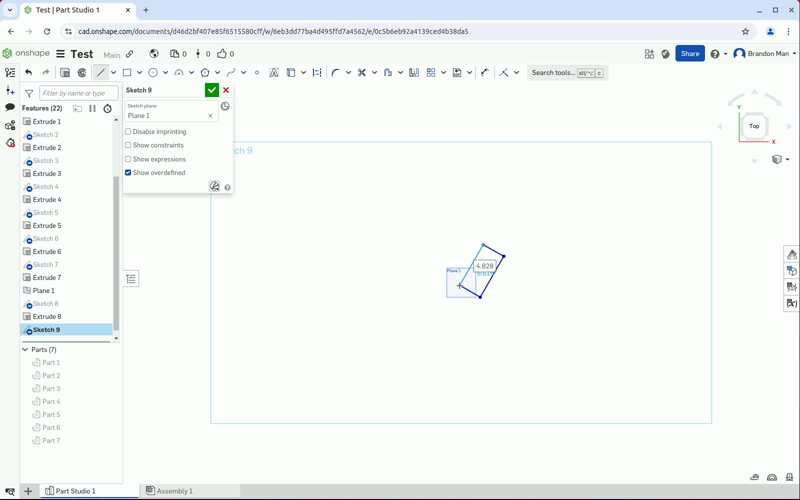
key(esc)
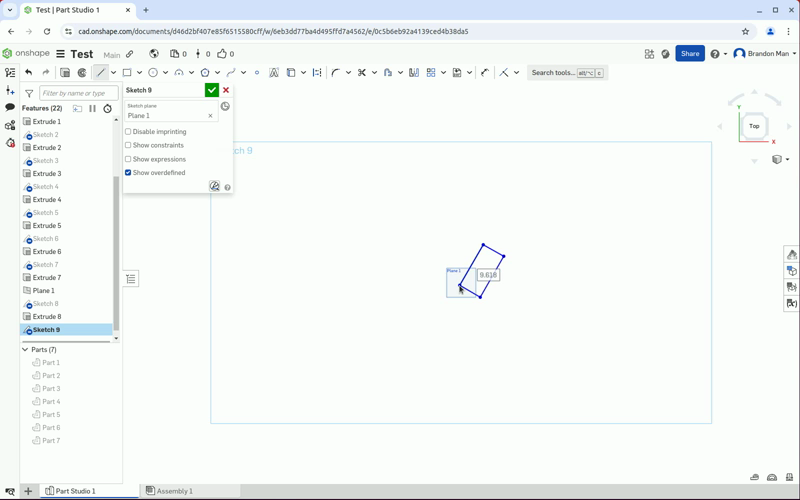
mouse_move(492, 268)
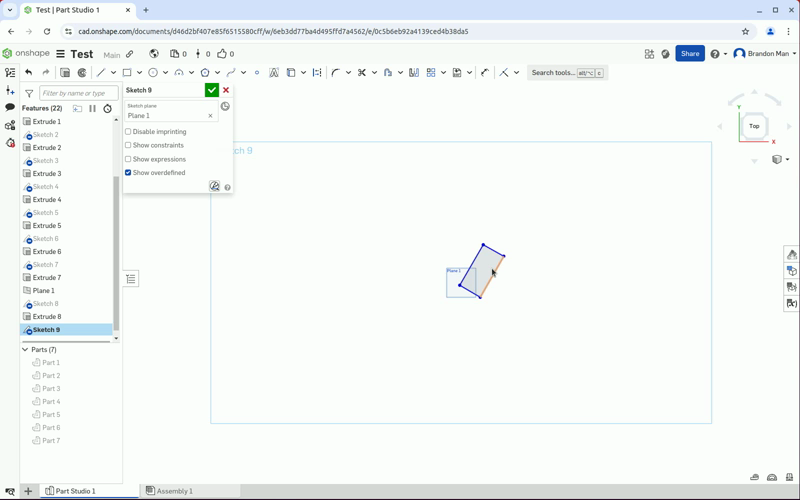
scroll(6)
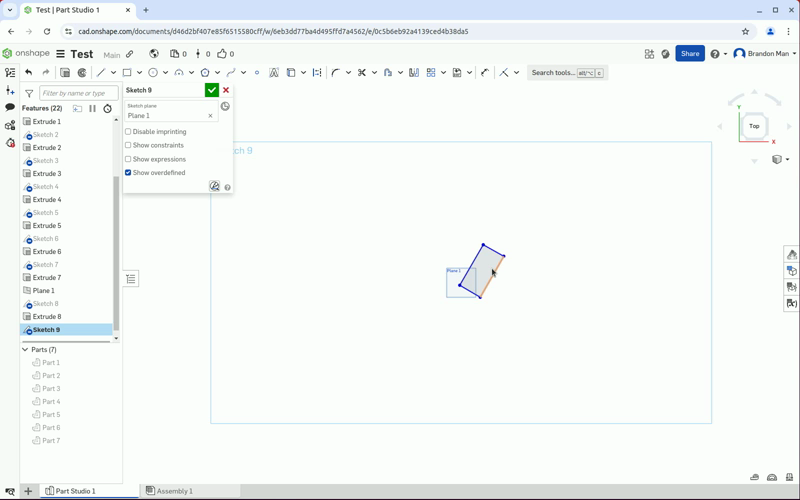
scroll(6)
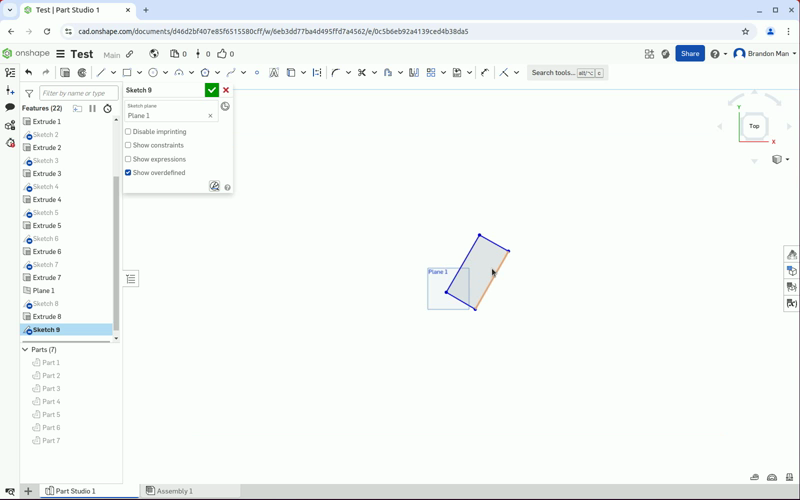
scroll(6)
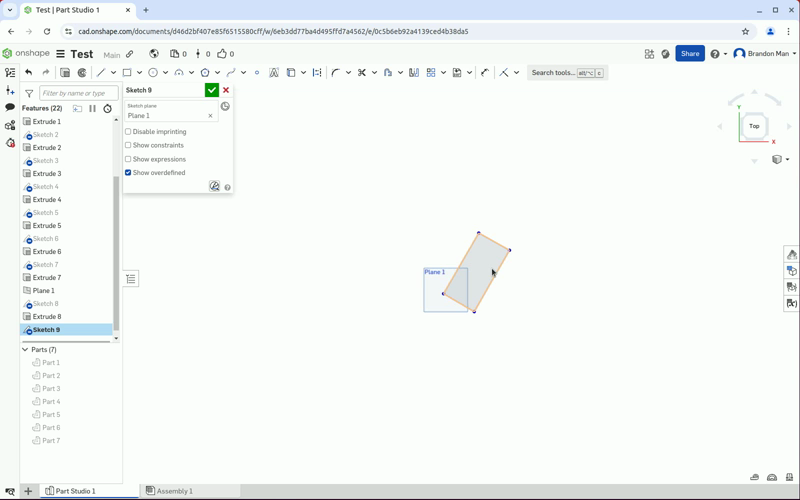
scroll(6)
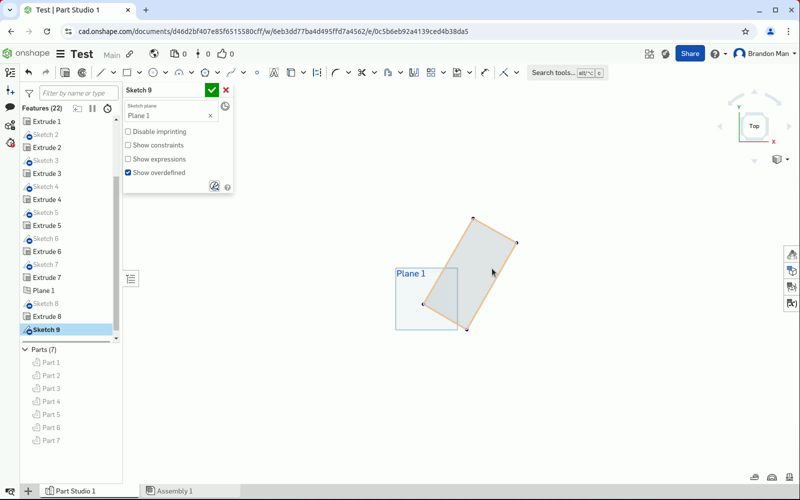
scroll(6)
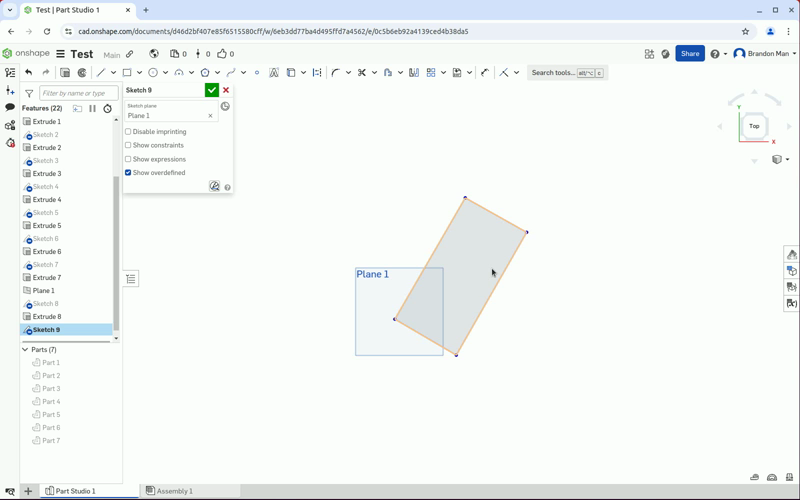
scroll(6)
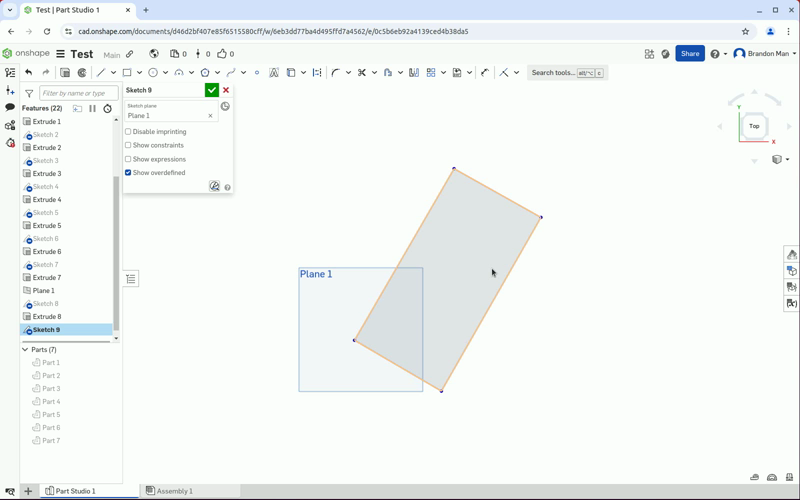
scroll(6)
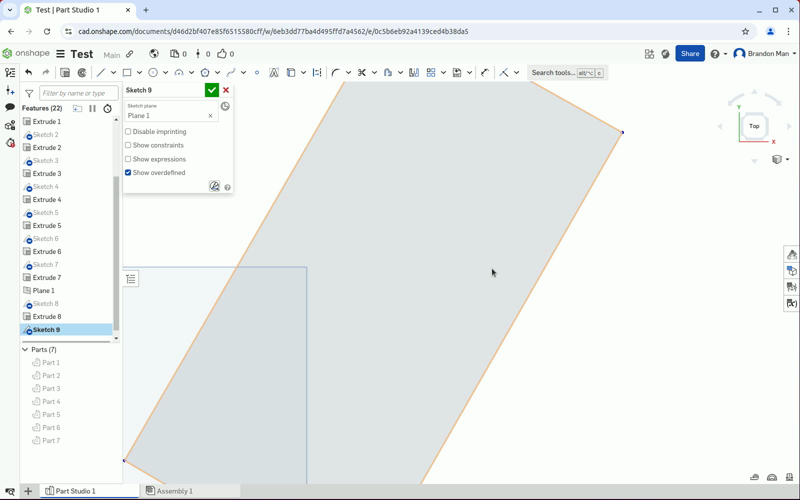
click(492, 268)
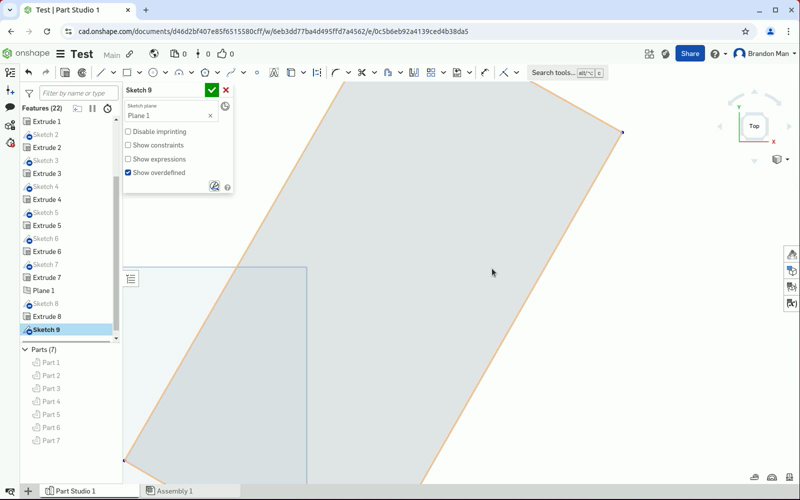
scroll(-6)
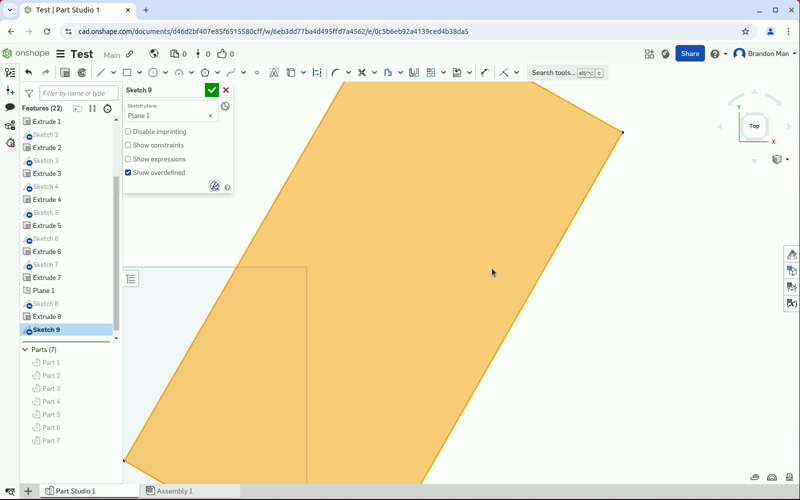
scroll(-6)
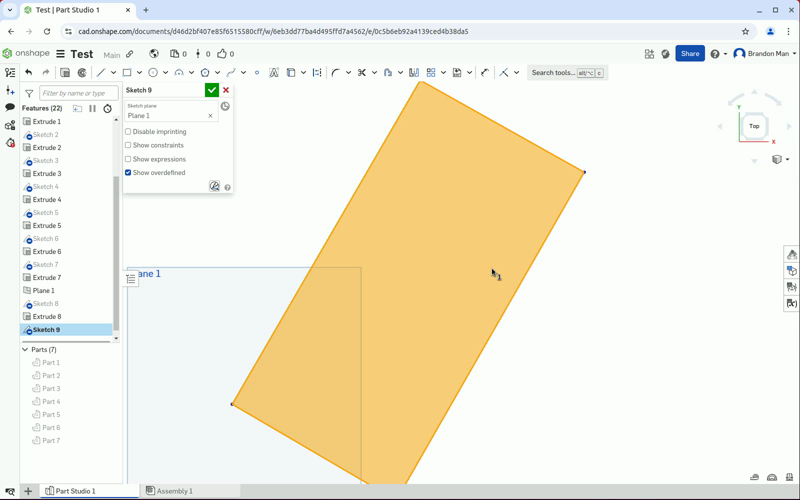
scroll(-6)
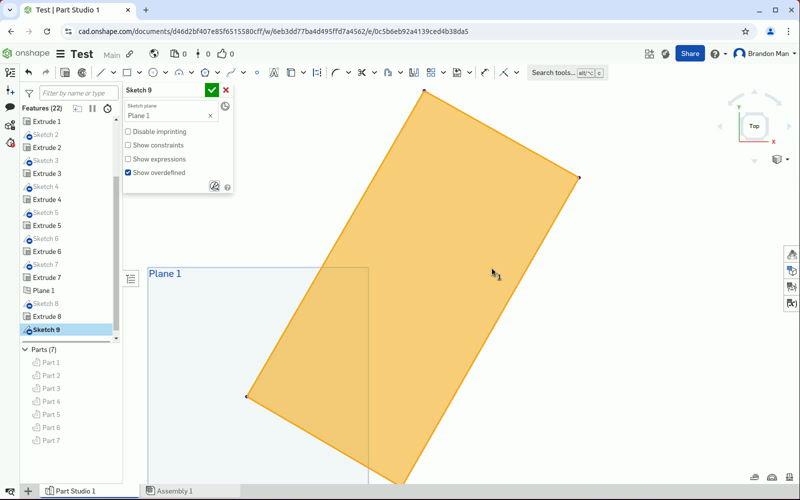
scroll(-6)
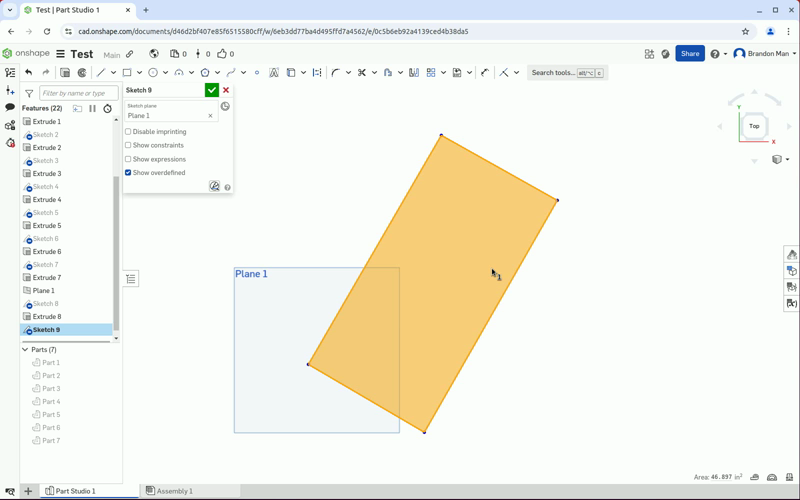
scroll(-6)
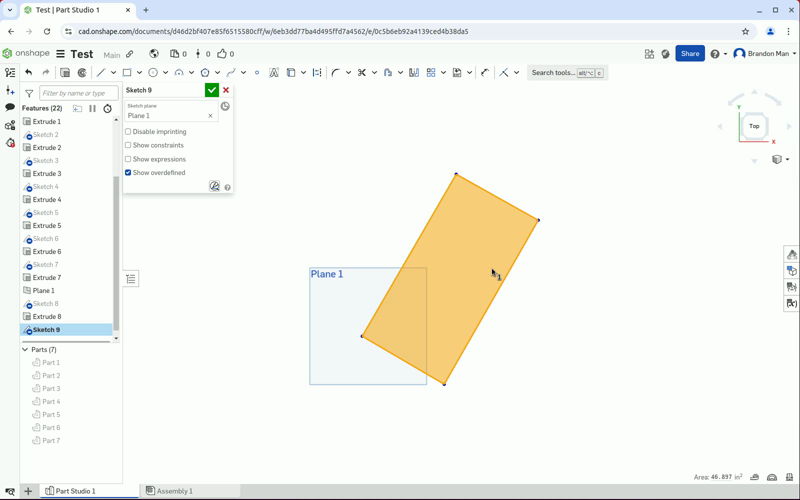
scroll(-6)
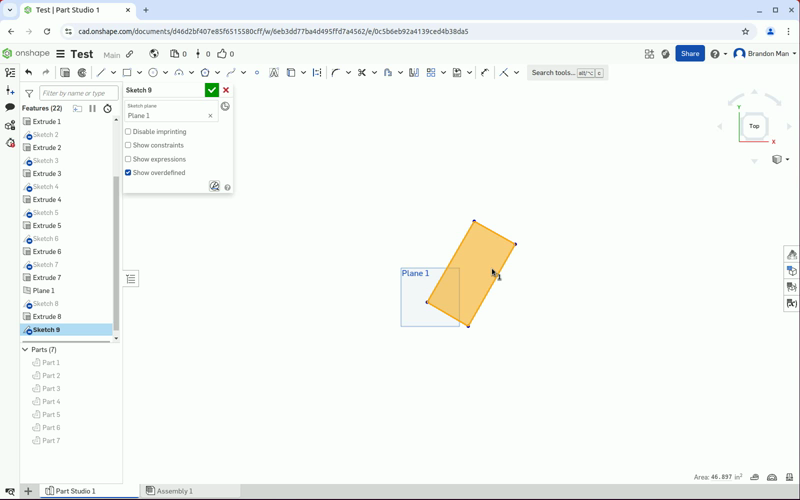
scroll(-6)
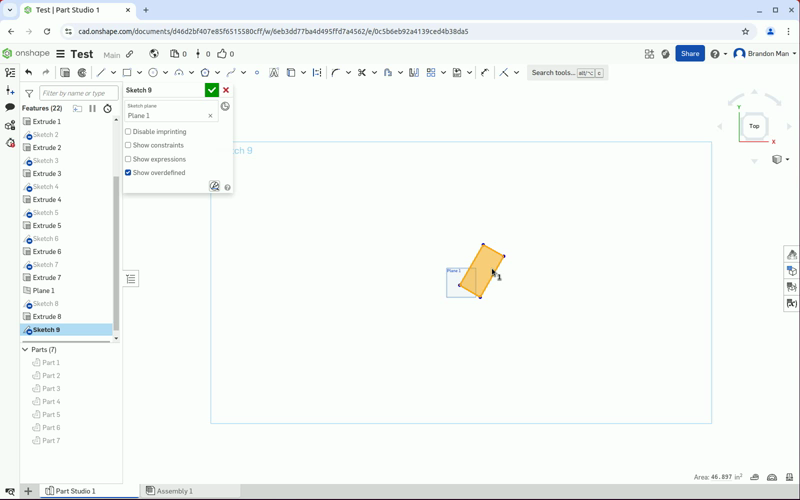
mouse_move(73, 352)
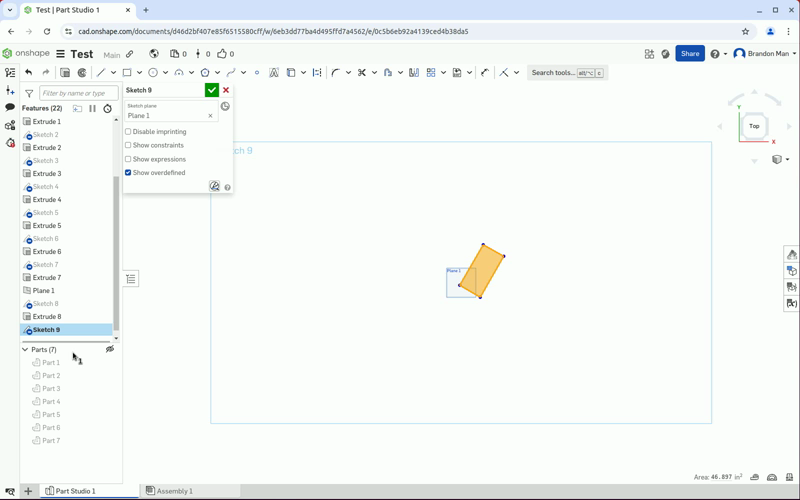
key(shift+y)
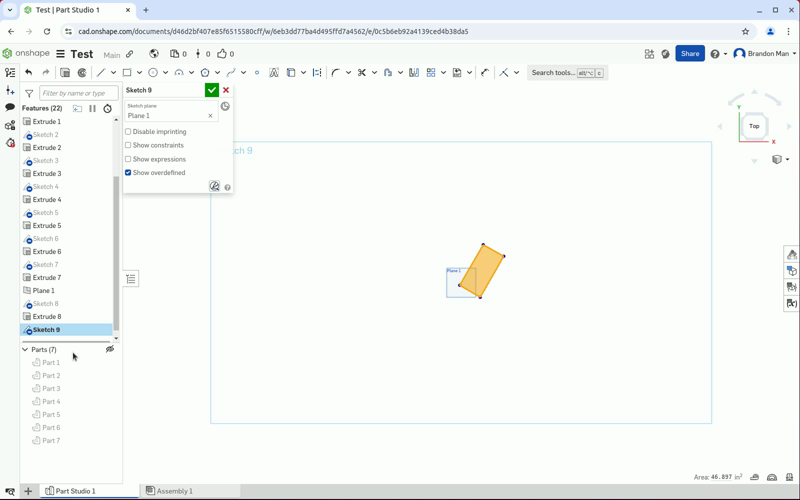
key(shift+e)
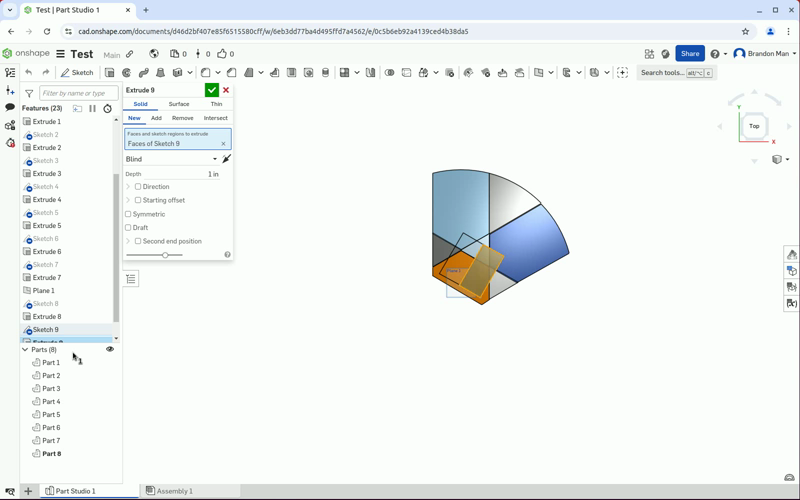
mouse_move(143, 106)
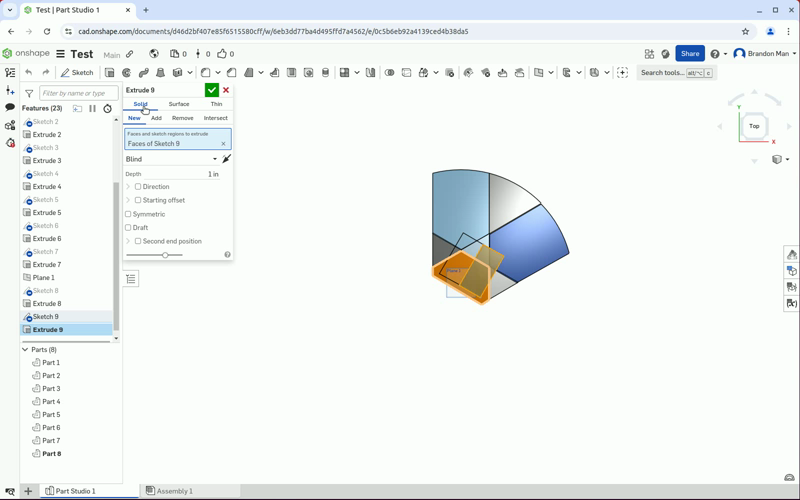
click(143, 106)
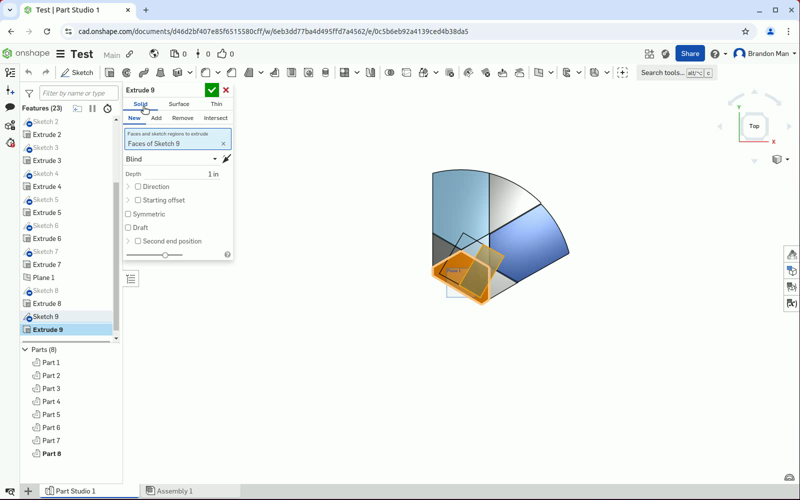
mouse_move(186, 120)
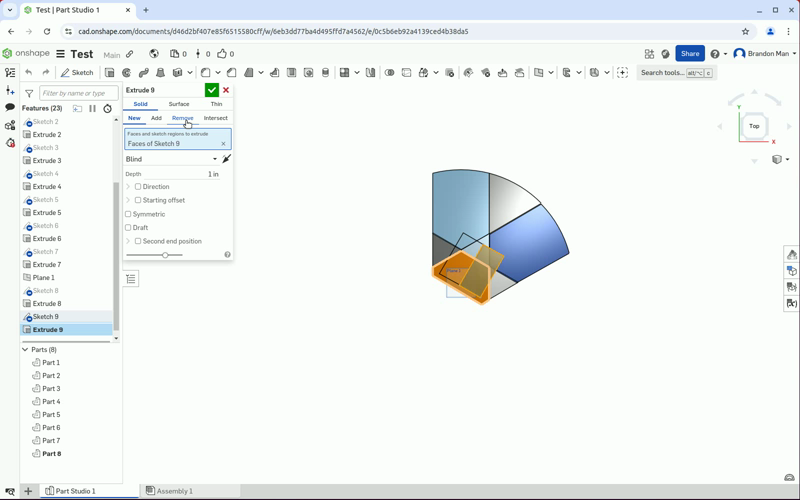
click(186, 120)
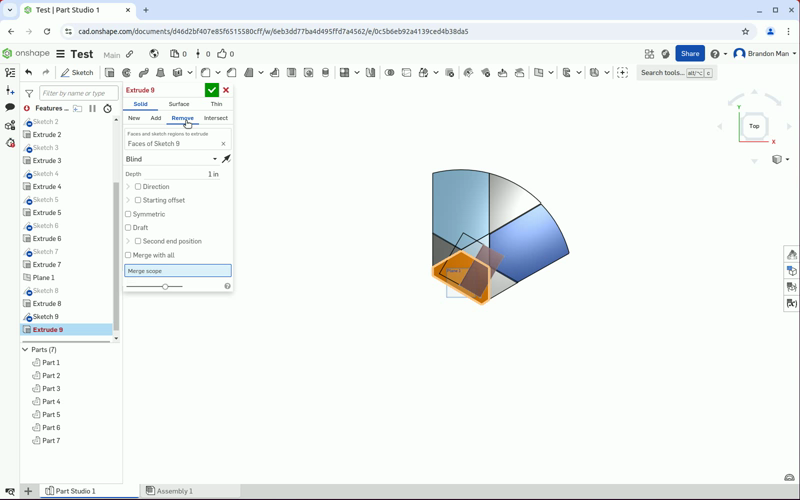
key(tab, 4)
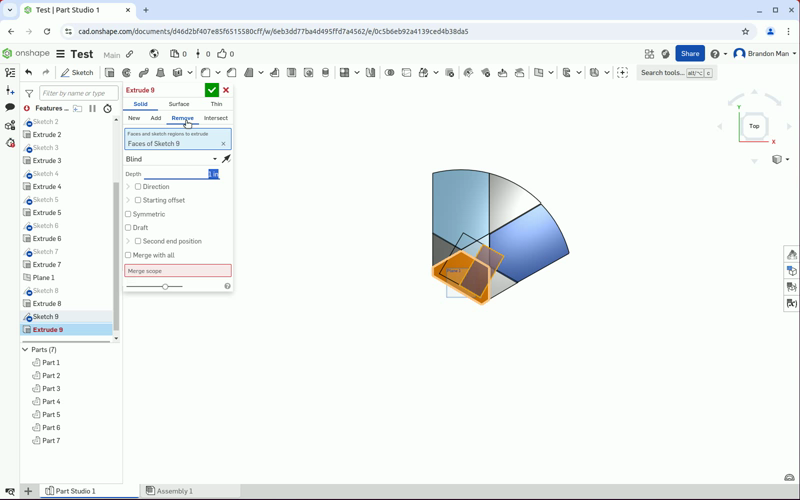
text(6.258)
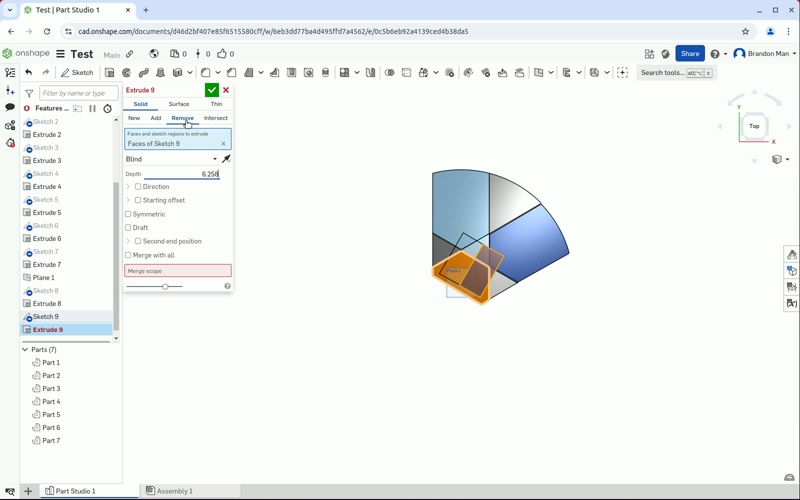
key(tab, 6)
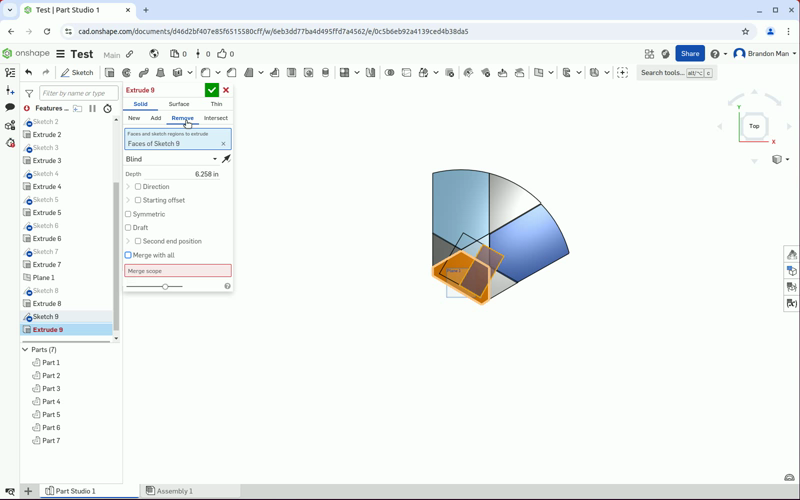
key(space)
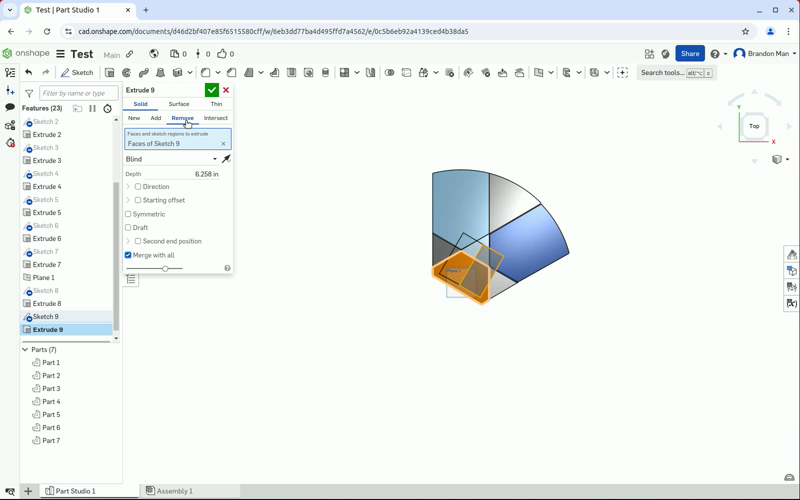
key(enter)
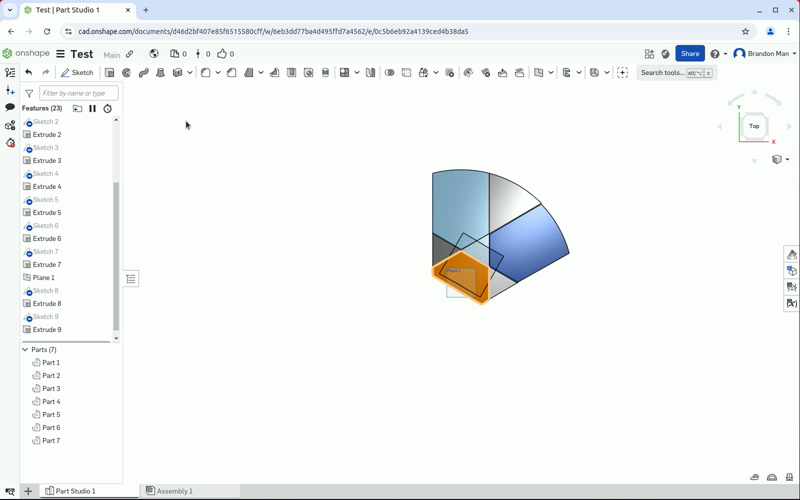
key(shift+h)
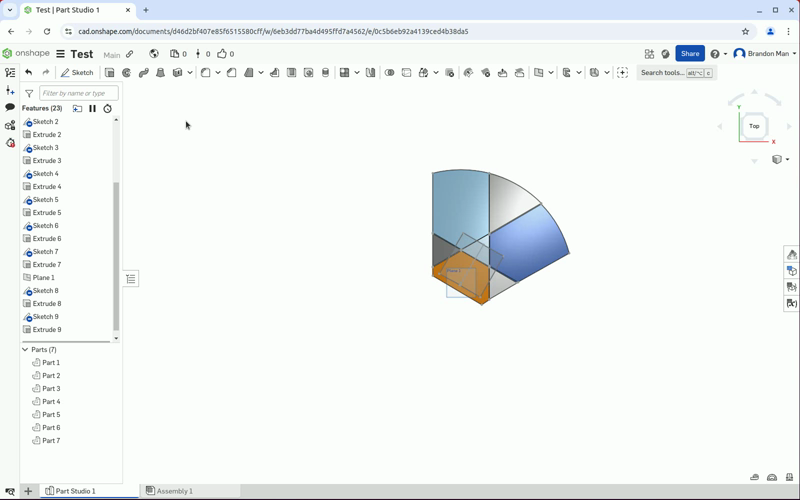
key(shift+h)
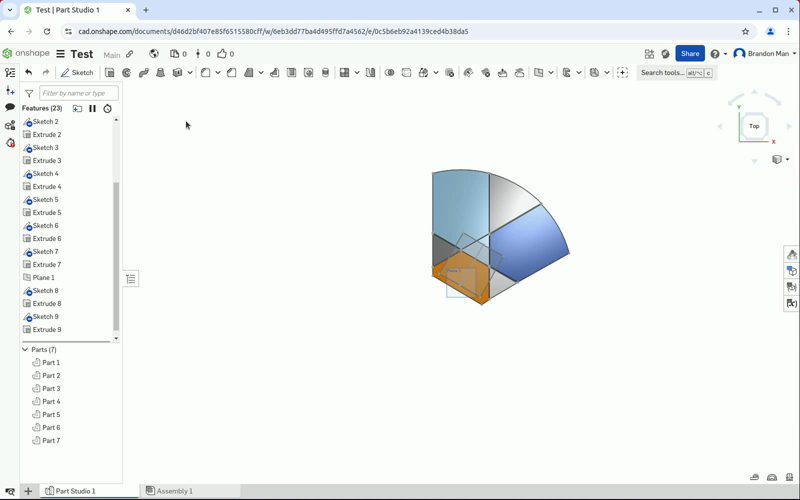
key(shift+7)
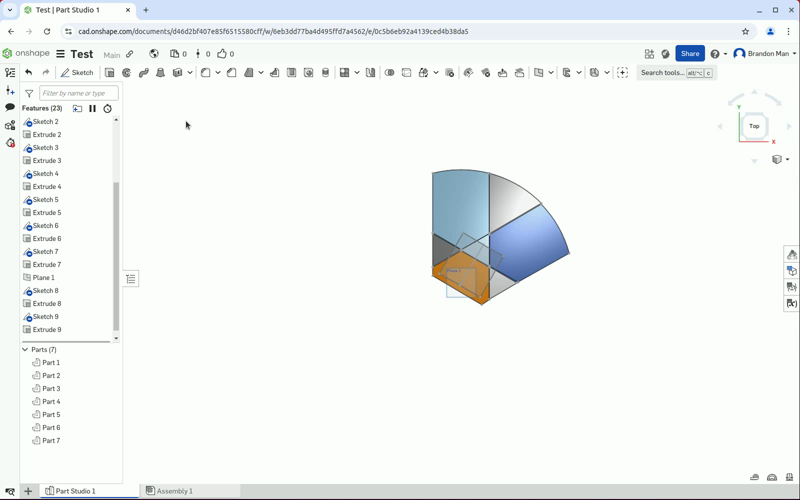
key(up, 3)
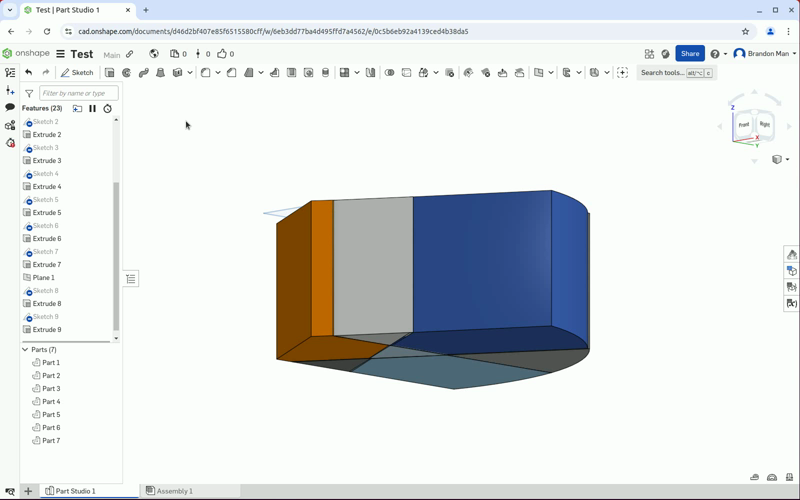
key(left, 3)
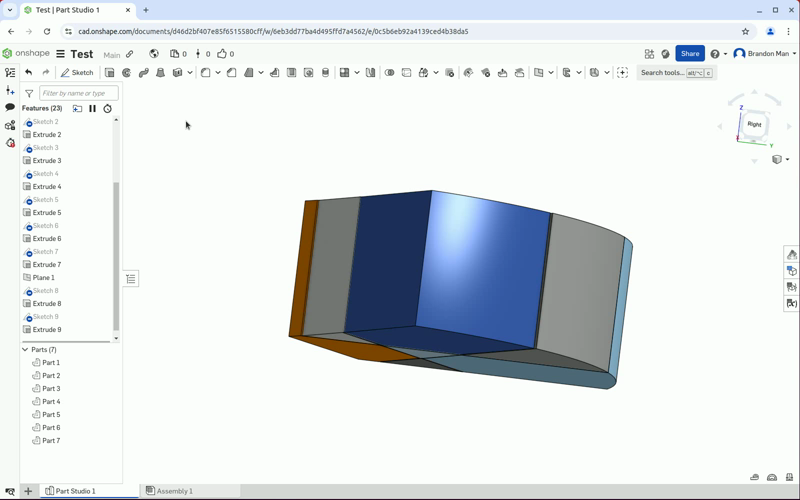
key(right, 3)
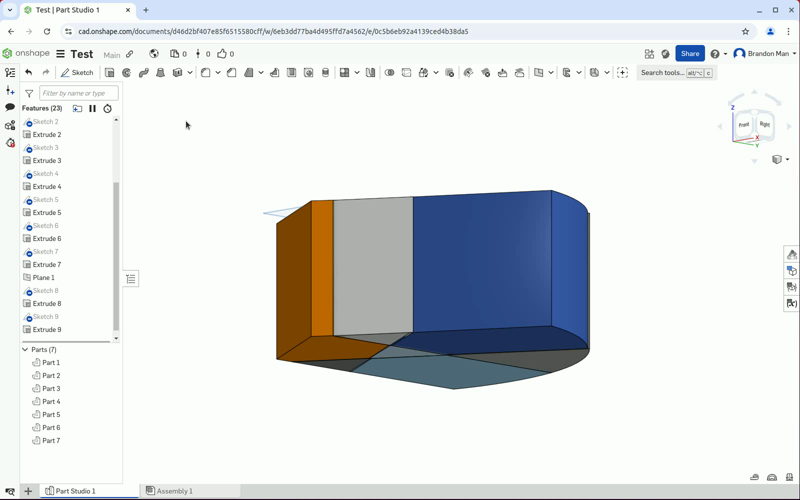
key(down, 3)
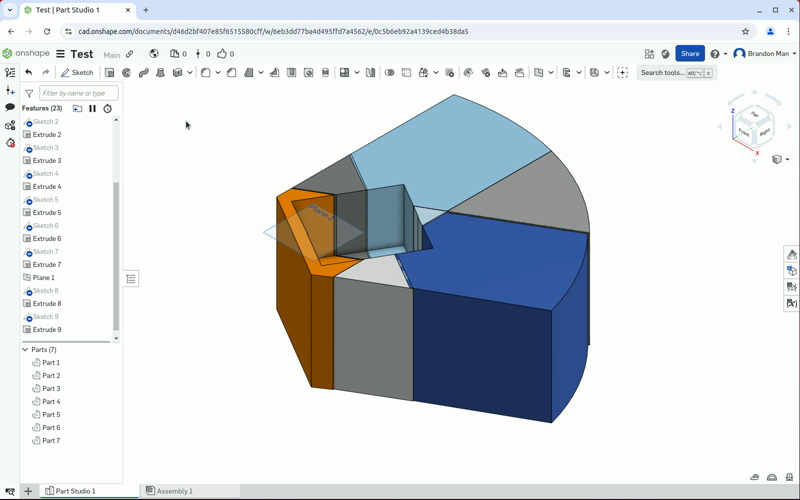
mouse_move(69, 98)
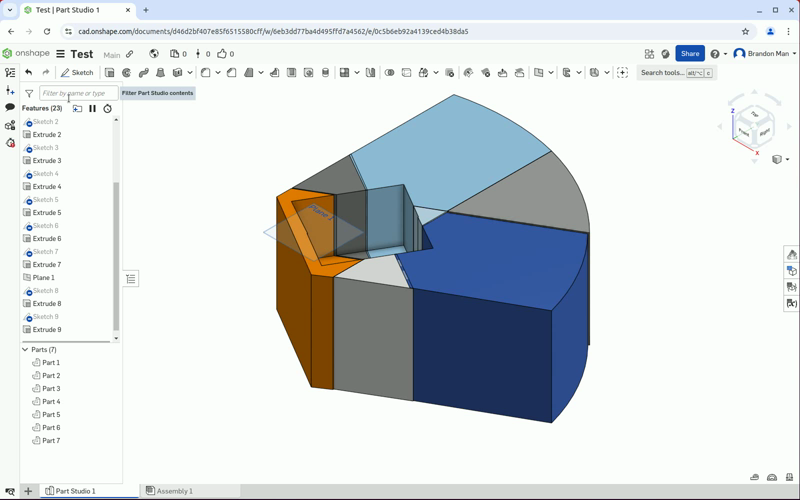
click(69, 98)